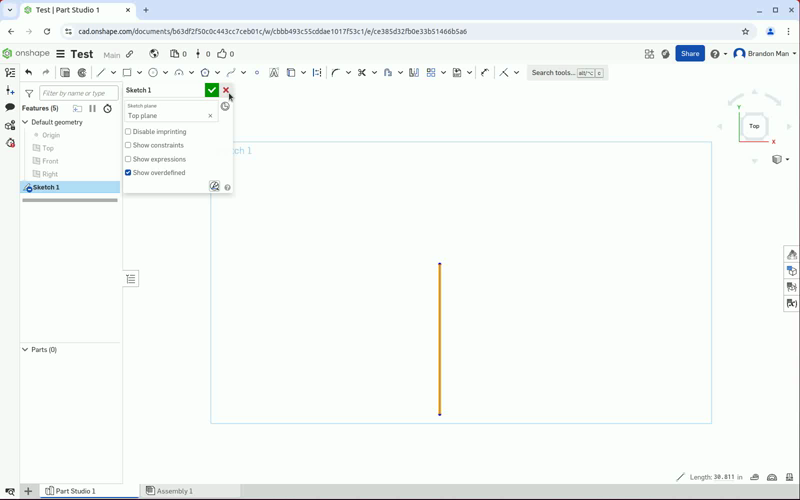
key(shift+h)
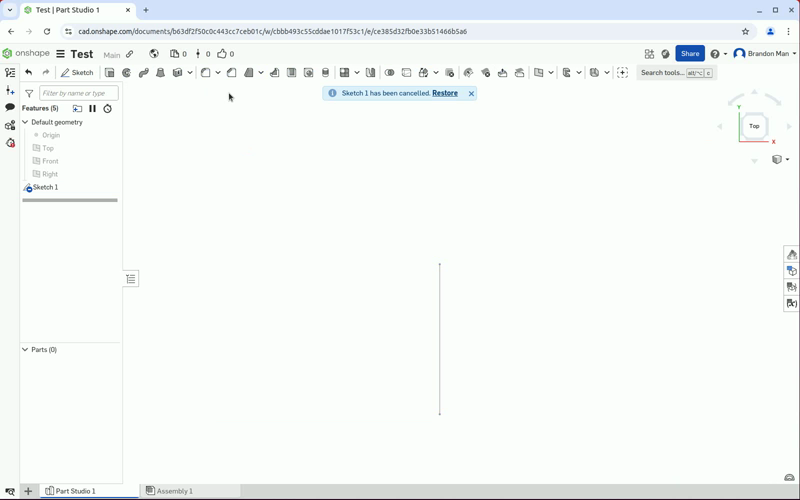
key(shift+s)
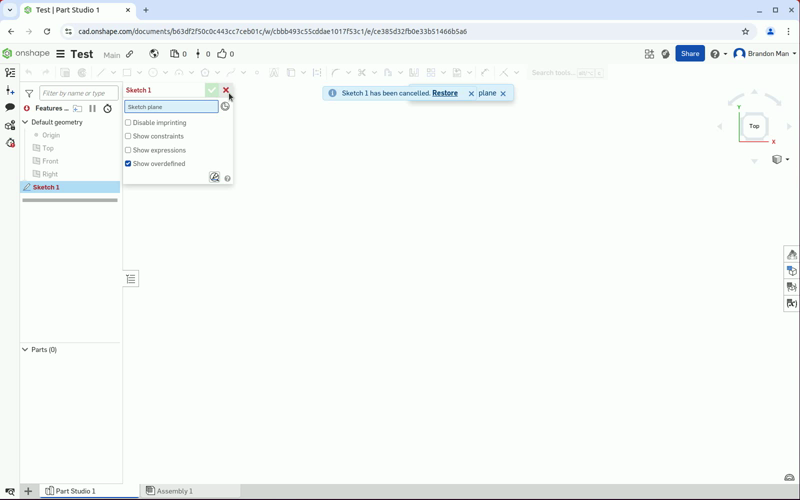
mouse_move(73, 150)
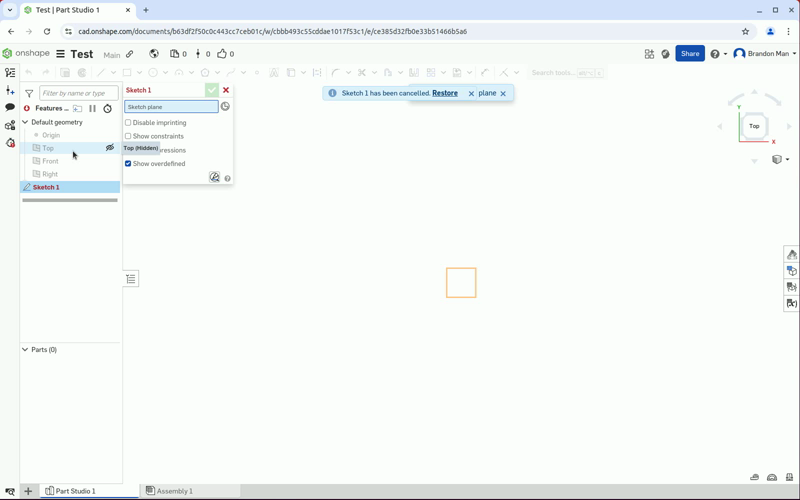
click(73, 150)
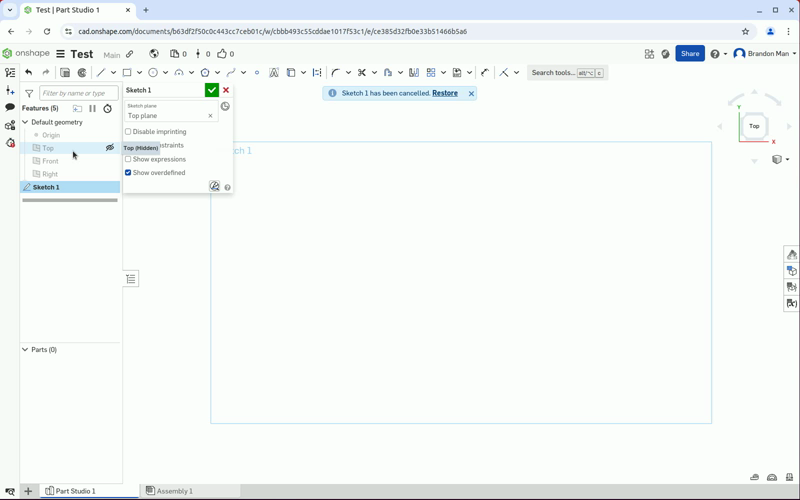
mouse_move(73, 352)
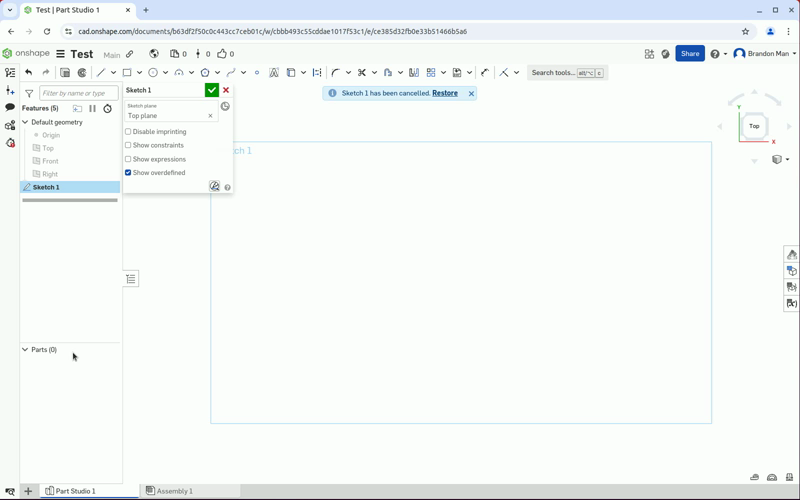
key(y)
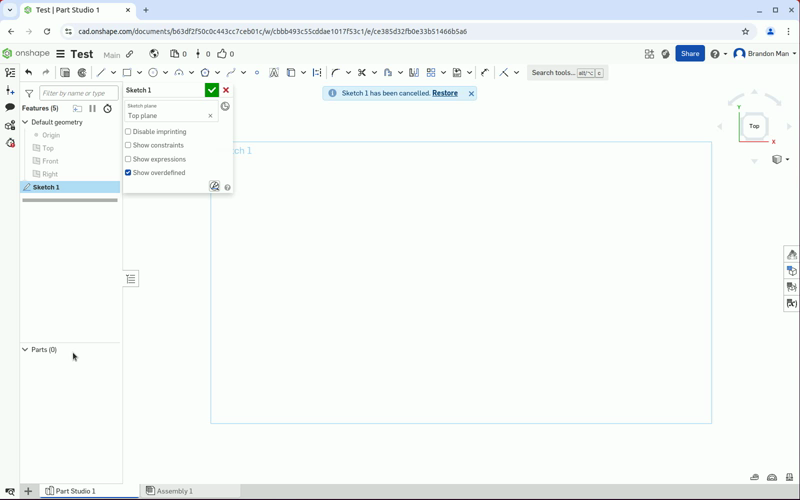
key(a)
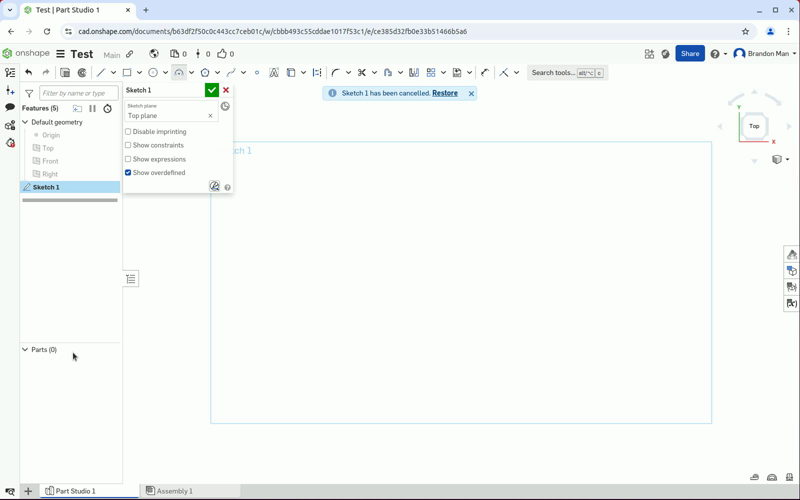
key_down(shift)
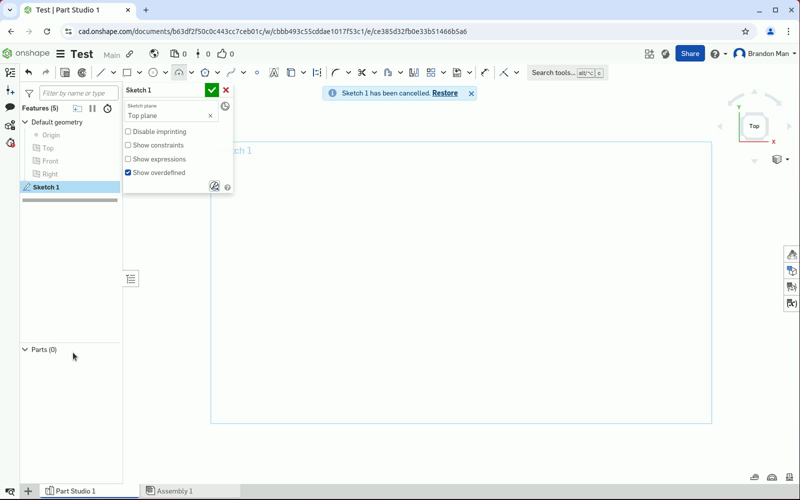
mouse_move(363, 357)
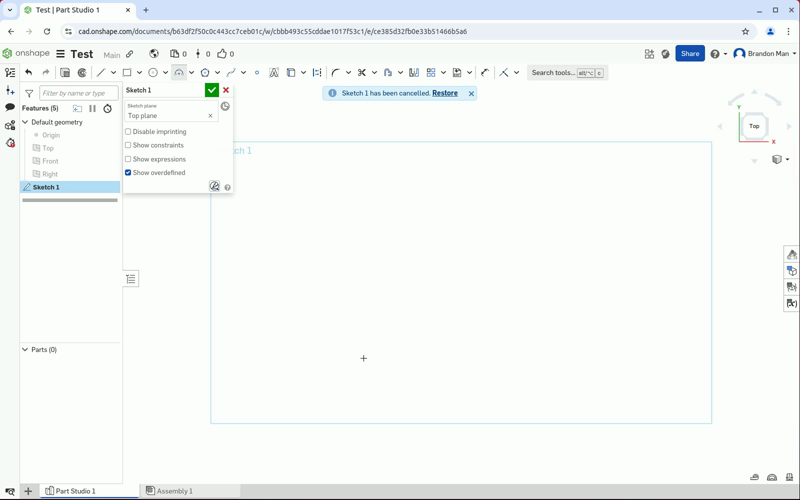
click(363, 357)
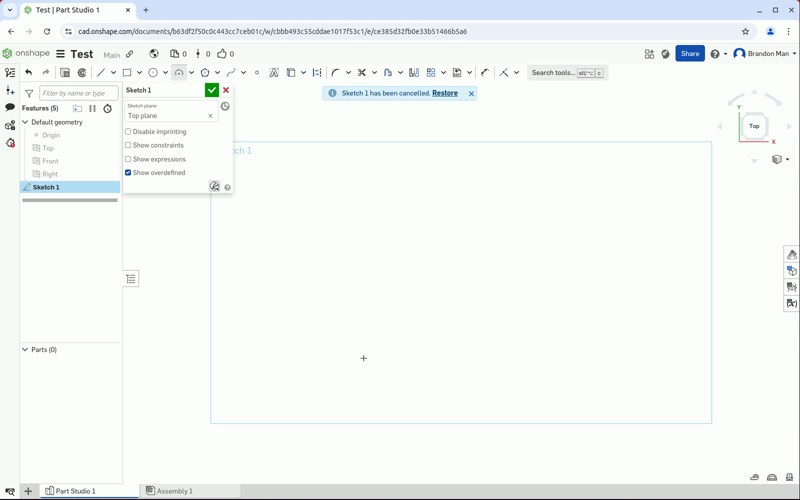
key_up(shift)
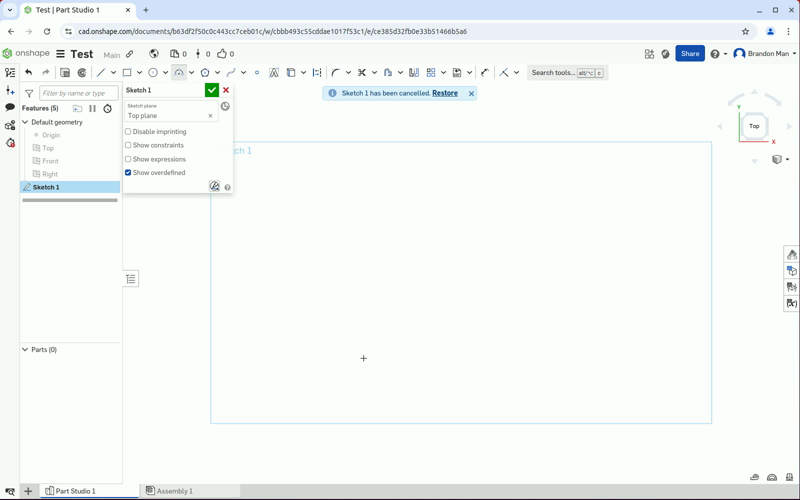
key_down(shift)
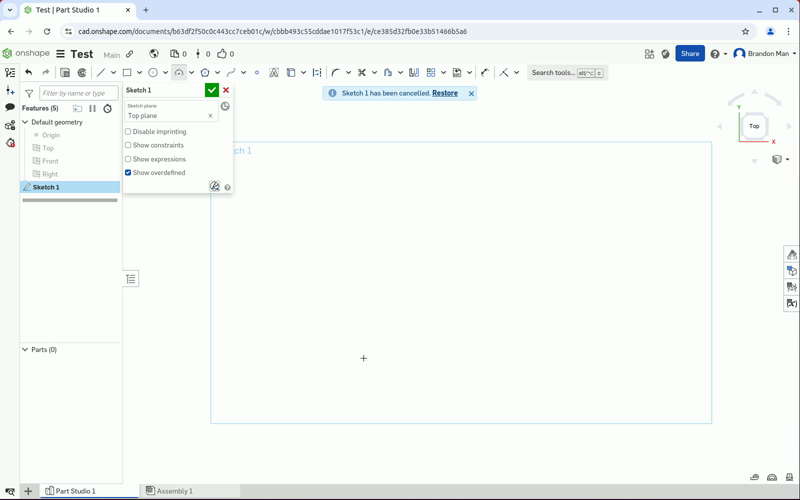
mouse_move(372, 366)
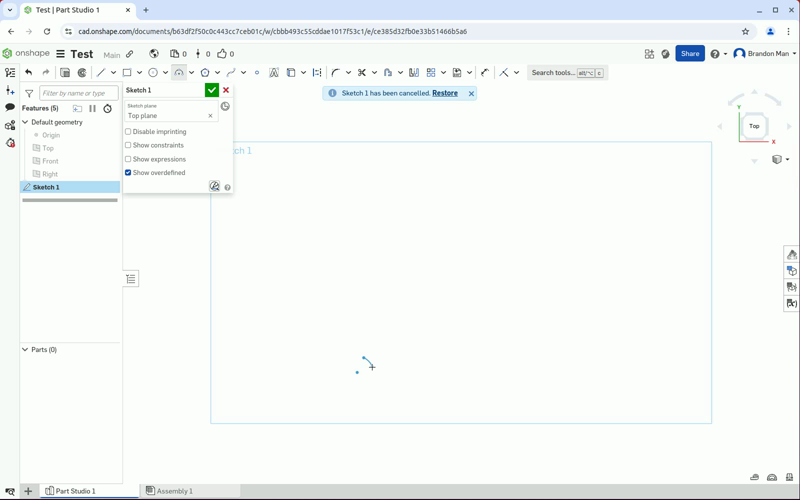
click(372, 366)
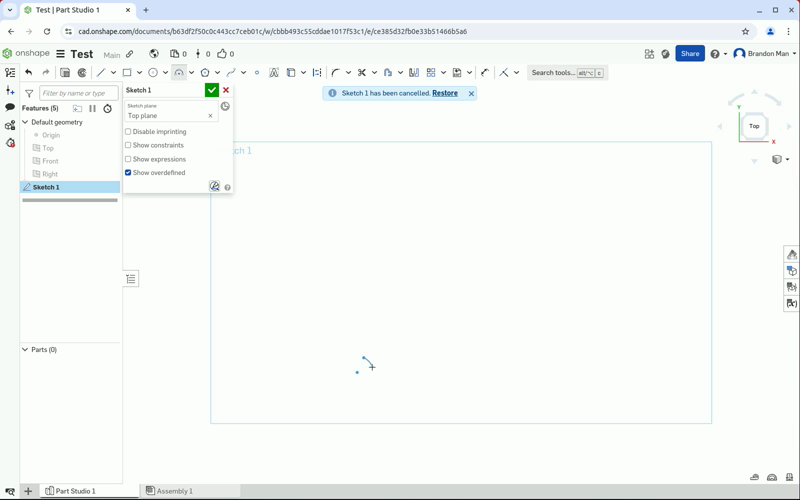
mouse_move(366, 364)
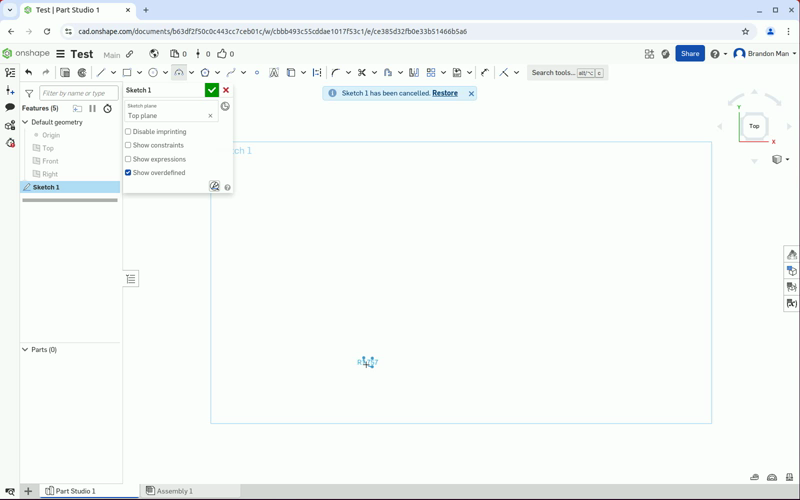
click(366, 364)
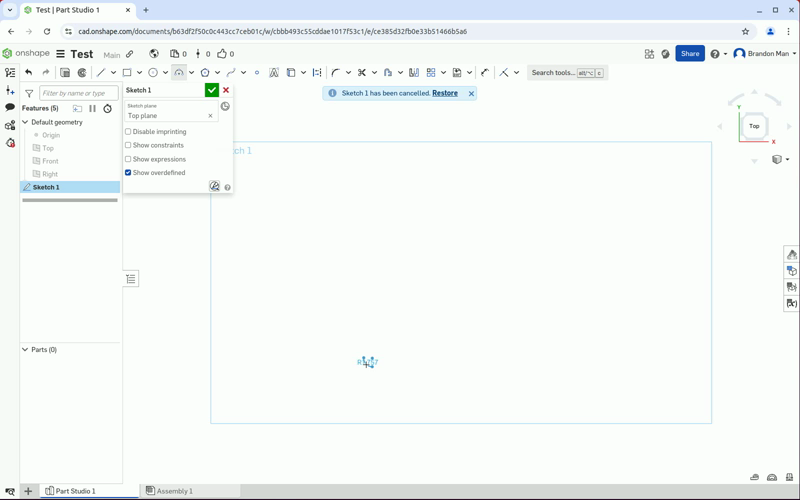
key_up(shift)
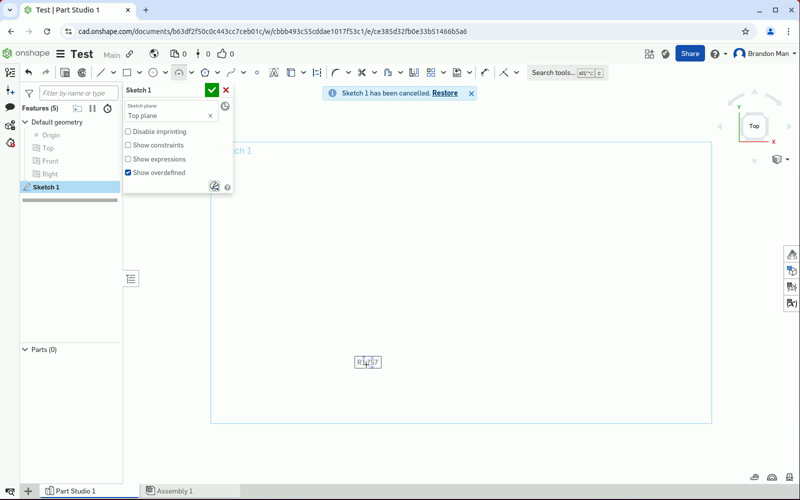
key(esc)
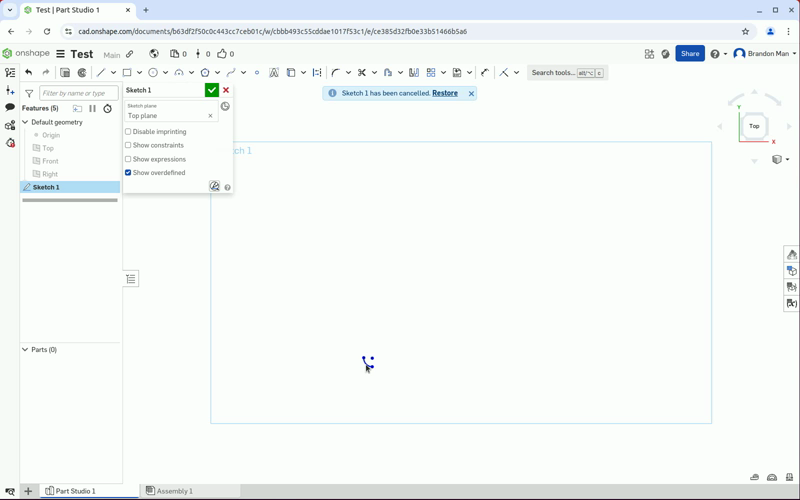
key(l)
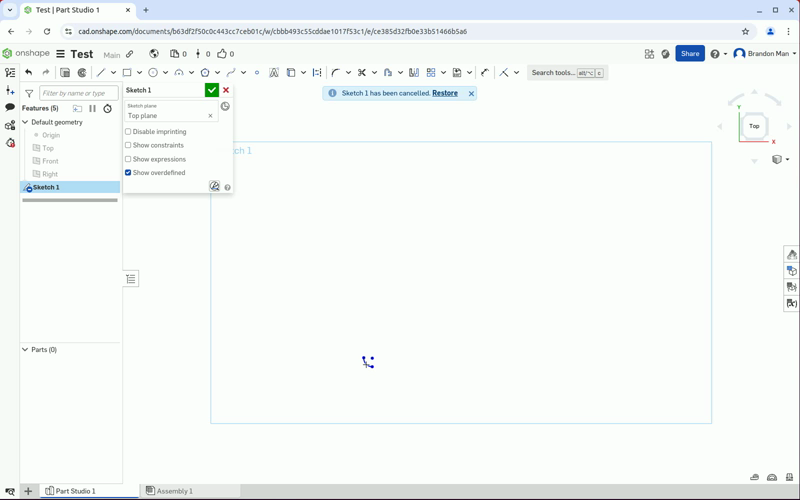
mouse_move(372, 366)
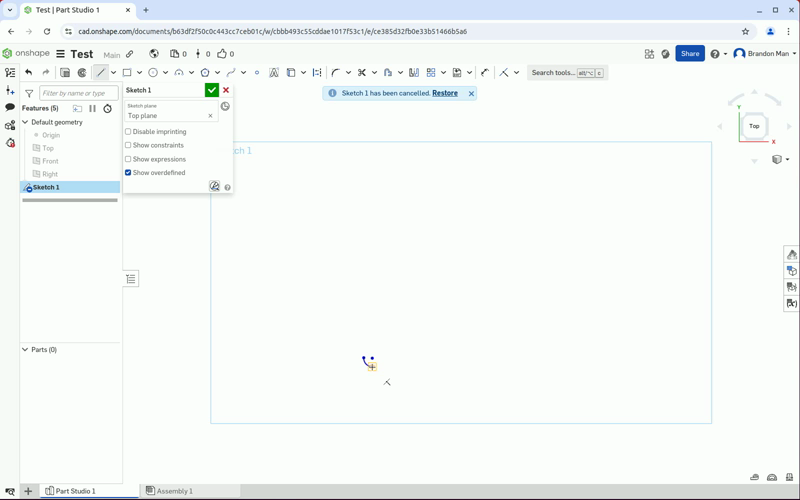
click(372, 366)
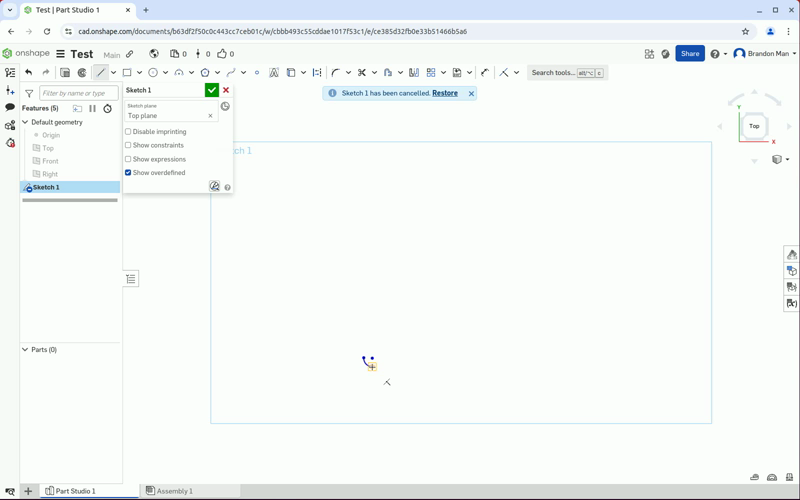
key_down(shift)
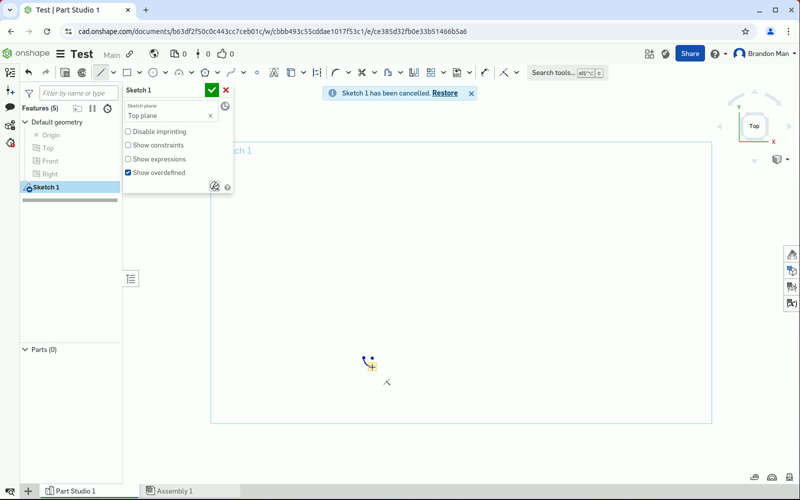
mouse_move(402, 366)
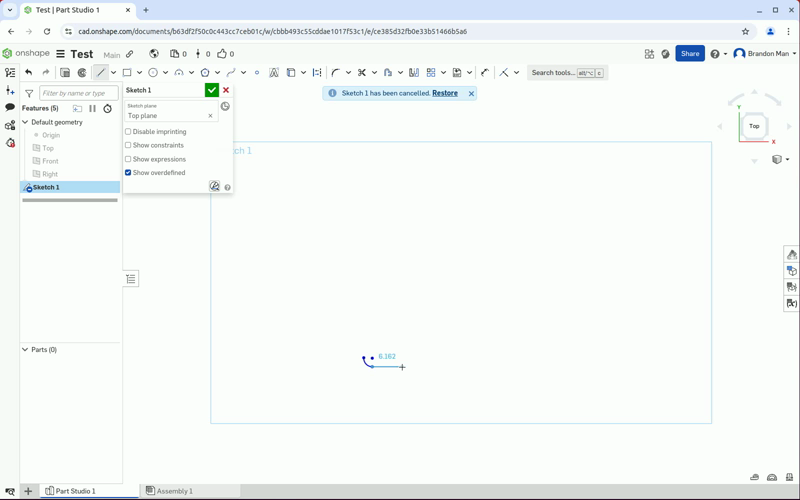
mouse_move(381, 366)
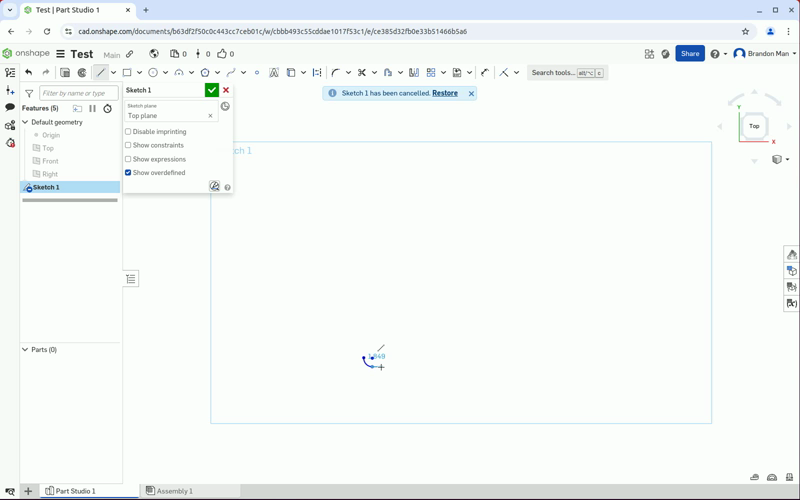
click(381, 366)
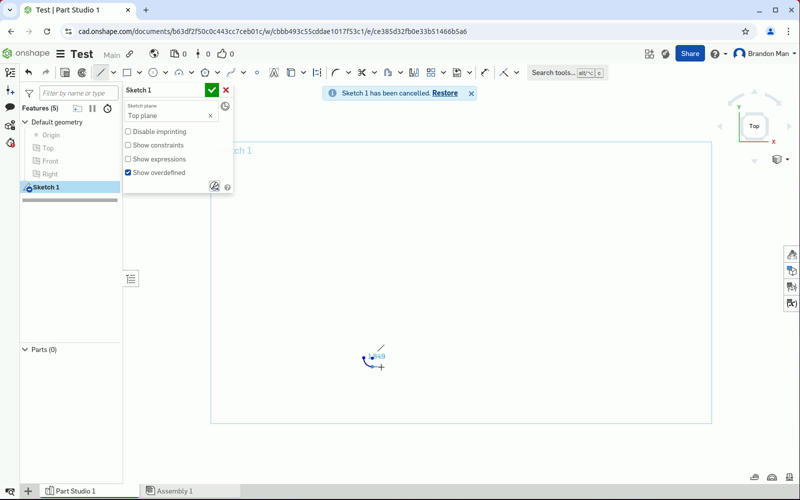
key_up(shift)
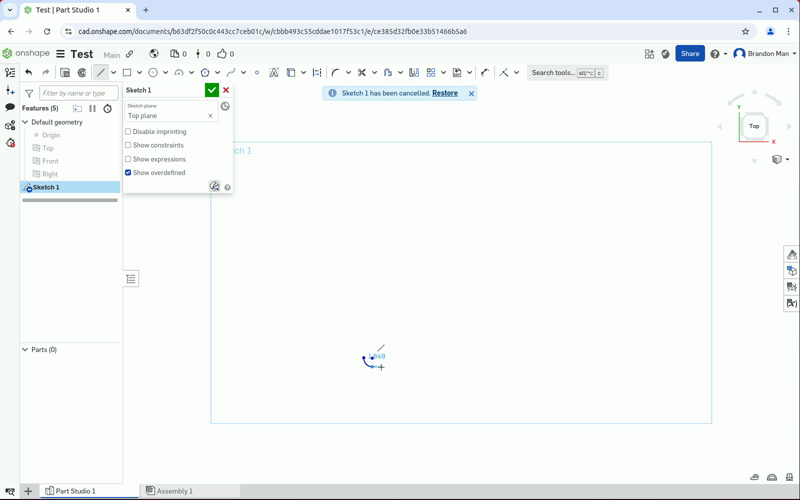
key_down(shift)
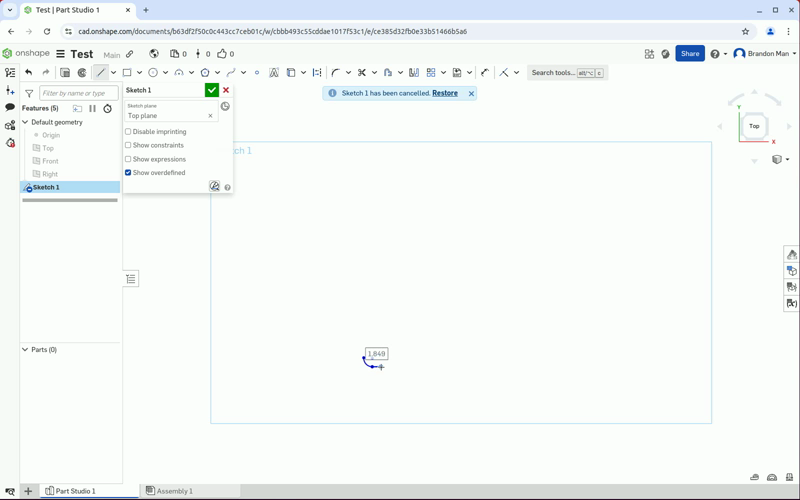
mouse_move(411, 366)
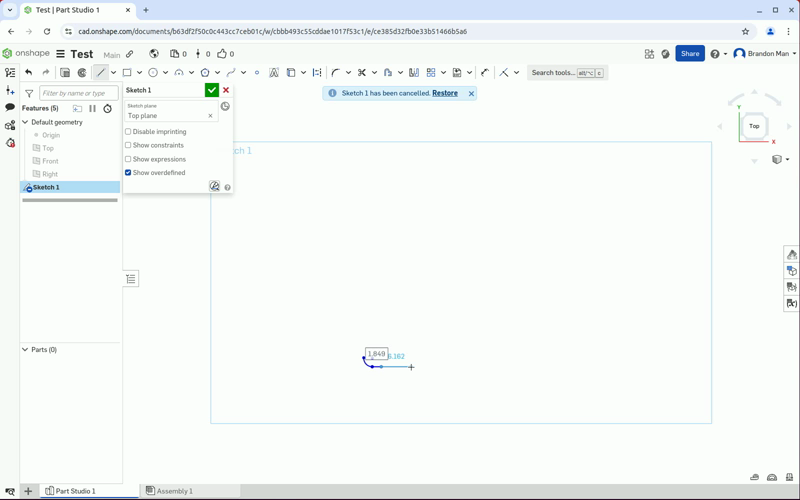
mouse_move(385, 364)
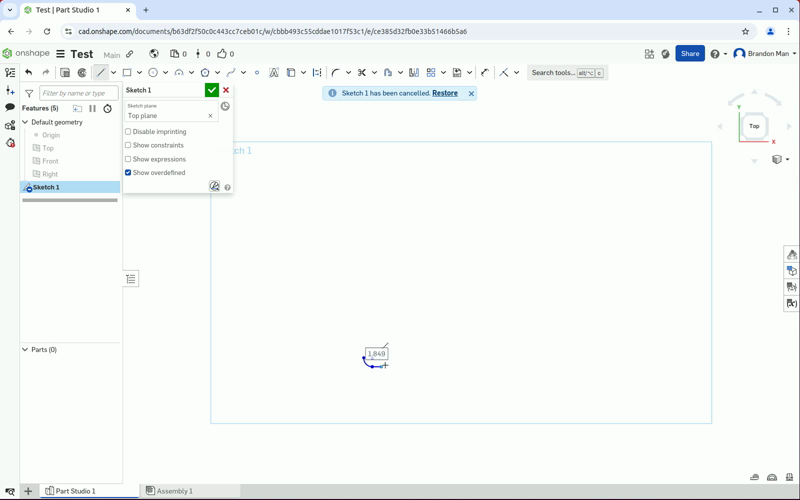
scroll(6)
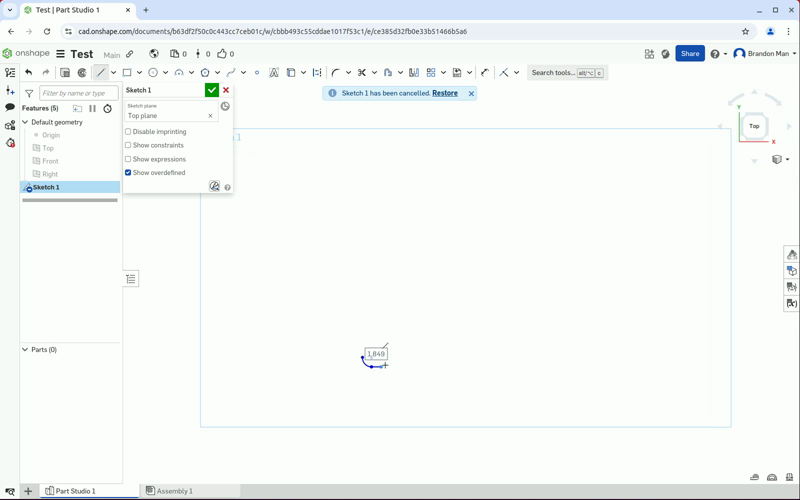
scroll(6)
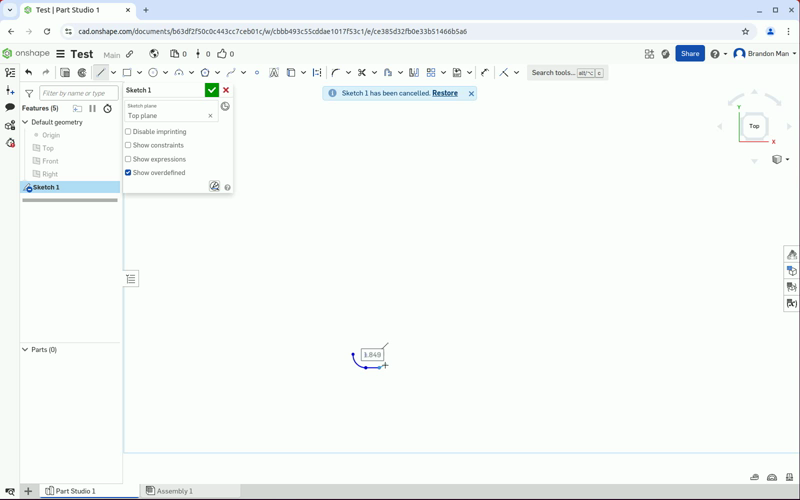
scroll(6)
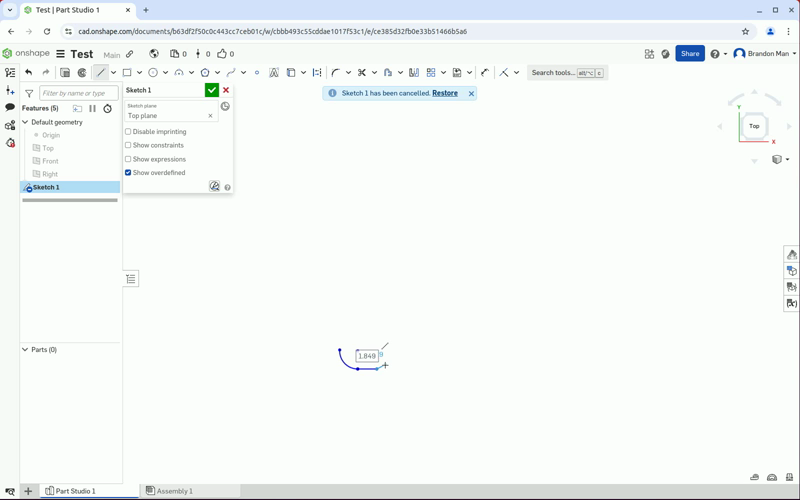
scroll(6)
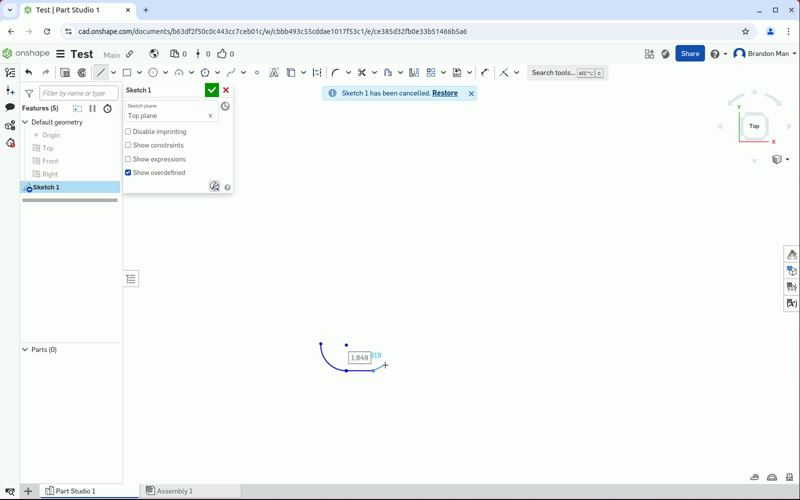
scroll(6)
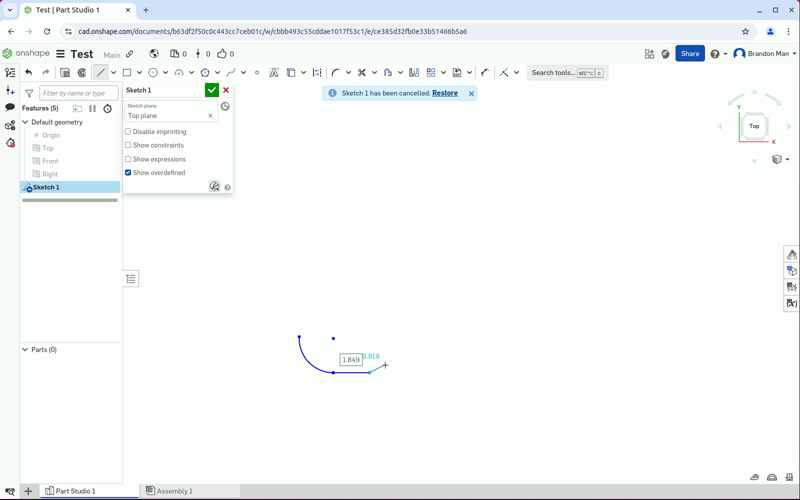
scroll(6)
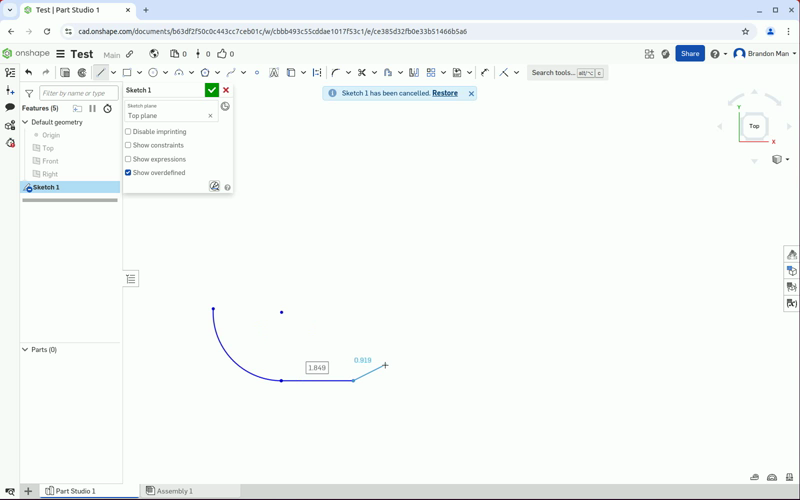
scroll(6)
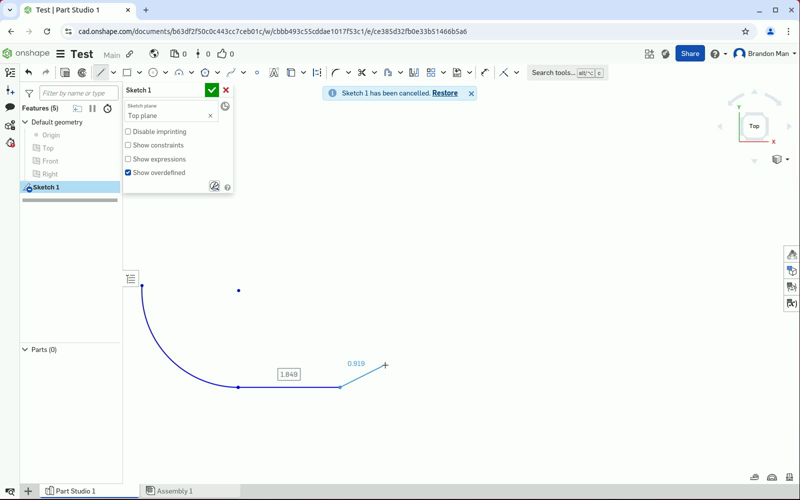
click(385, 364)
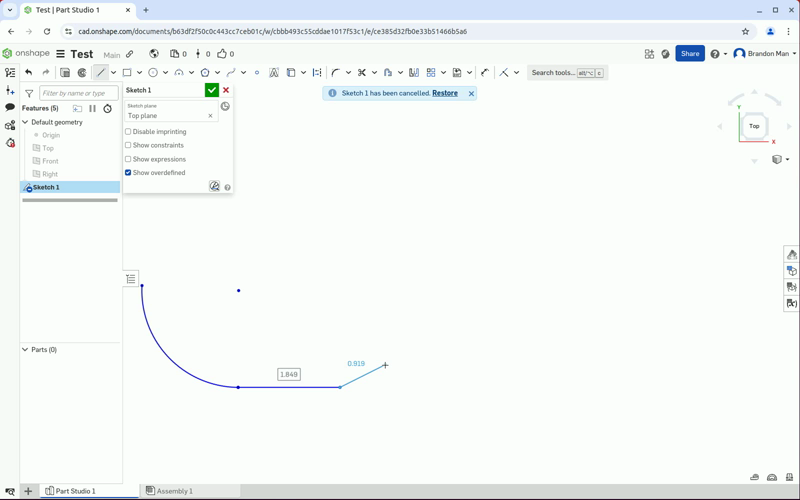
scroll(-6)
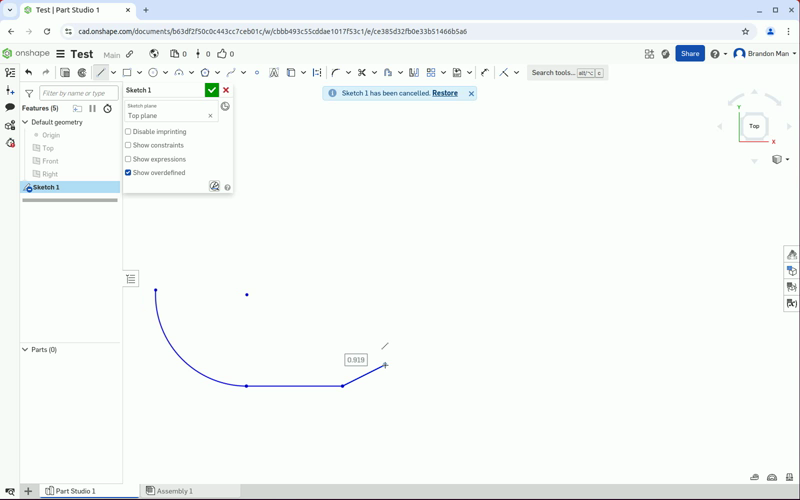
scroll(-6)
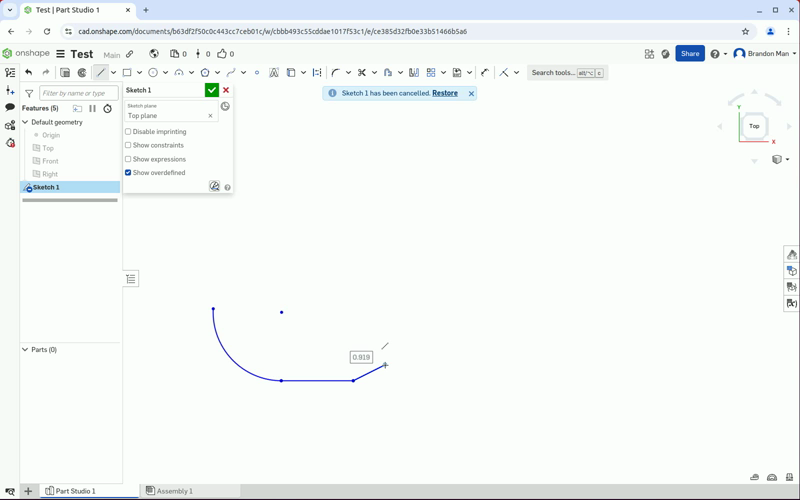
scroll(-6)
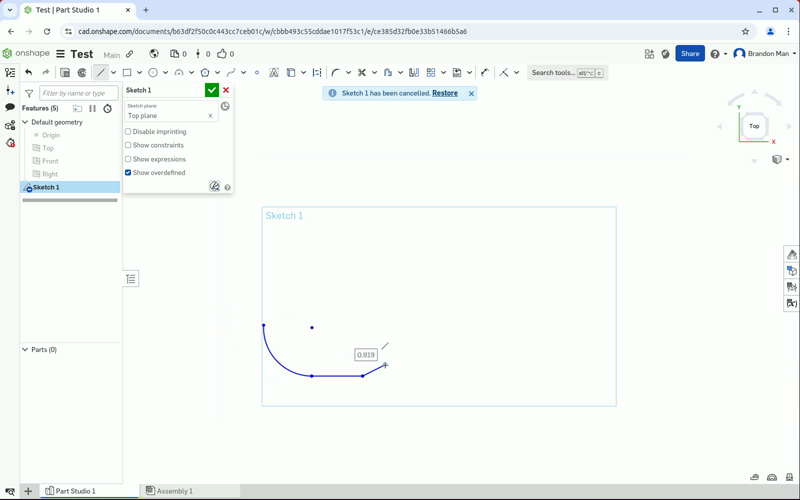
scroll(-6)
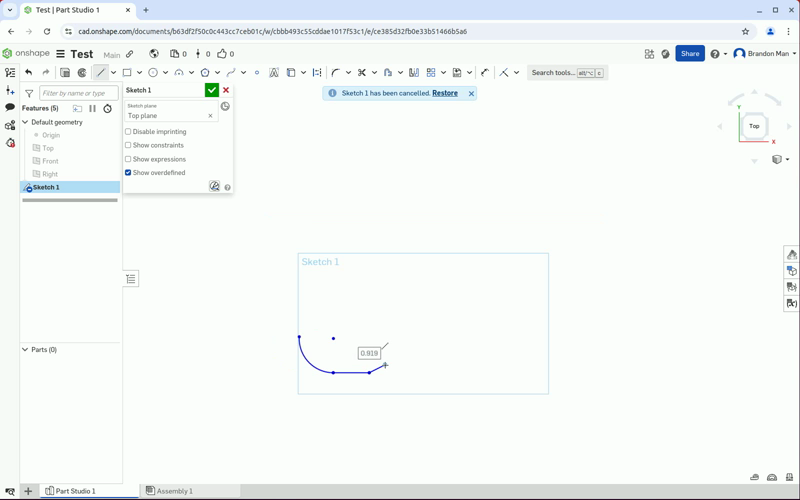
scroll(-6)
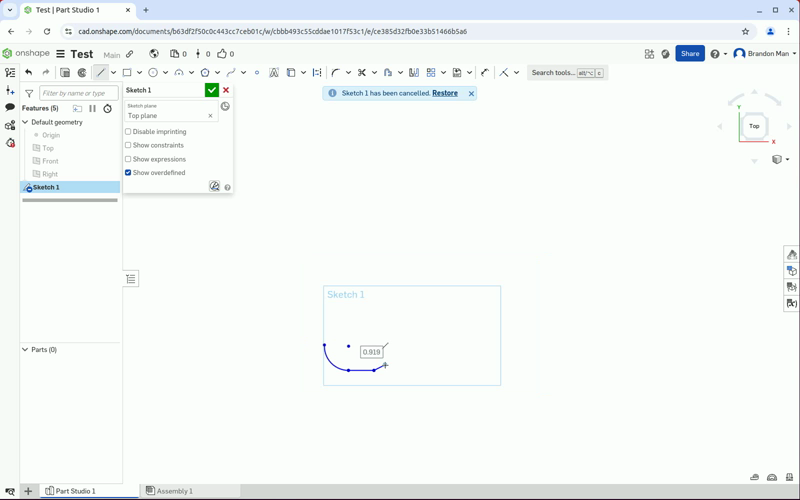
scroll(-6)
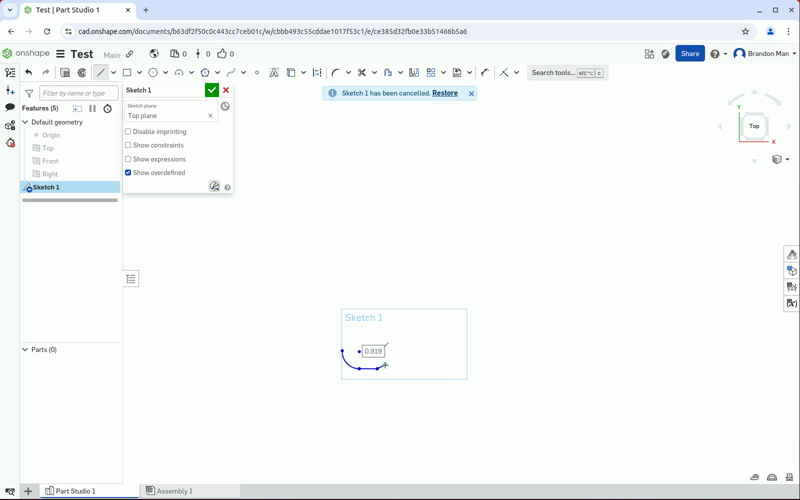
scroll(-6)
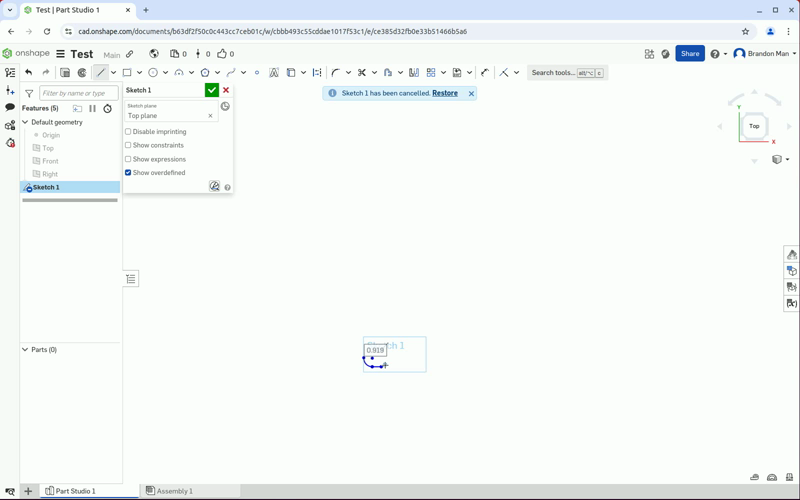
key_up(shift)
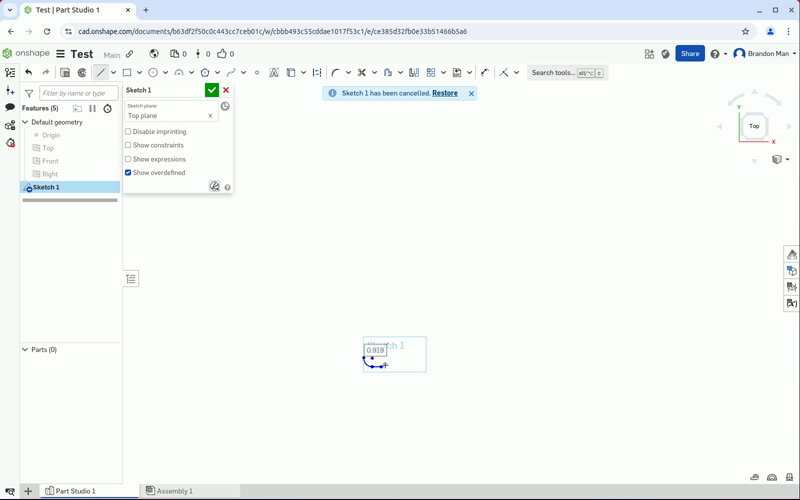
key_down(shift)
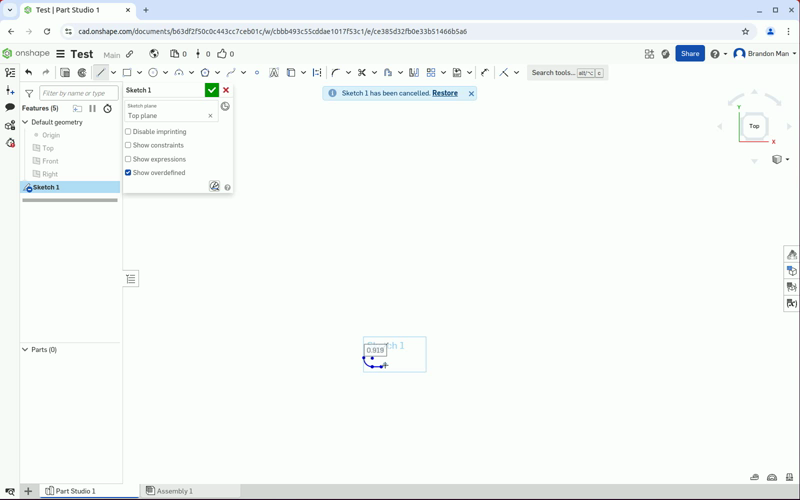
mouse_move(449, 364)
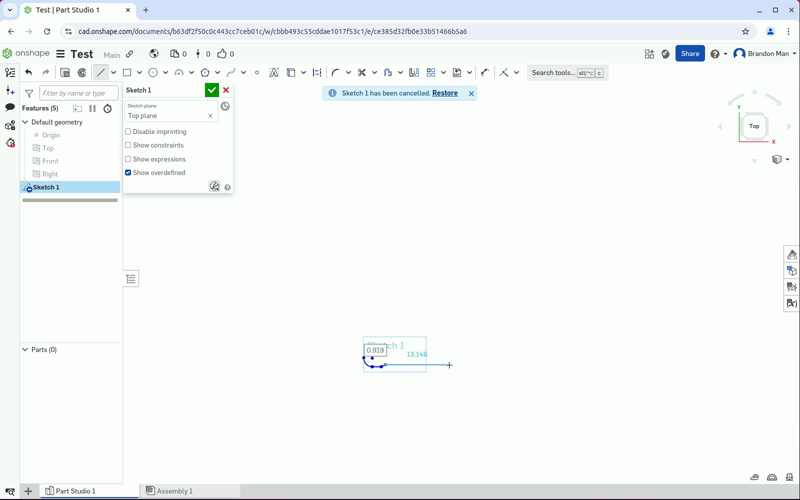
click(449, 364)
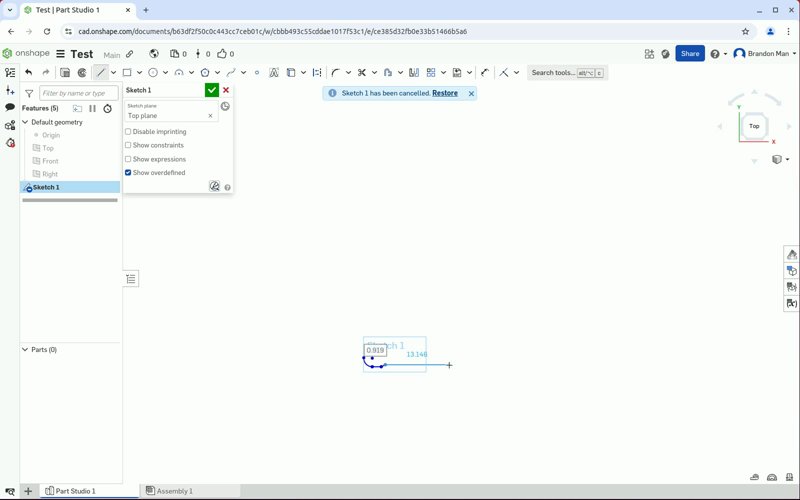
key_up(shift)
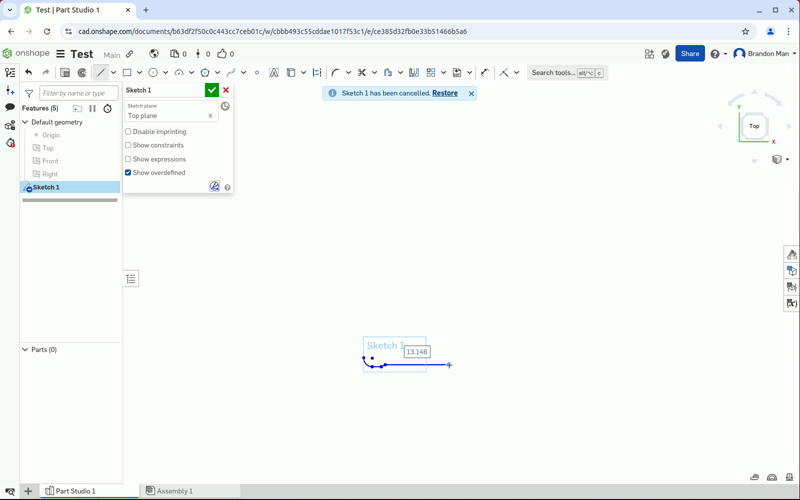
key_down(shift)
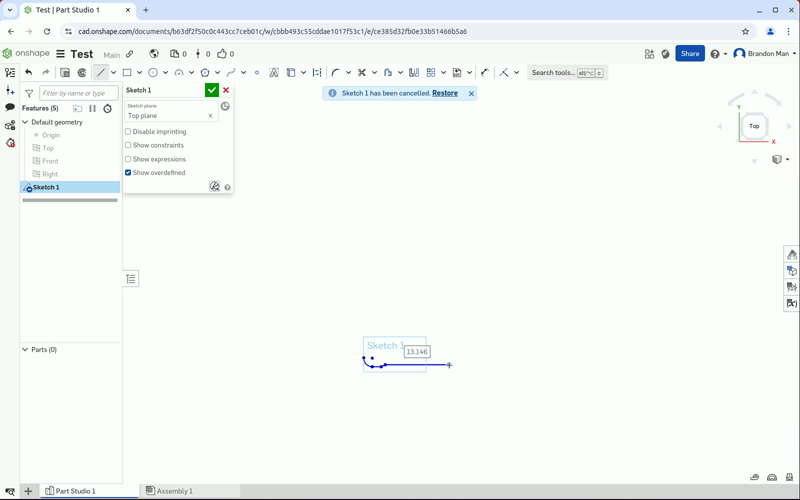
mouse_move(479, 364)
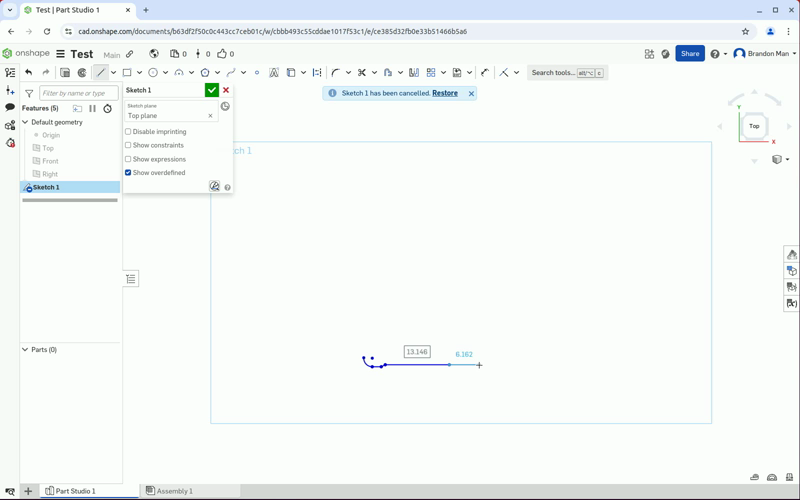
mouse_move(453, 366)
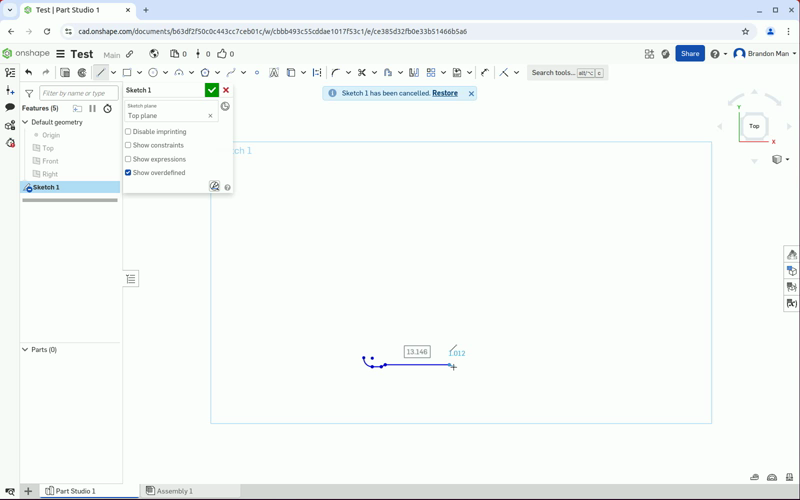
scroll(6)
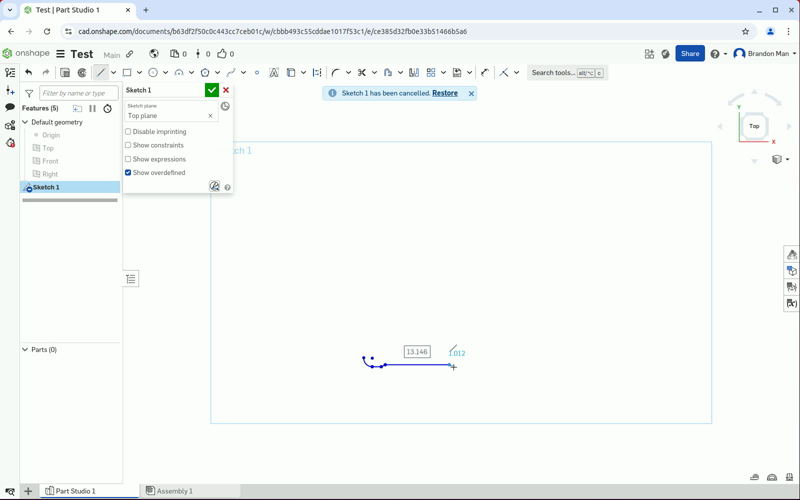
scroll(6)
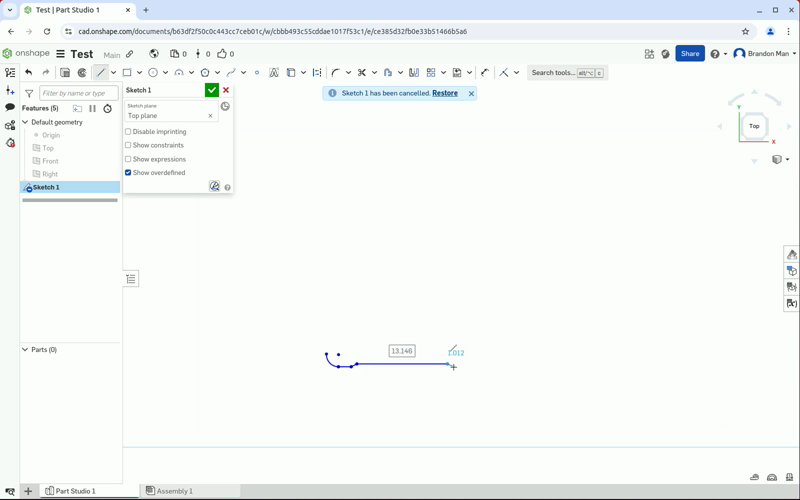
scroll(6)
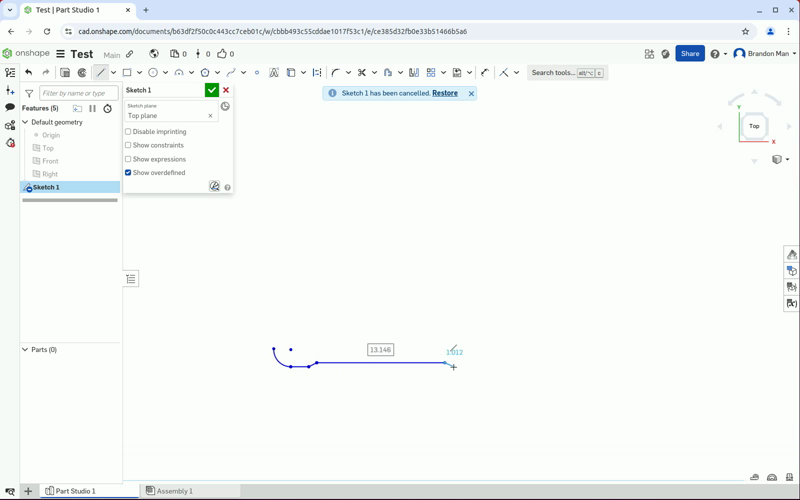
scroll(6)
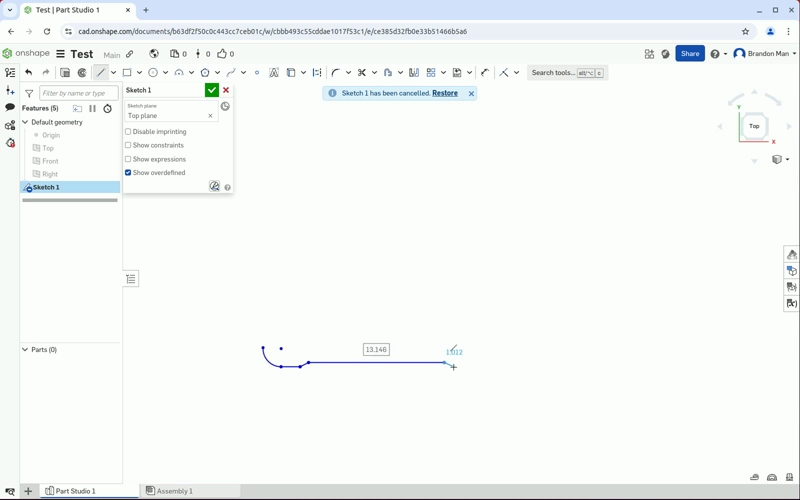
scroll(6)
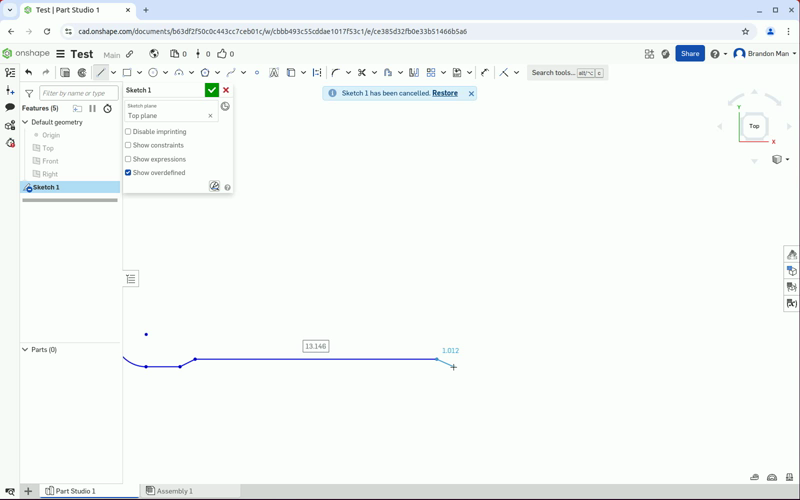
scroll(6)
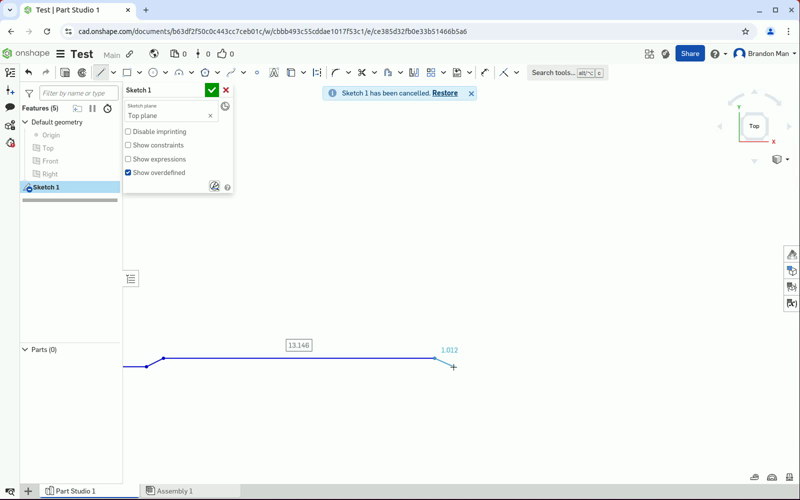
scroll(6)
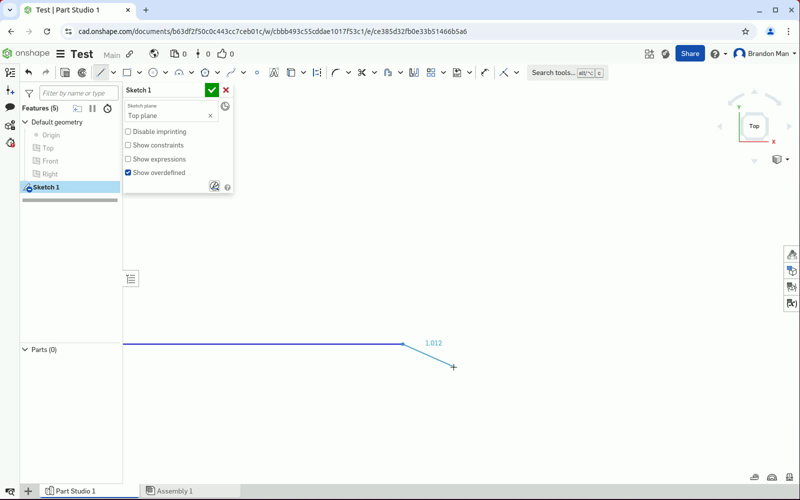
click(453, 366)
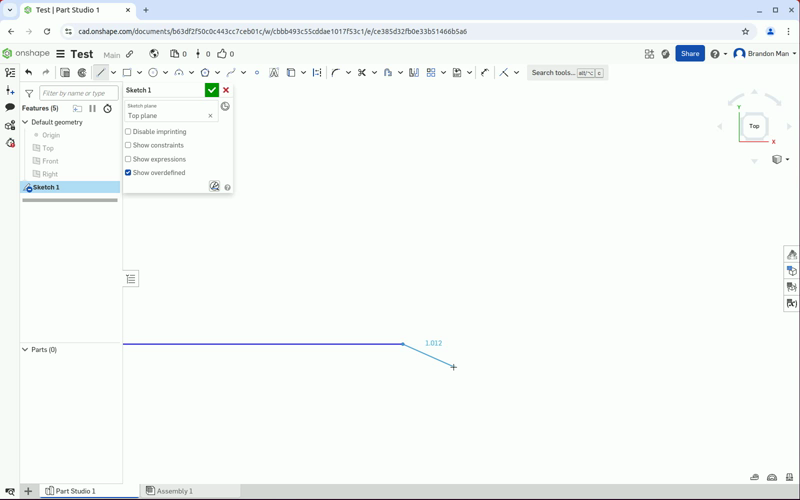
scroll(-6)
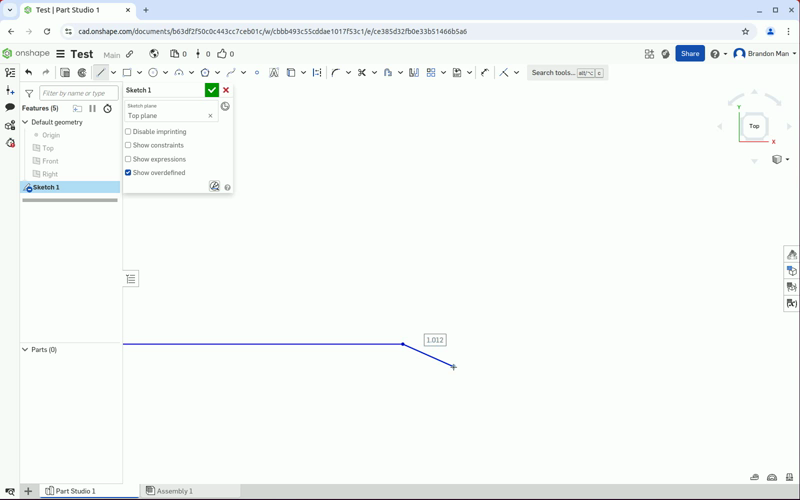
scroll(-6)
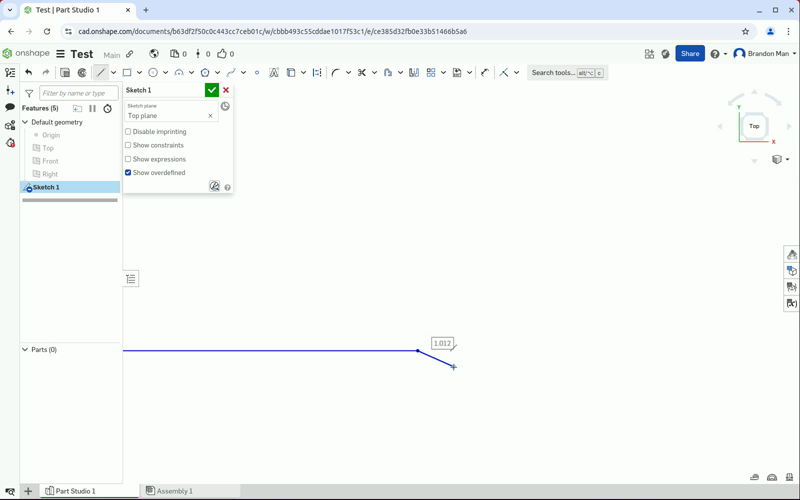
scroll(-6)
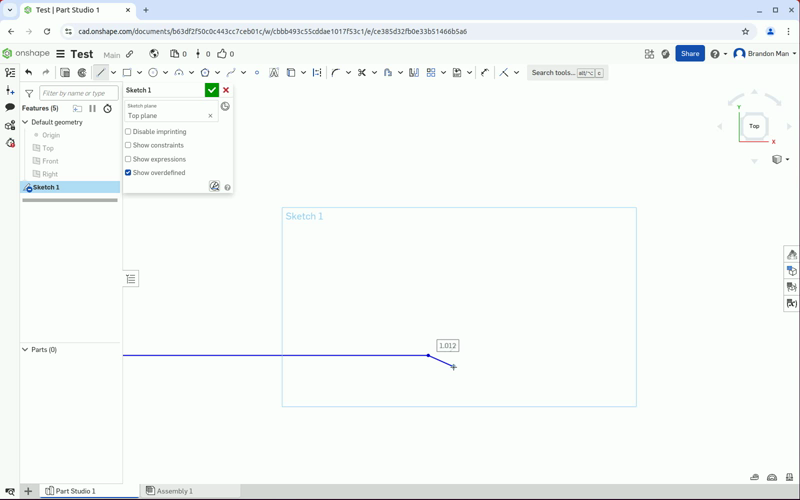
scroll(-6)
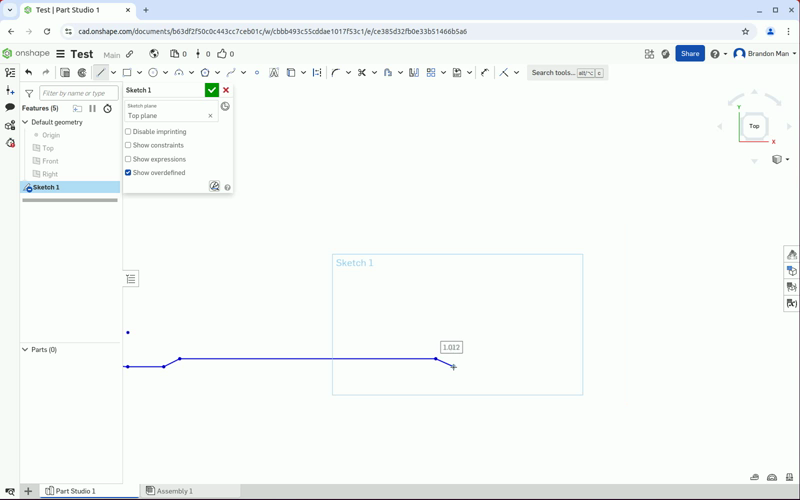
scroll(-6)
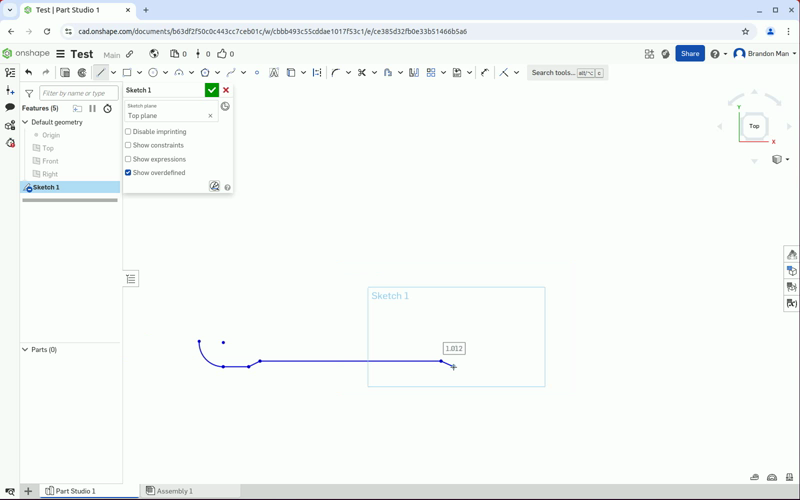
scroll(-6)
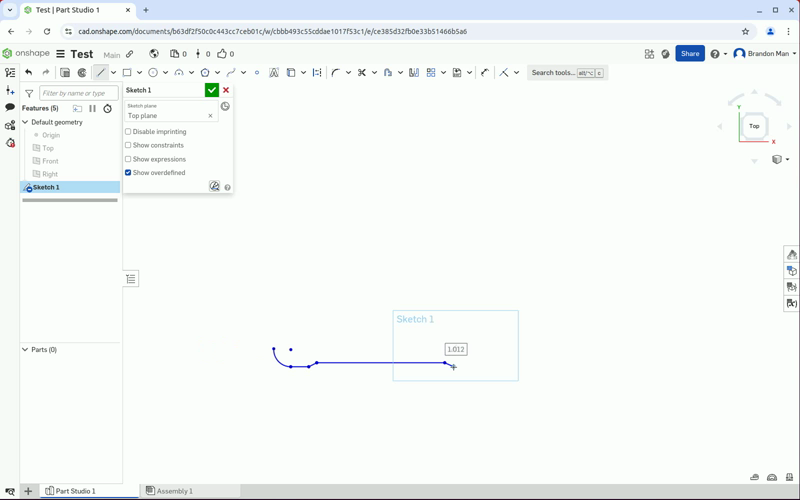
scroll(-6)
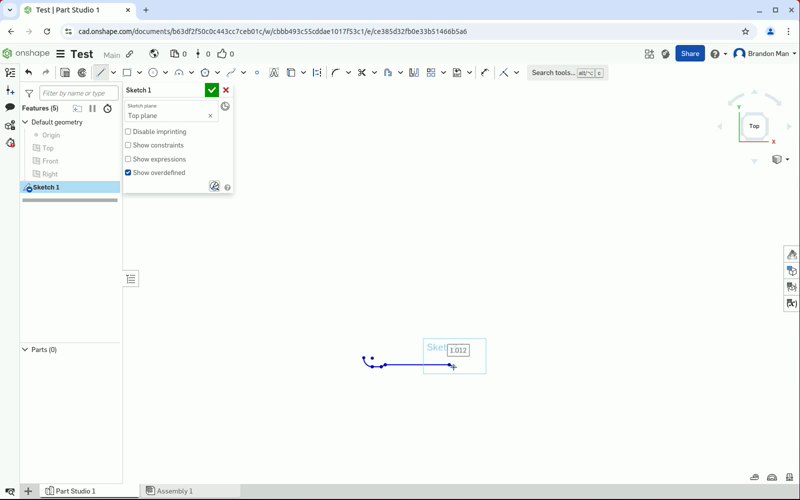
key_up(shift)
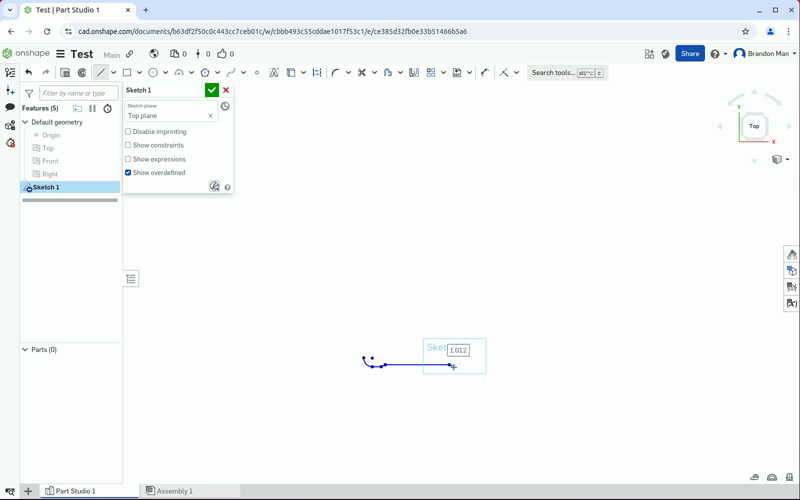
key_down(shift)
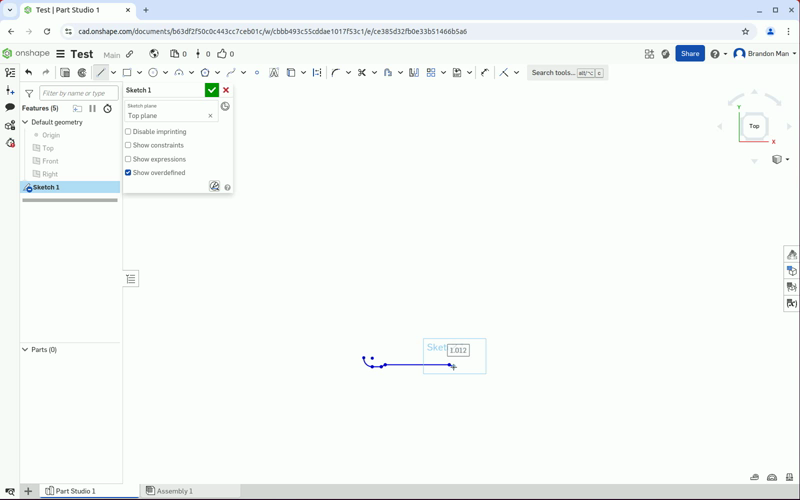
mouse_move(563, 366)
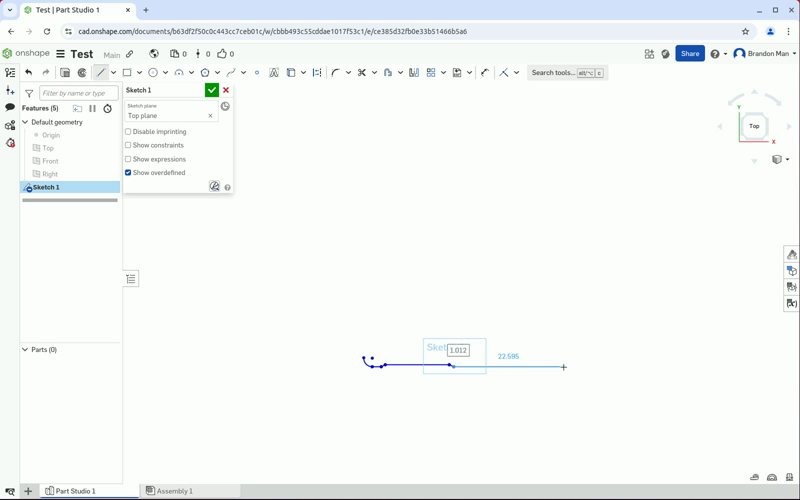
click(563, 366)
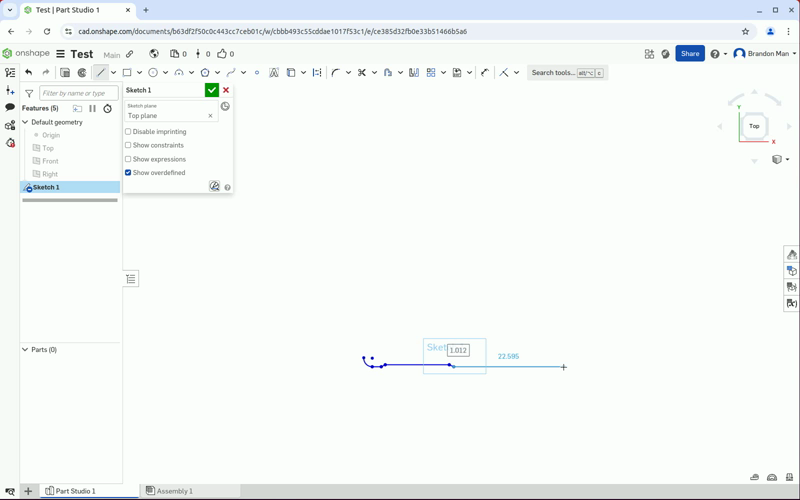
key_up(shift)
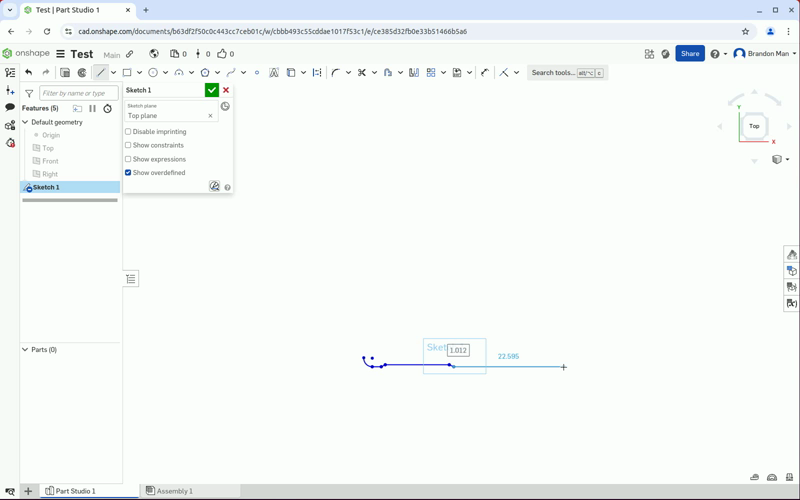
key(esc)
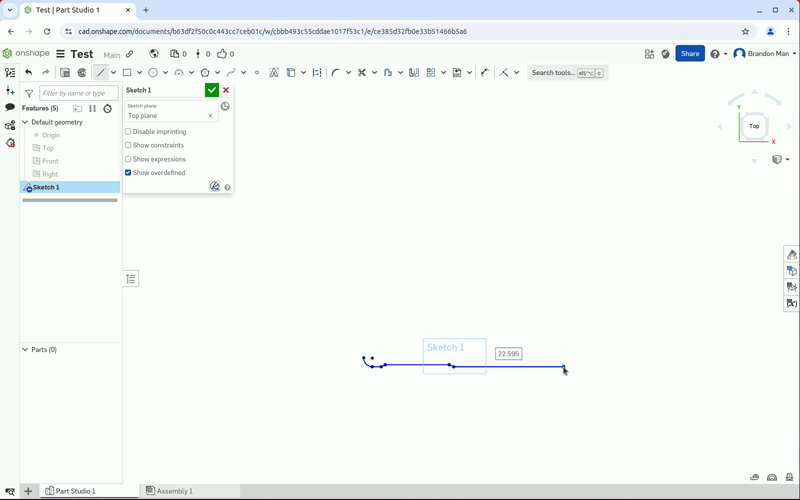
key(a)
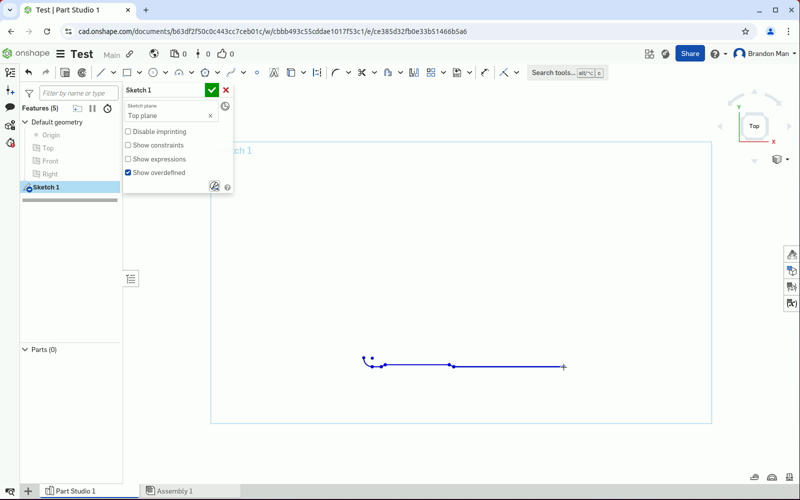
mouse_move(563, 366)
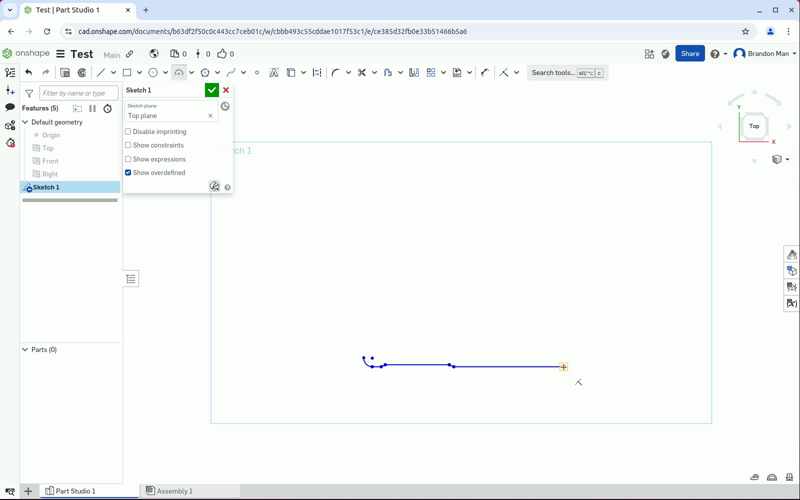
click(563, 366)
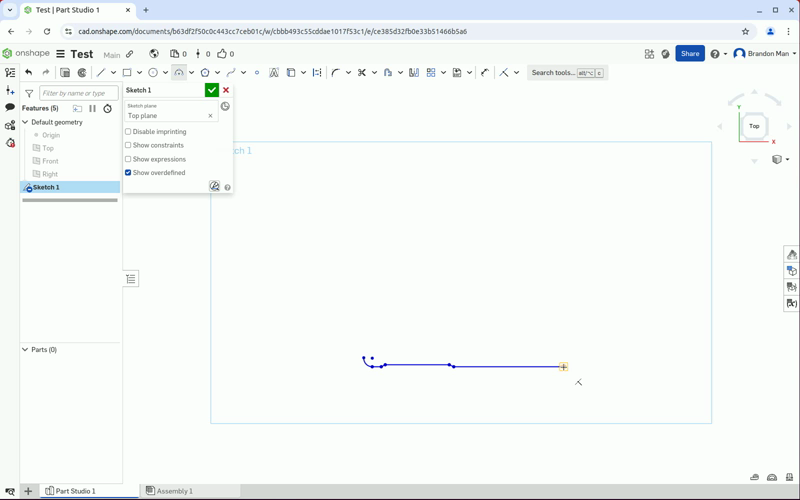
key_down(shift)
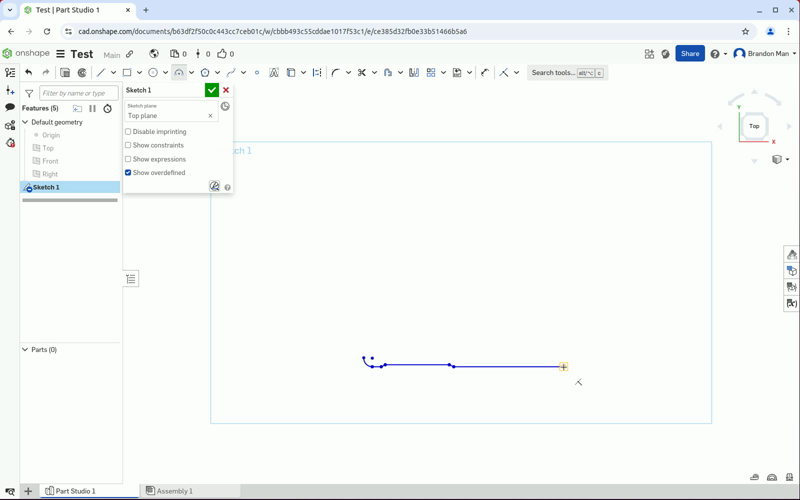
mouse_move(572, 357)
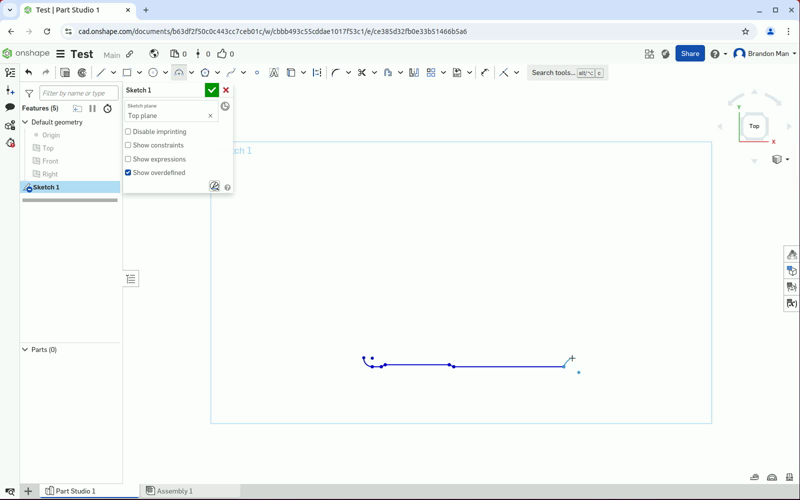
click(572, 357)
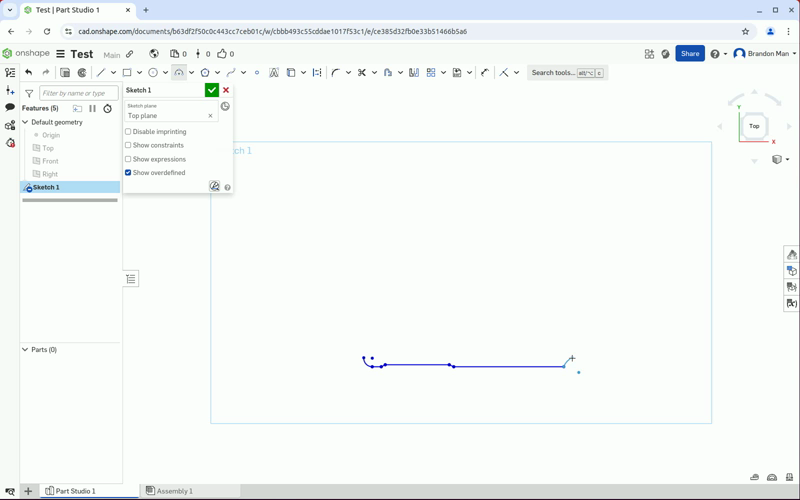
mouse_move(569, 364)
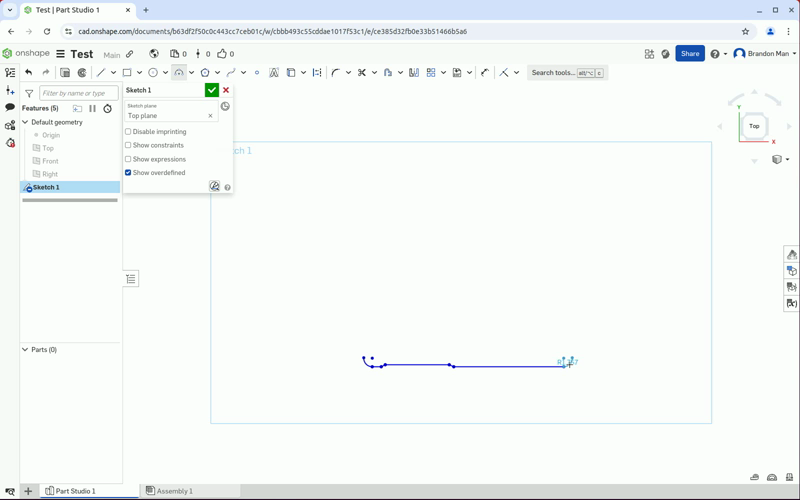
click(569, 364)
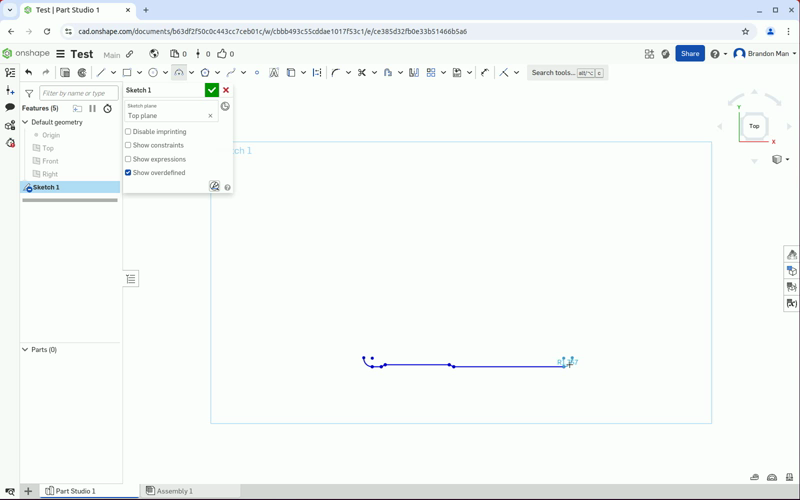
key_up(shift)
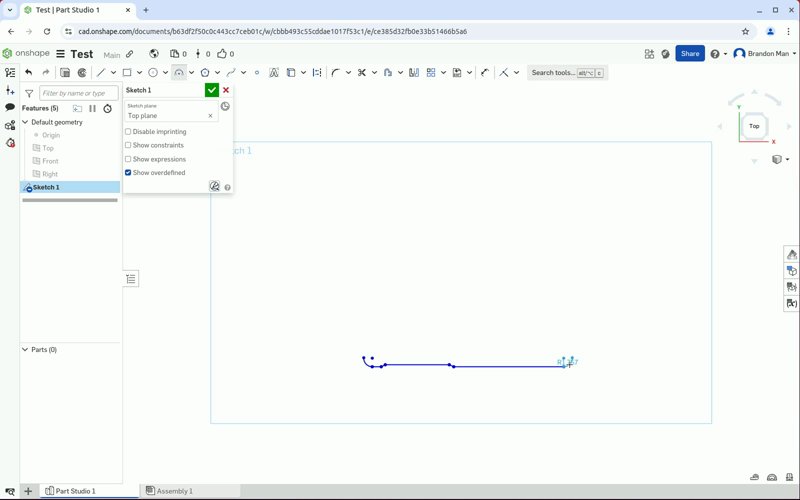
key(esc)
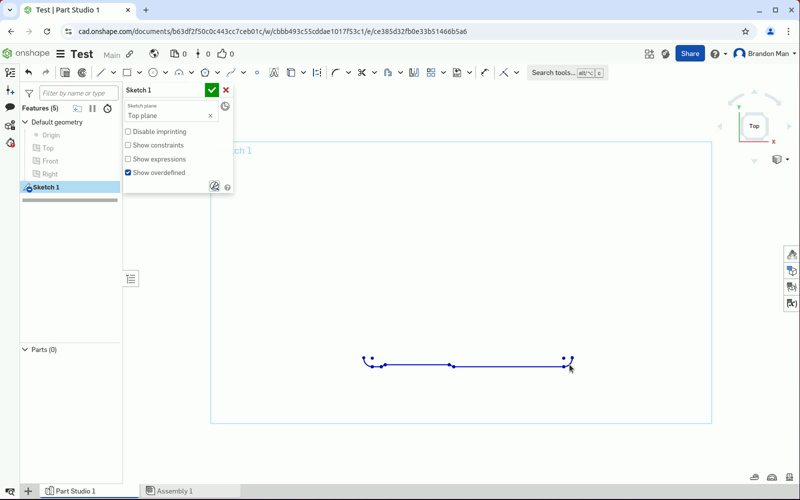
key(l)
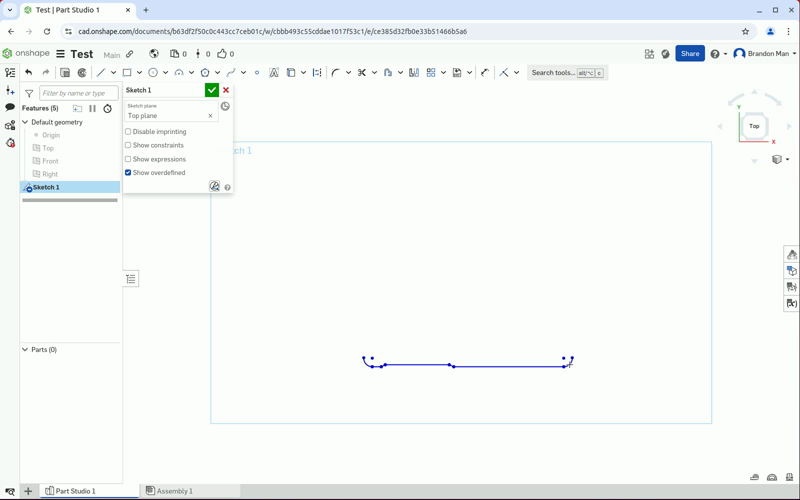
mouse_move(572, 357)
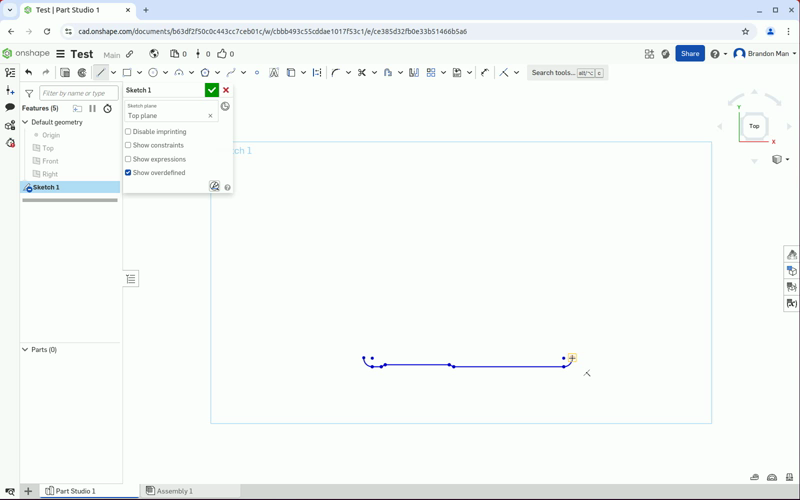
click(572, 357)
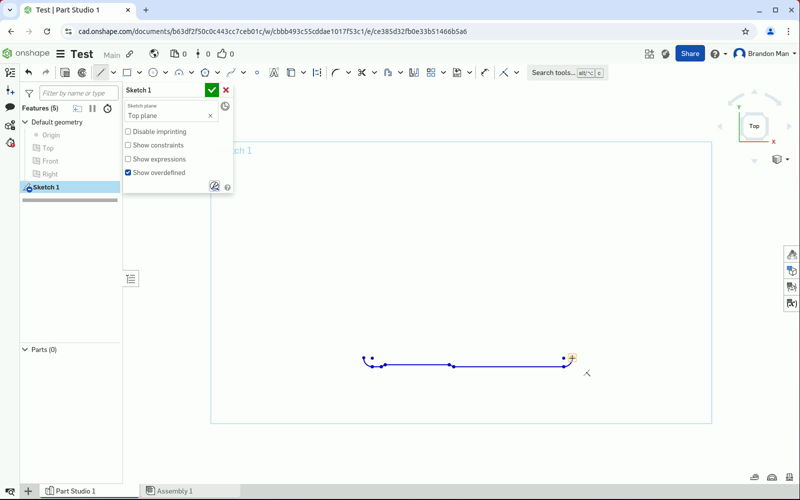
key_down(shift)
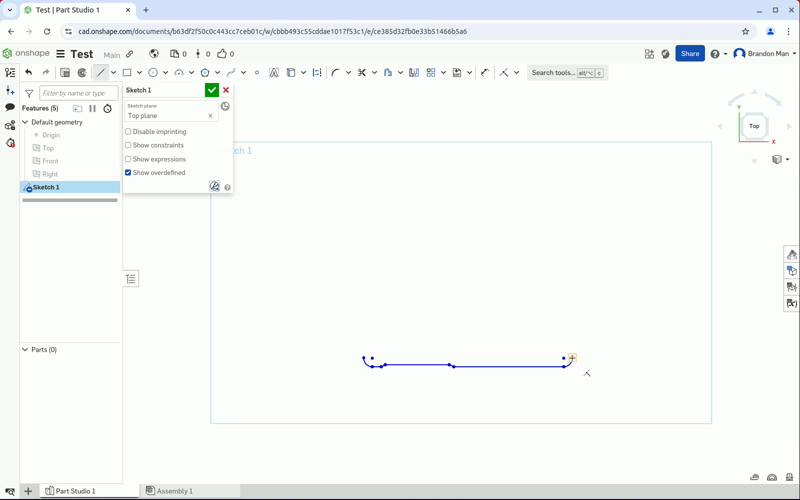
mouse_move(572, 197)
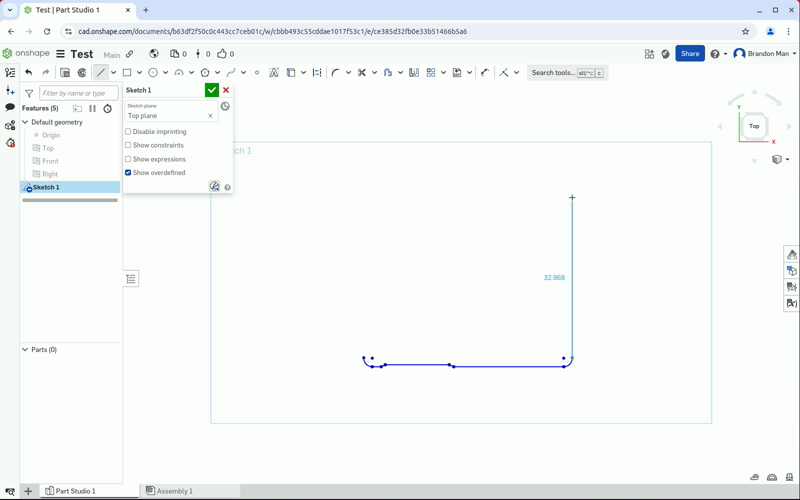
click(572, 197)
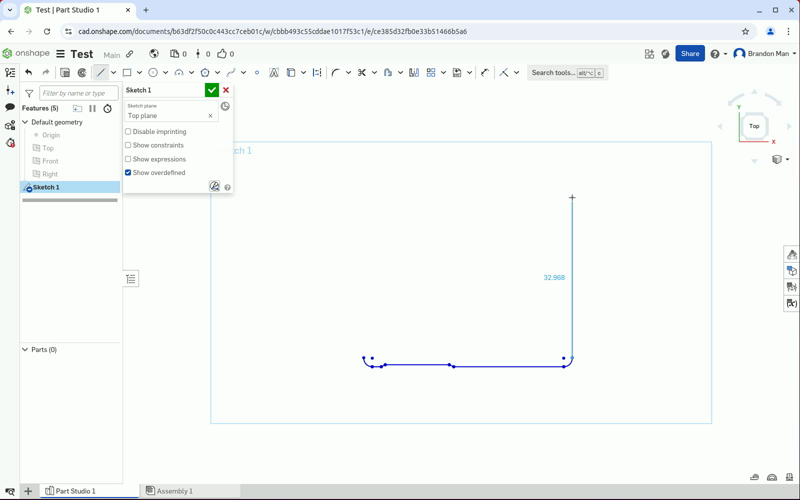
key_up(shift)
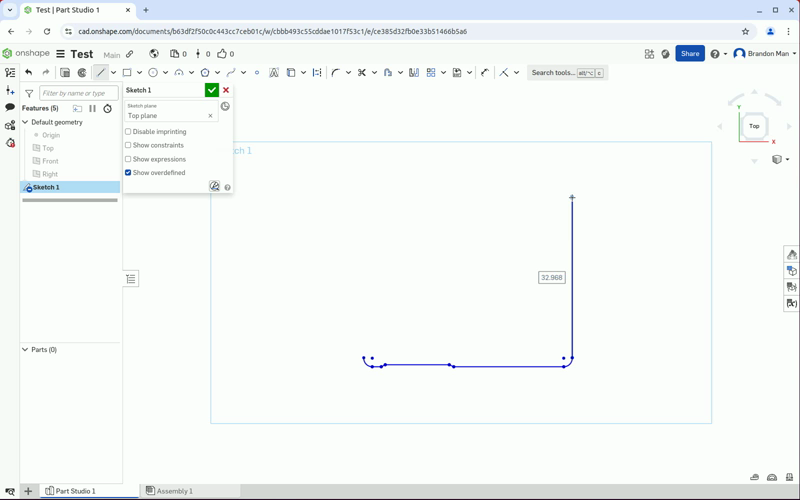
key(esc)
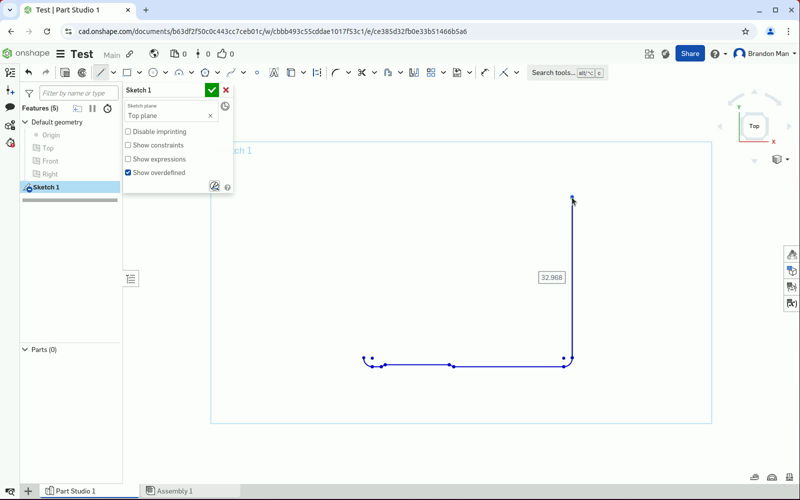
key(a)
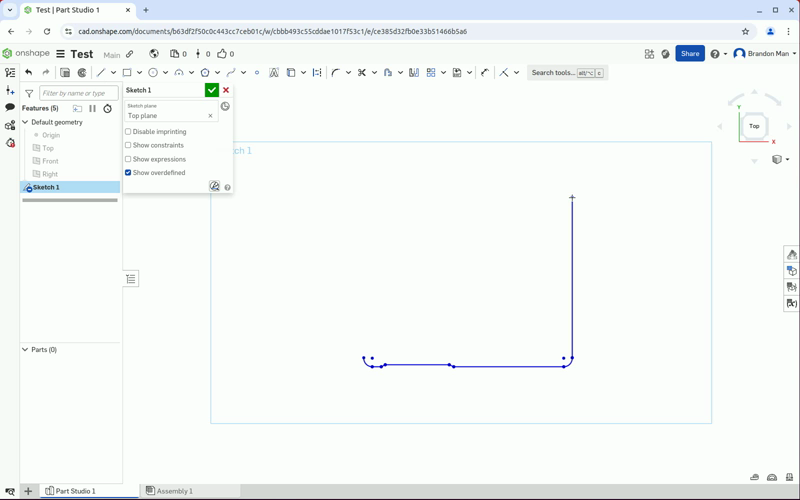
mouse_move(572, 197)
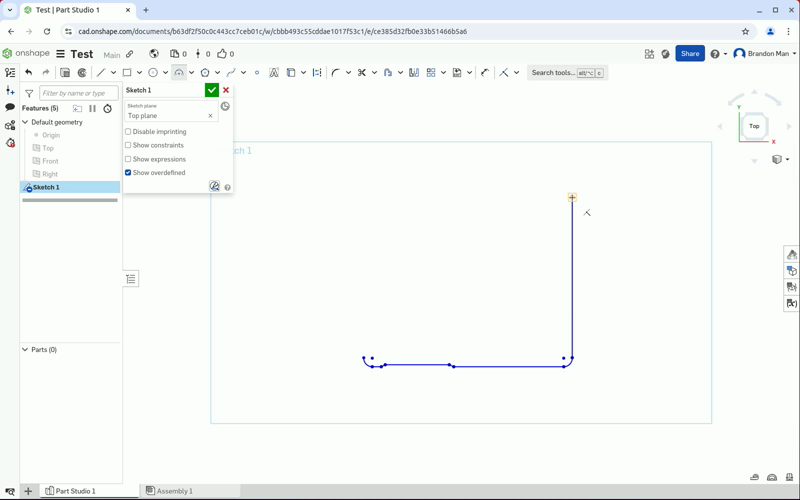
click(572, 197)
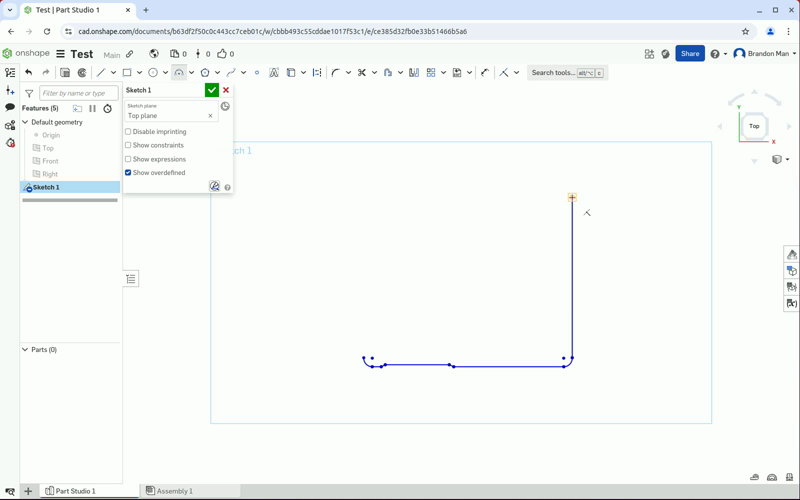
key_down(shift)
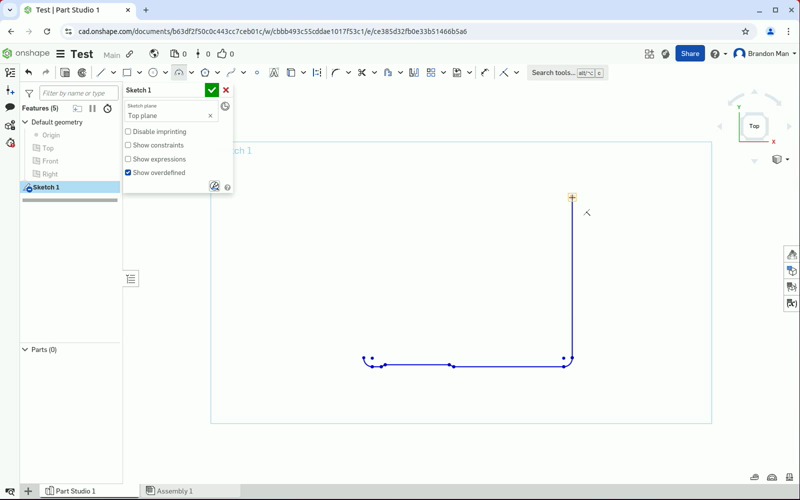
mouse_move(563, 188)
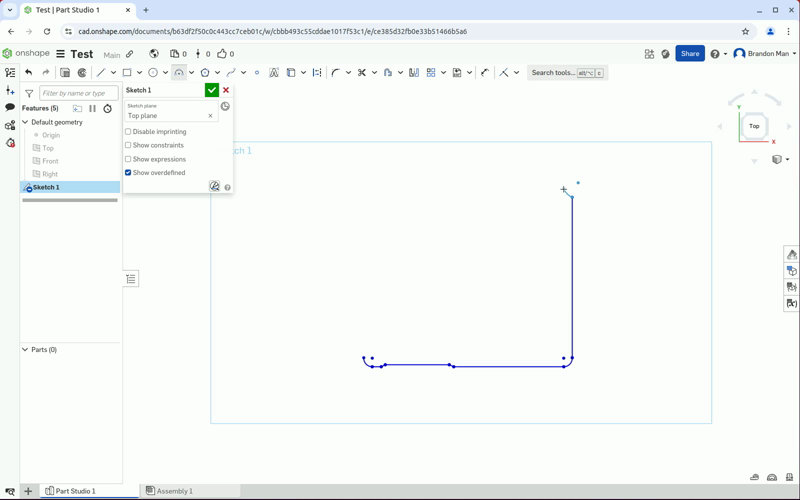
click(563, 188)
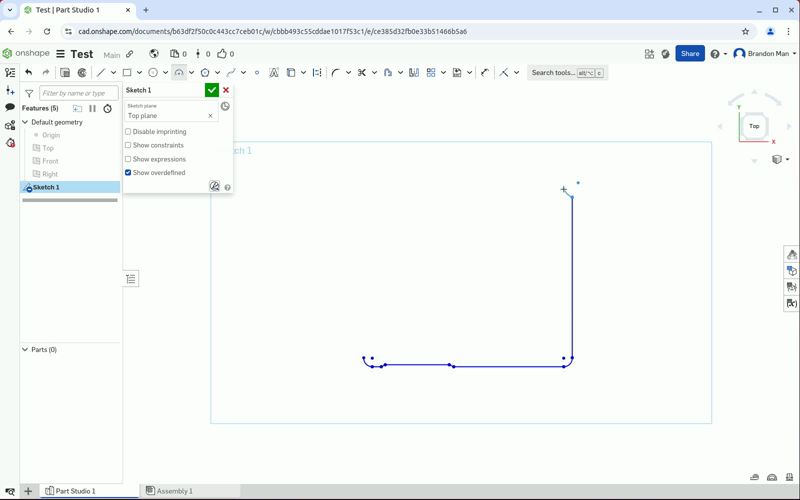
mouse_move(569, 191)
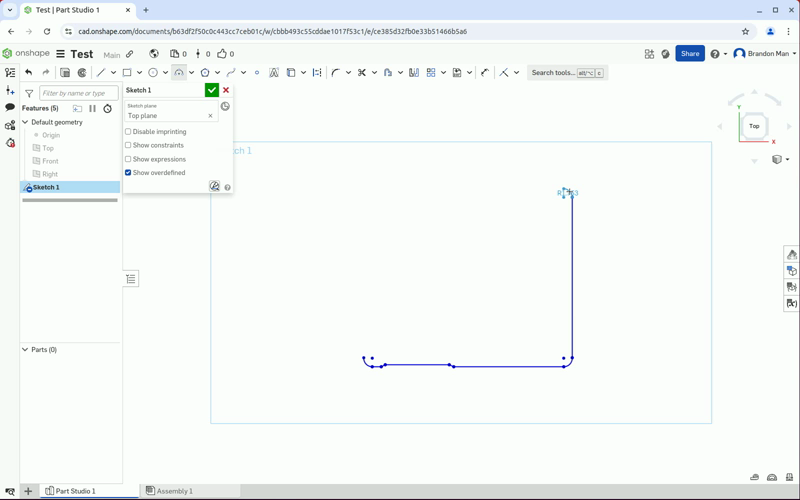
click(569, 191)
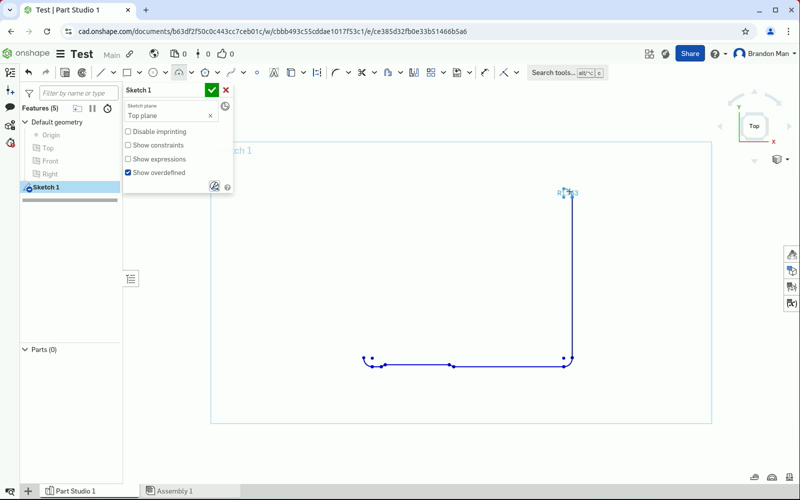
key_up(shift)
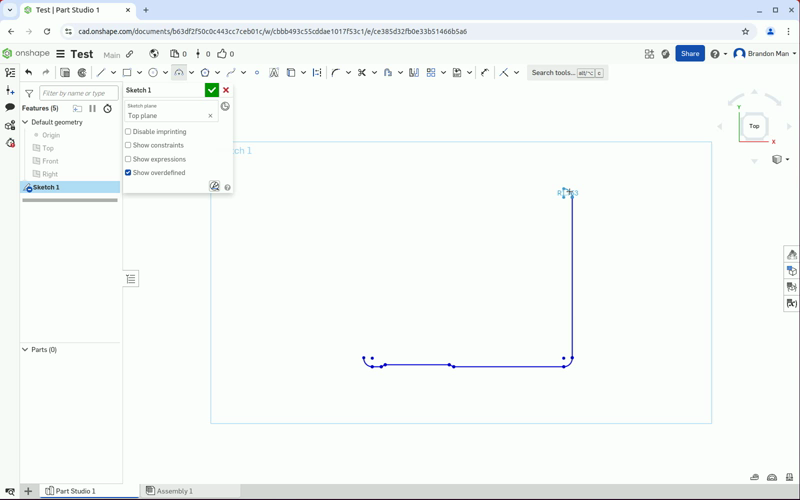
key(esc)
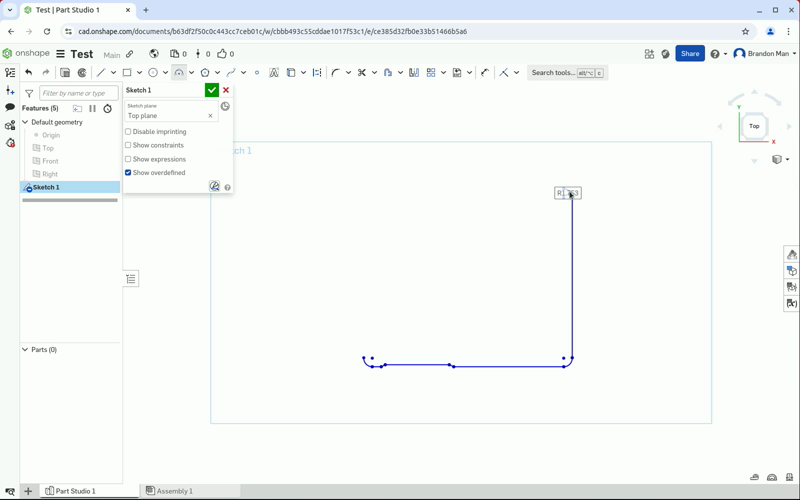
key(l)
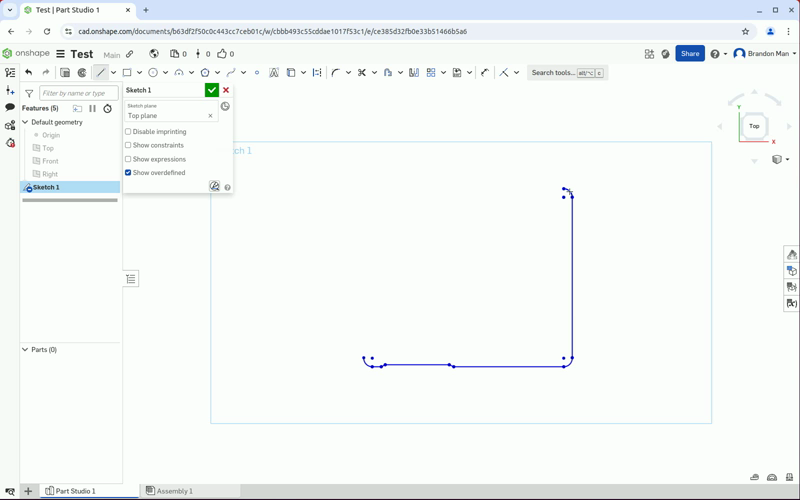
mouse_move(563, 188)
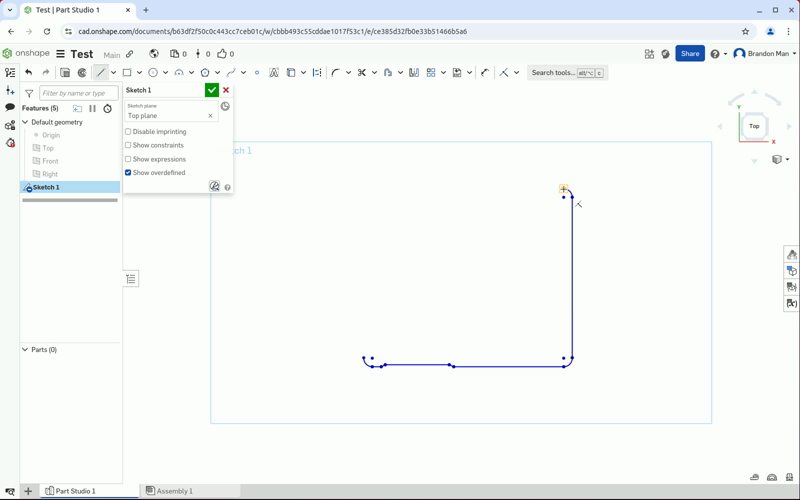
click(563, 188)
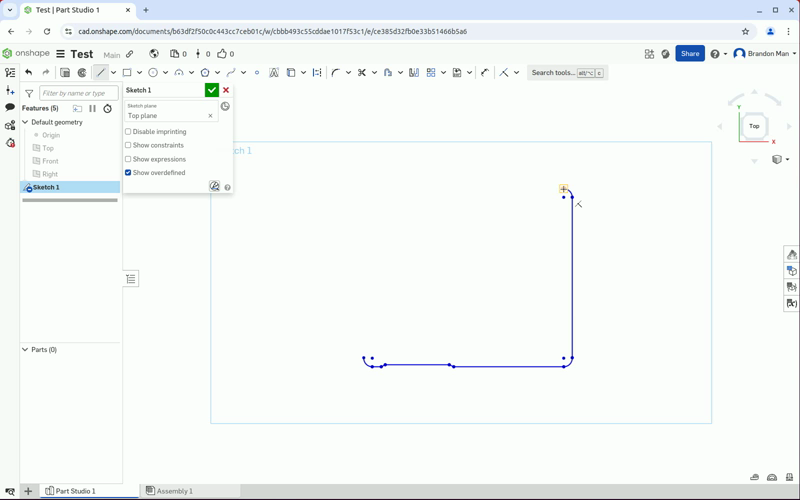
key_down(shift)
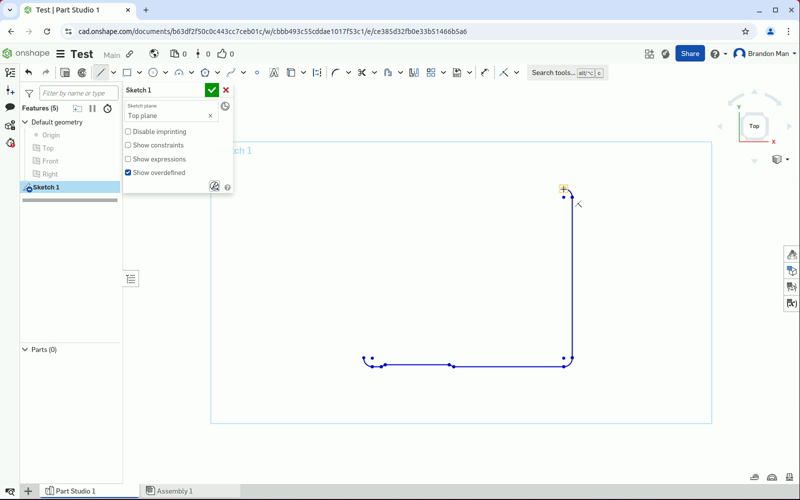
mouse_move(372, 188)
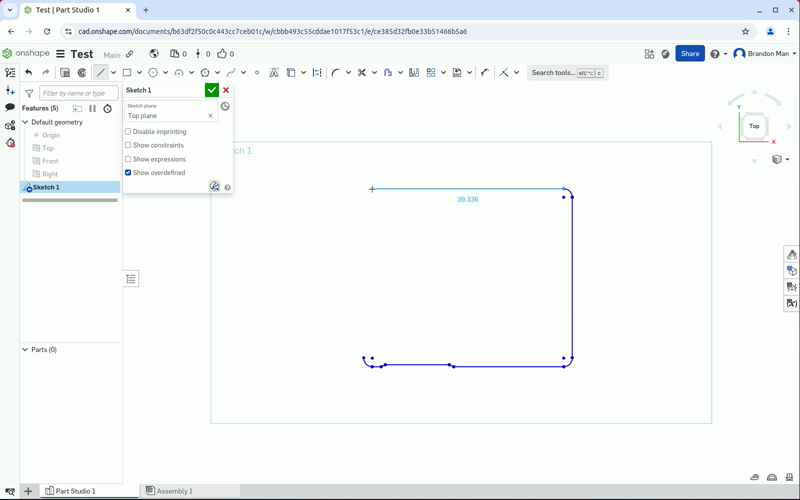
click(372, 188)
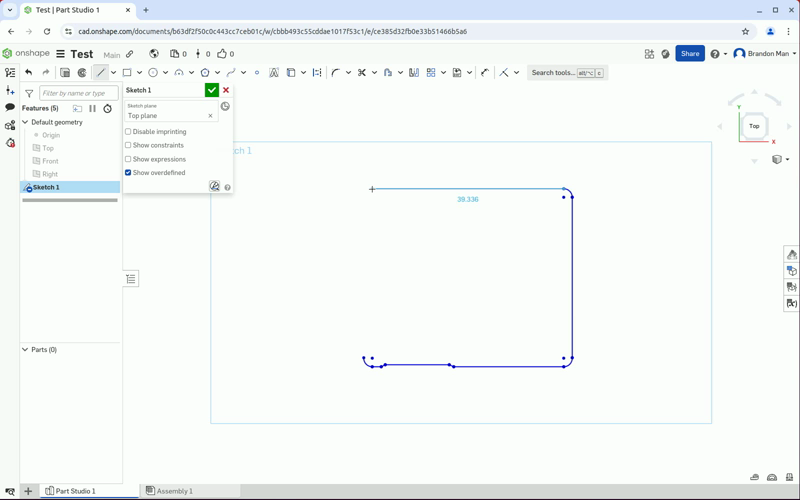
key_up(shift)
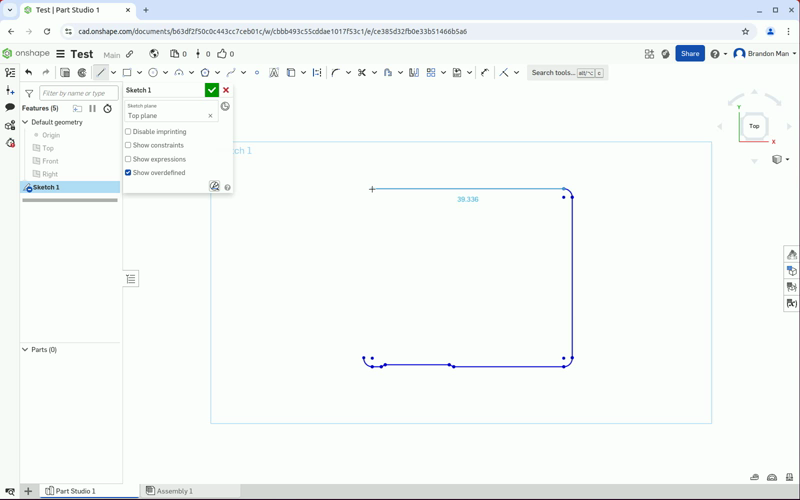
key(esc)
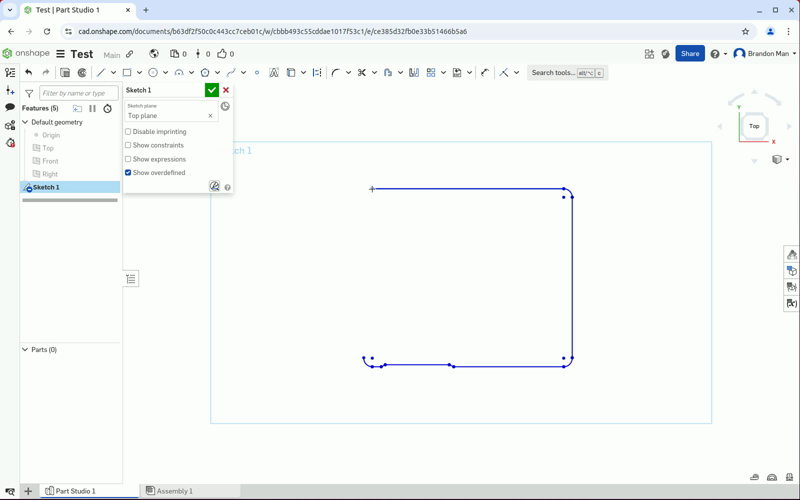
key(a)
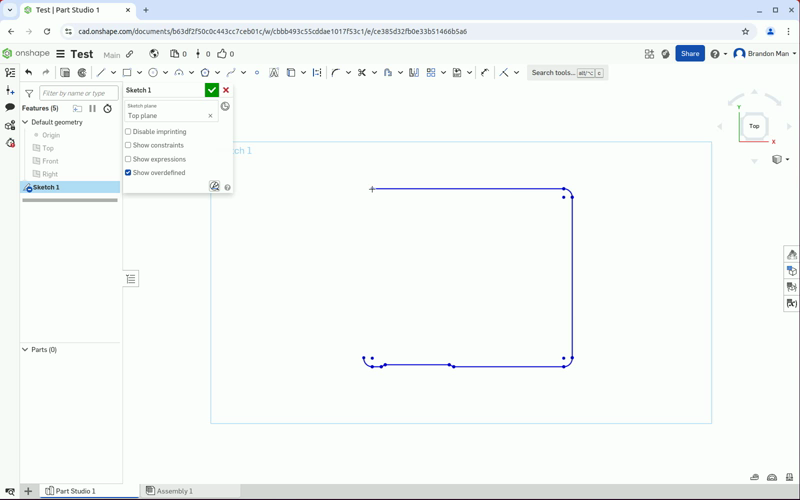
mouse_move(372, 188)
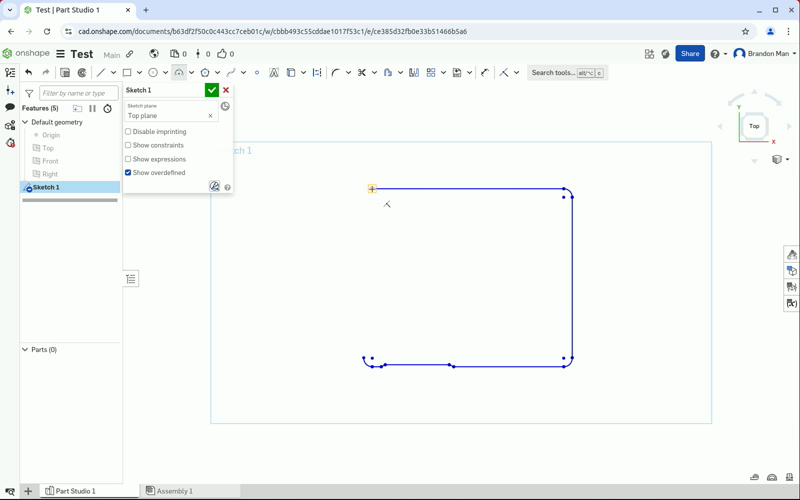
click(372, 188)
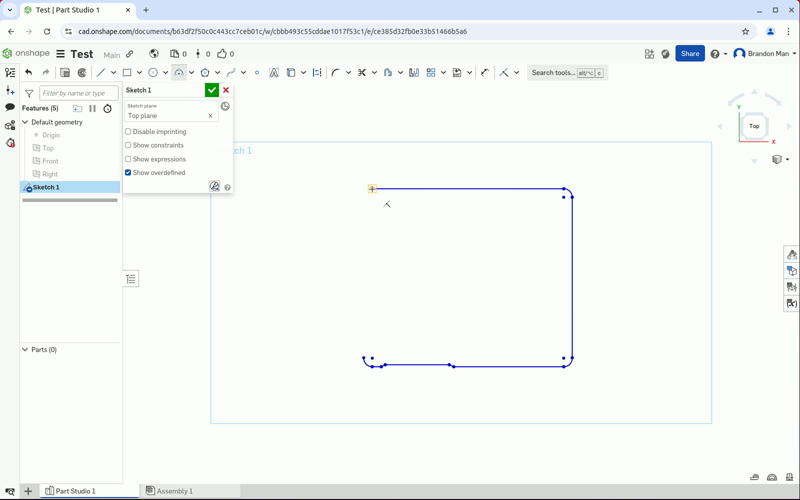
key_down(shift)
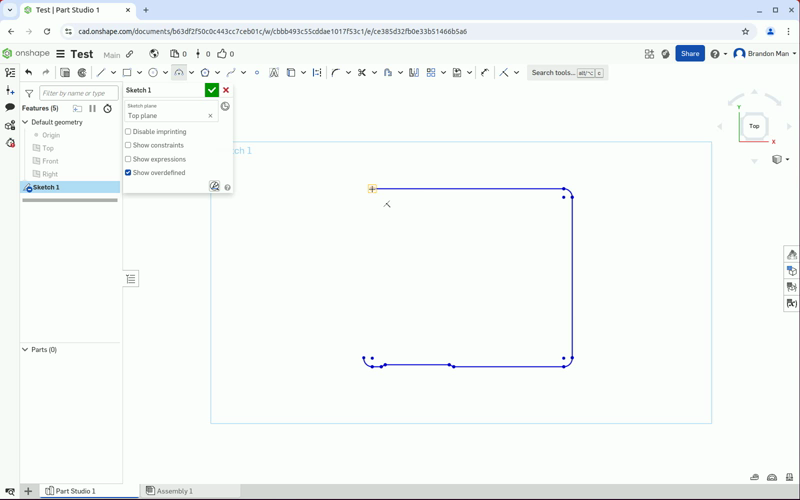
mouse_move(363, 197)
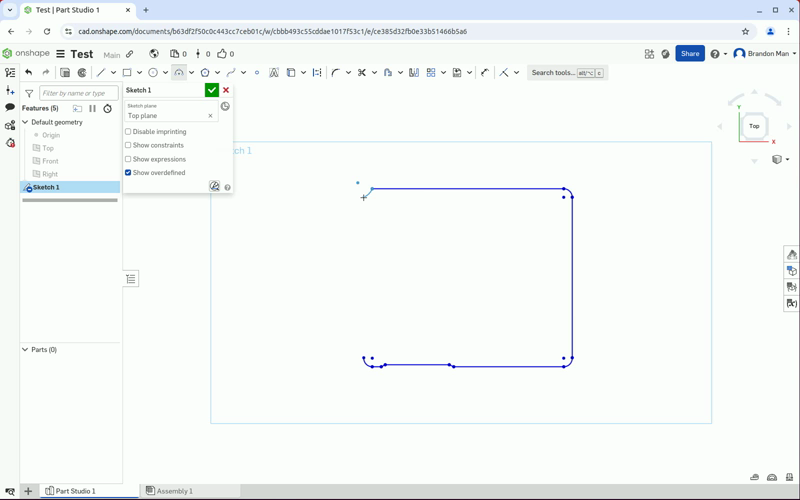
click(363, 197)
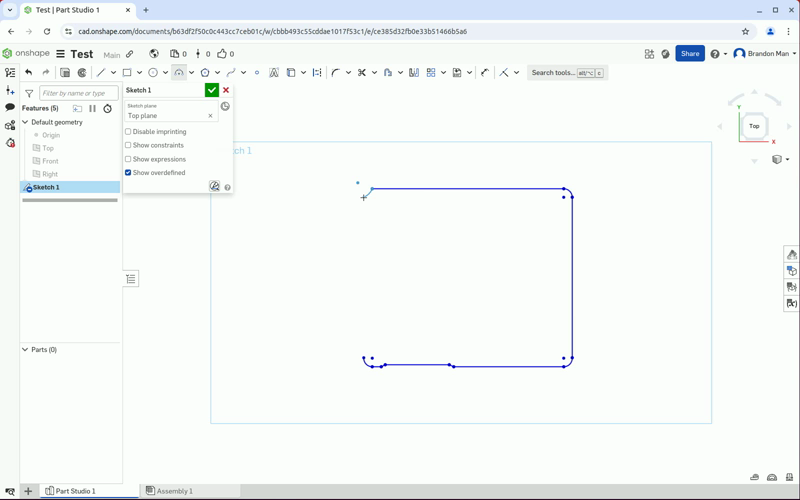
mouse_move(366, 191)
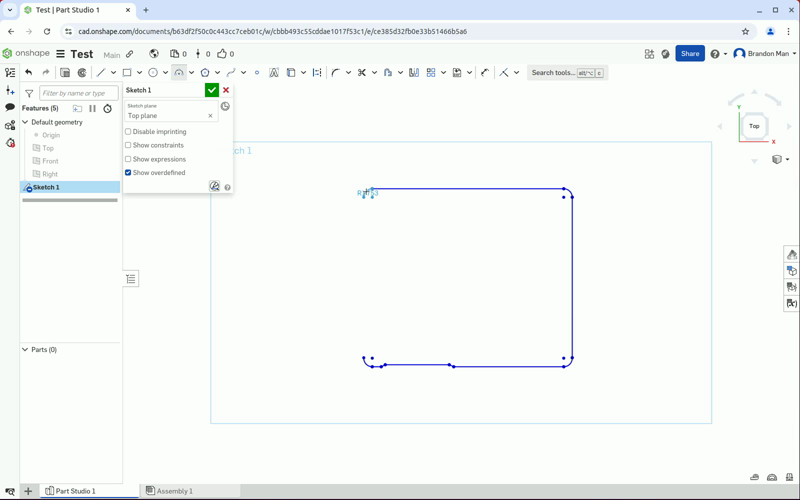
click(366, 191)
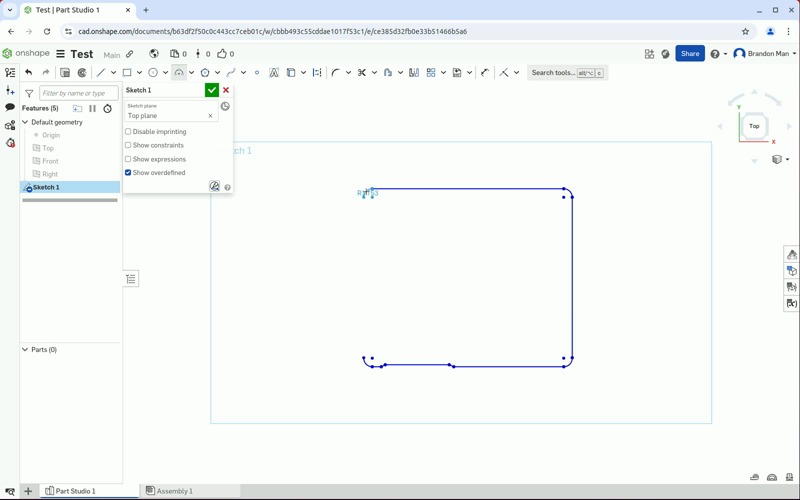
key_up(shift)
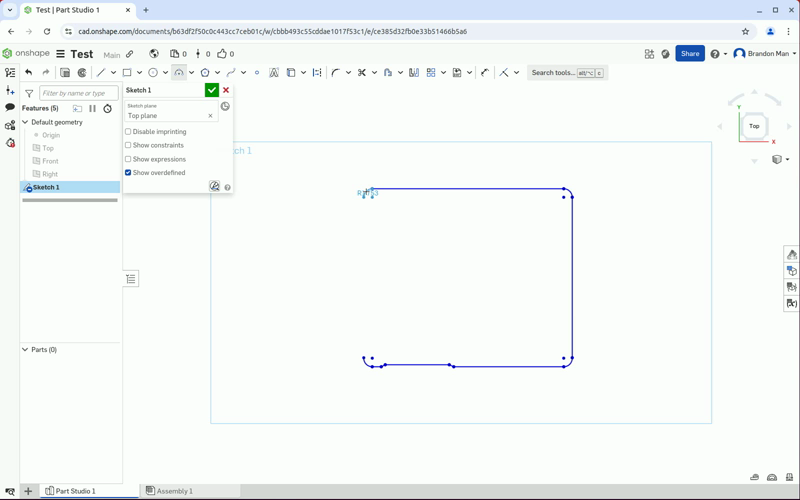
key(esc)
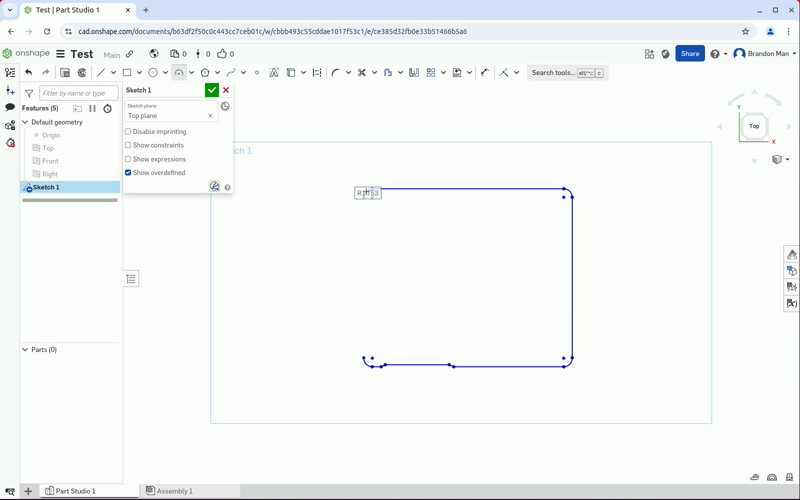
key(l)
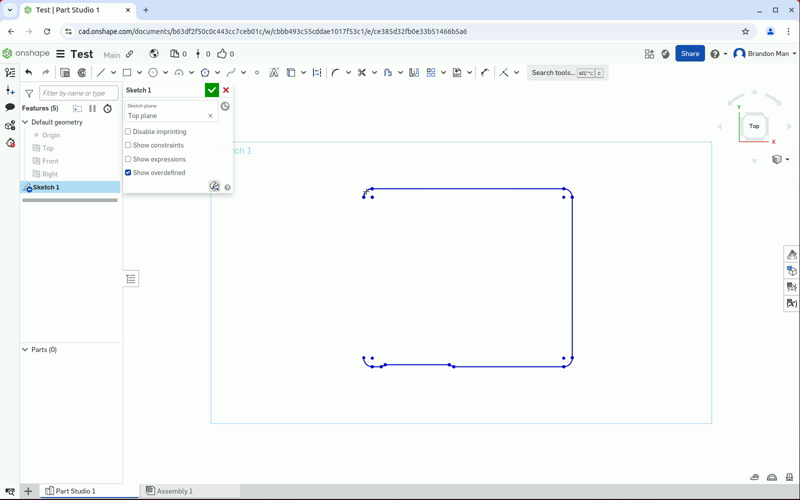
mouse_move(363, 197)
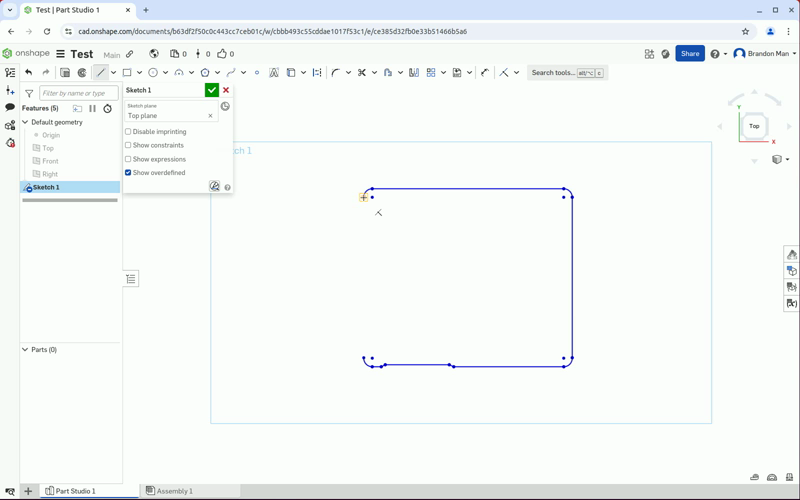
click(363, 197)
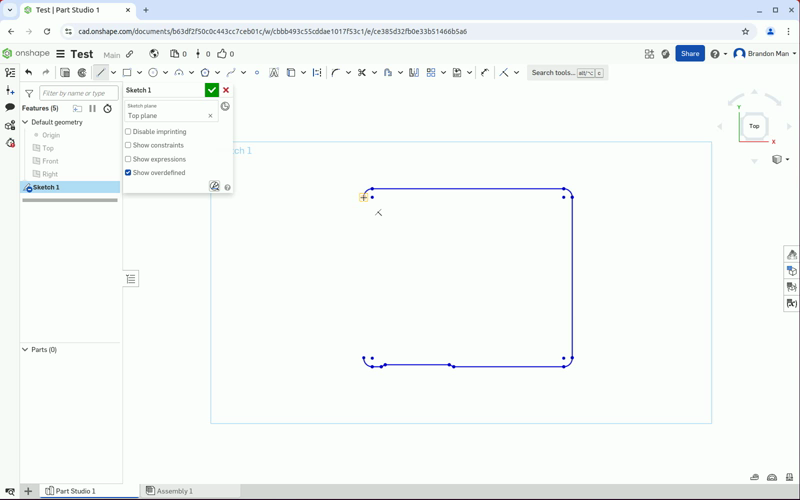
key_down(shift)
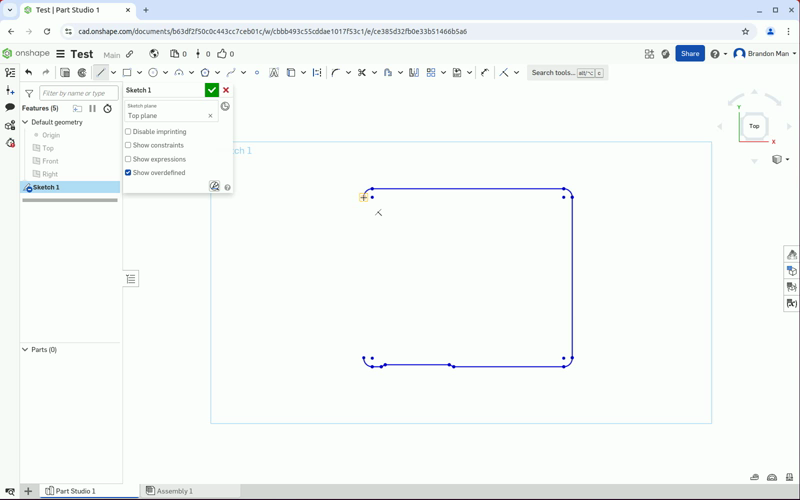
mouse_move(363, 357)
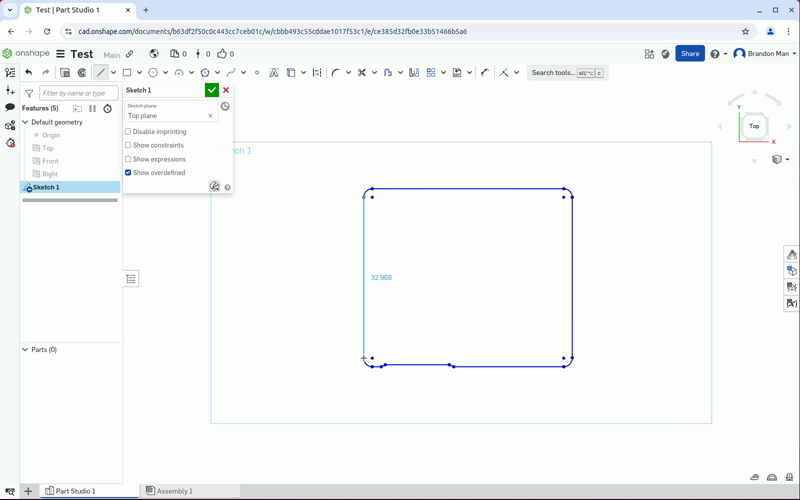
key_up(shift)
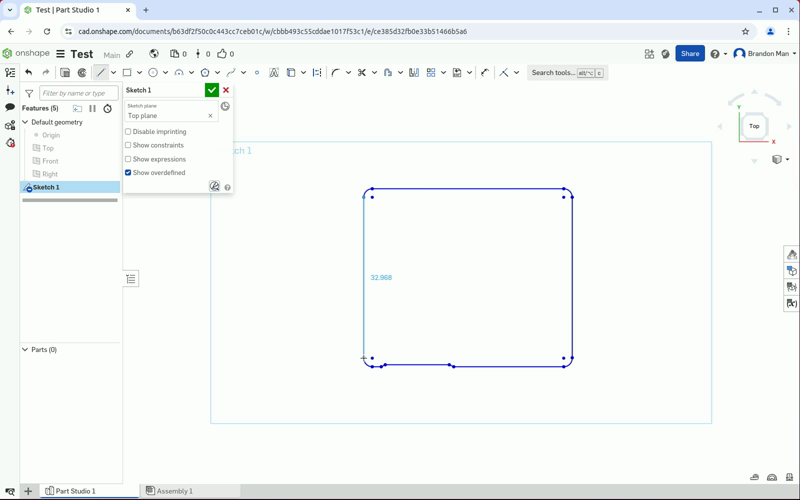
click(363, 357)
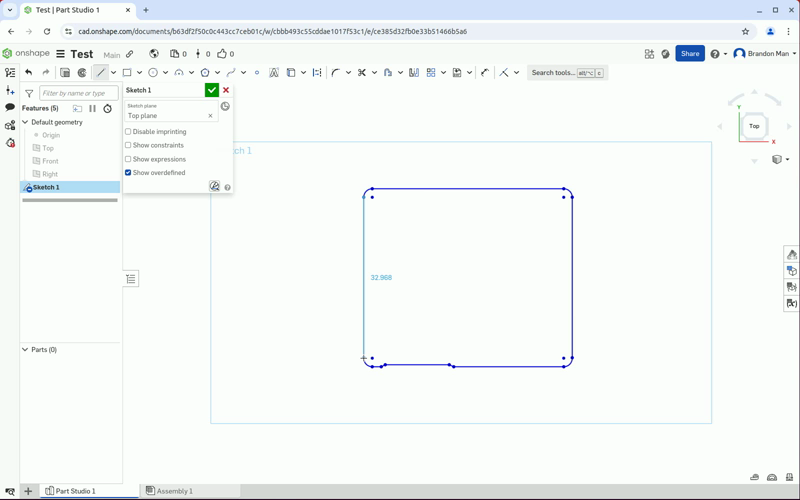
key(esc)
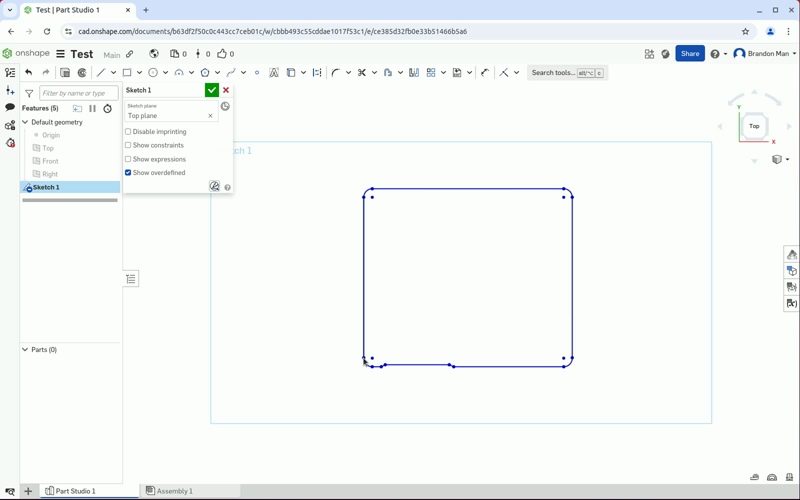
key(c)
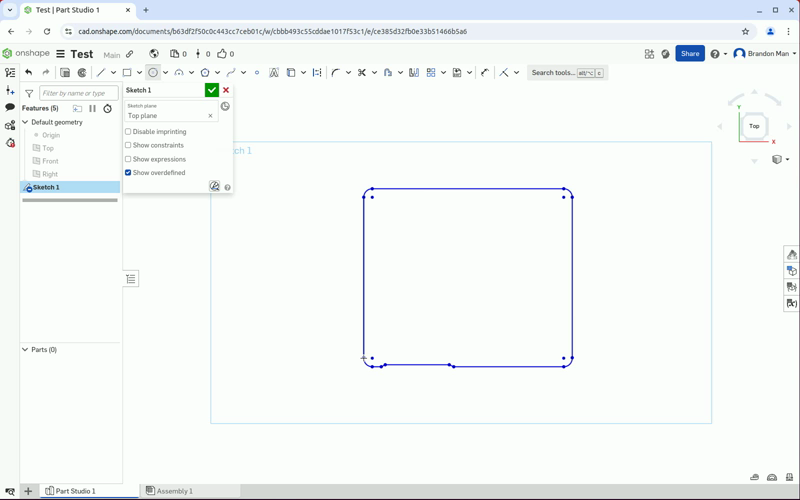
key_down(shift)
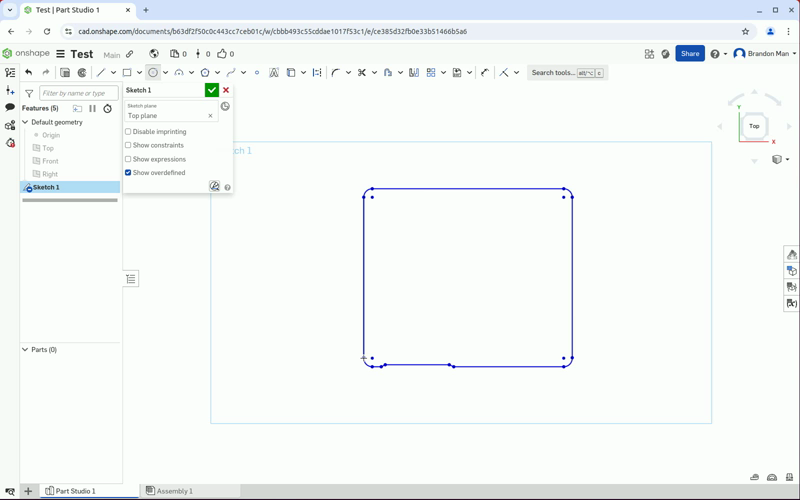
mouse_move(374, 355)
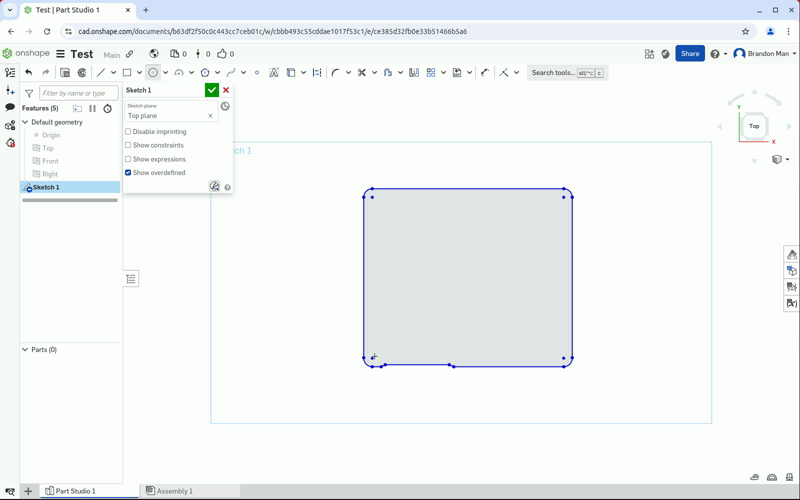
scroll(6)
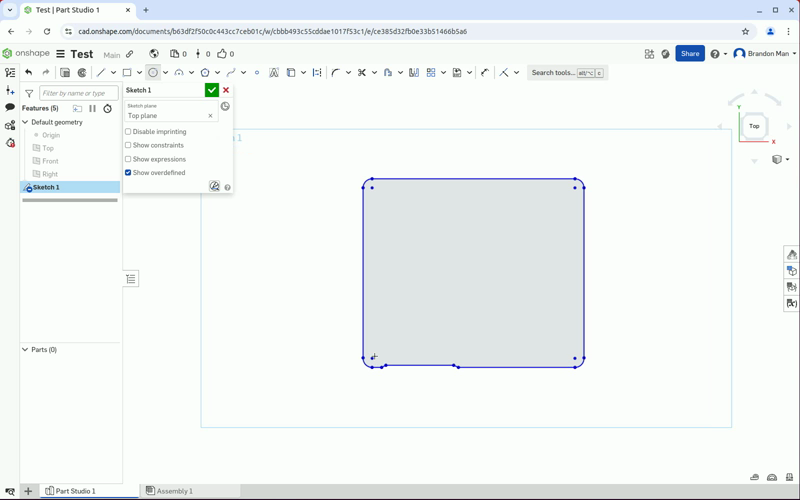
scroll(6)
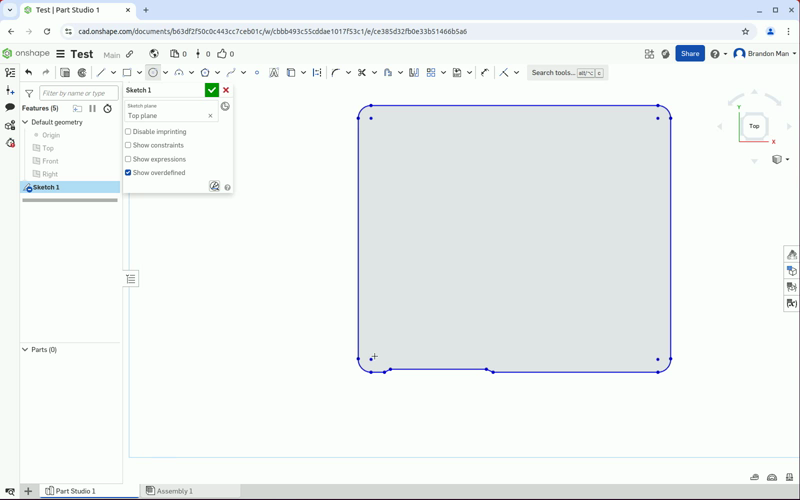
scroll(6)
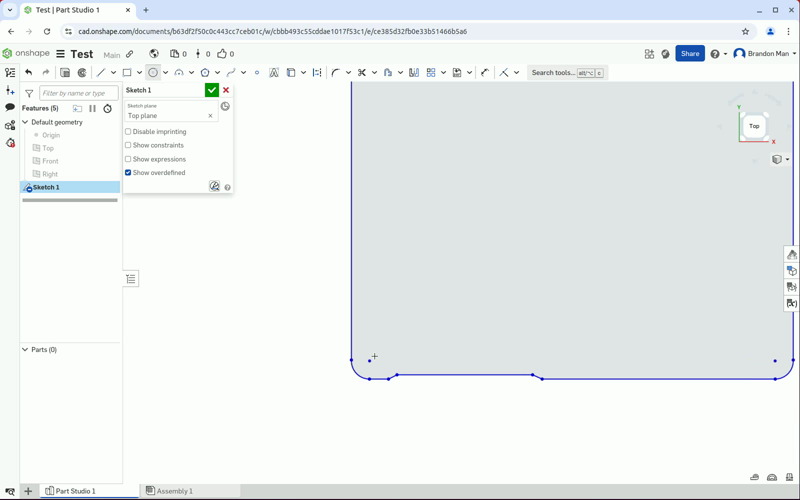
scroll(6)
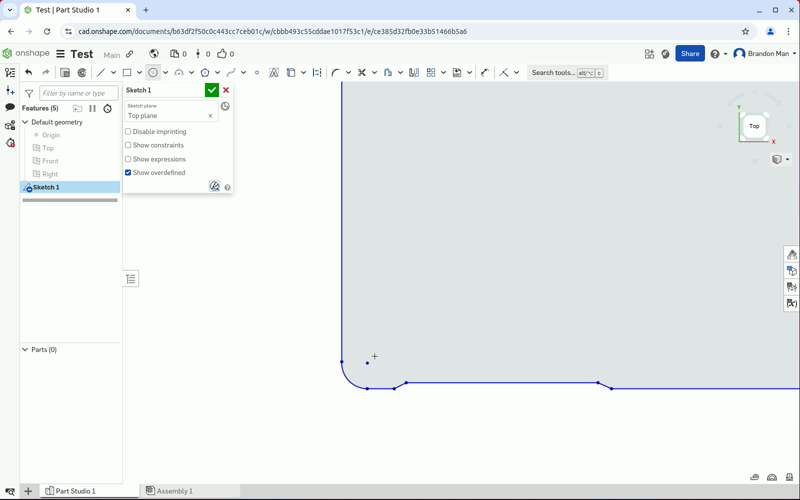
scroll(6)
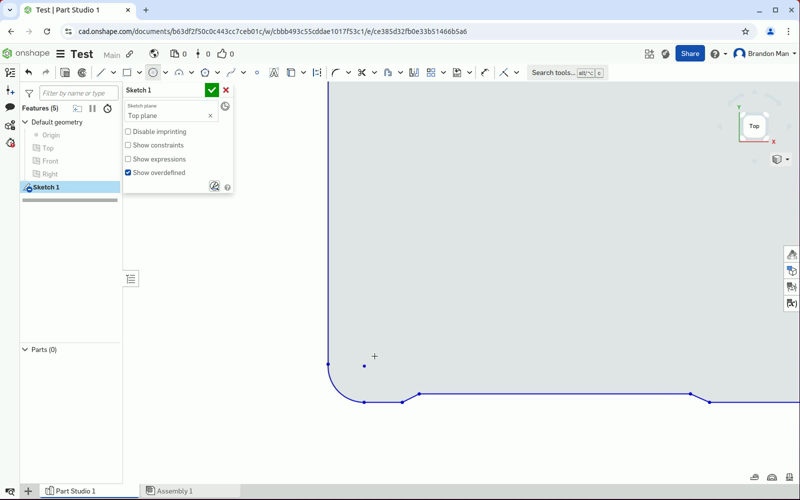
scroll(6)
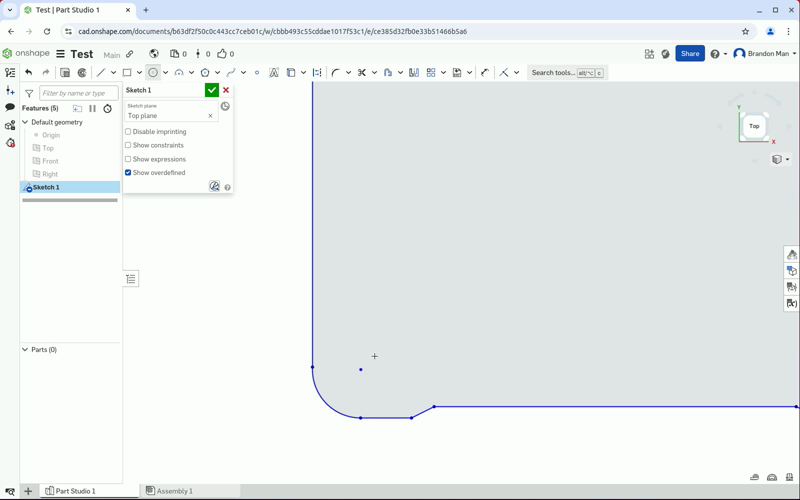
scroll(6)
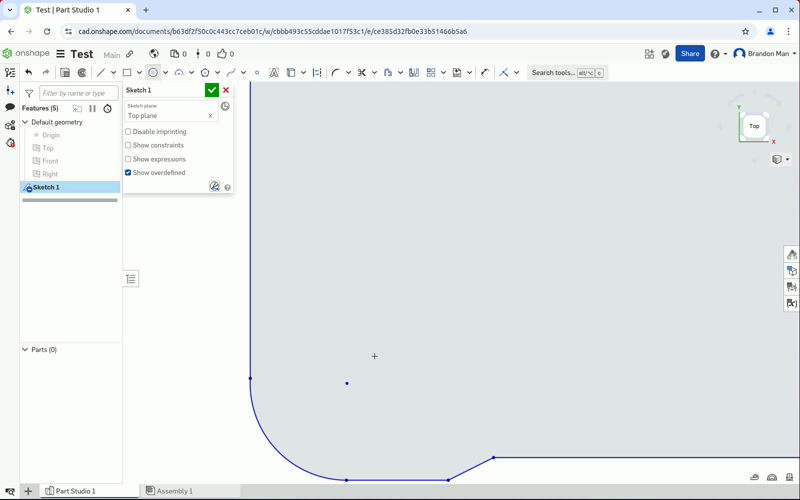
click(374, 355)
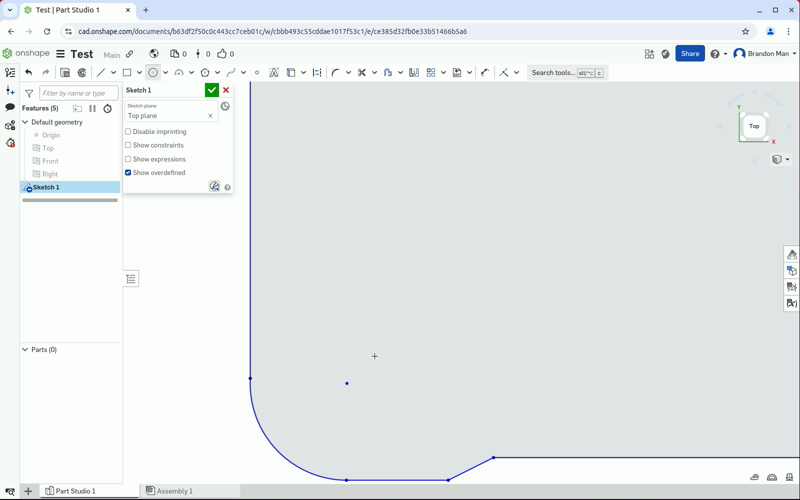
scroll(-6)
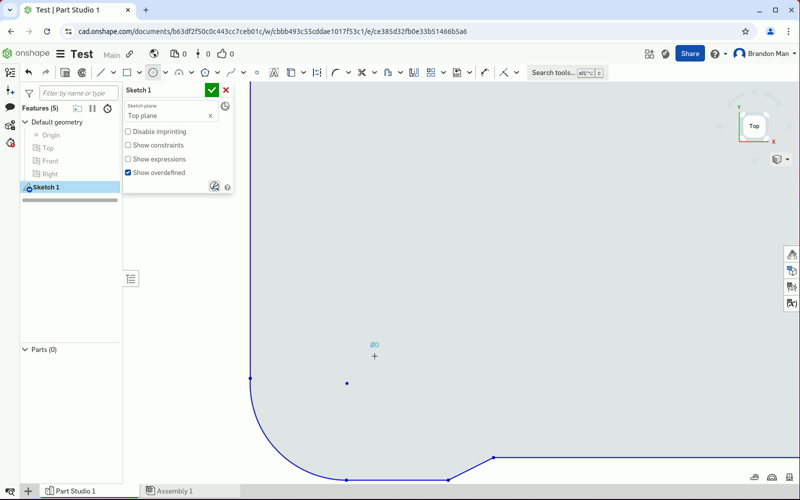
scroll(-6)
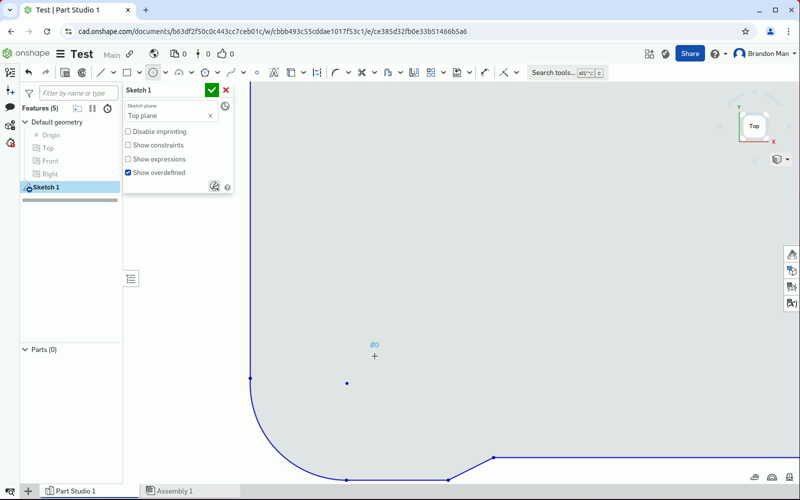
scroll(-6)
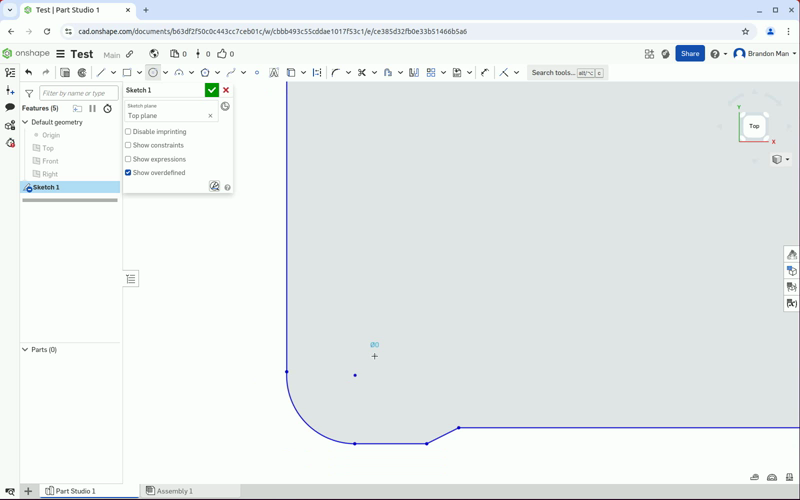
scroll(-6)
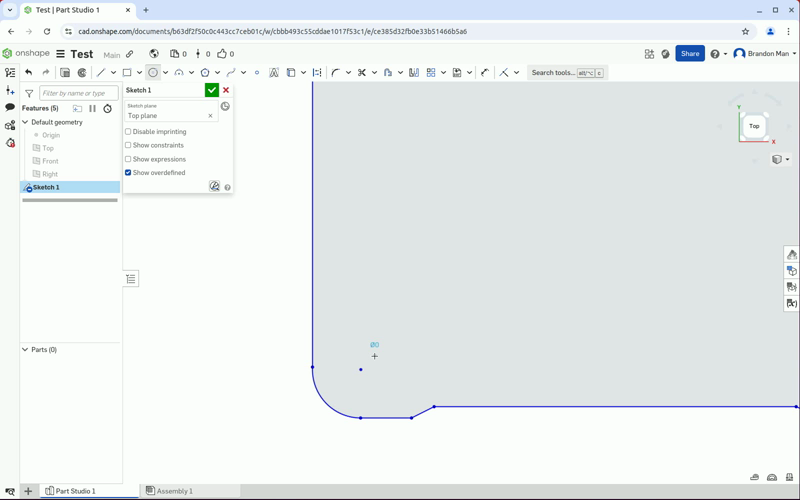
scroll(-6)
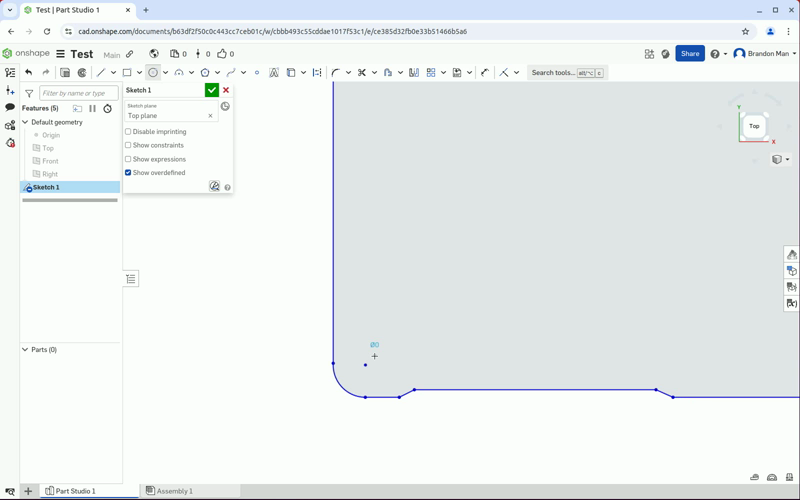
scroll(-6)
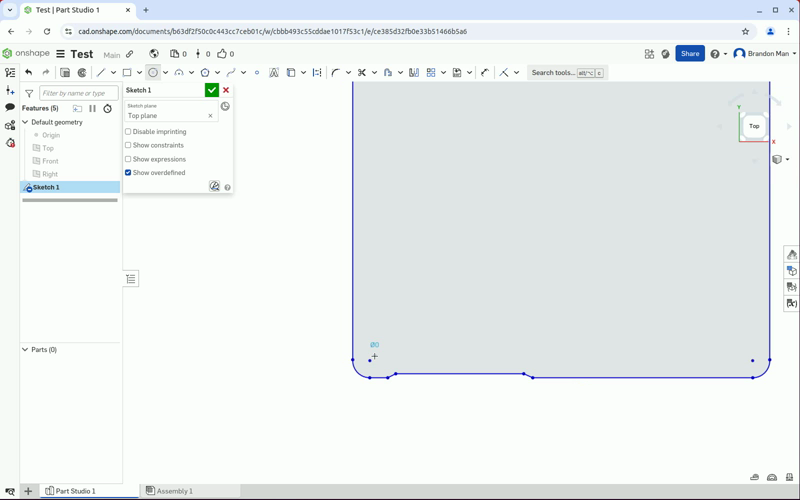
scroll(-6)
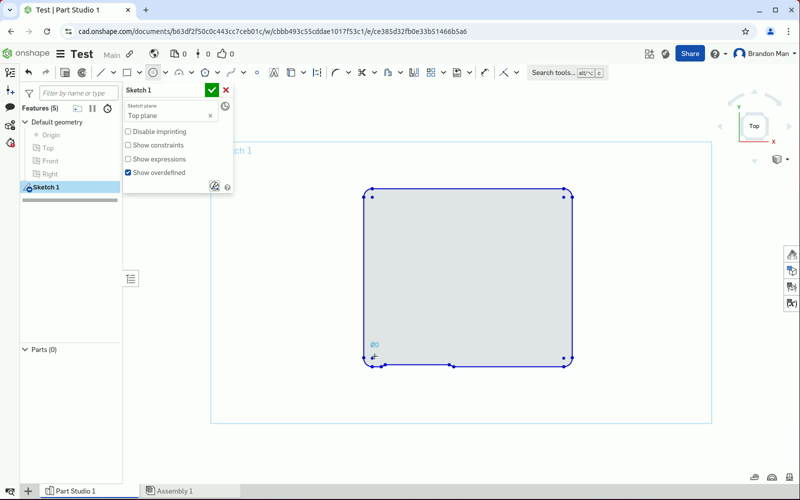
key_up(shift)
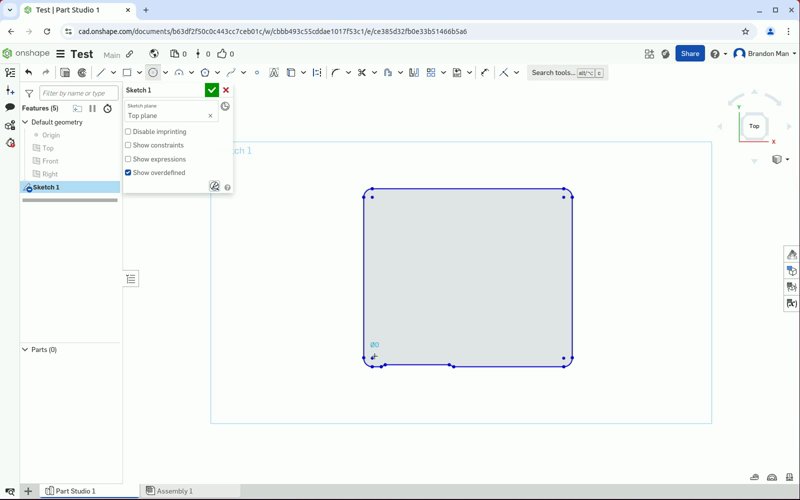
mouse_move(379, 355)
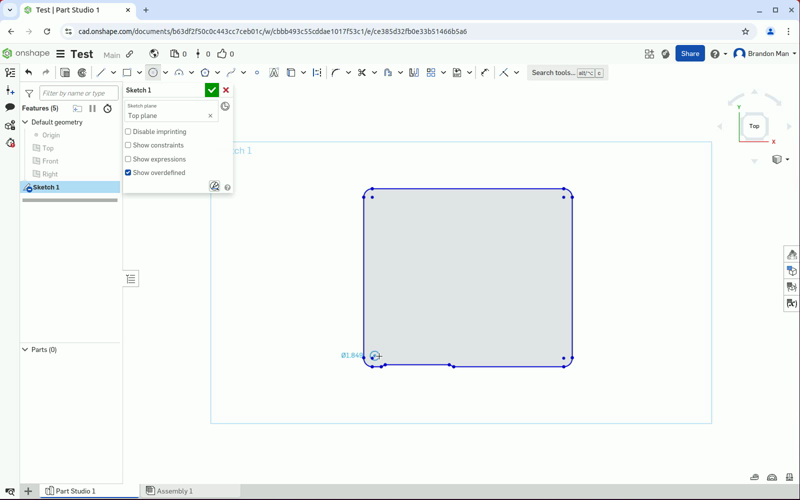
click(379, 355)
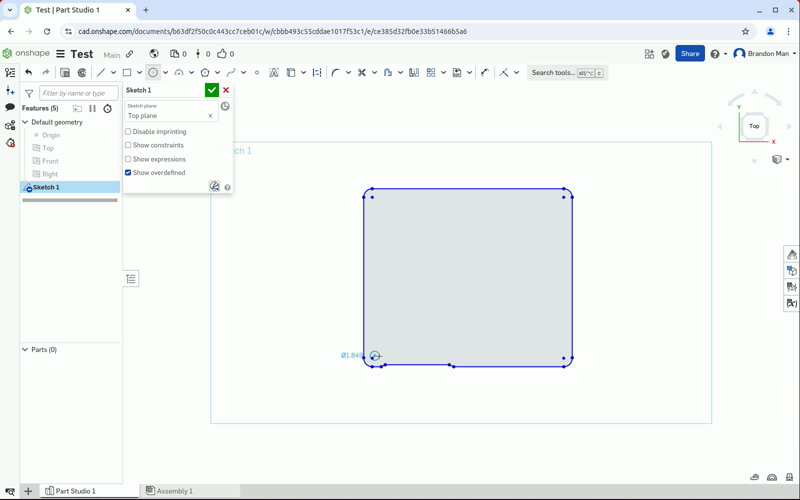
key(esc)
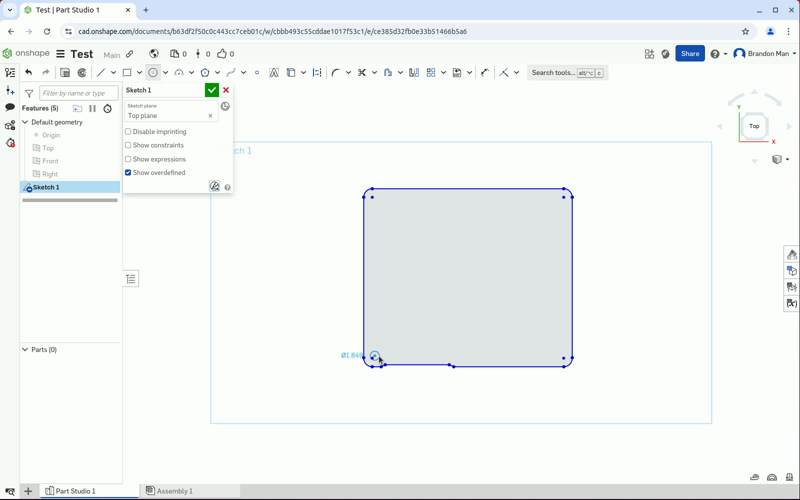
key(c)
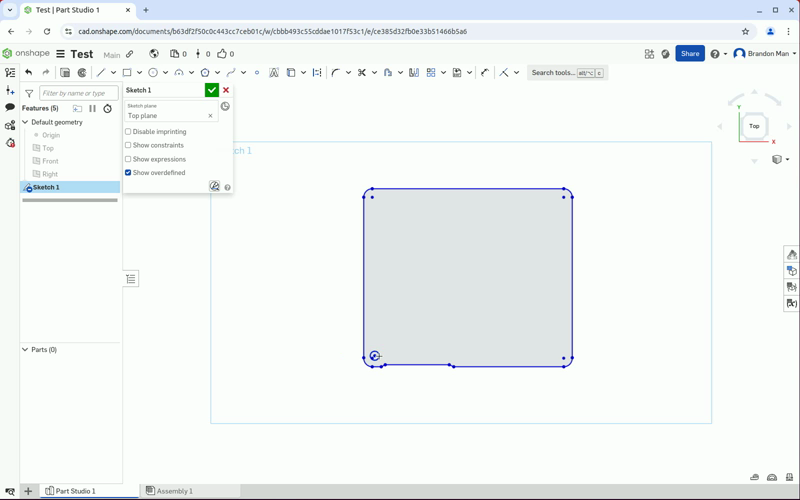
key_down(shift)
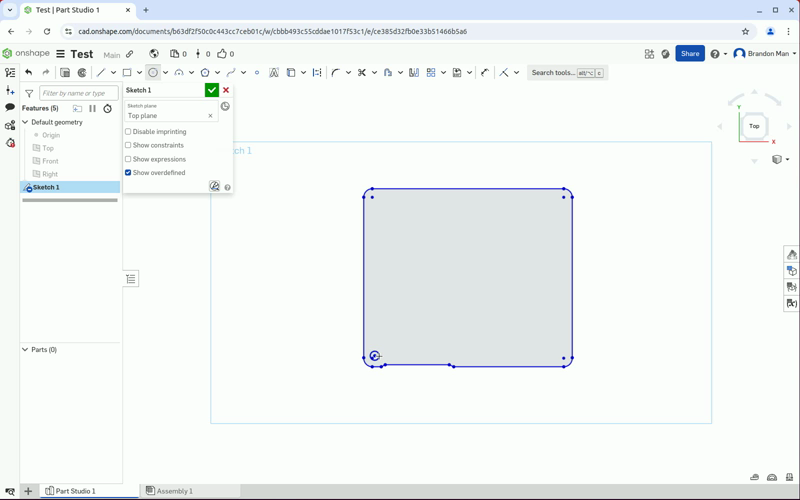
mouse_move(374, 199)
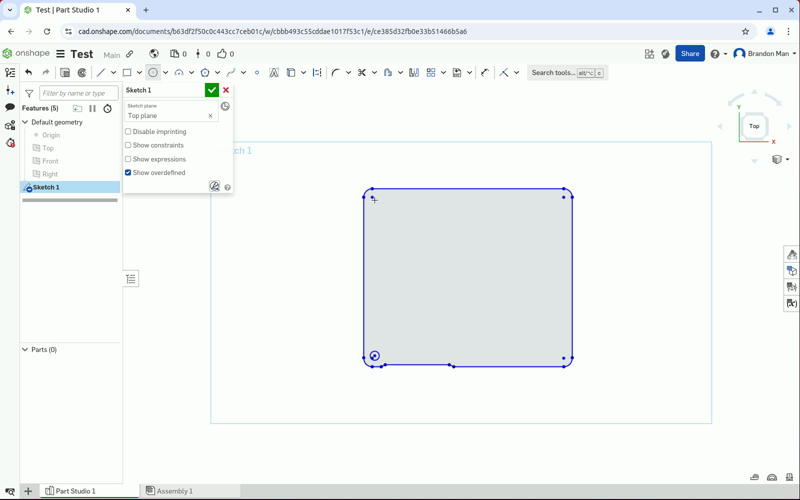
scroll(6)
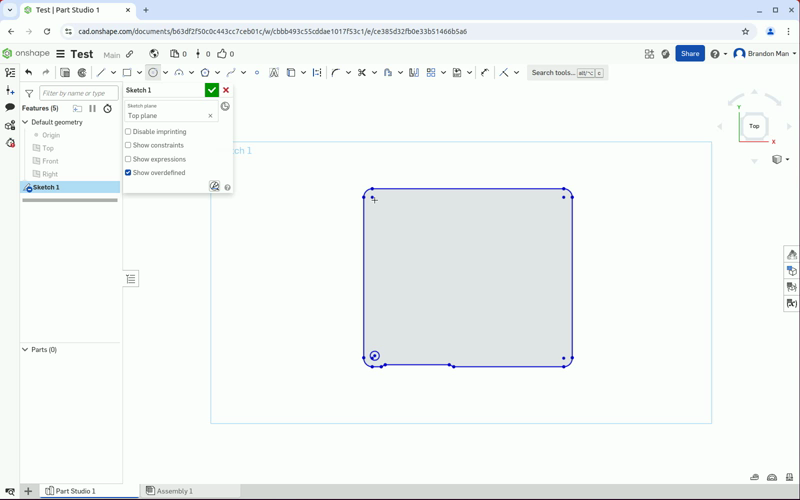
scroll(6)
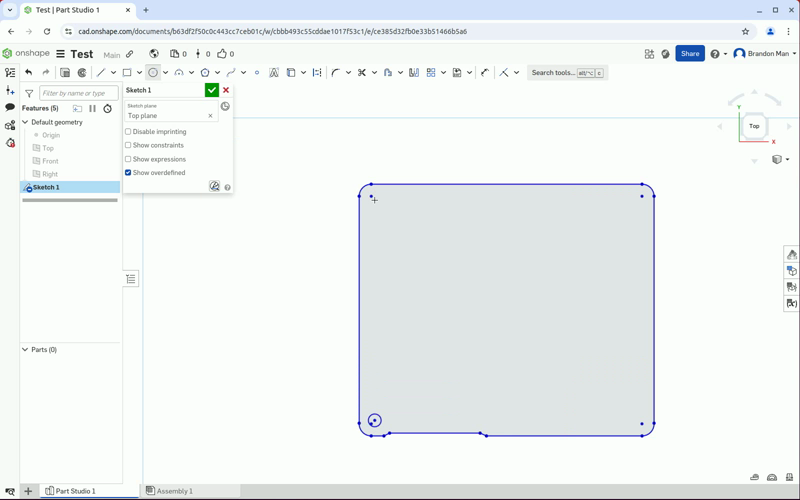
scroll(6)
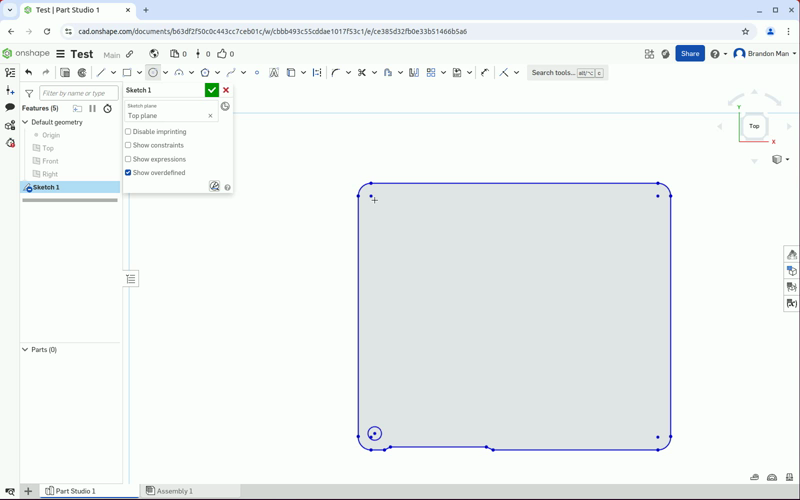
scroll(6)
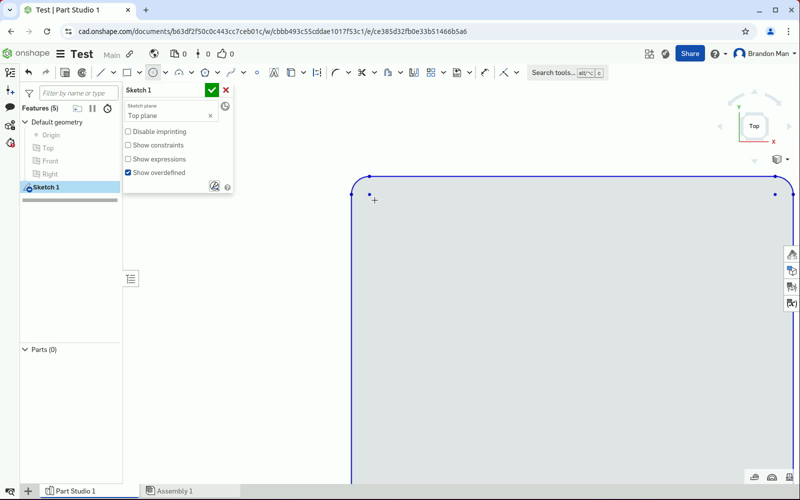
scroll(6)
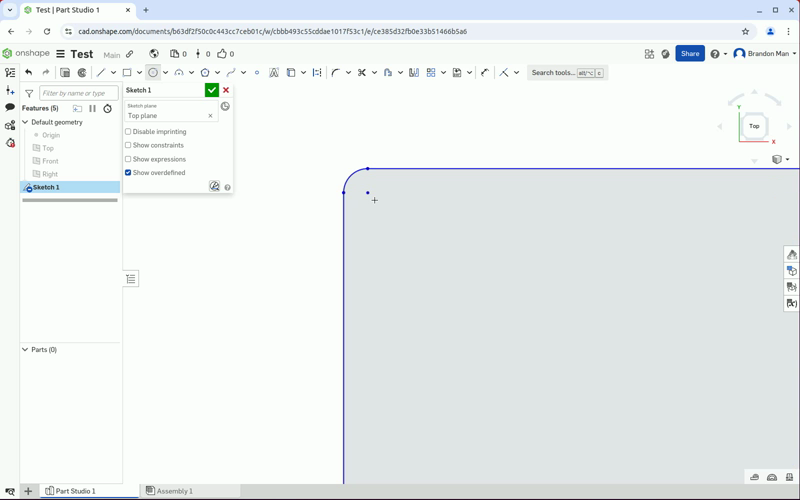
scroll(6)
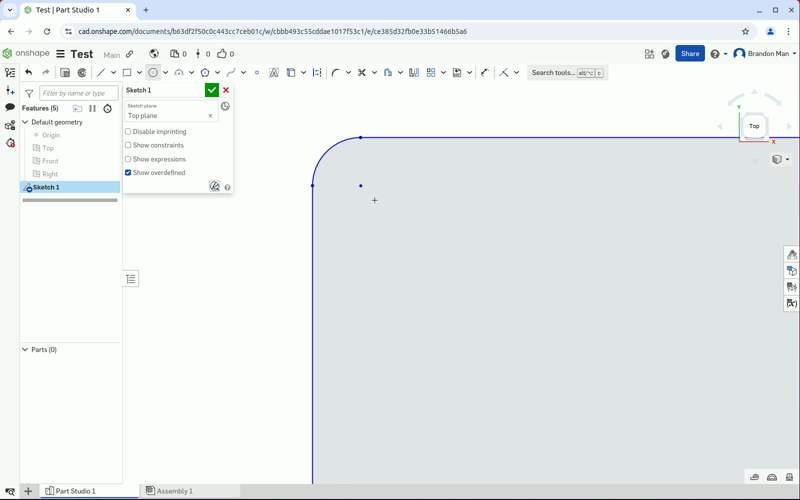
scroll(6)
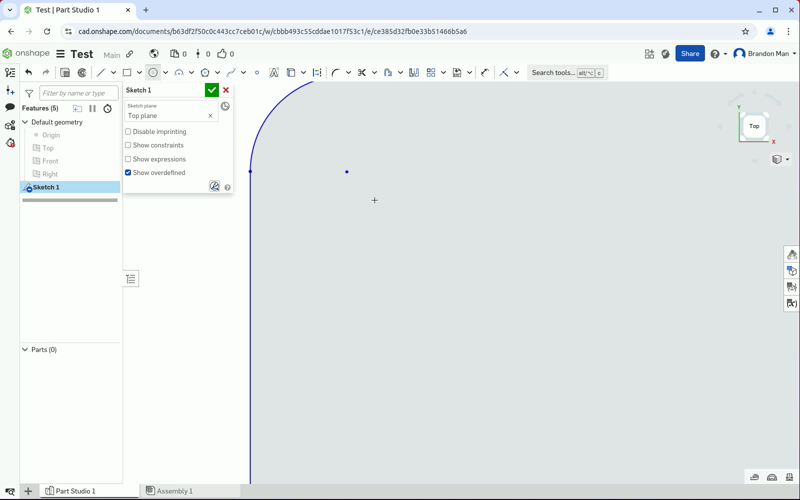
click(374, 199)
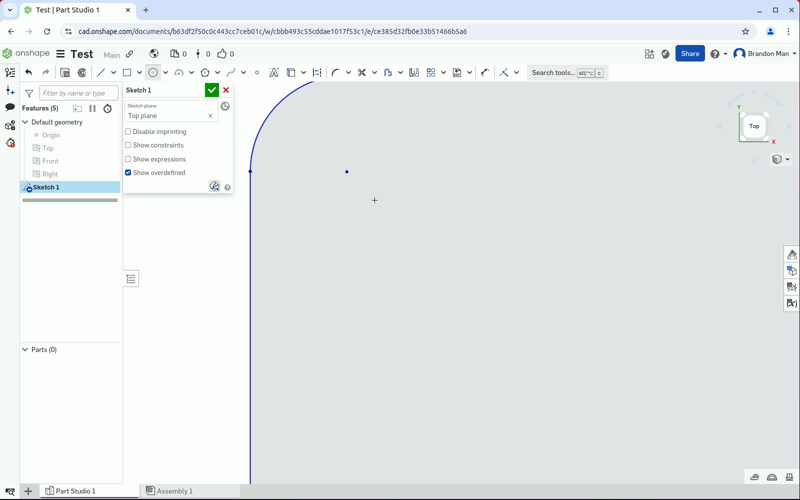
scroll(-6)
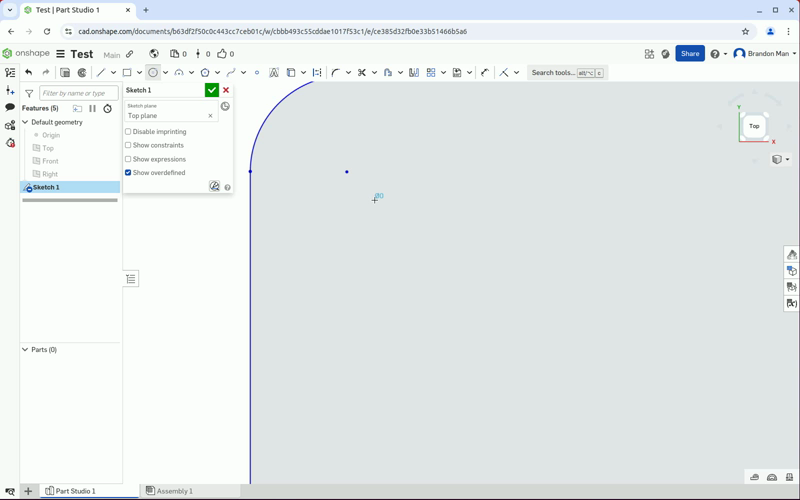
scroll(-6)
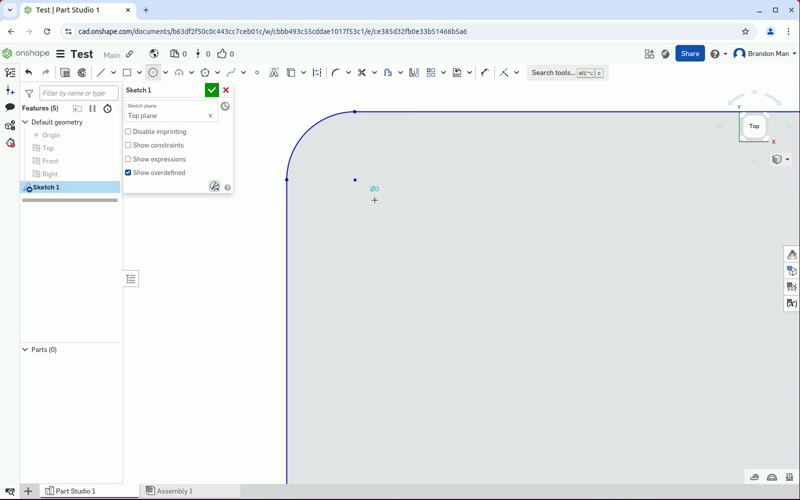
scroll(-6)
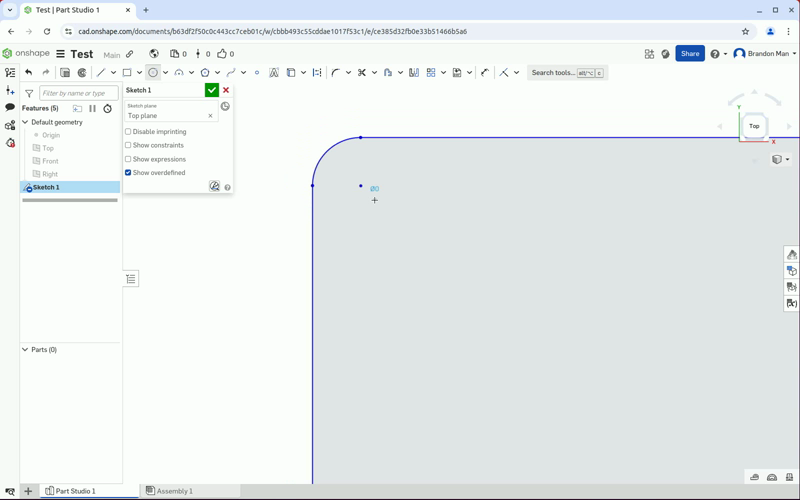
scroll(-6)
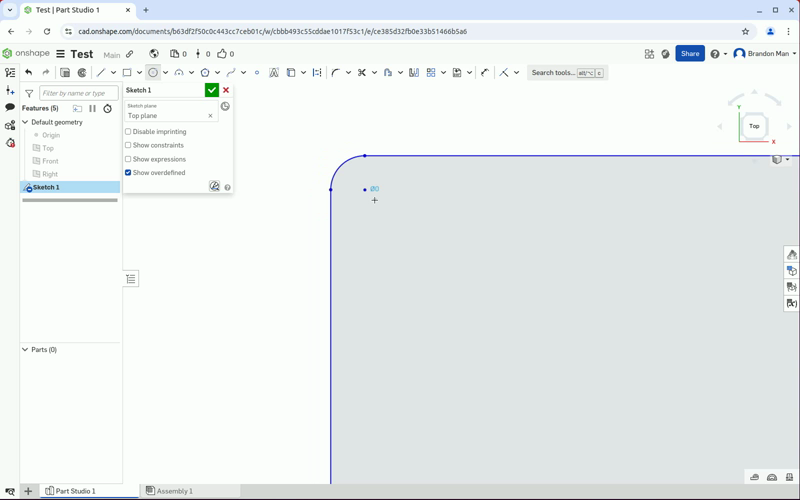
scroll(-6)
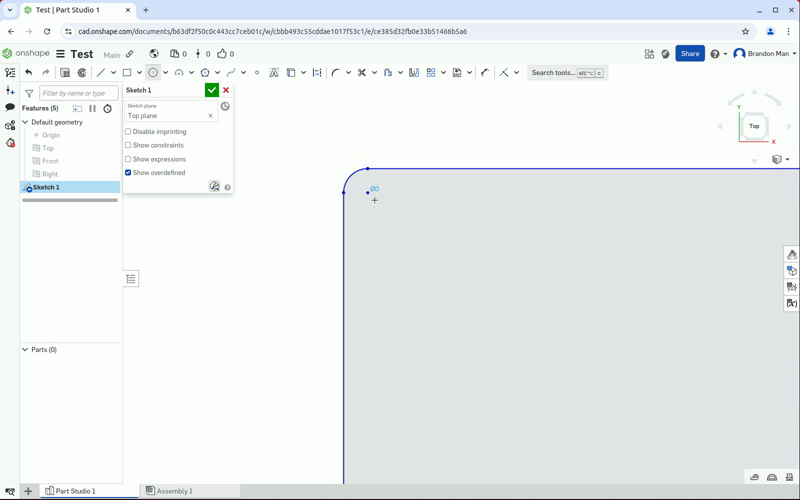
scroll(-6)
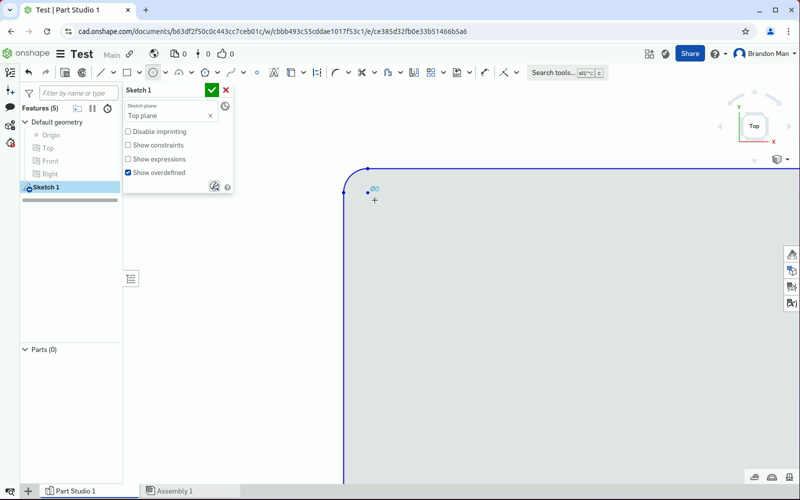
scroll(-6)
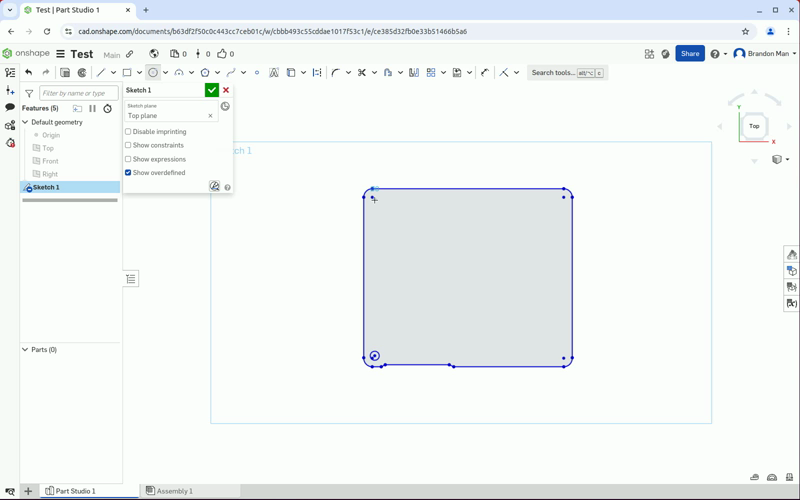
key_up(shift)
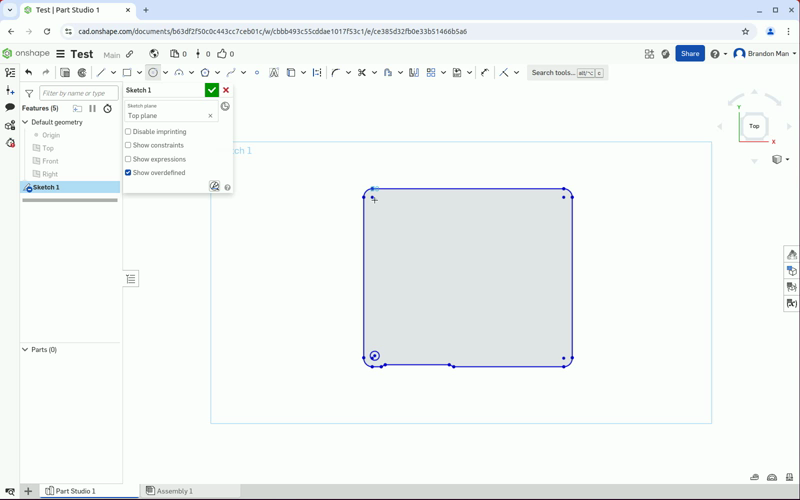
mouse_move(379, 199)
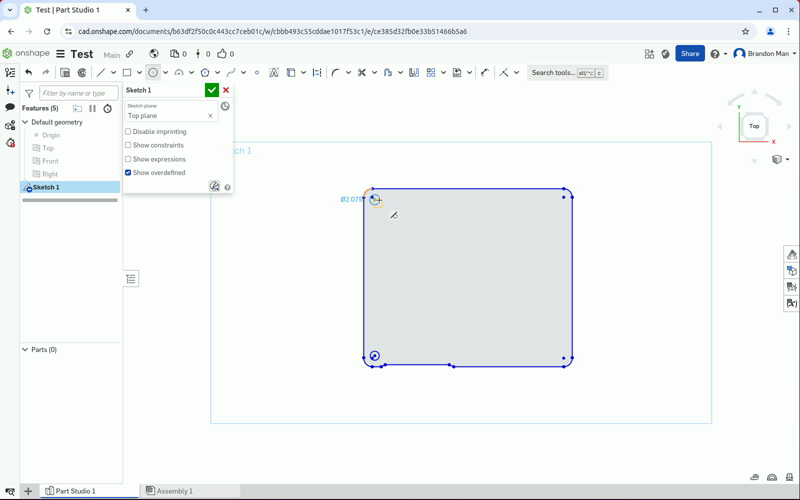
click(379, 199)
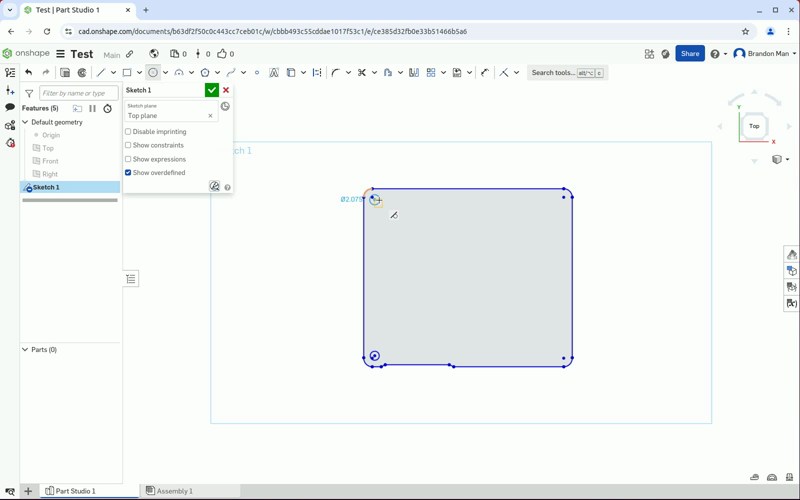
key(esc)
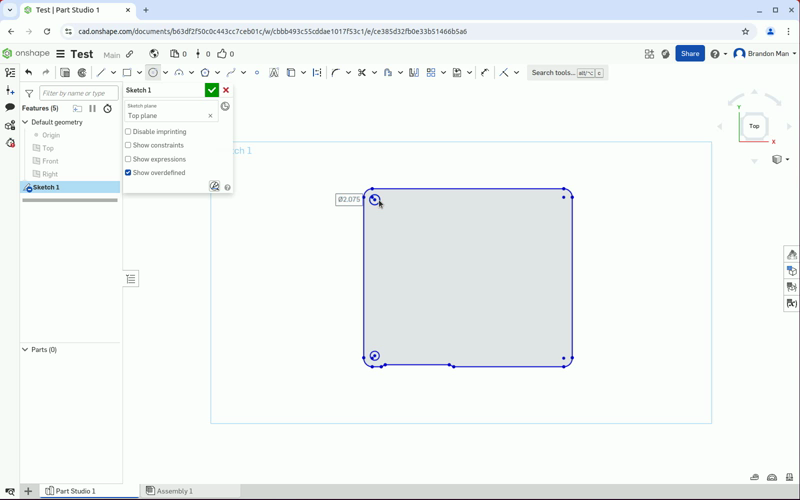
key(c)
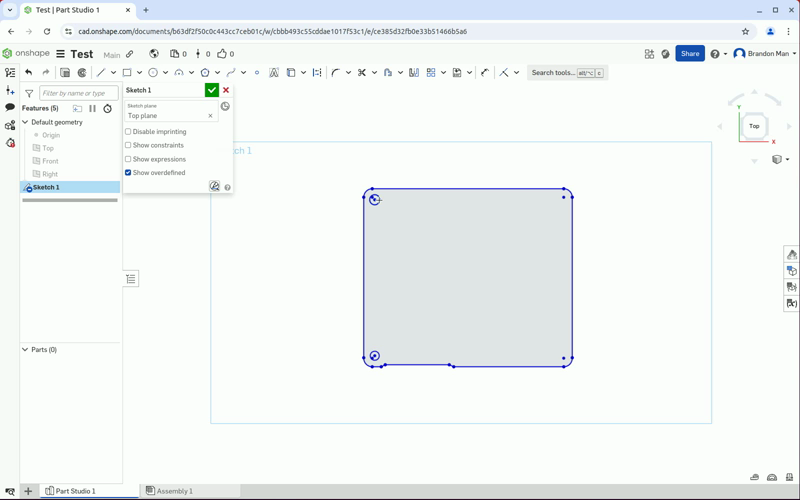
key_down(shift)
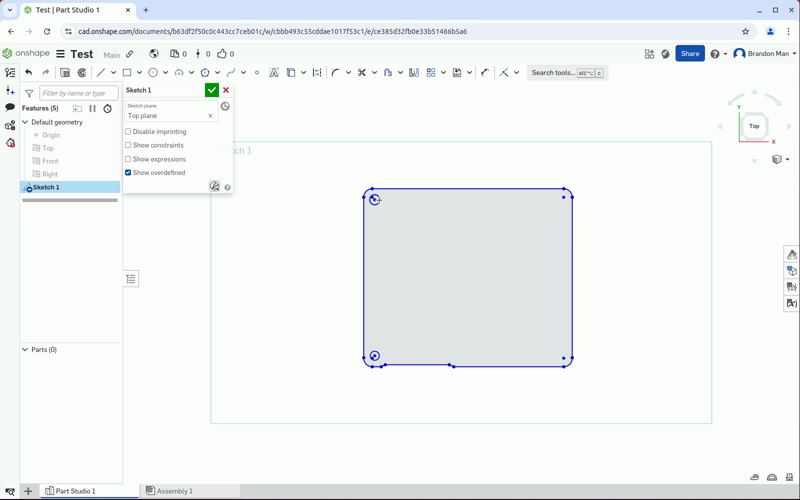
mouse_move(561, 355)
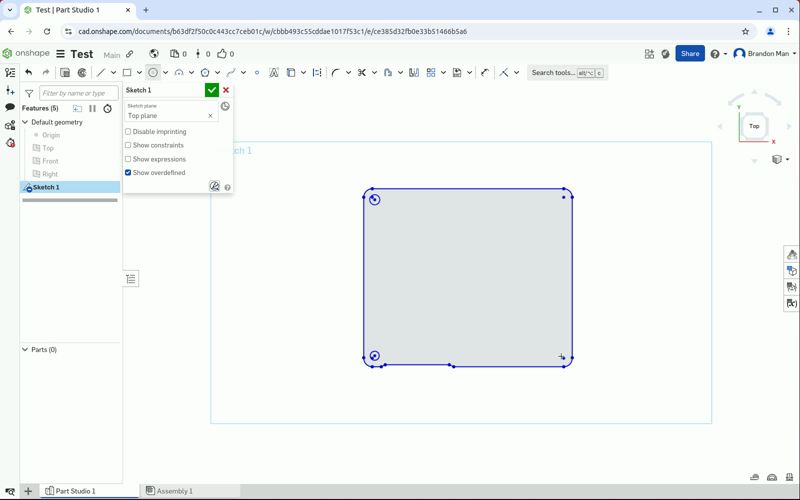
scroll(6)
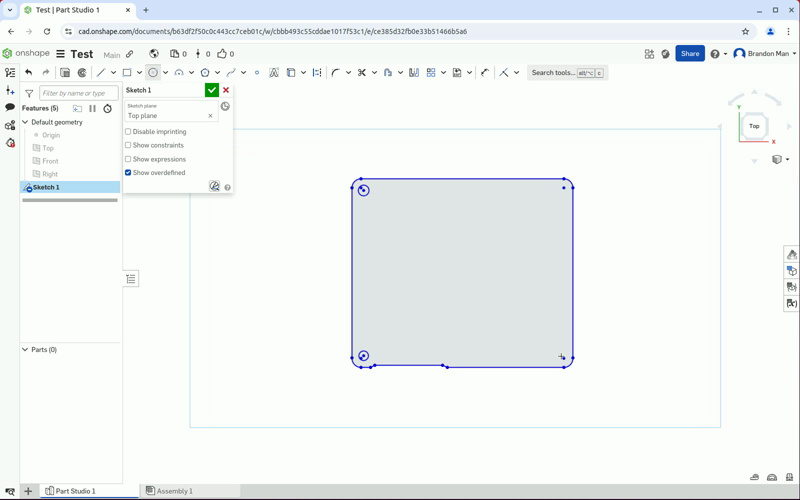
scroll(6)
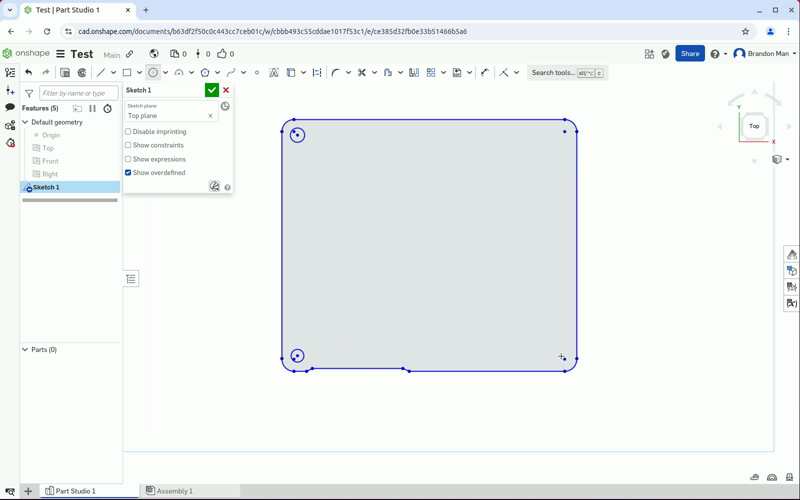
scroll(6)
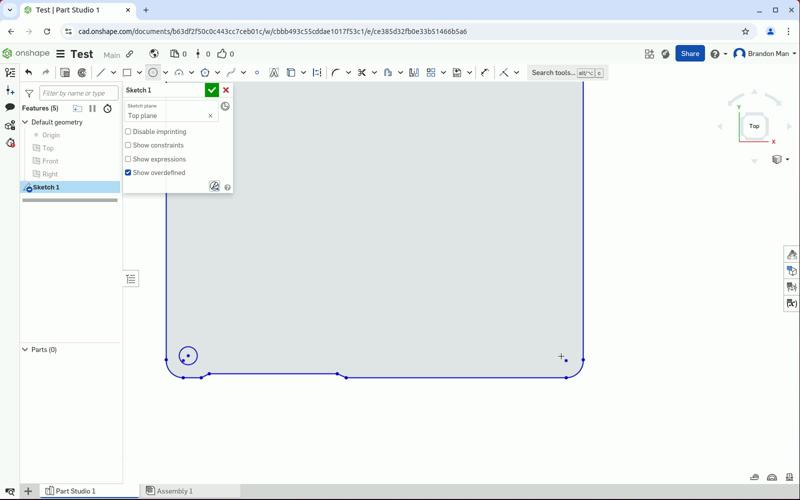
scroll(6)
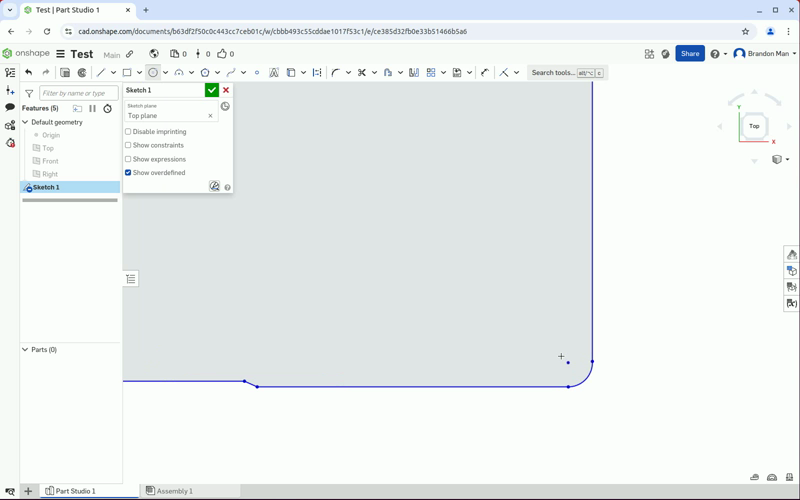
scroll(6)
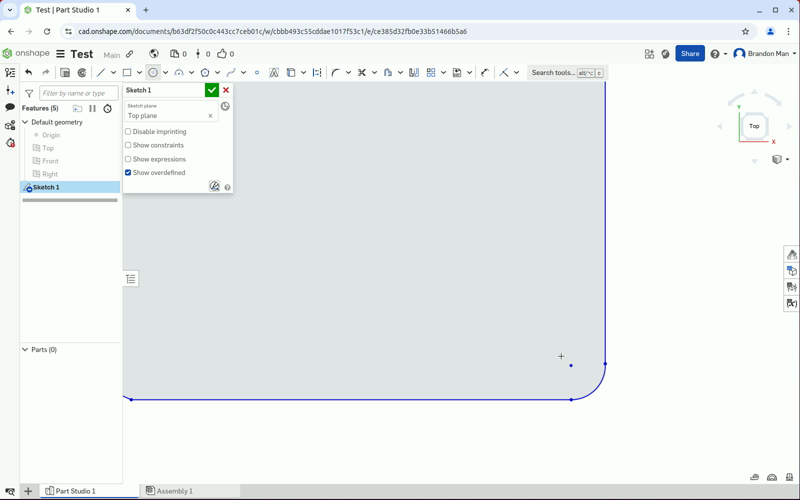
scroll(6)
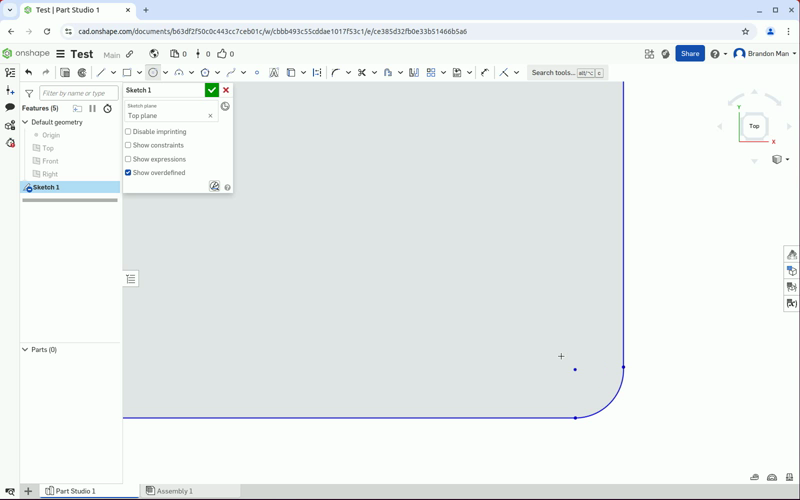
scroll(6)
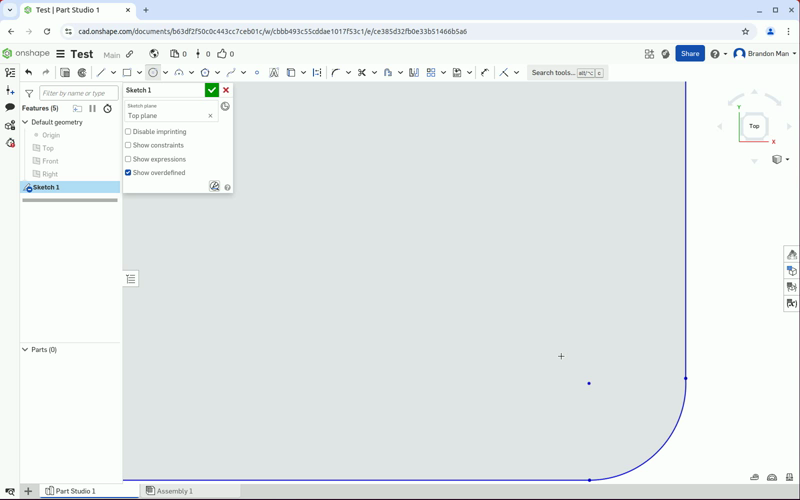
click(561, 355)
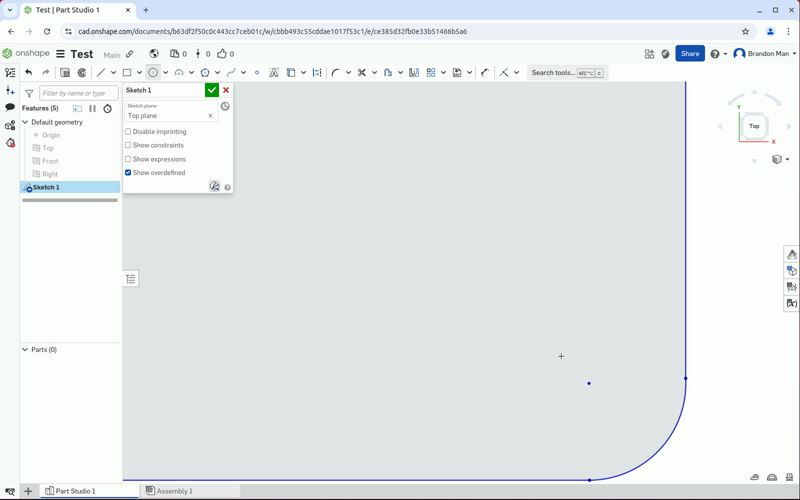
scroll(-6)
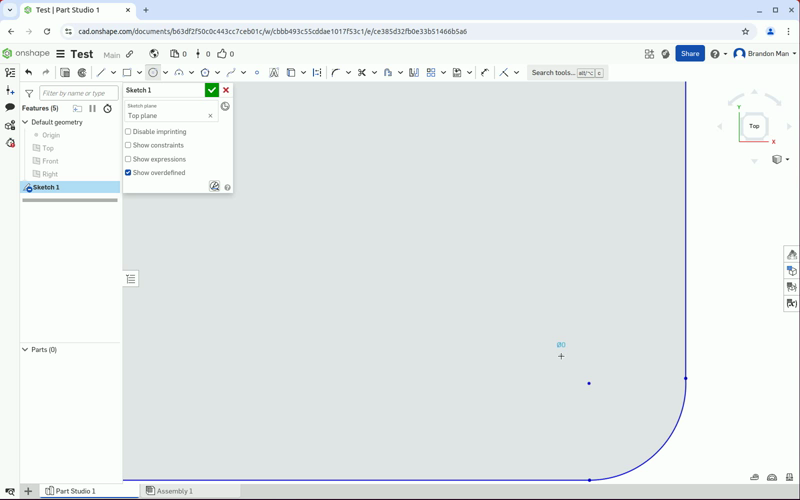
scroll(-6)
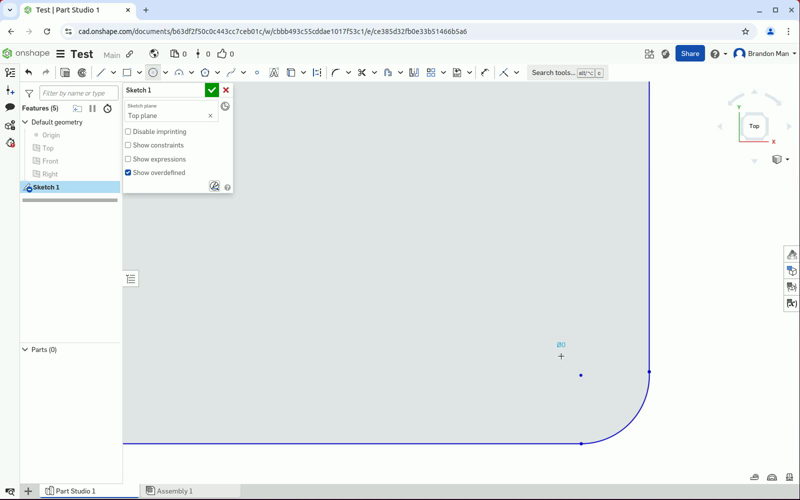
scroll(-6)
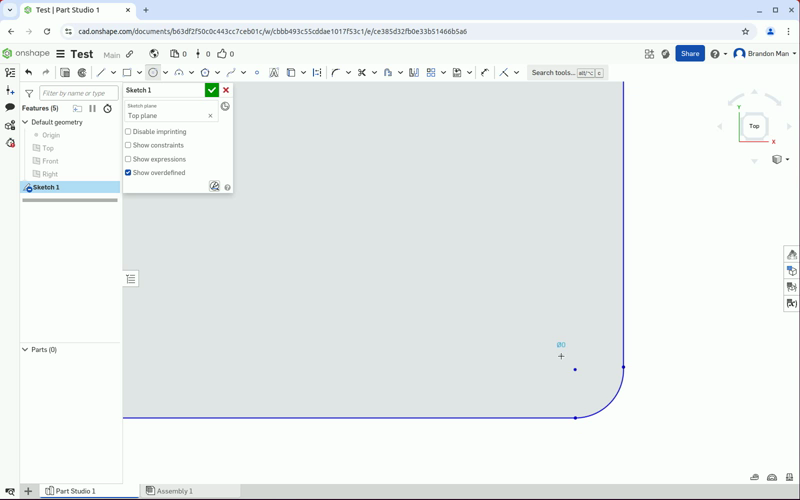
scroll(-6)
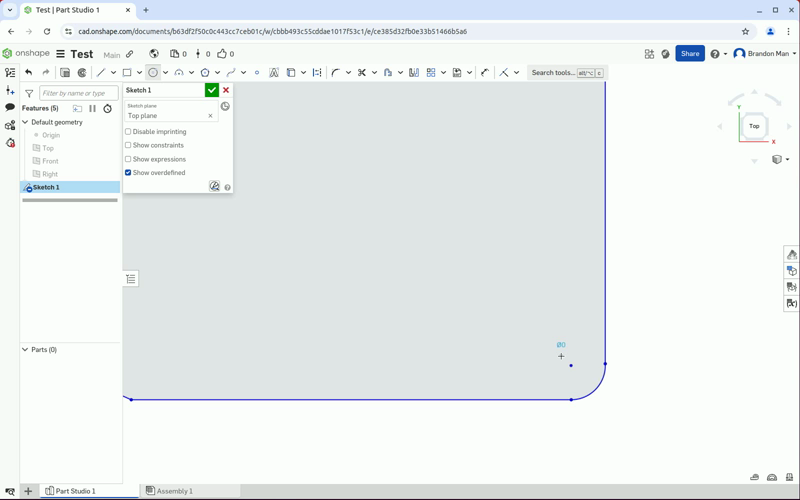
scroll(-6)
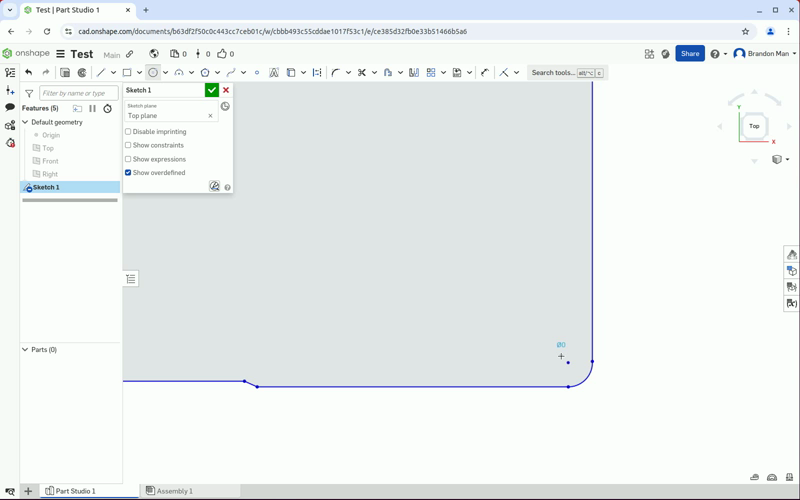
scroll(-6)
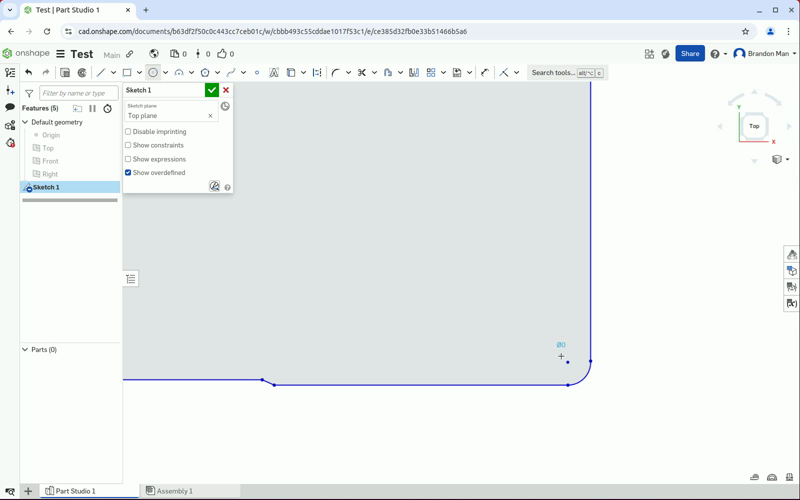
scroll(-6)
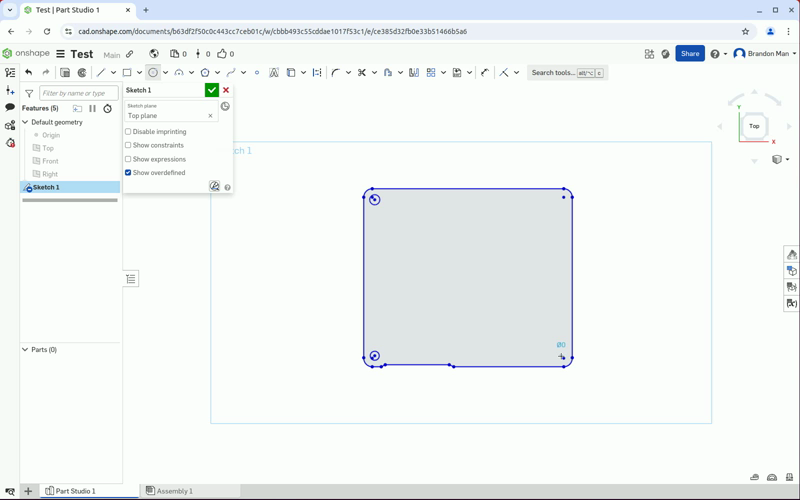
key_up(shift)
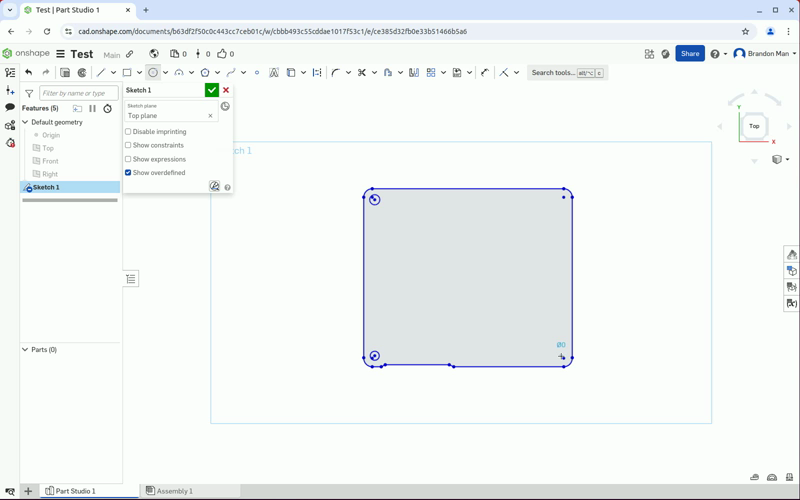
mouse_move(565, 355)
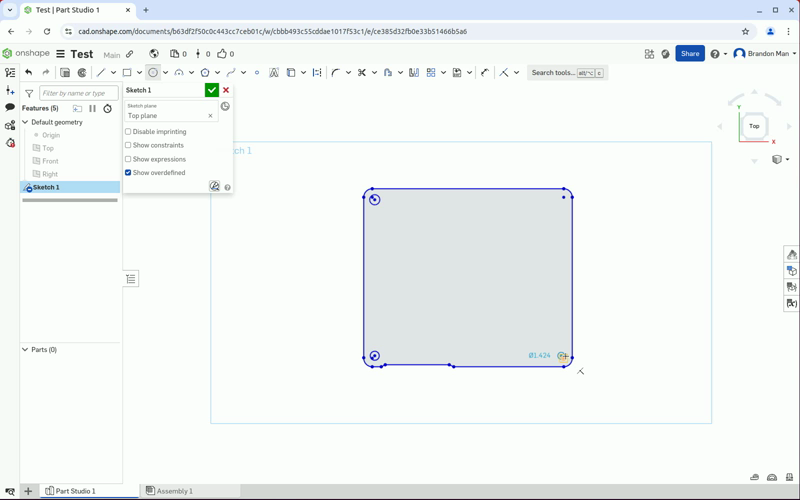
scroll(6)
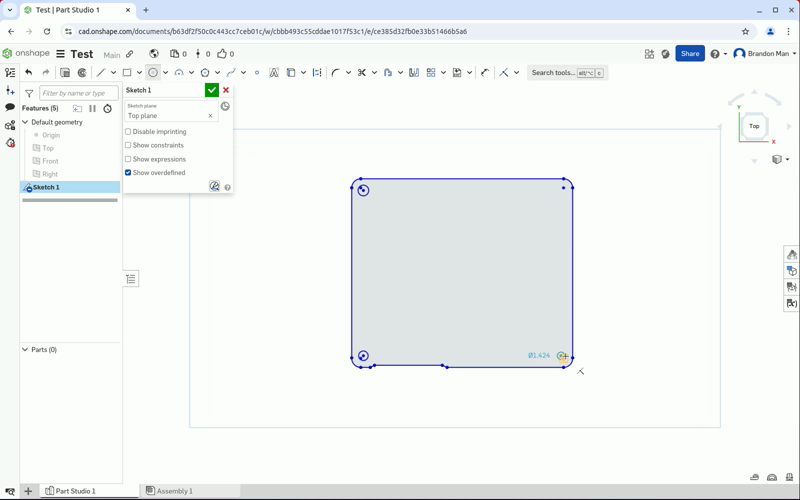
scroll(6)
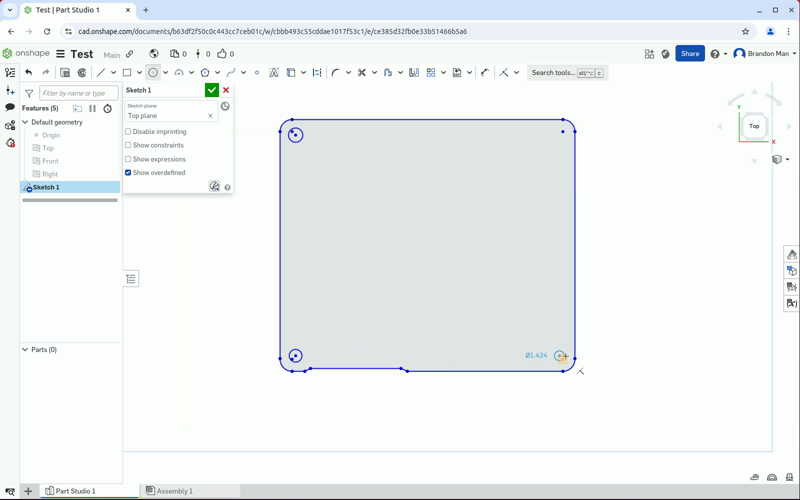
scroll(6)
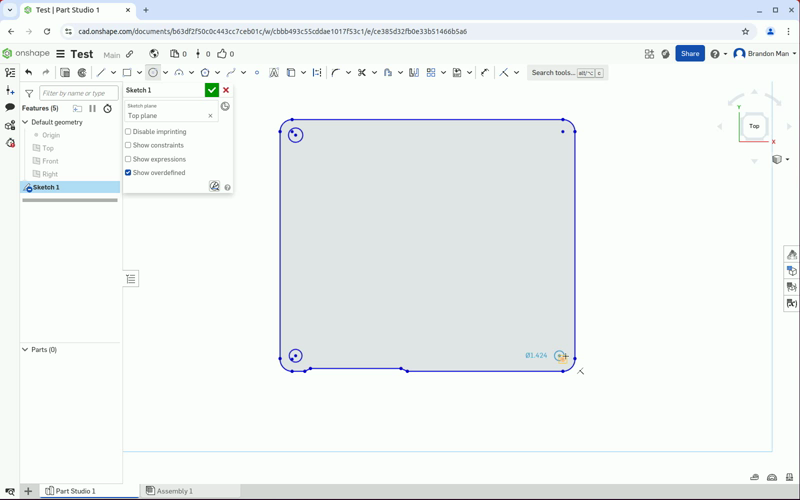
scroll(6)
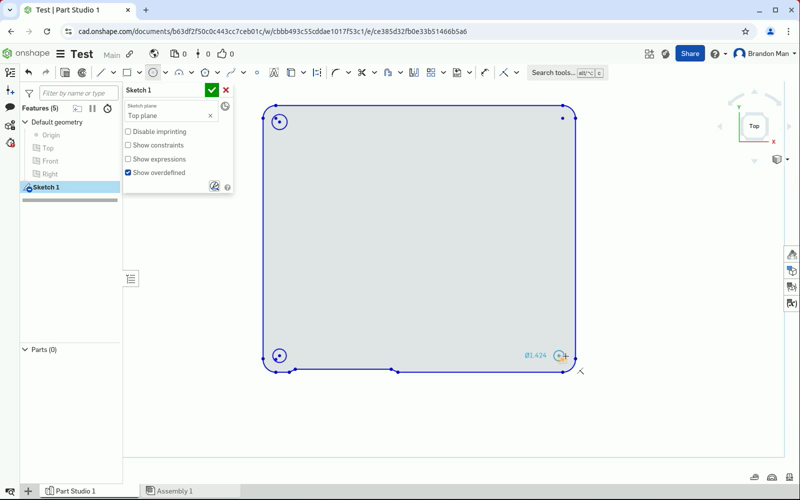
scroll(6)
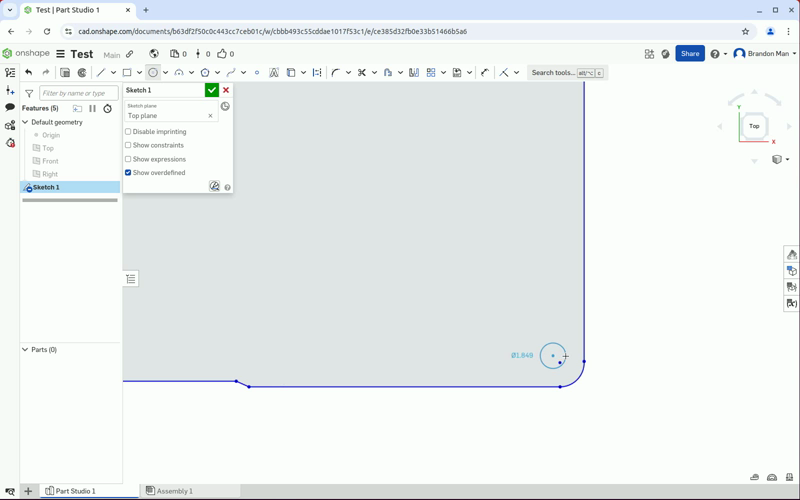
scroll(6)
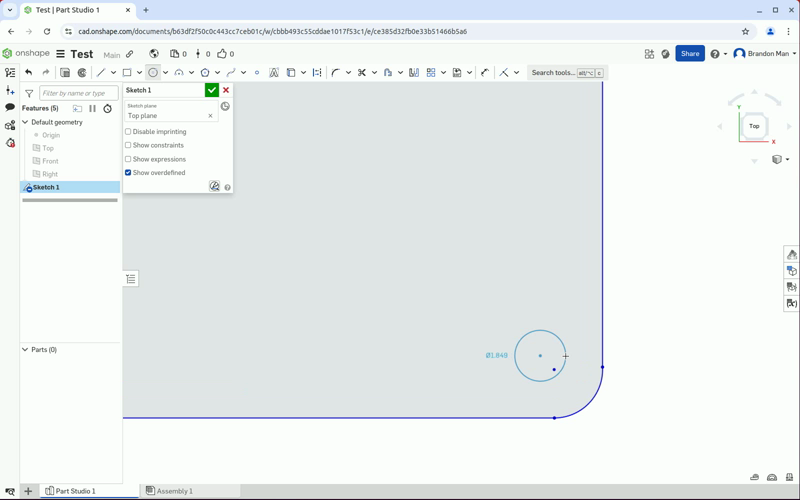
scroll(6)
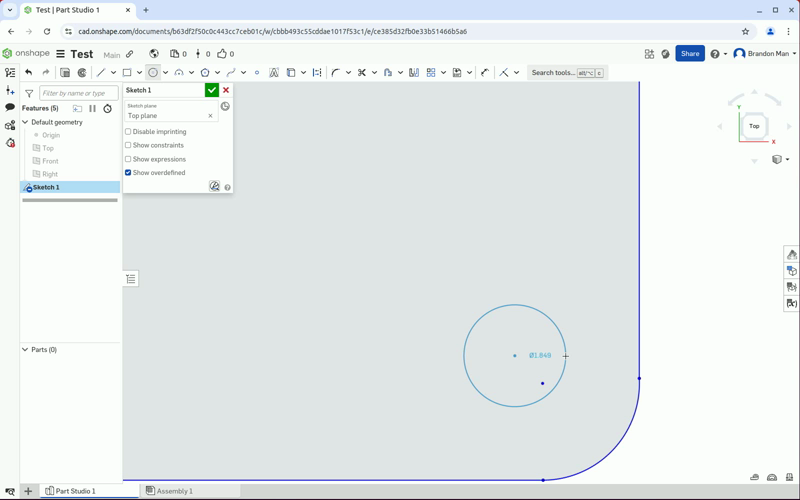
click(565, 355)
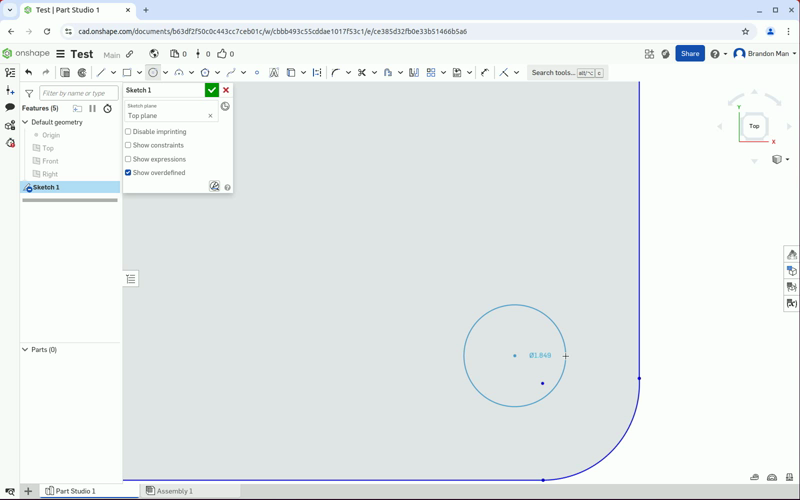
scroll(-6)
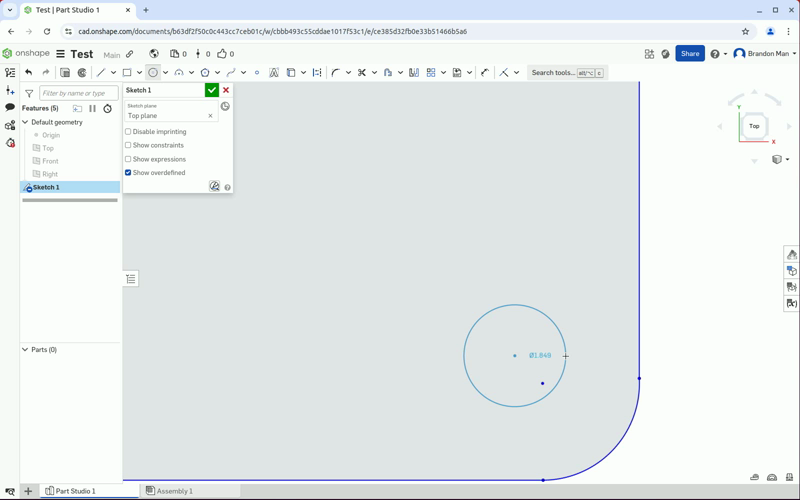
scroll(-6)
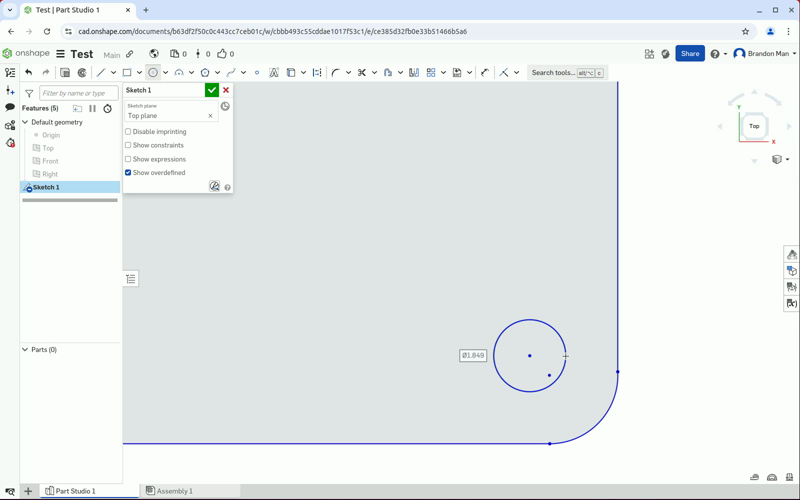
scroll(-6)
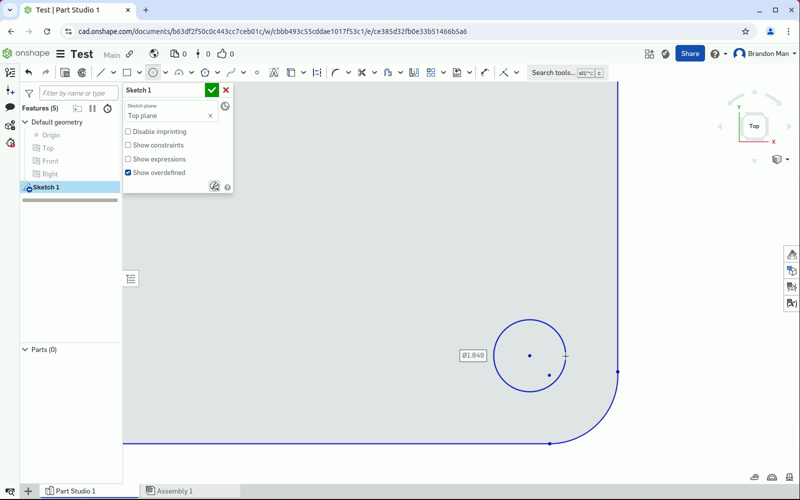
scroll(-6)
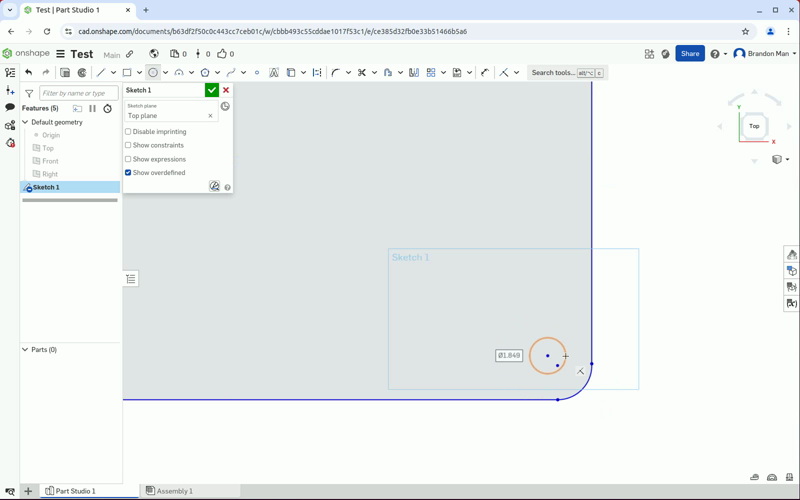
scroll(-6)
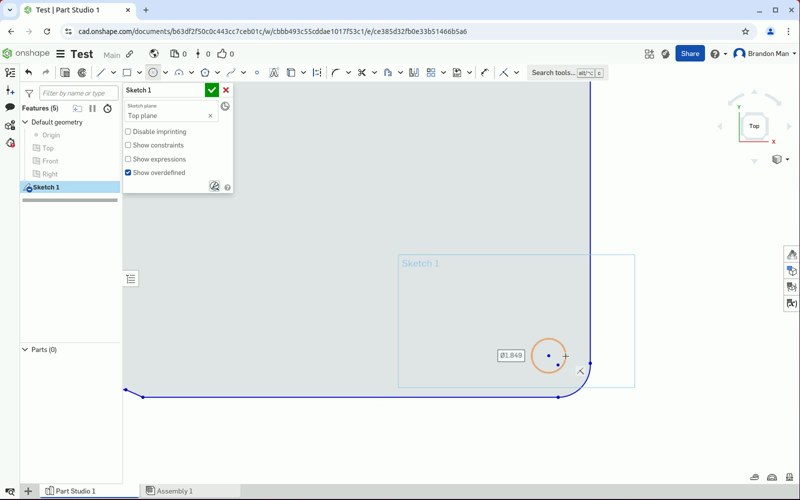
scroll(-6)
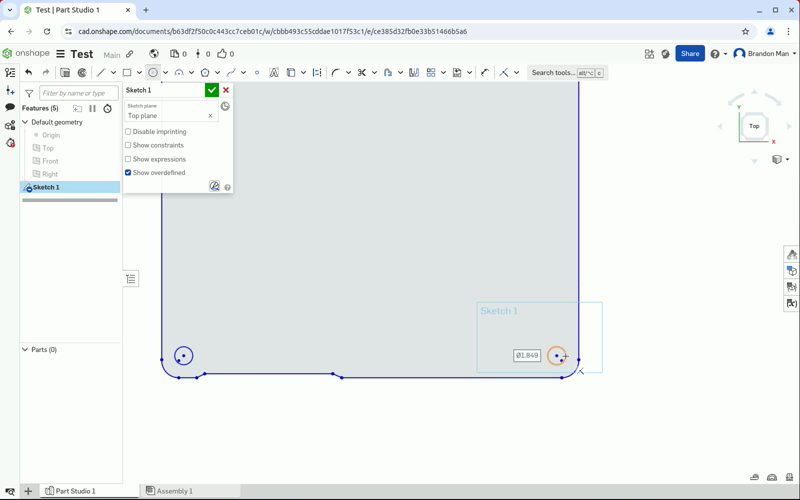
scroll(-6)
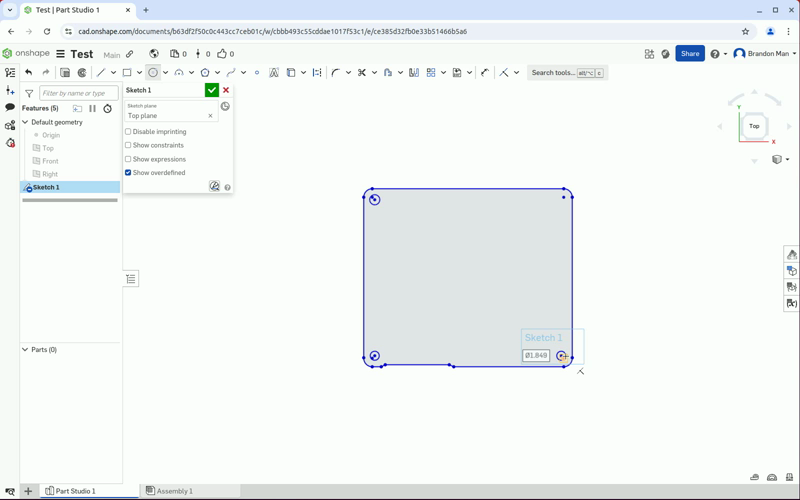
key(esc)
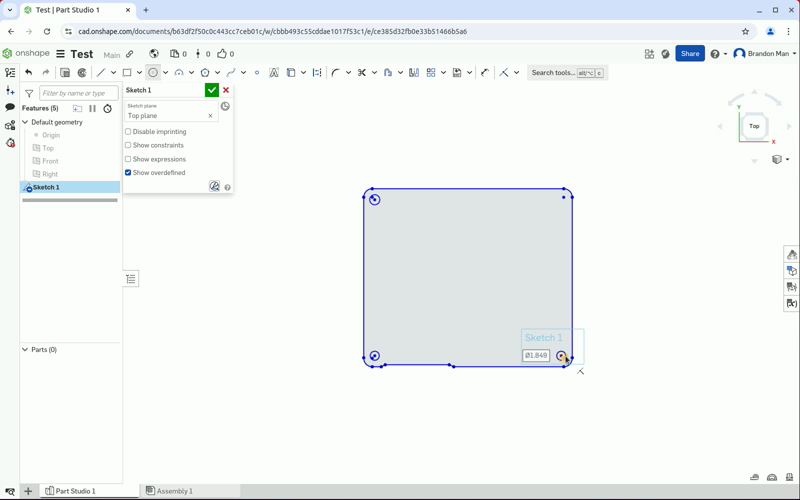
key(c)
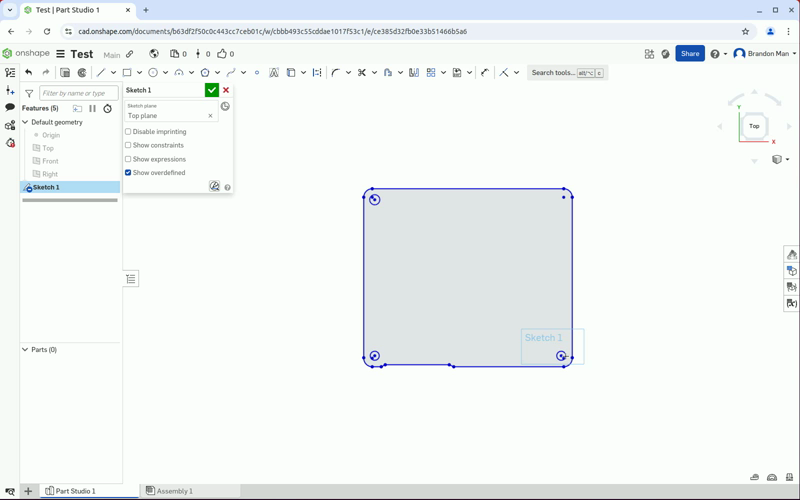
key_down(shift)
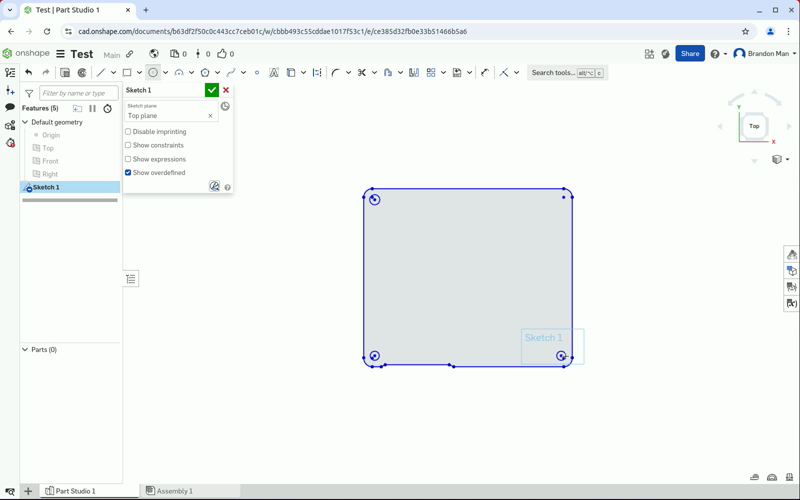
mouse_move(561, 199)
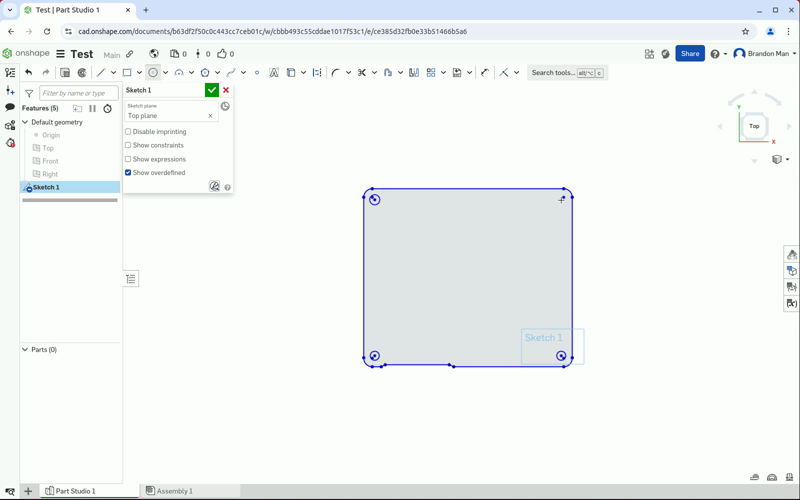
scroll(6)
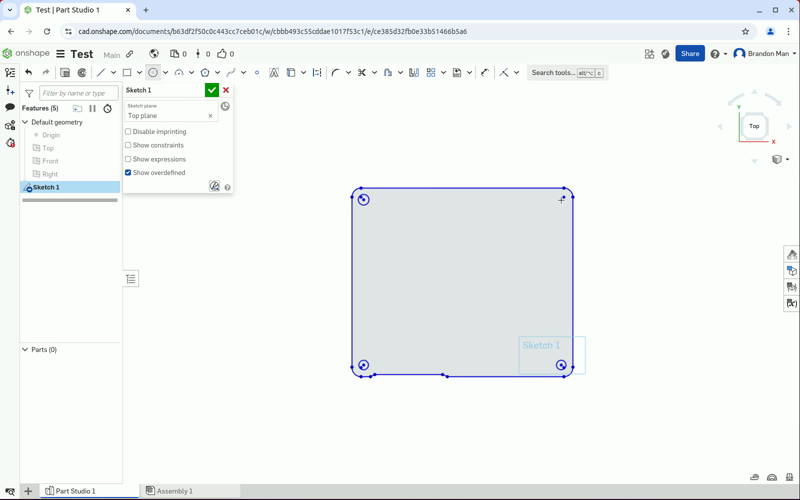
scroll(6)
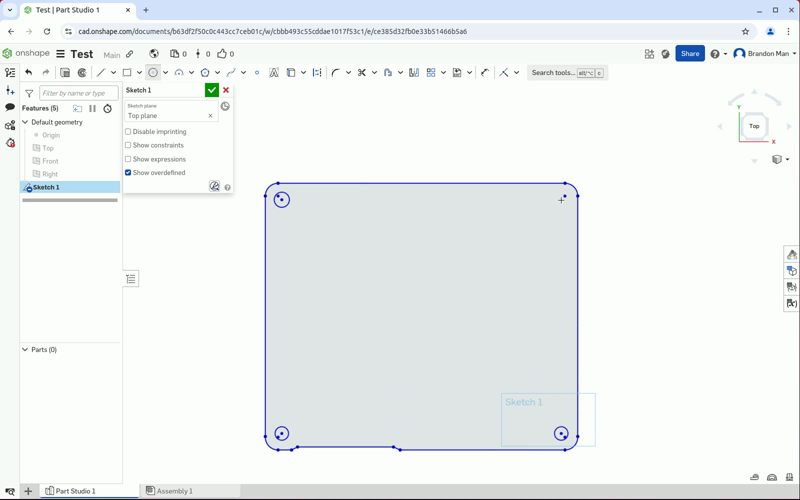
scroll(6)
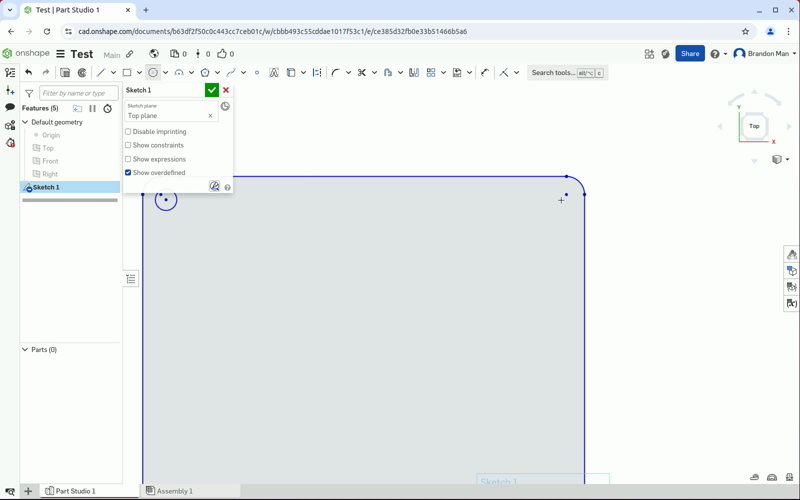
scroll(6)
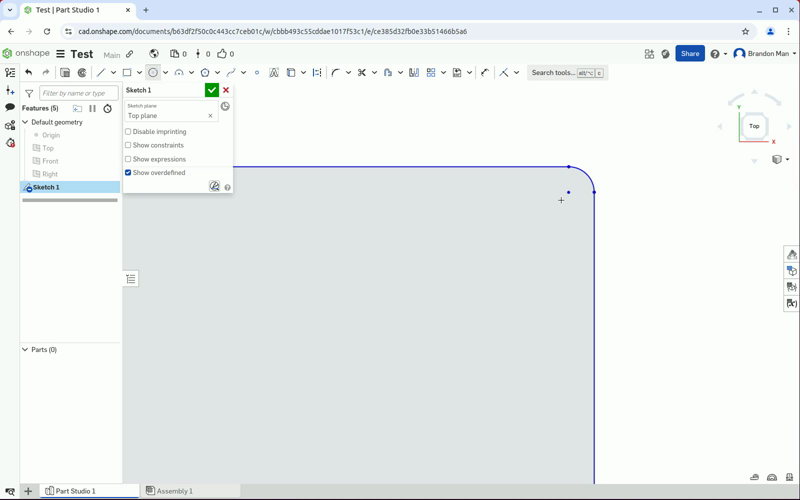
scroll(6)
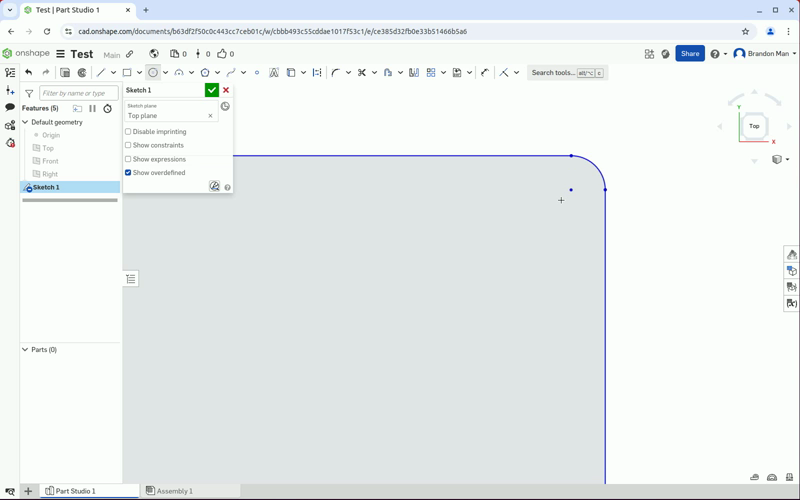
scroll(6)
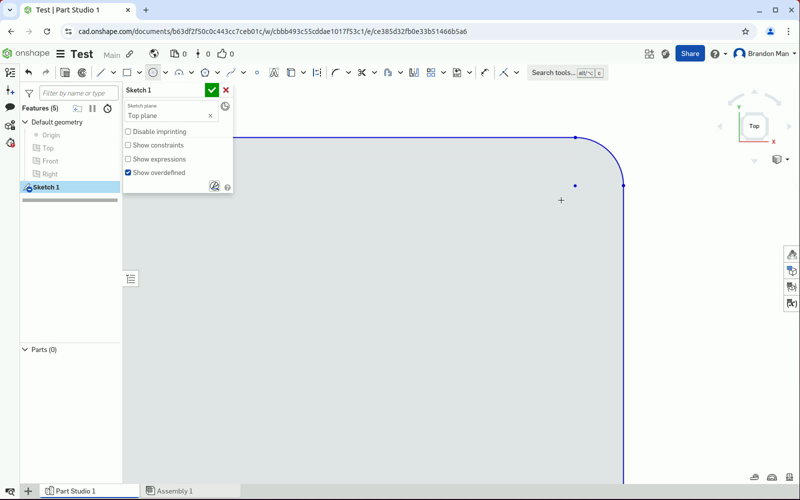
scroll(6)
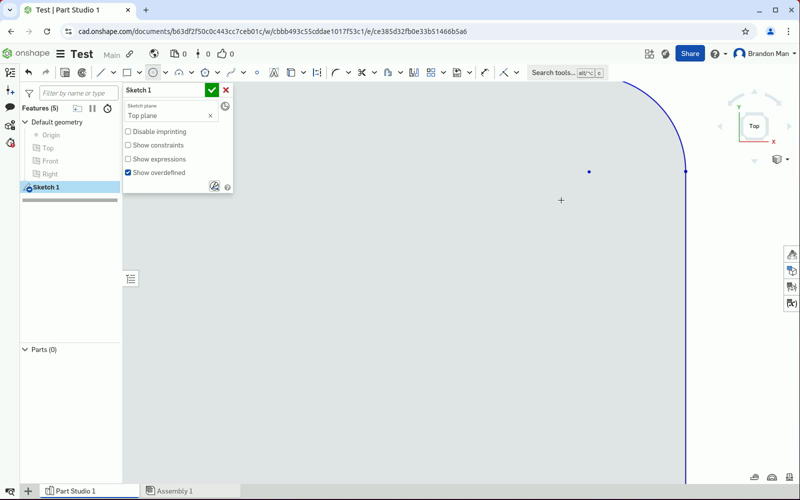
click(561, 199)
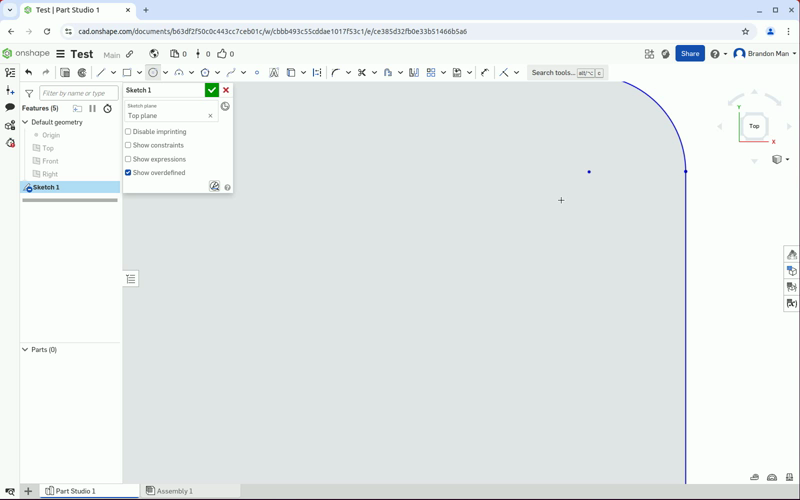
scroll(-6)
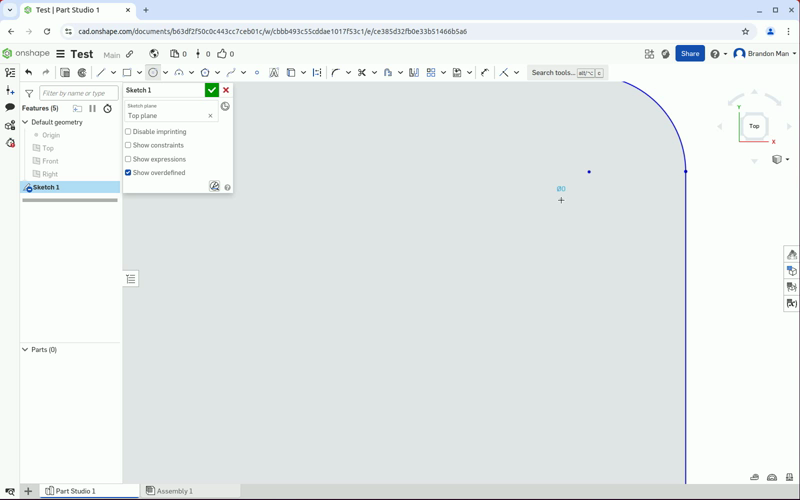
scroll(-6)
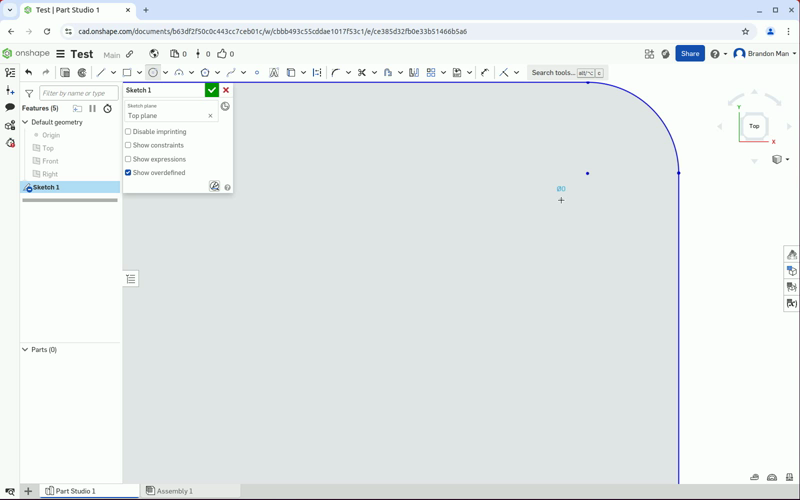
scroll(-6)
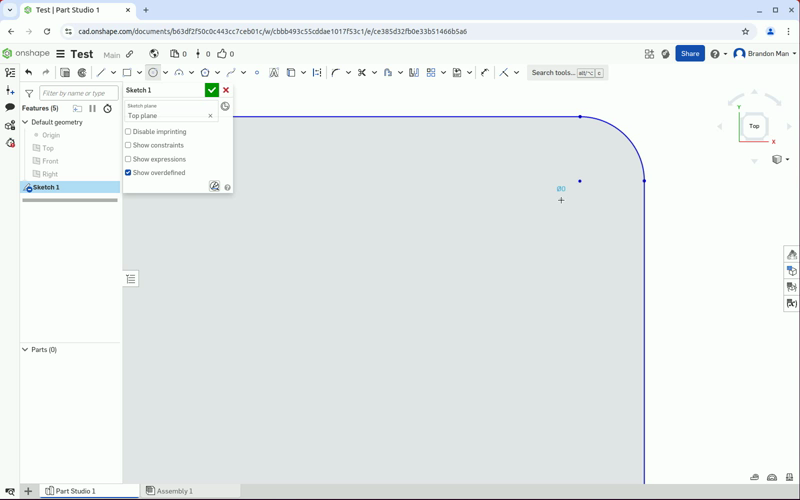
scroll(-6)
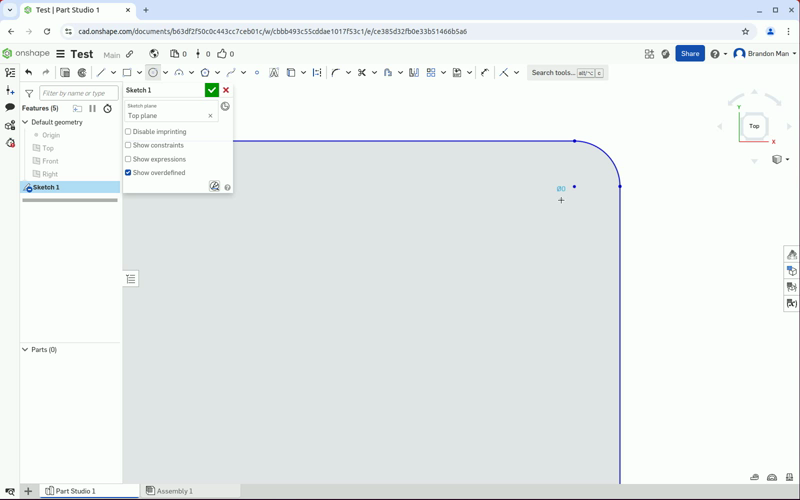
scroll(-6)
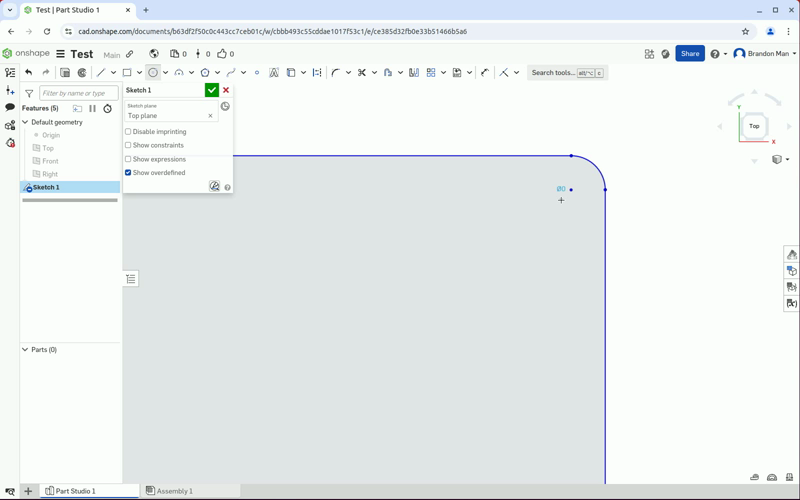
scroll(-6)
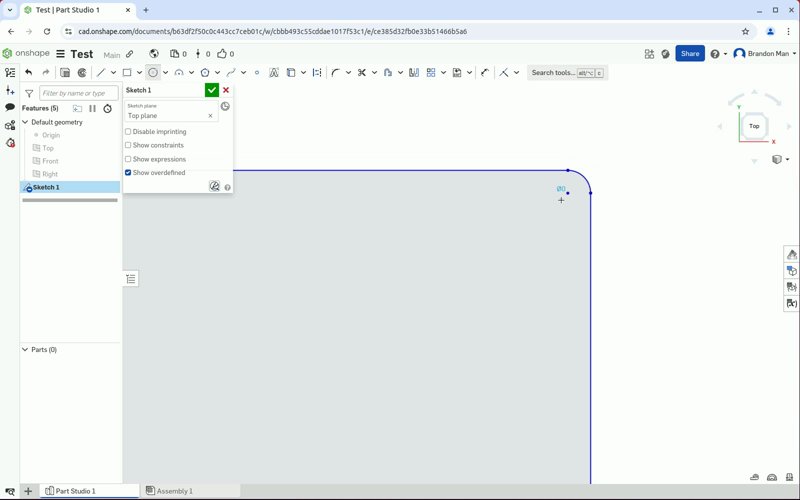
scroll(-6)
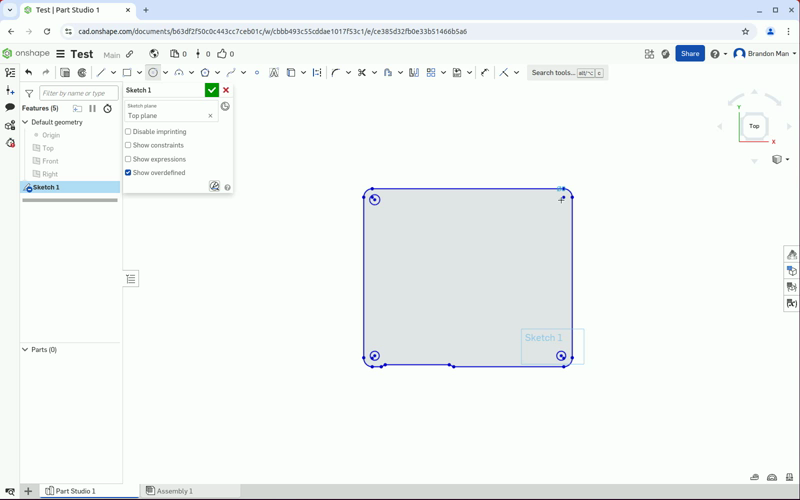
key_up(shift)
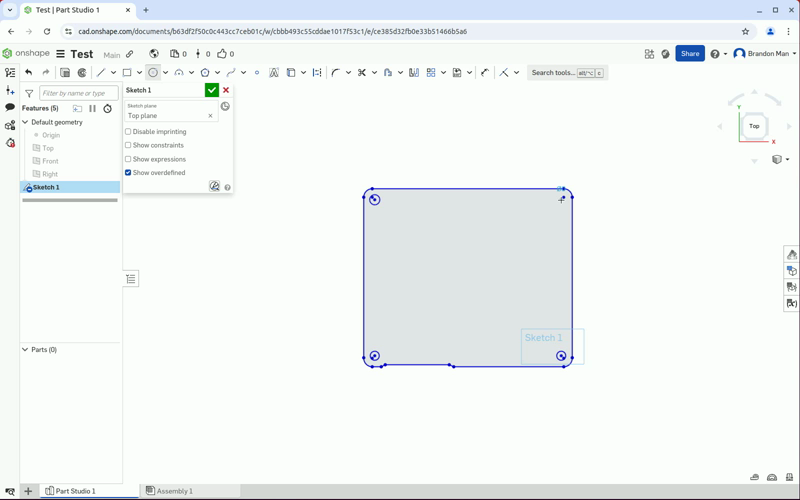
mouse_move(565, 199)
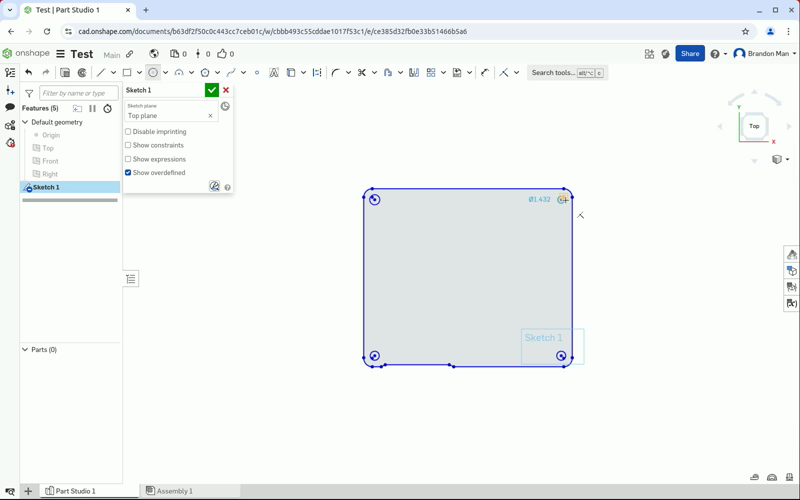
scroll(6)
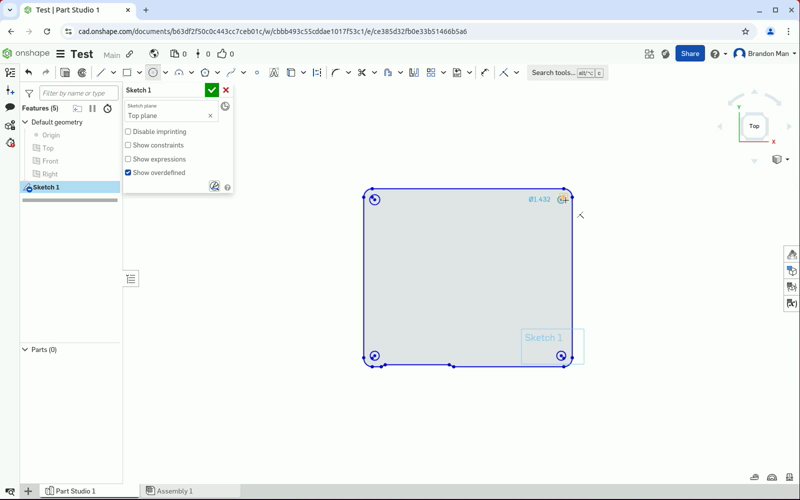
scroll(6)
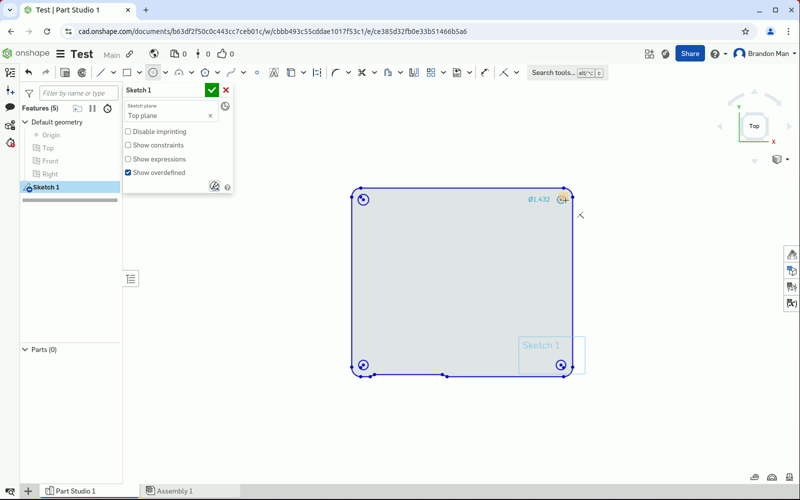
scroll(6)
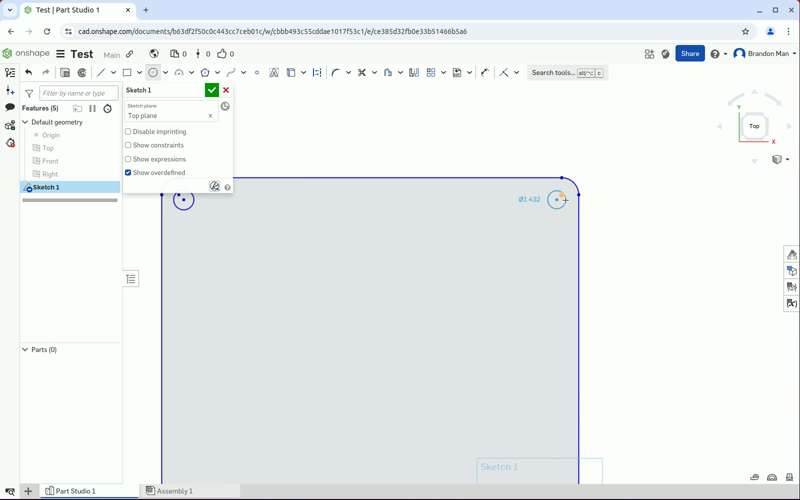
scroll(6)
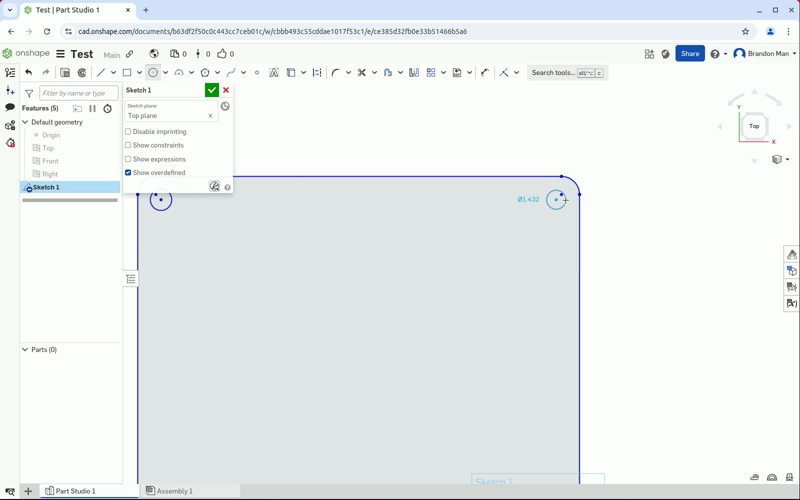
scroll(6)
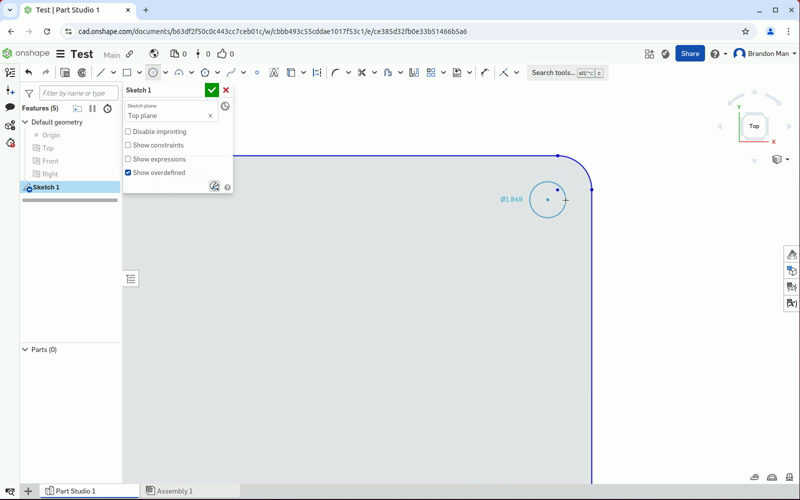
scroll(6)
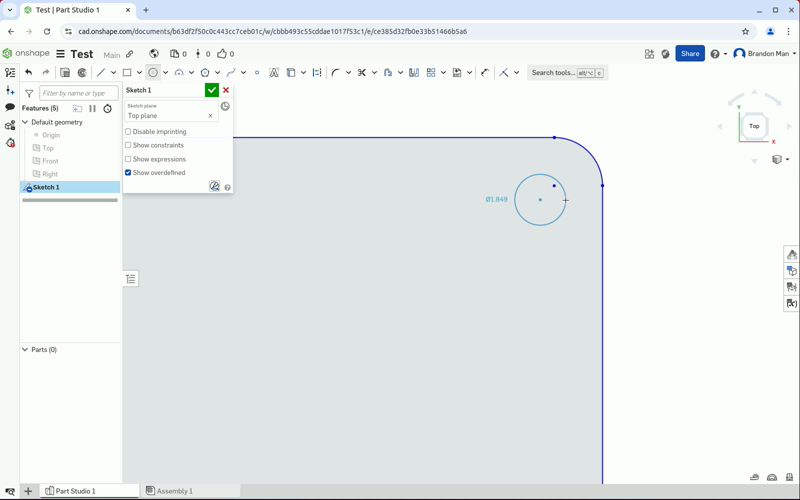
scroll(6)
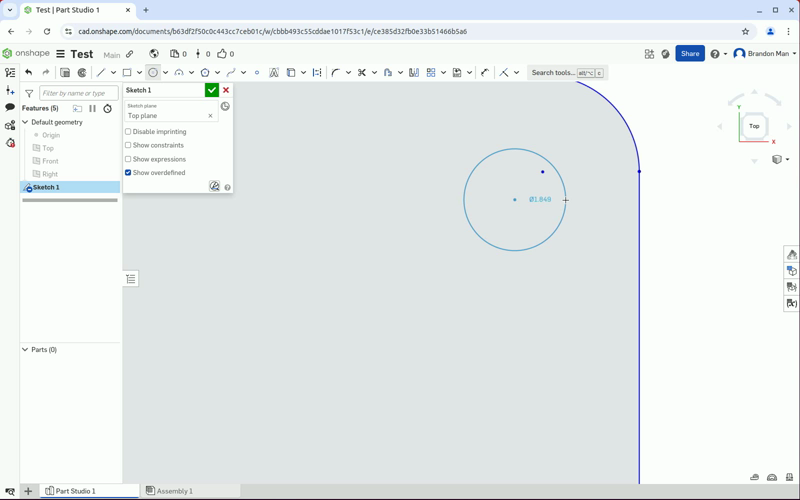
click(565, 199)
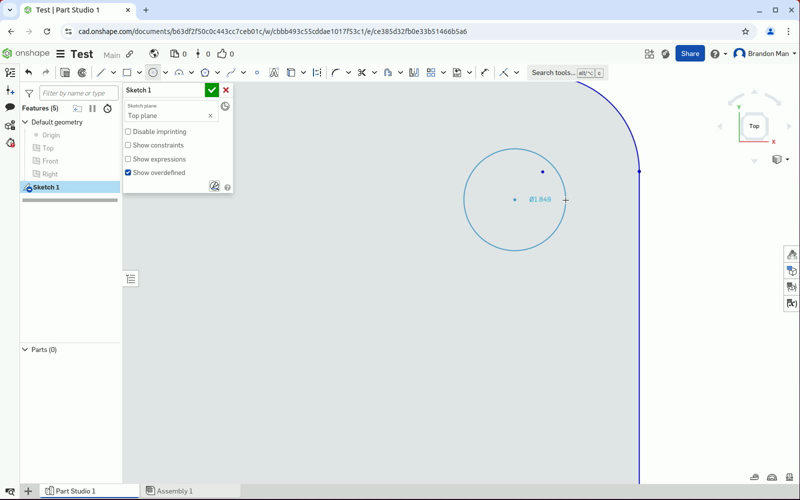
scroll(-6)
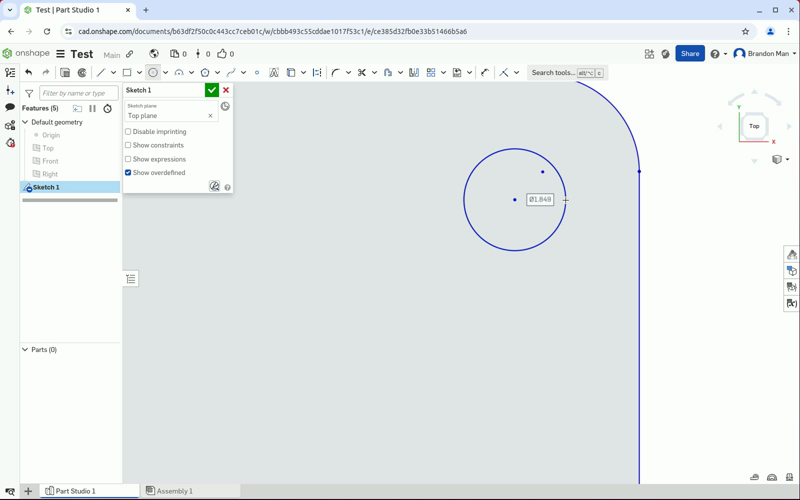
scroll(-6)
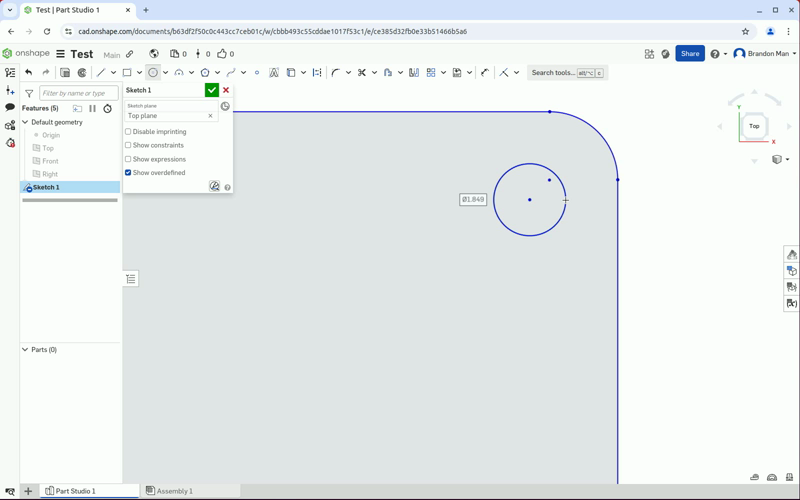
scroll(-6)
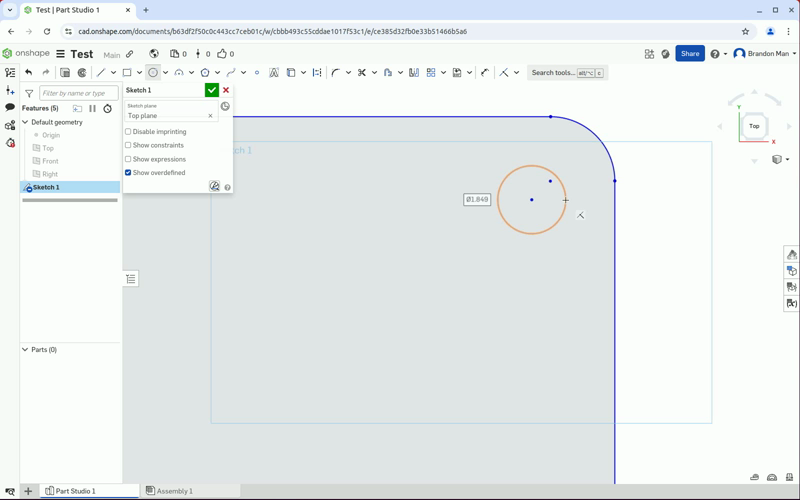
scroll(-6)
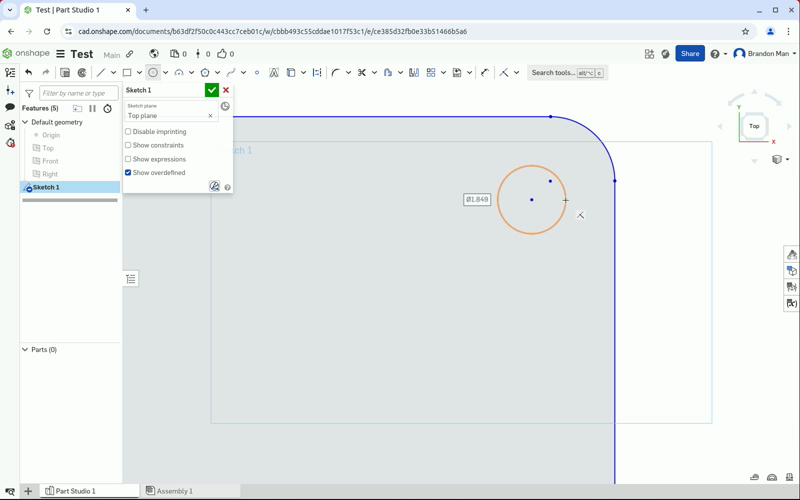
scroll(-6)
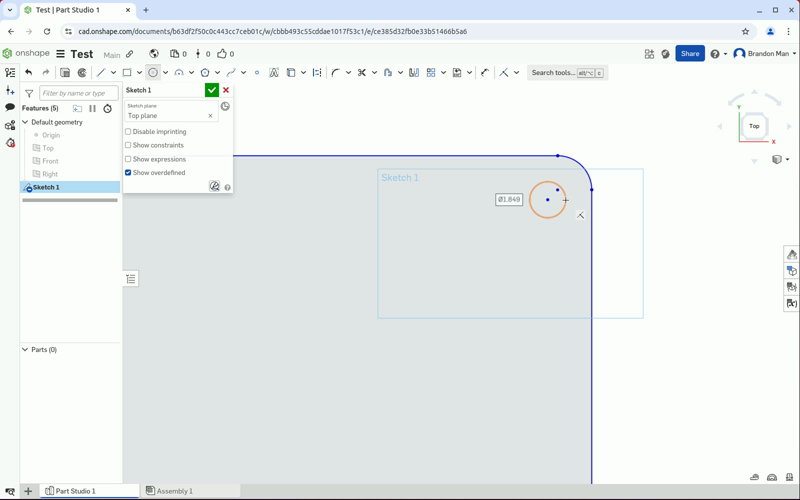
scroll(-6)
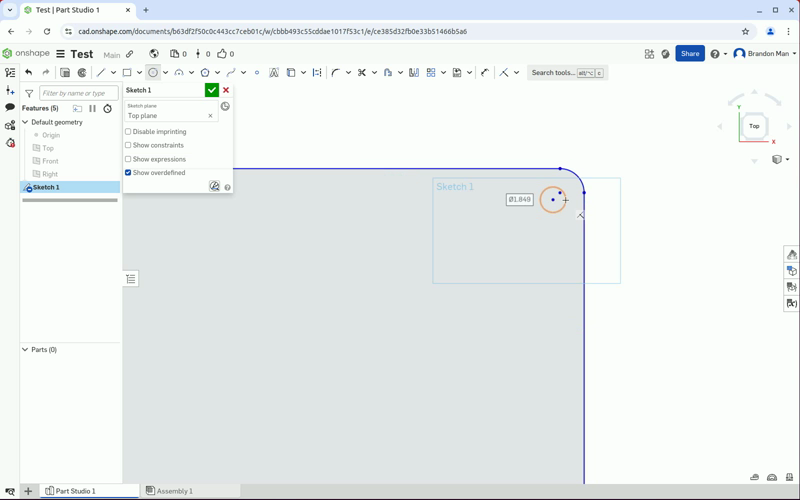
scroll(-6)
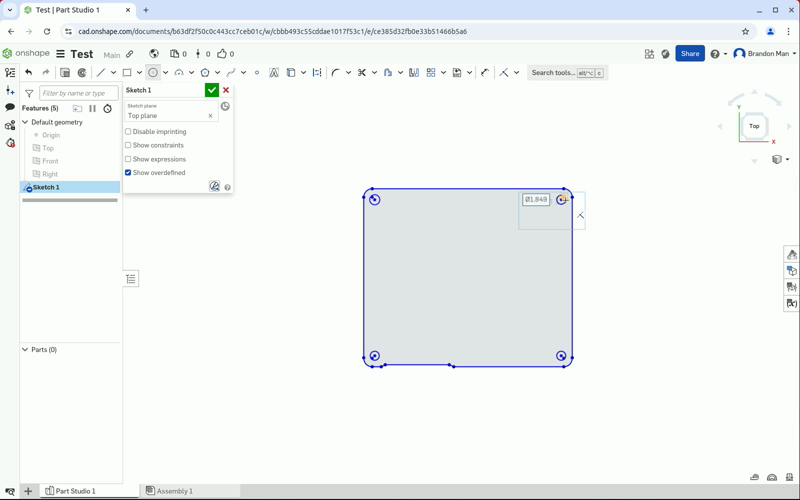
key(esc)
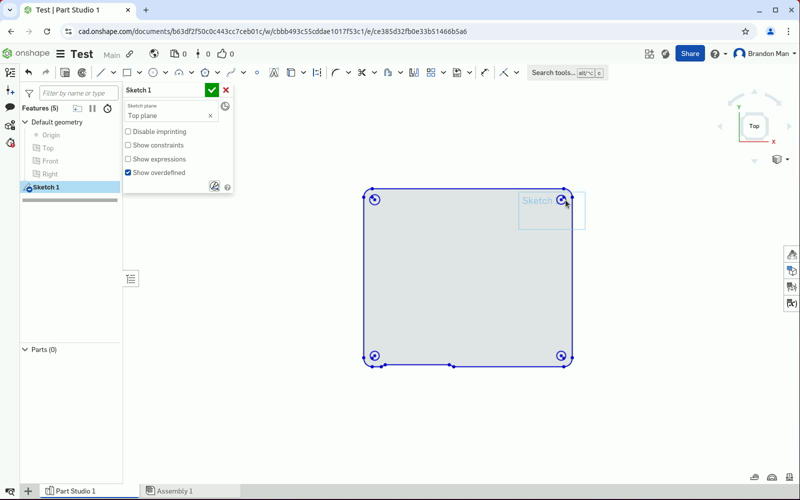
mouse_move(446, 249)
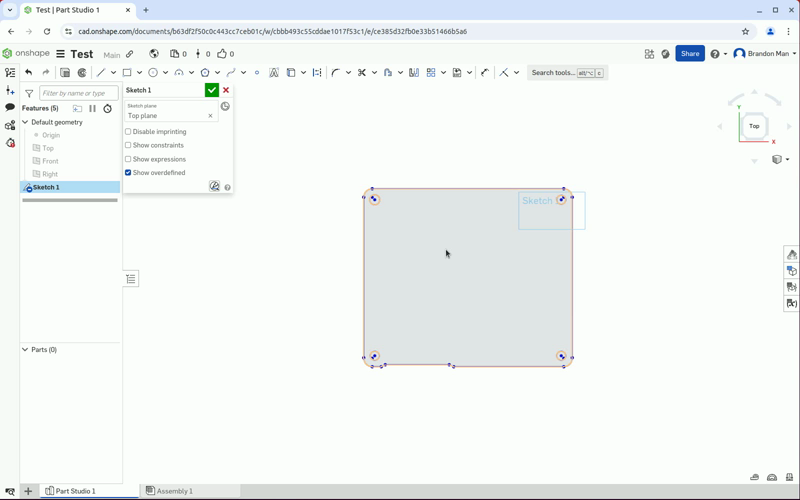
click(446, 249)
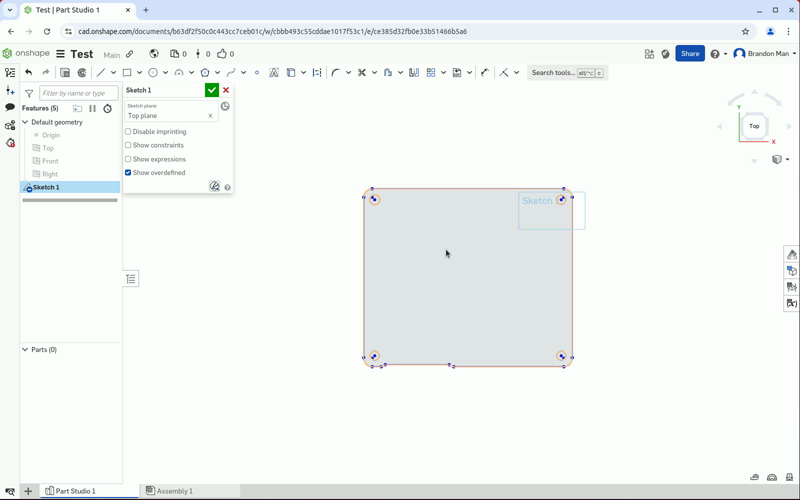
mouse_move(73, 352)
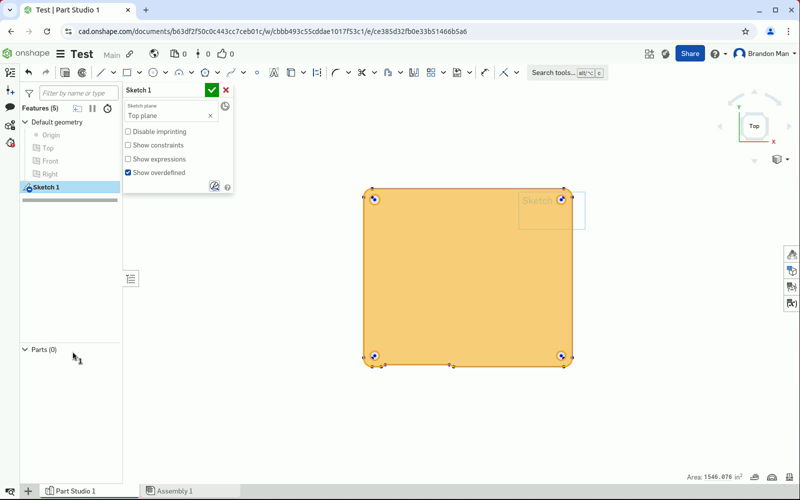
key(shift+y)
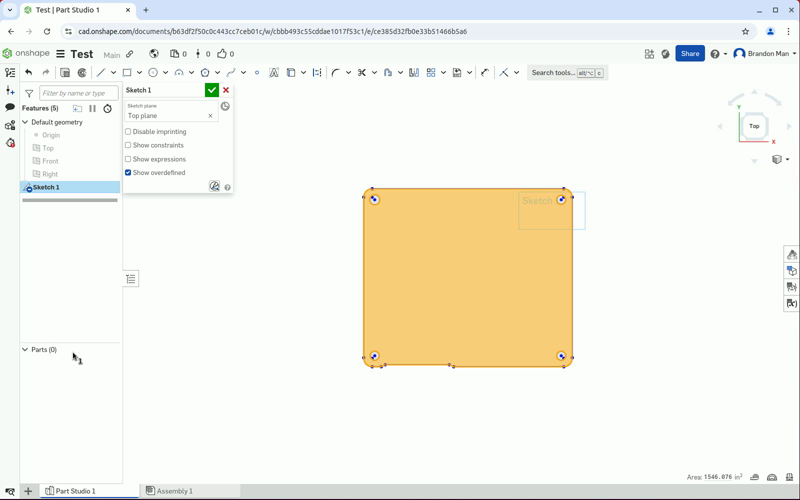
key(shift+e)
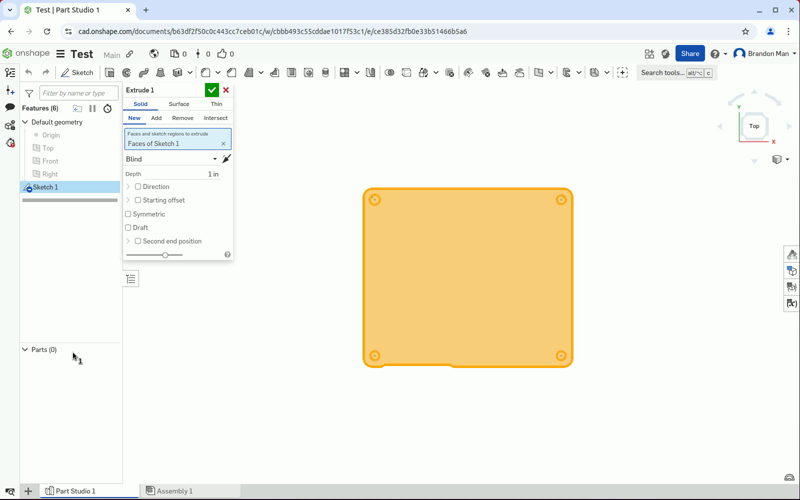
mouse_move(143, 106)
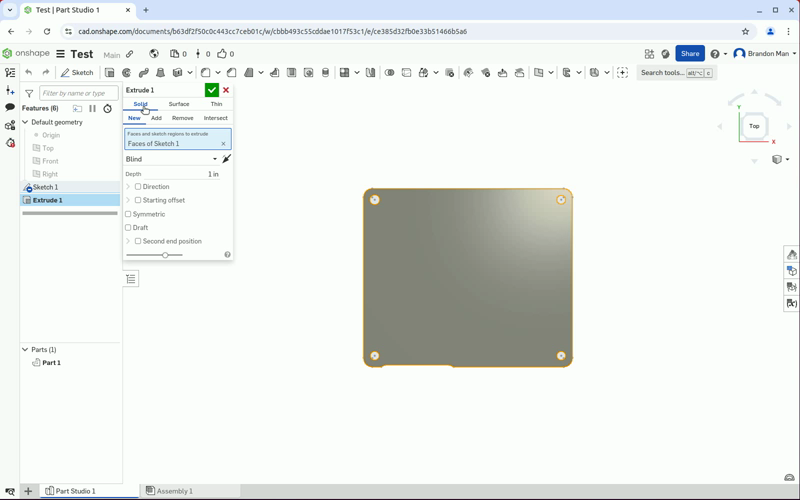
click(143, 106)
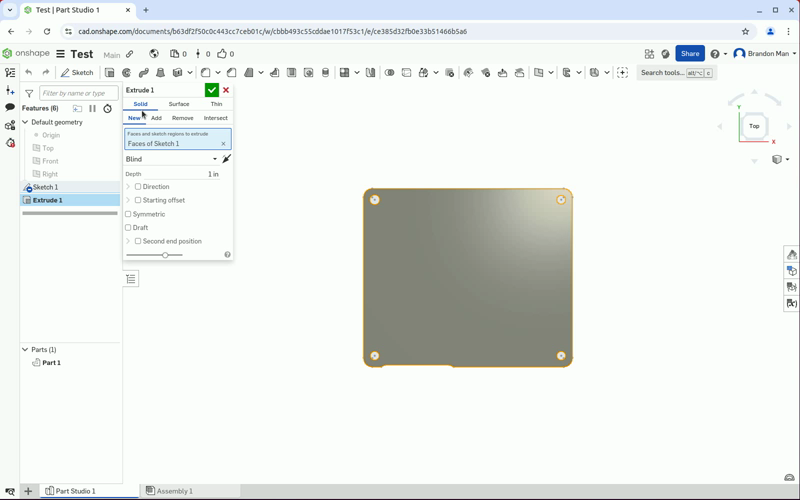
mouse_move(137, 120)
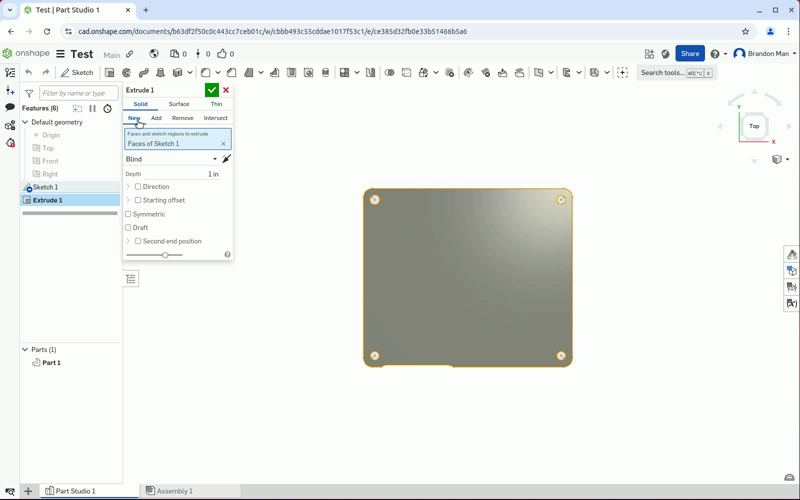
click(137, 120)
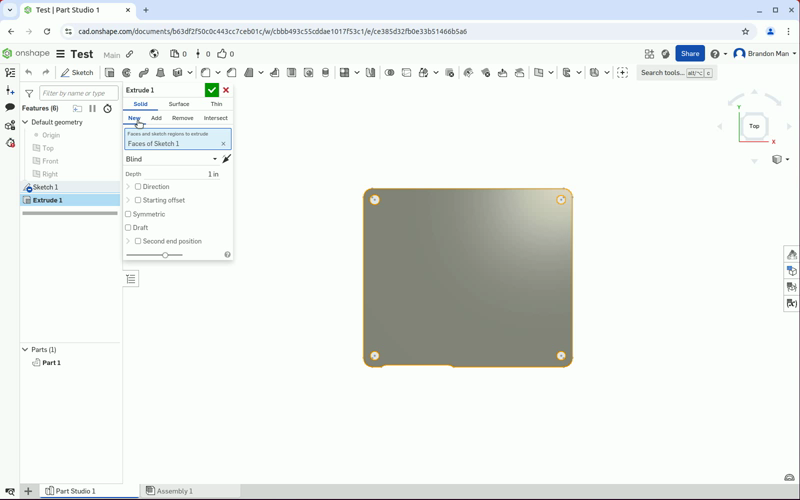
key(tab, 4)
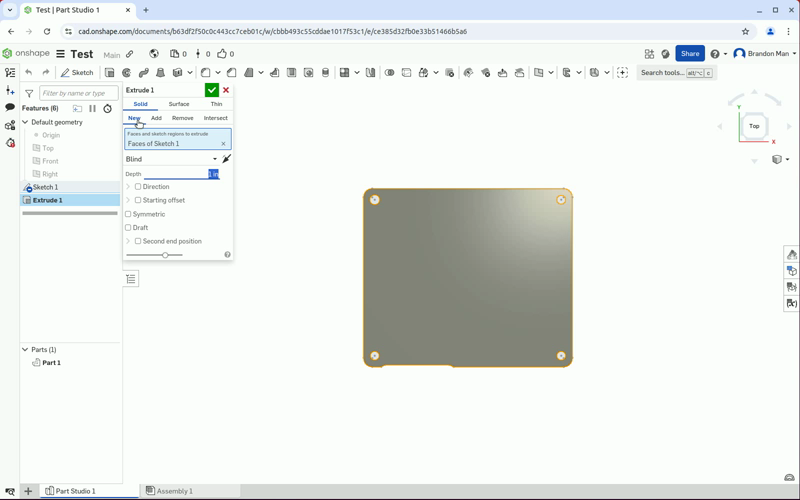
text(0.963)
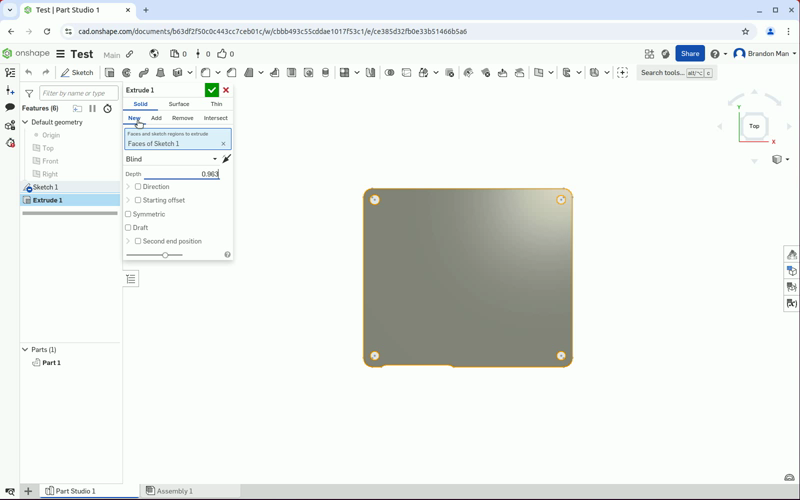
key(enter)
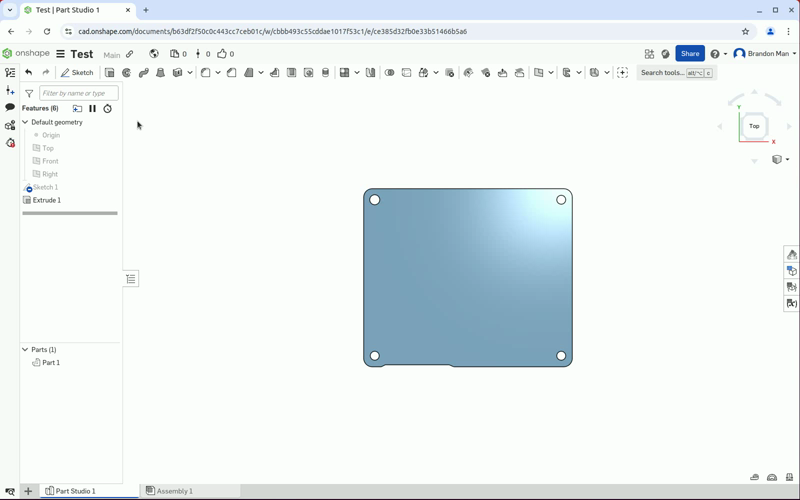
key(shift+h)
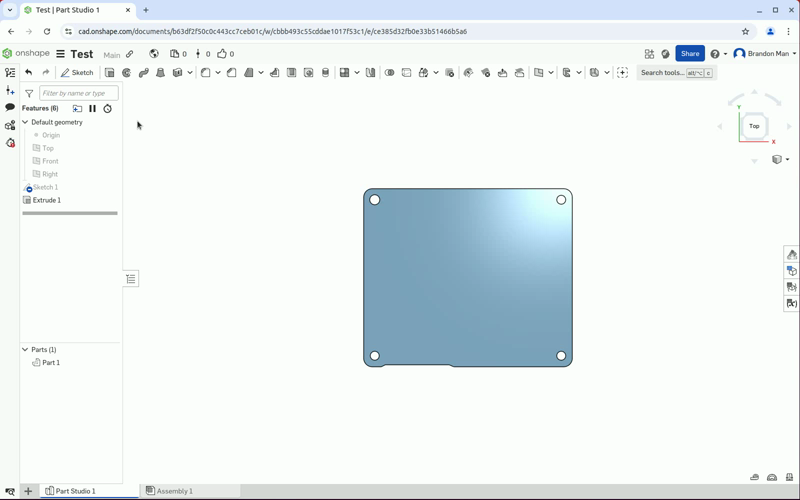
key(shift+h)
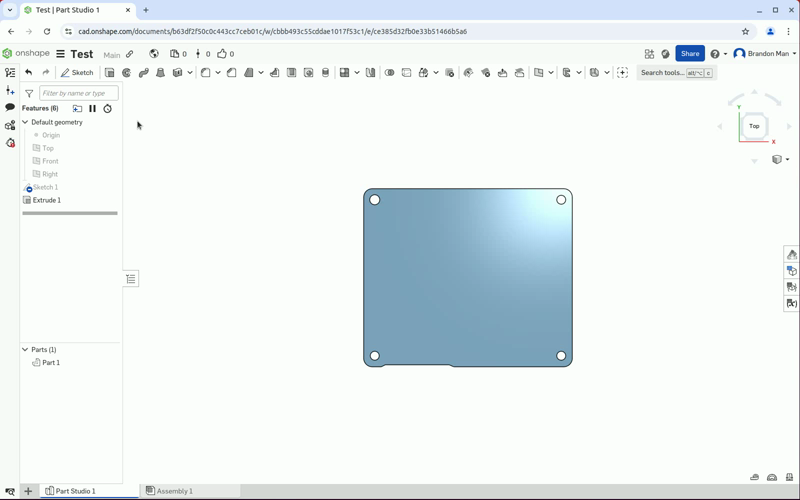
mouse_move(73, 189)
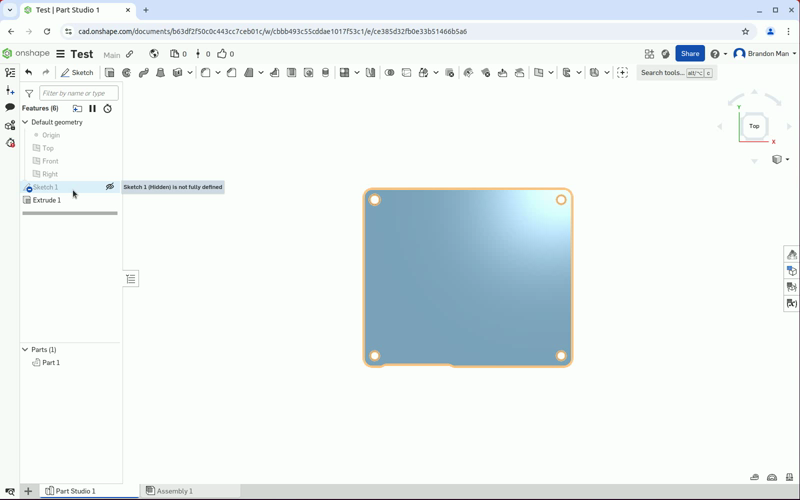
click(73, 189)
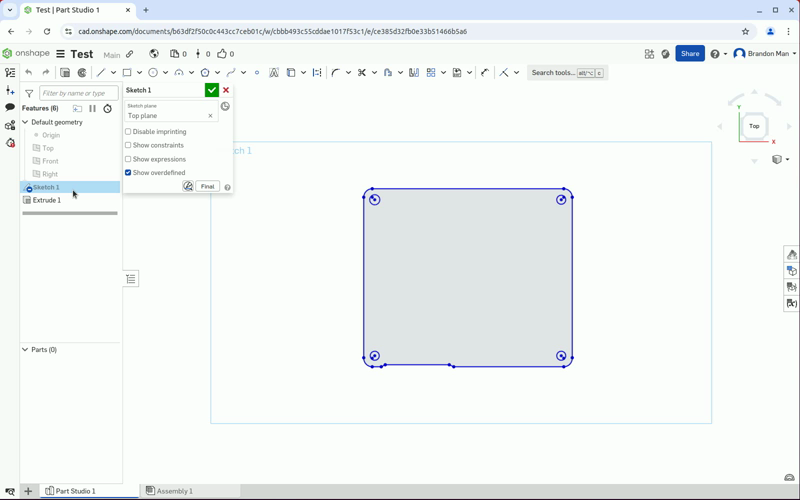
mouse_move(229, 92)
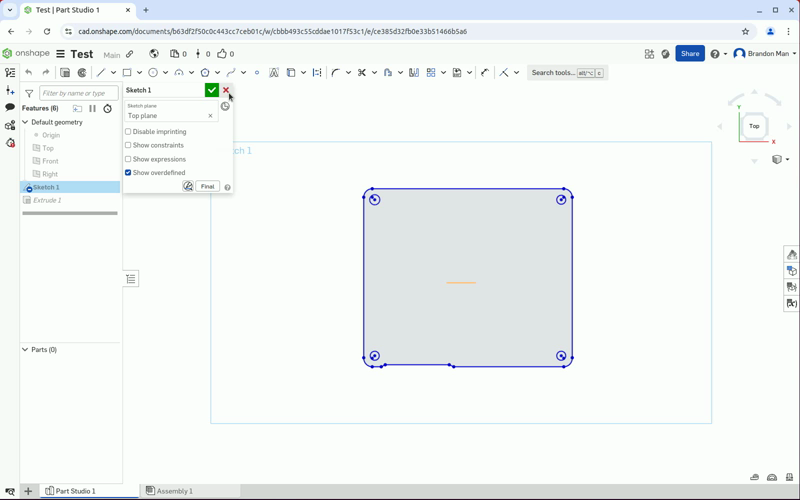
click(229, 92)
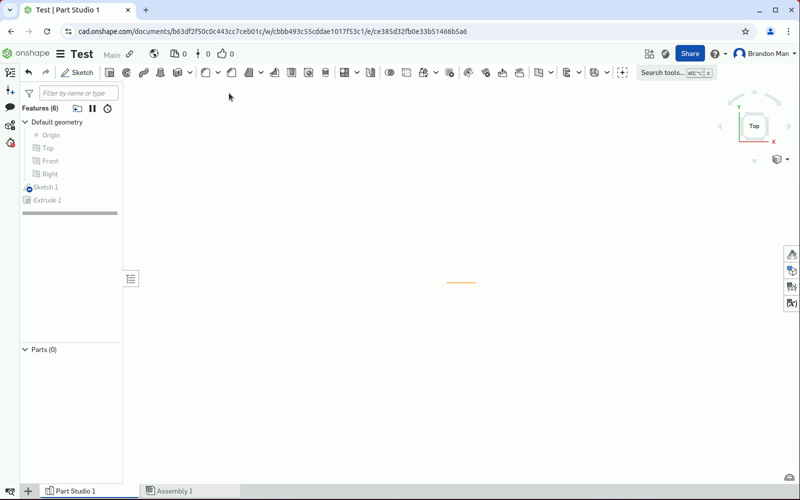
mouse_move(541, 75)
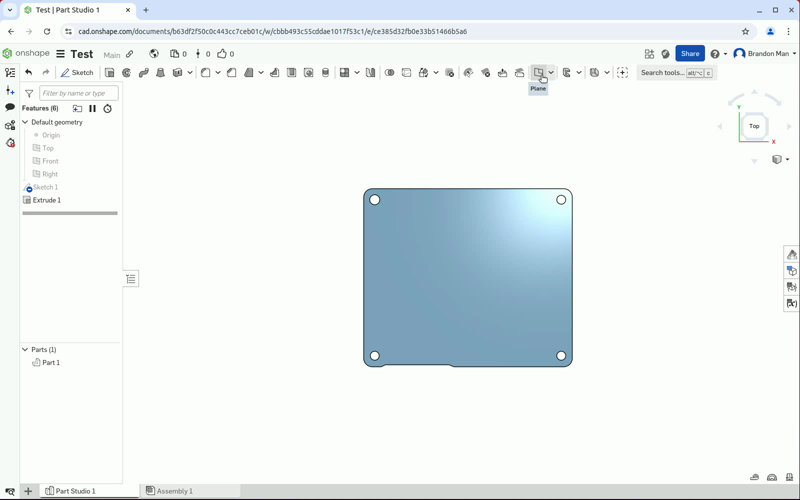
click(541, 75)
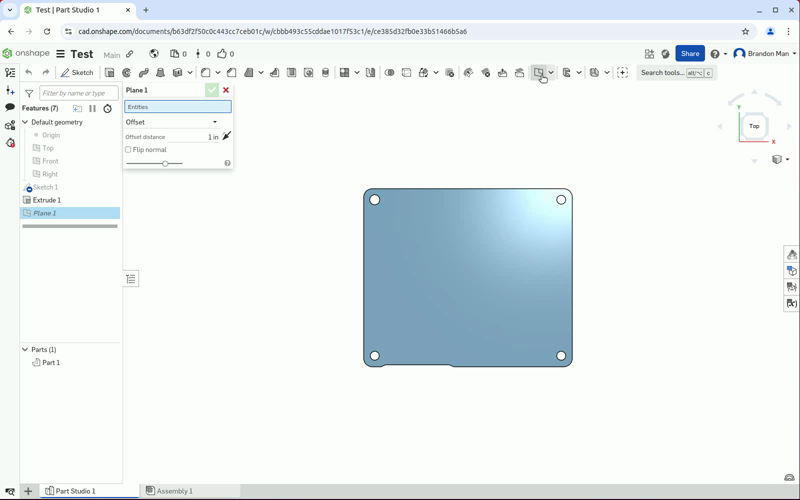
mouse_move(73, 150)
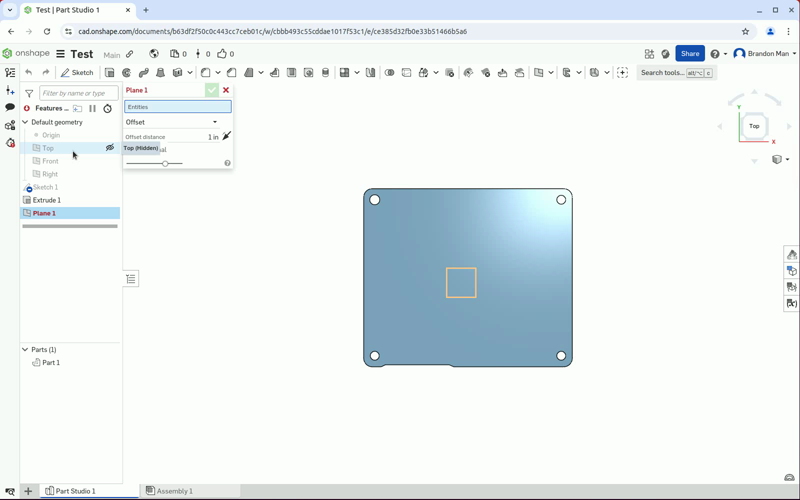
click(73, 150)
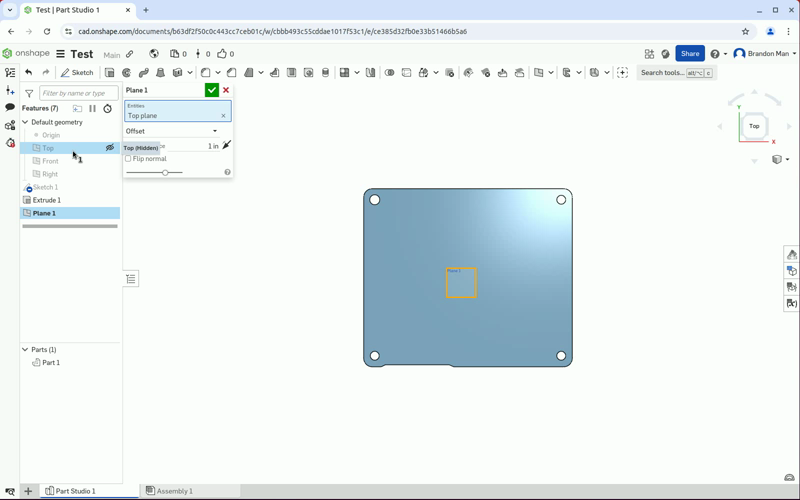
key(tab, 2)
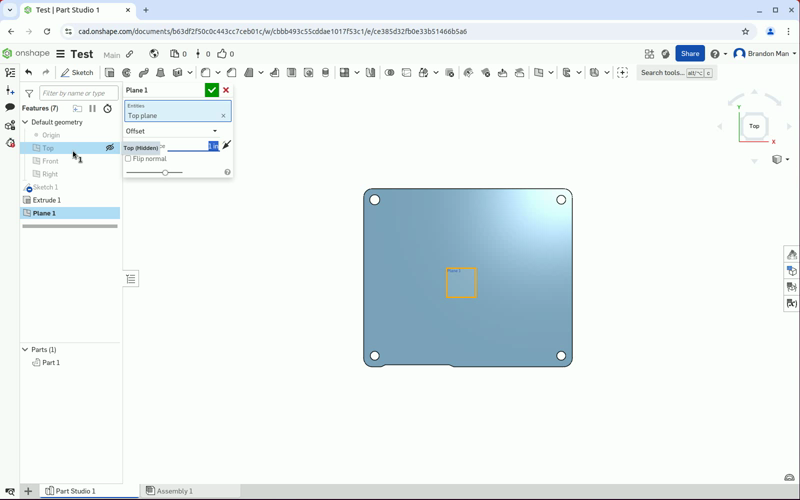
text(0.955)
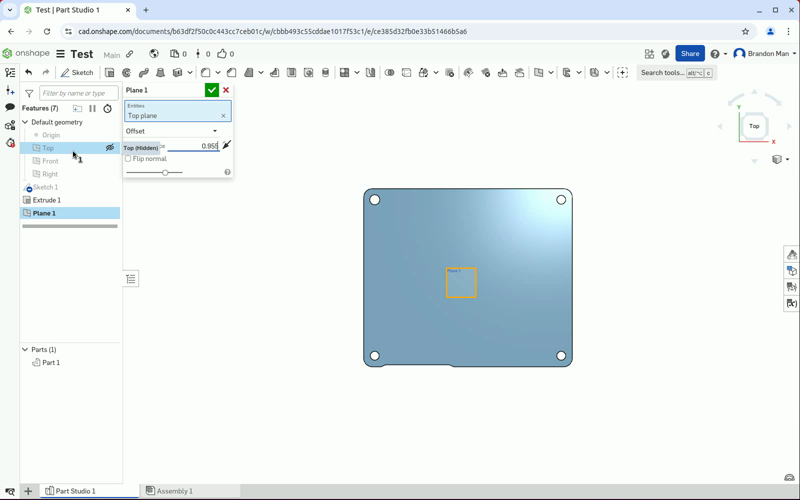
key(enter, 2)
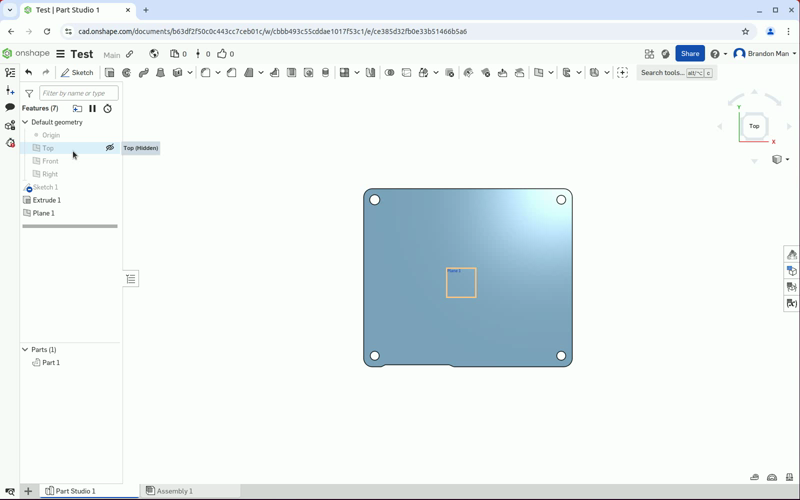
key(shift+s)
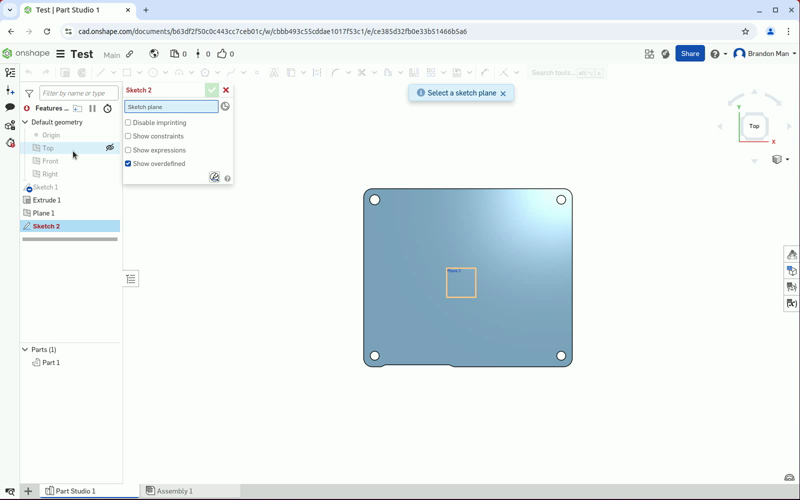
mouse_move(73, 215)
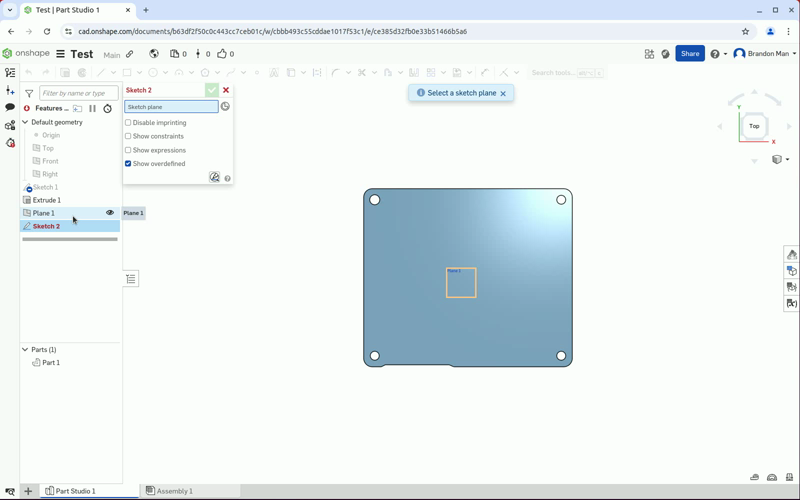
click(73, 215)
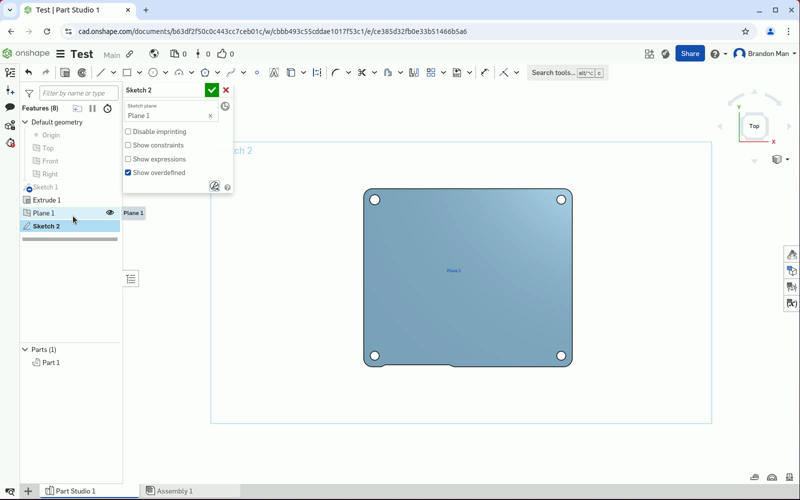
mouse_move(73, 352)
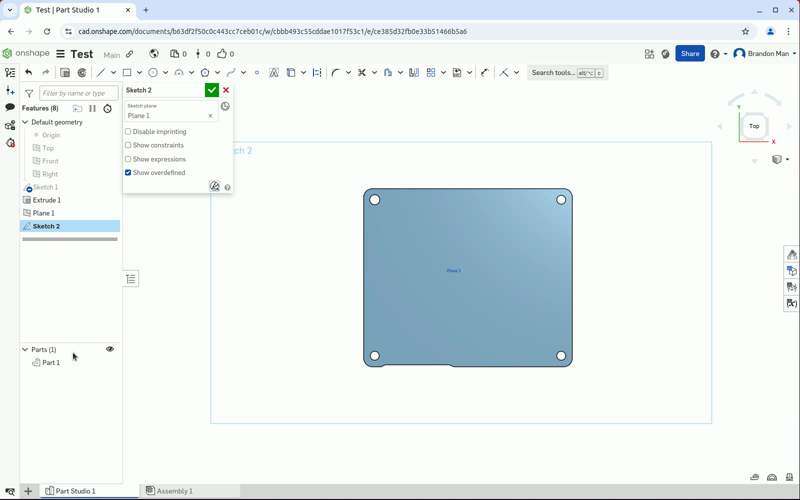
key(y)
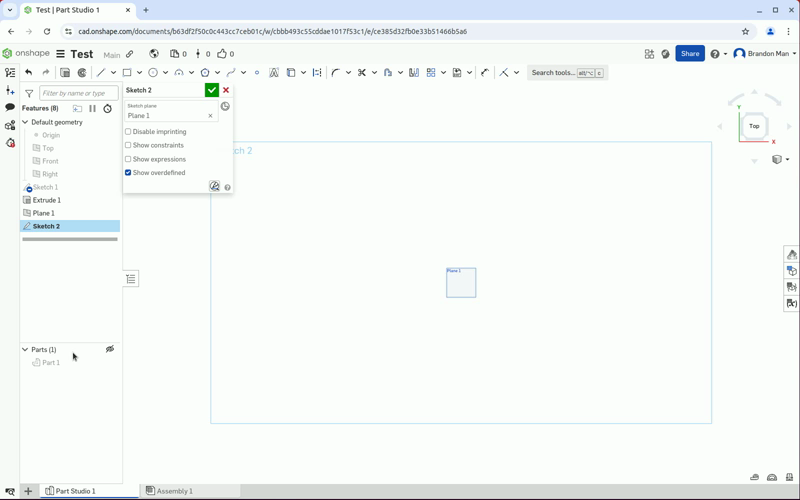
key(c)
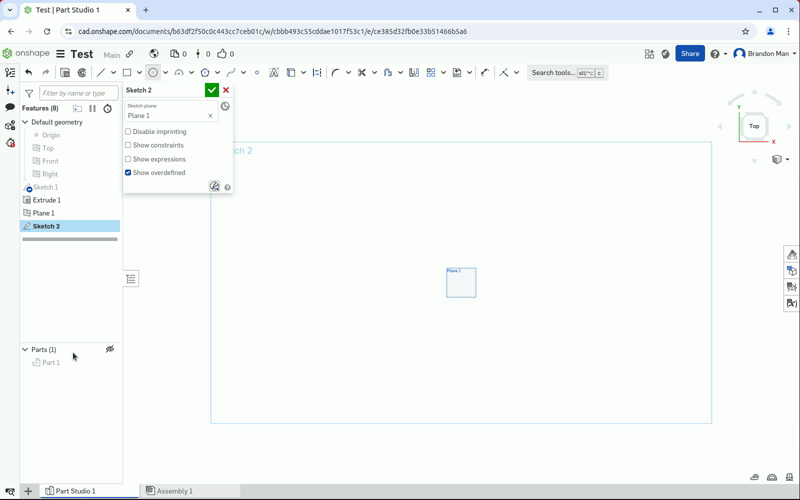
key_down(shift)
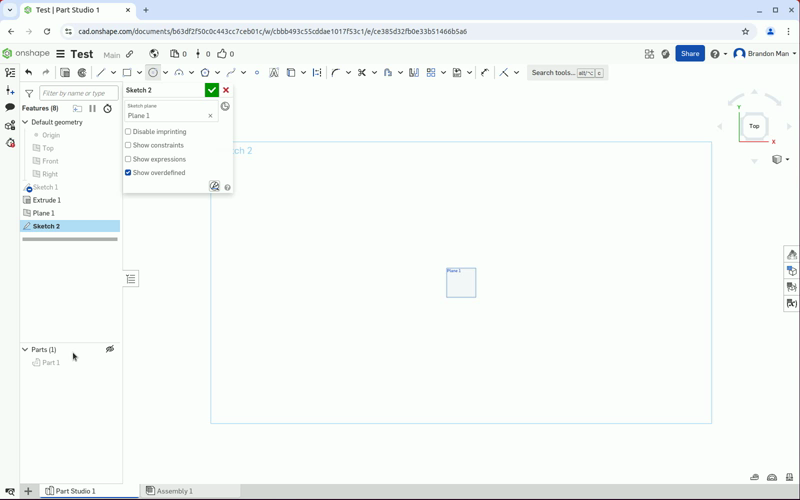
mouse_move(400, 292)
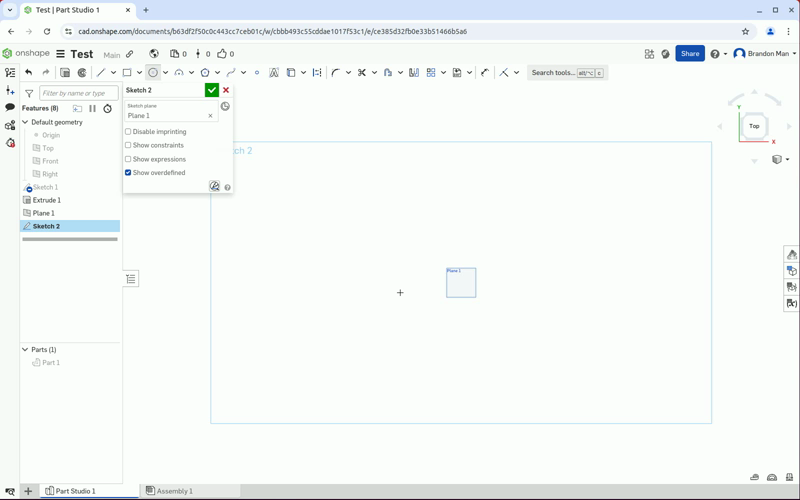
click(400, 292)
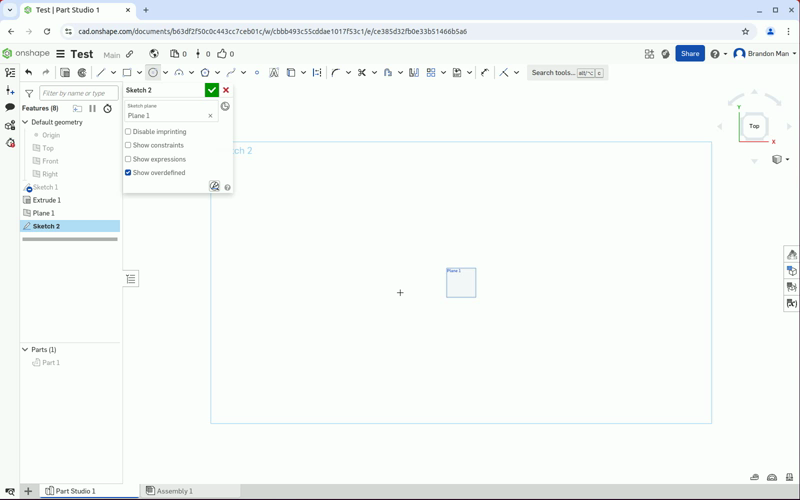
key_up(shift)
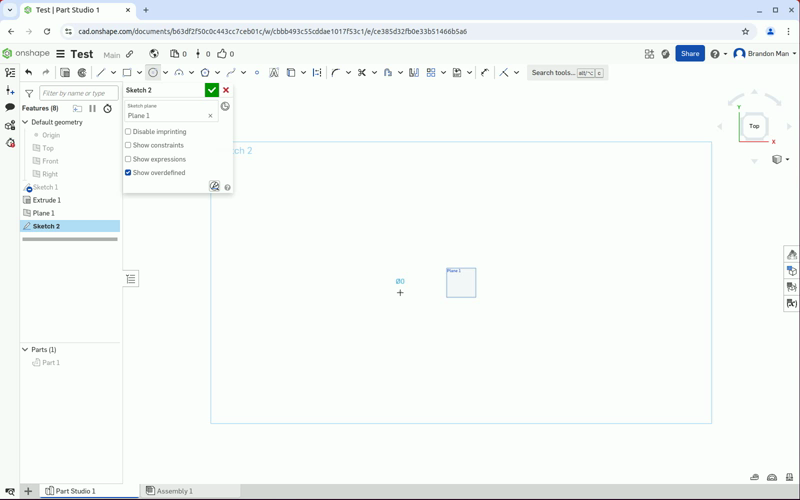
mouse_move(411, 292)
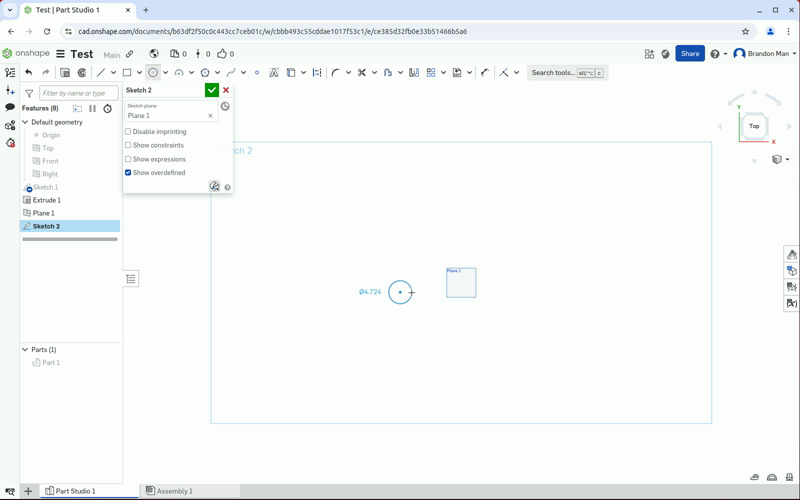
click(411, 292)
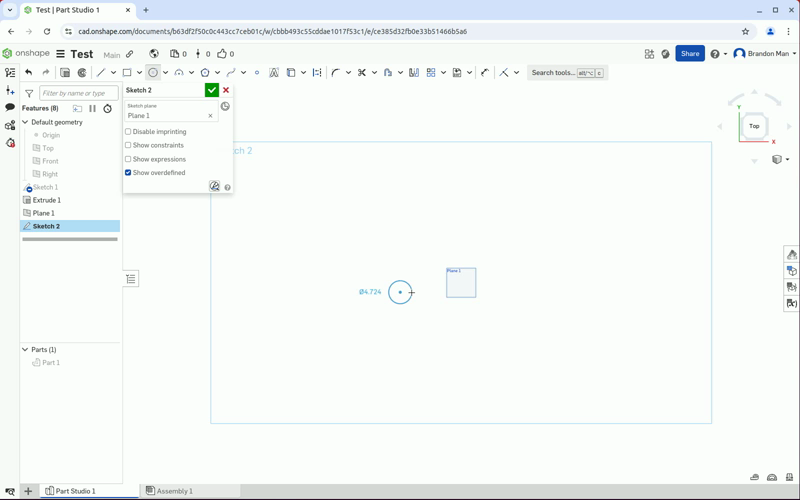
key(esc)
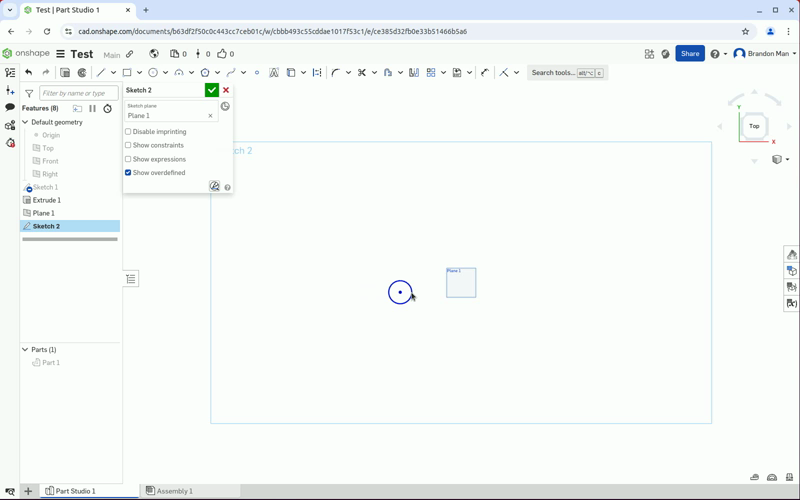
mouse_move(407, 298)
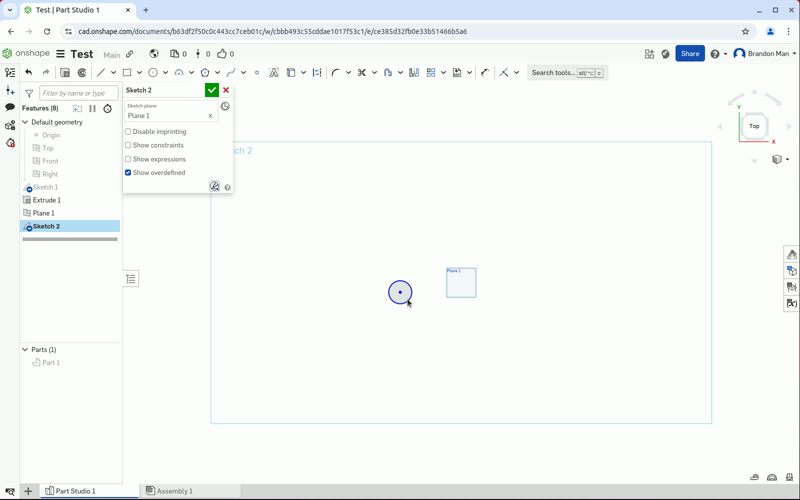
scroll(6)
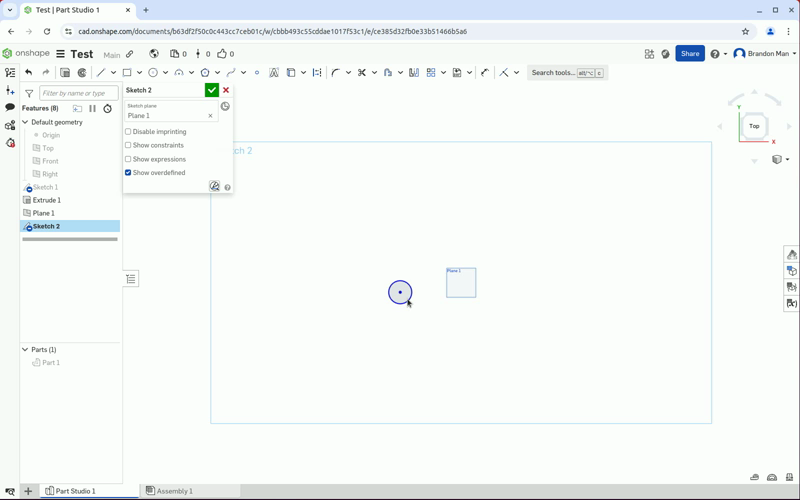
scroll(6)
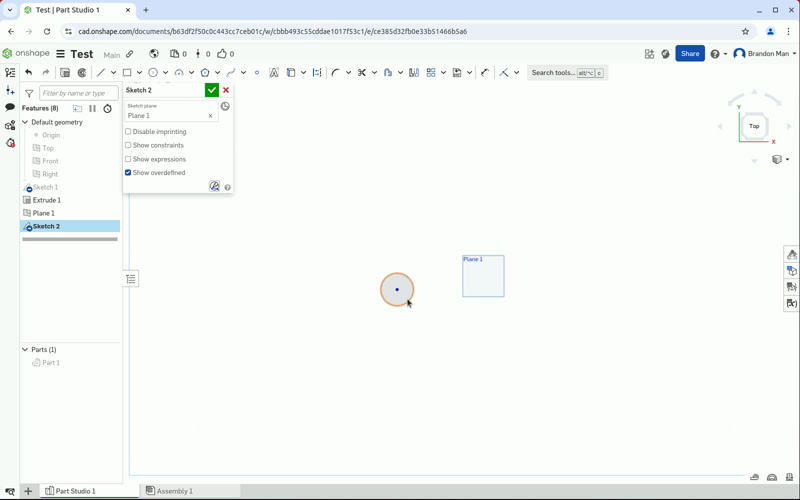
scroll(6)
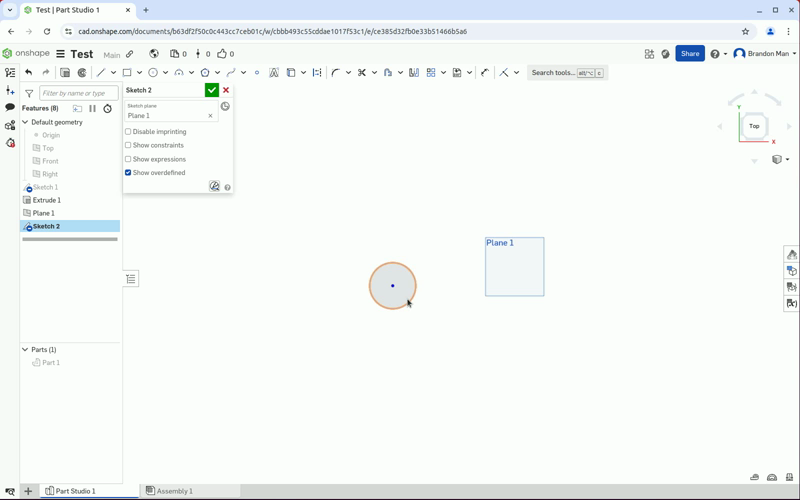
scroll(6)
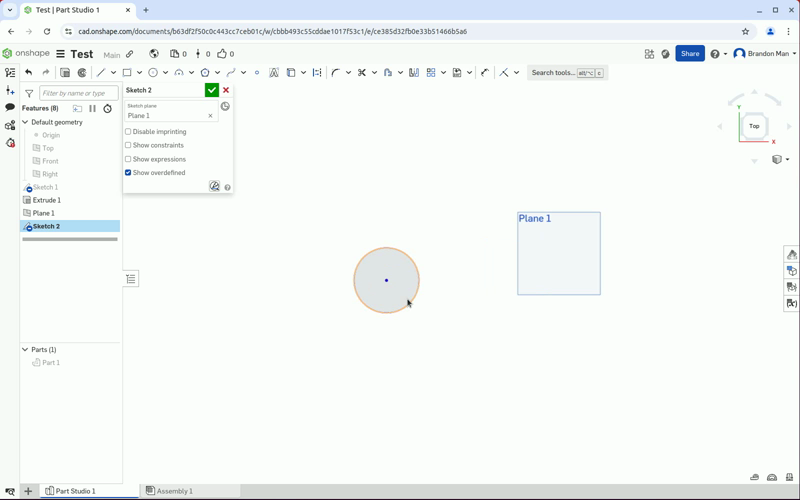
scroll(6)
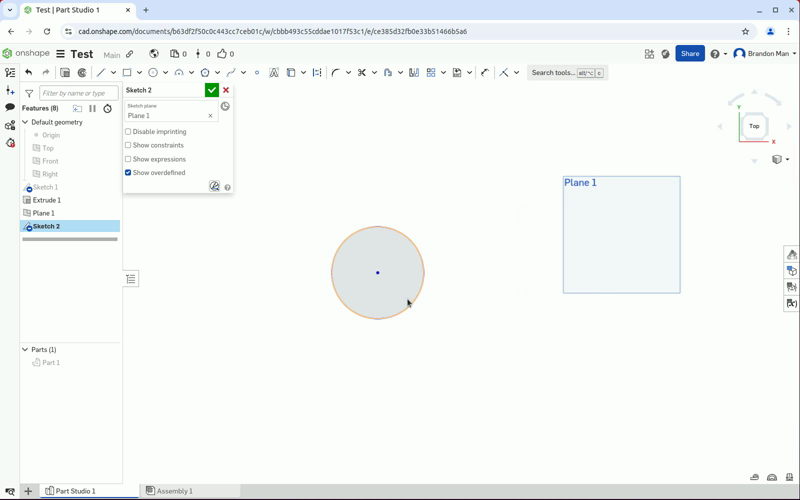
scroll(6)
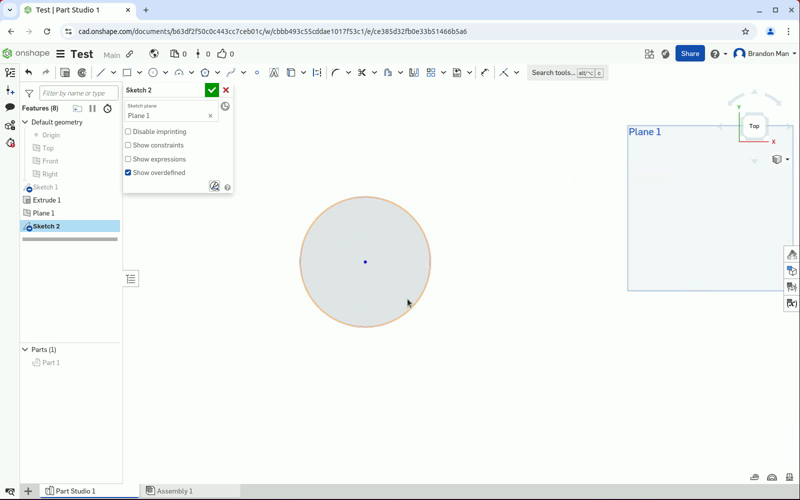
scroll(6)
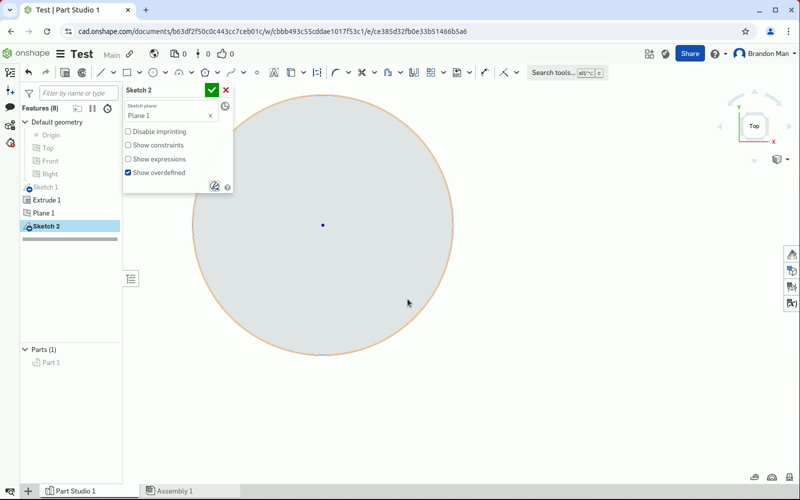
click(407, 298)
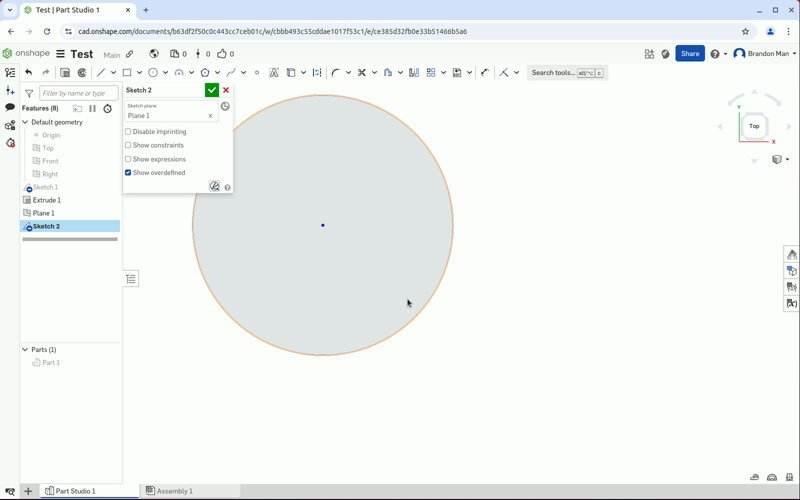
scroll(-6)
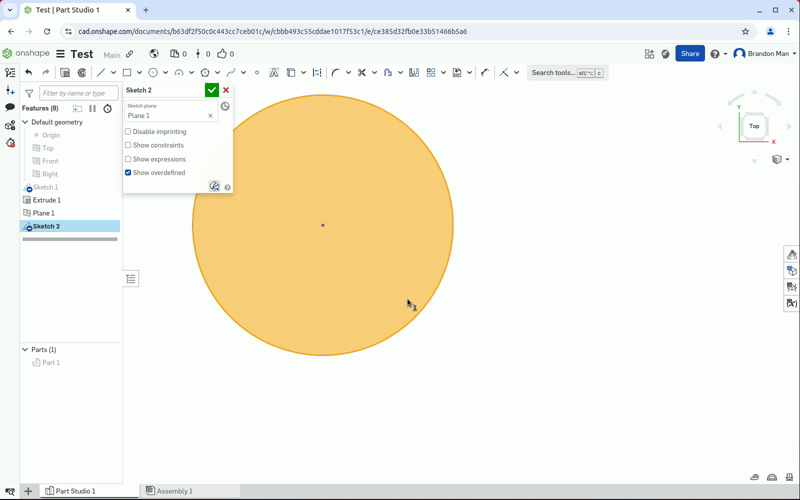
scroll(-6)
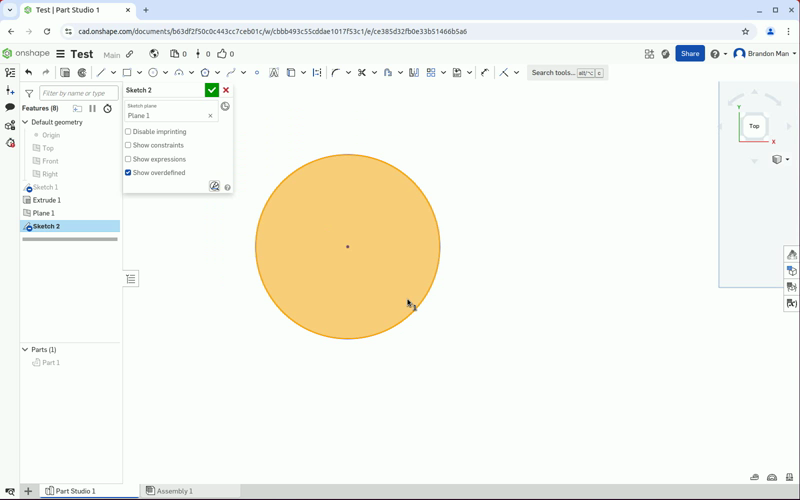
scroll(-6)
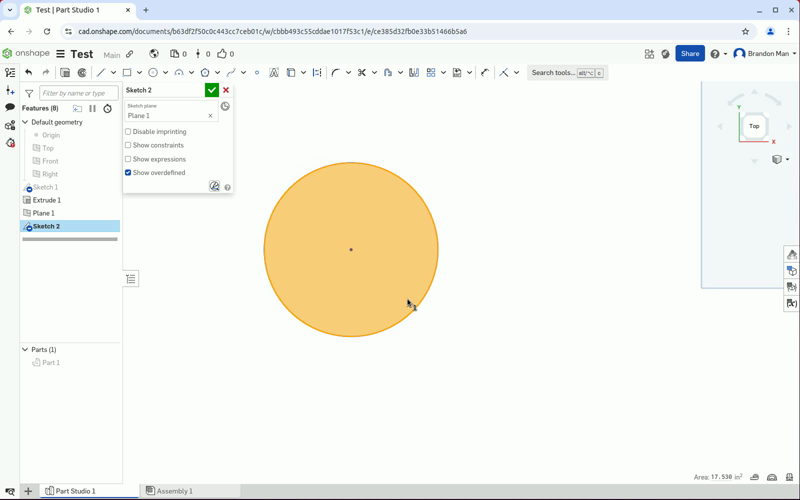
scroll(-6)
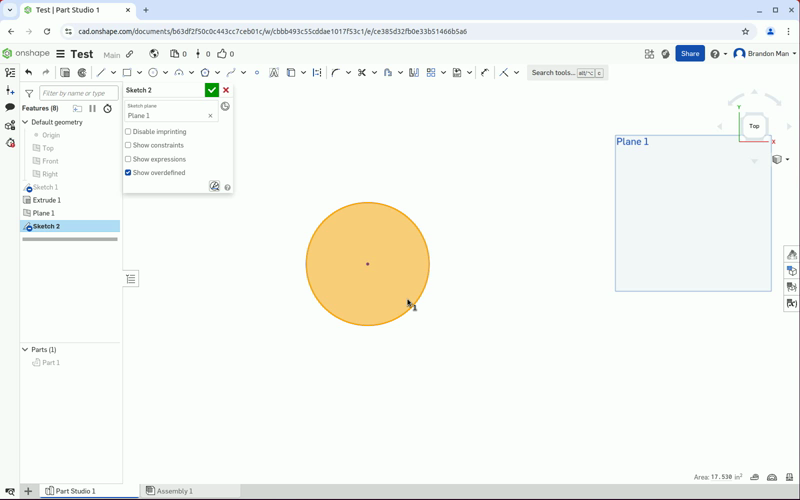
scroll(-6)
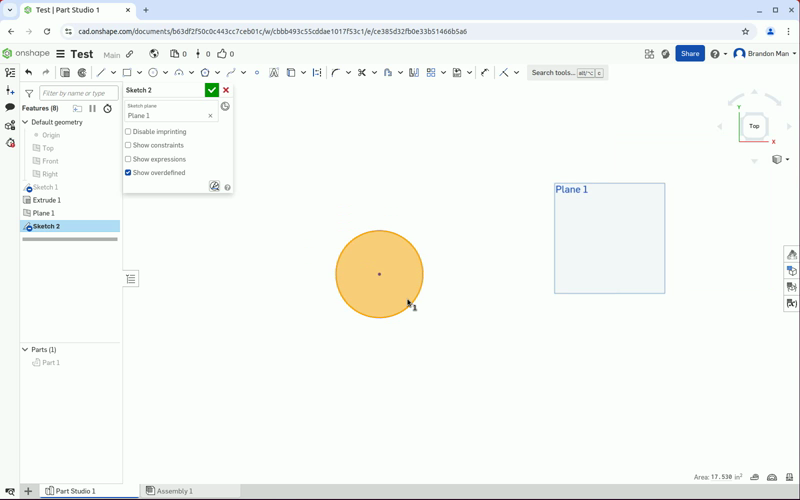
scroll(-6)
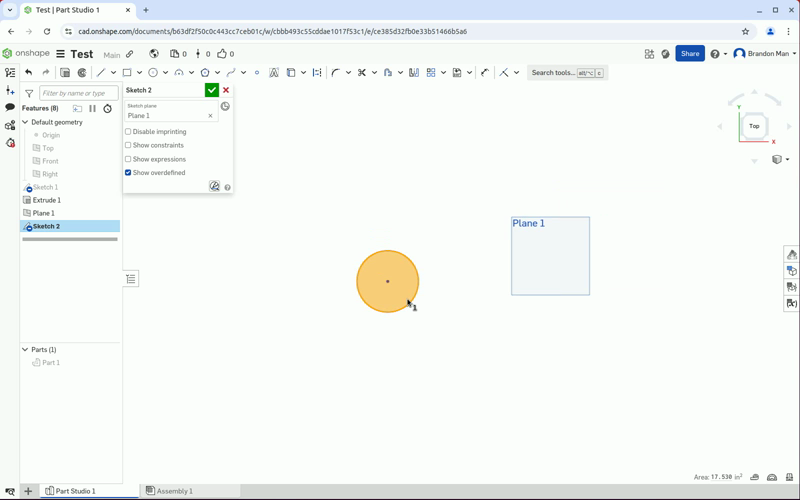
scroll(-6)
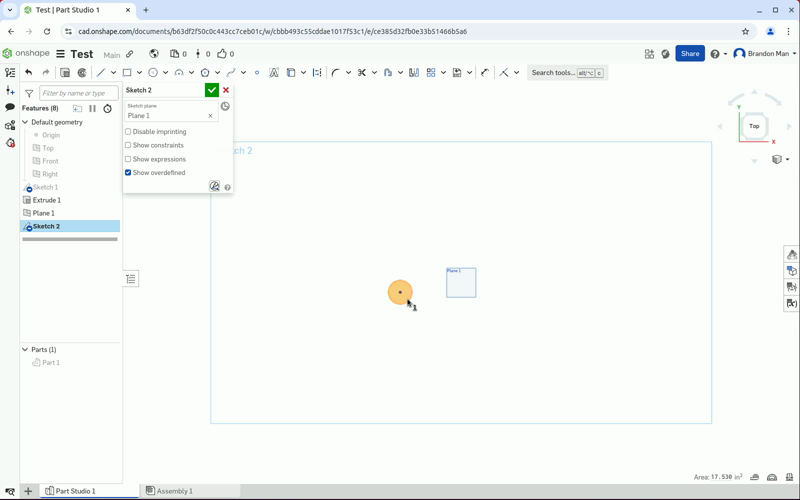
mouse_move(73, 352)
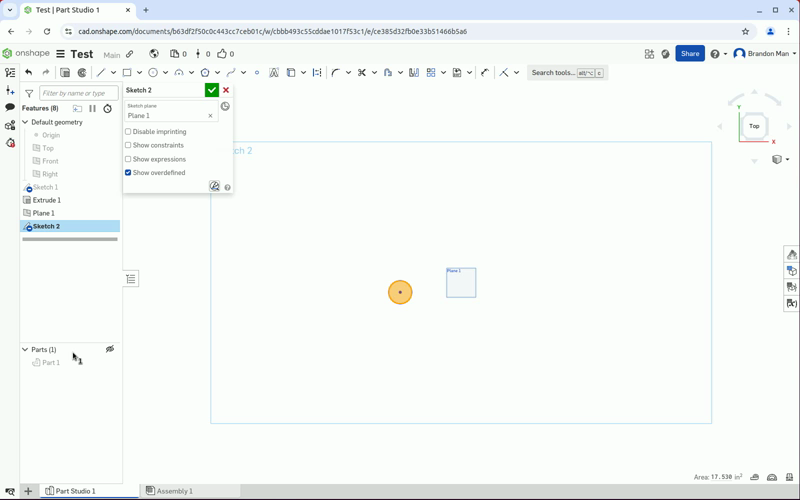
key(shift+y)
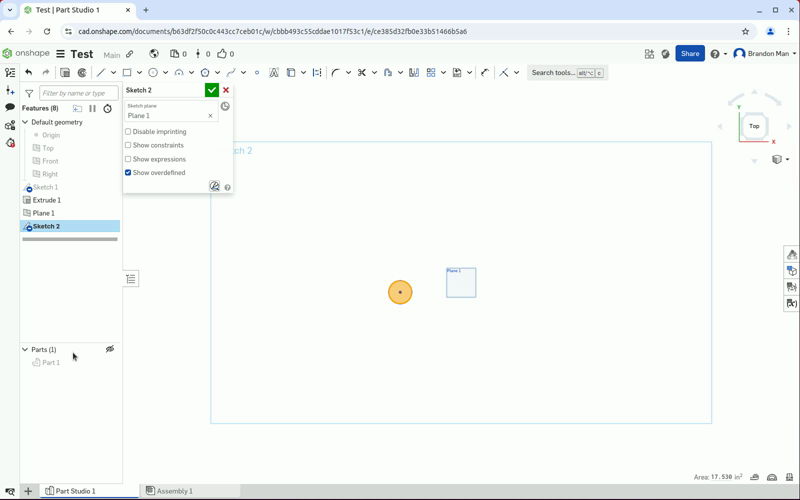
key(shift+e)
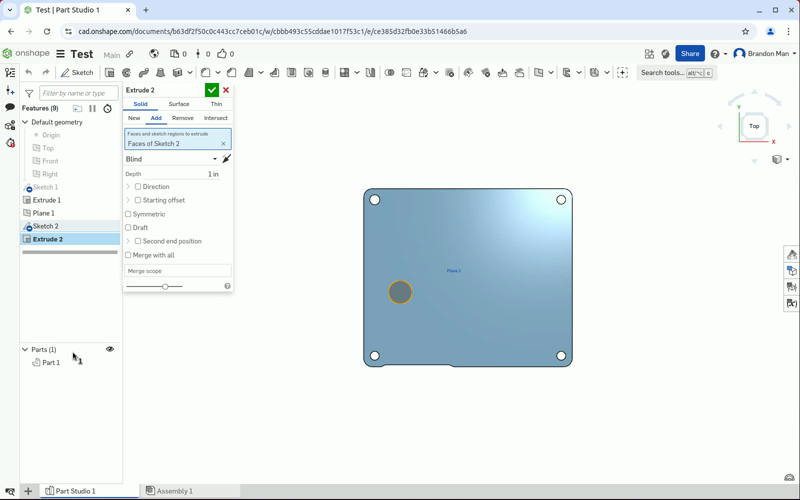
mouse_move(143, 106)
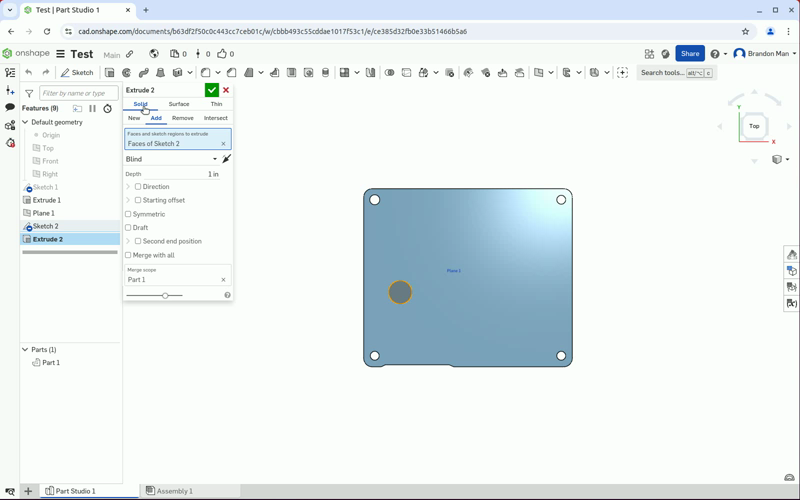
click(143, 106)
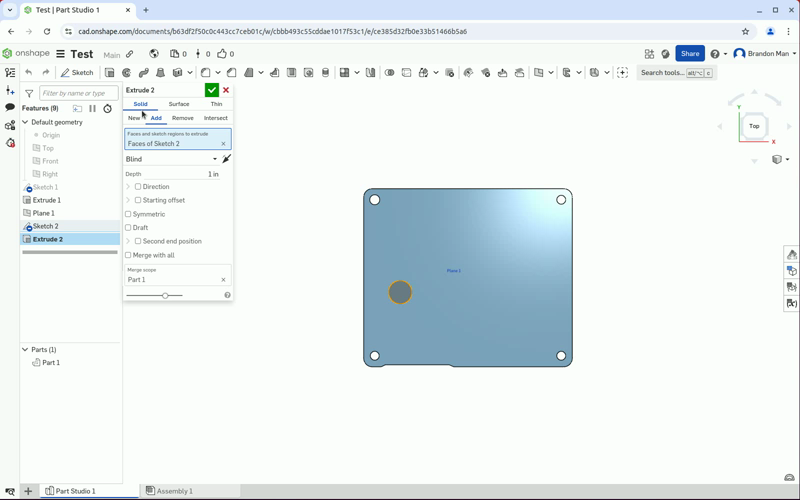
mouse_move(137, 120)
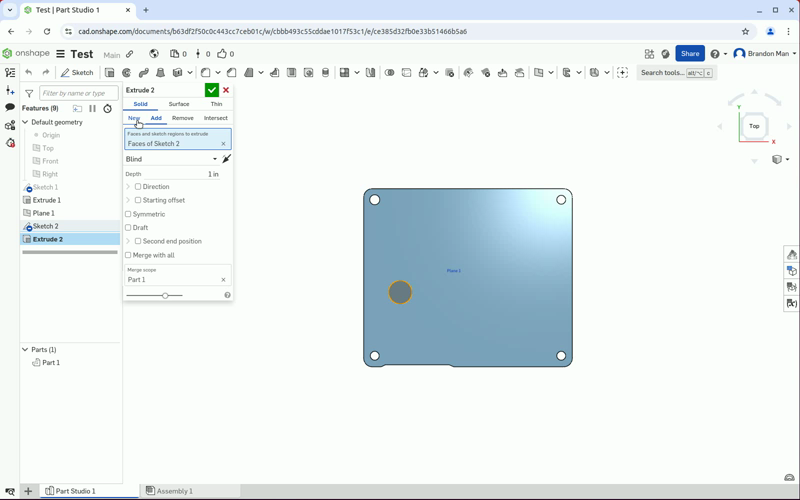
click(137, 120)
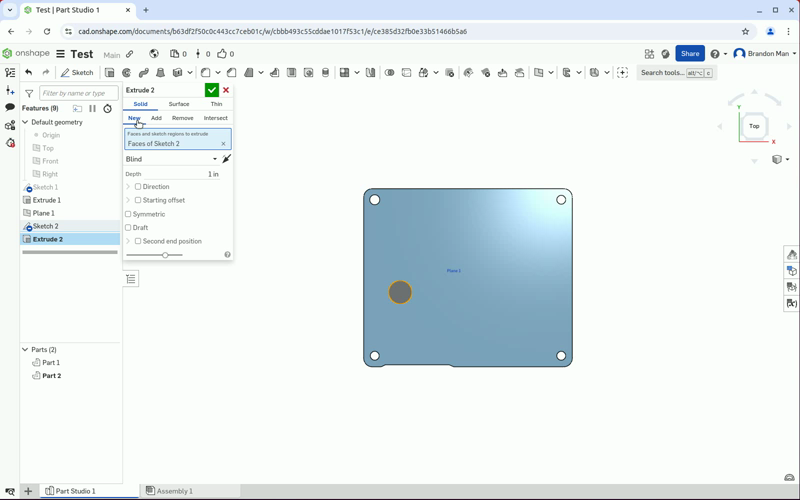
key(tab, 4)
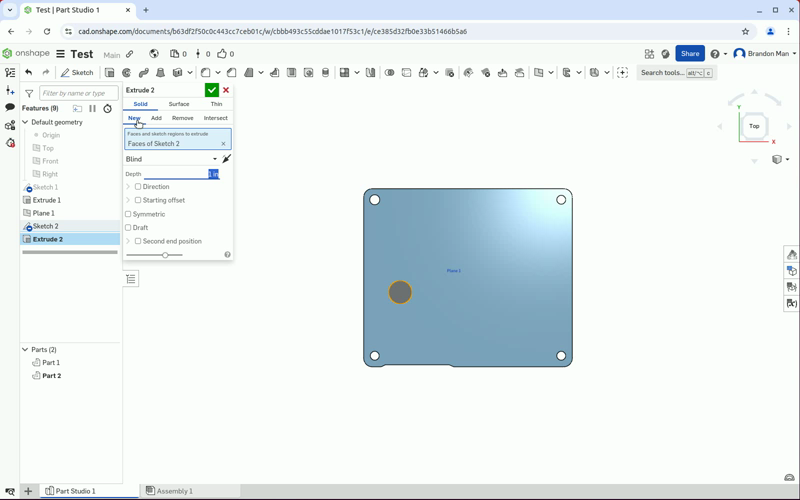
text(5.296)
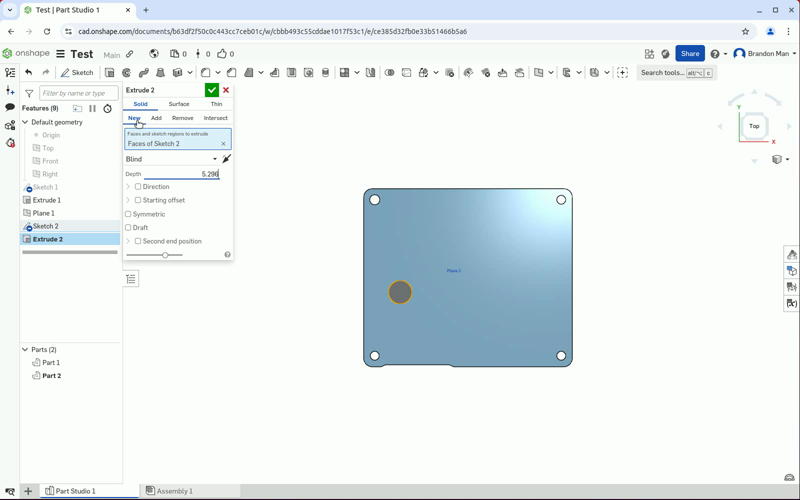
key(enter)
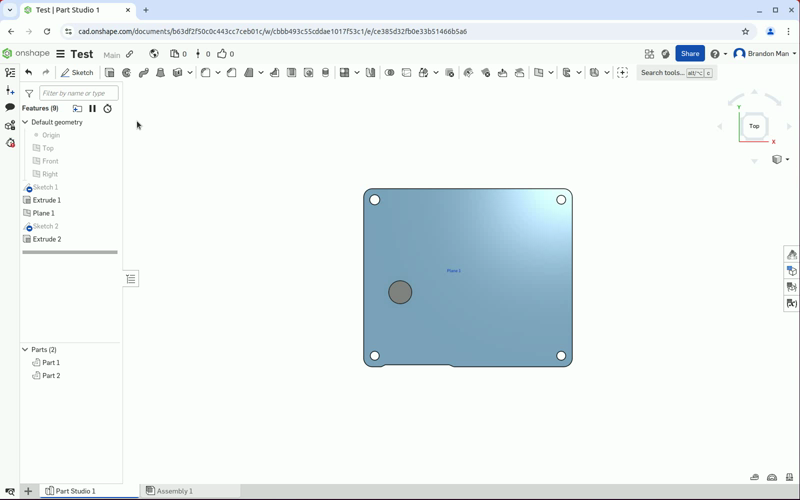
key(shift+h)
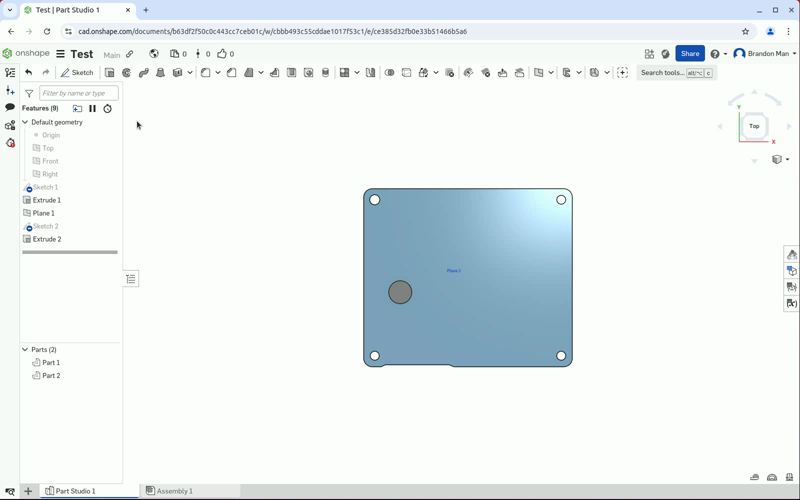
key(shift+h)
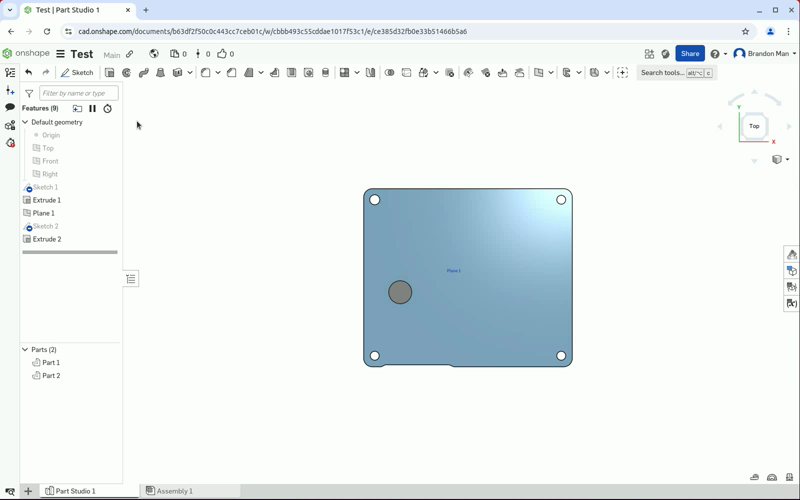
mouse_move(73, 189)
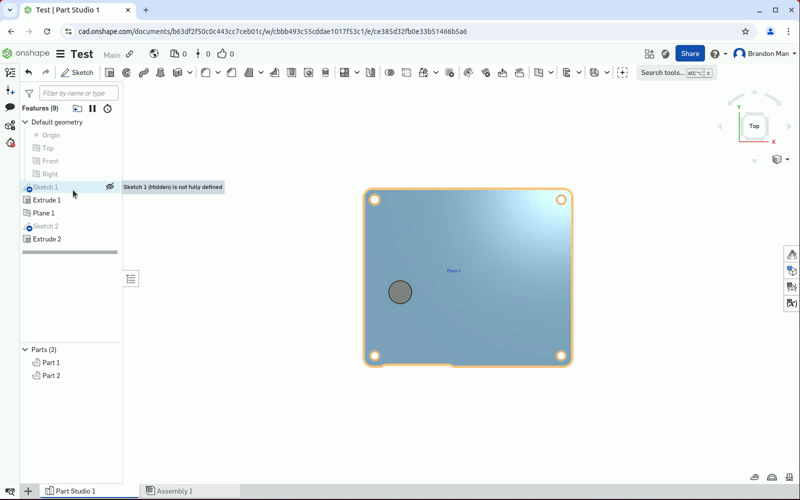
click(73, 189)
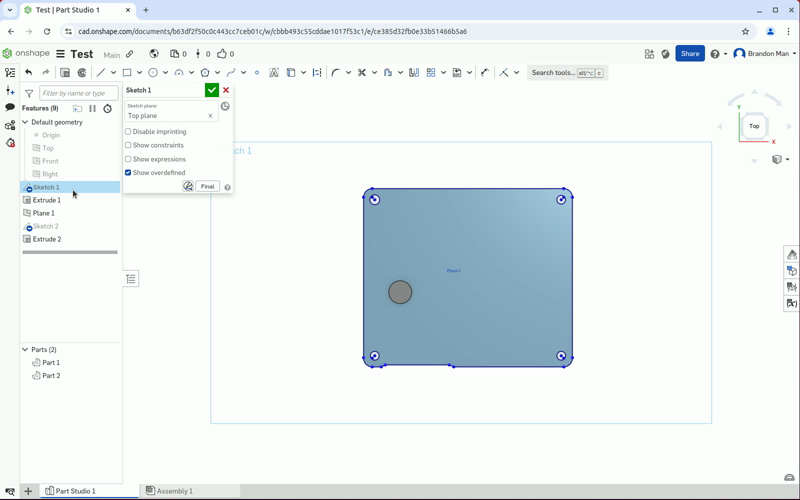
mouse_move(229, 92)
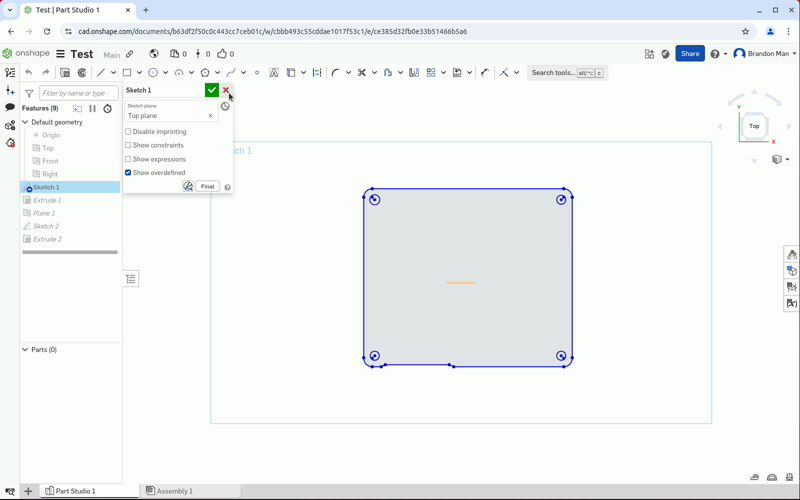
click(229, 92)
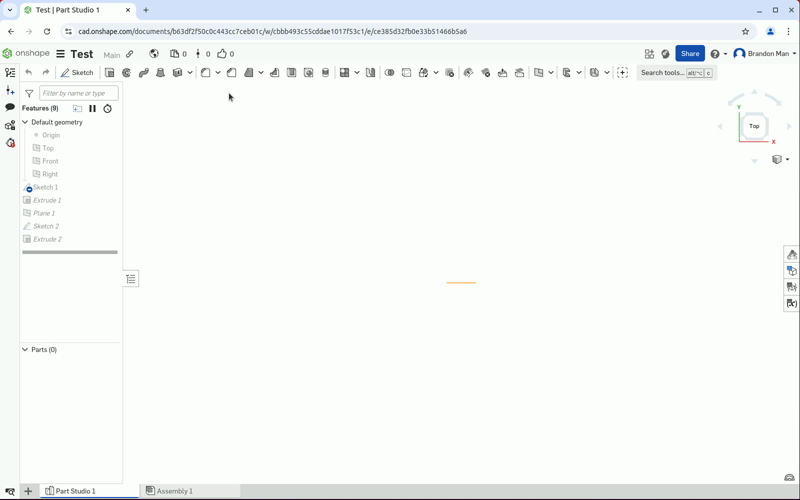
key(shift+s)
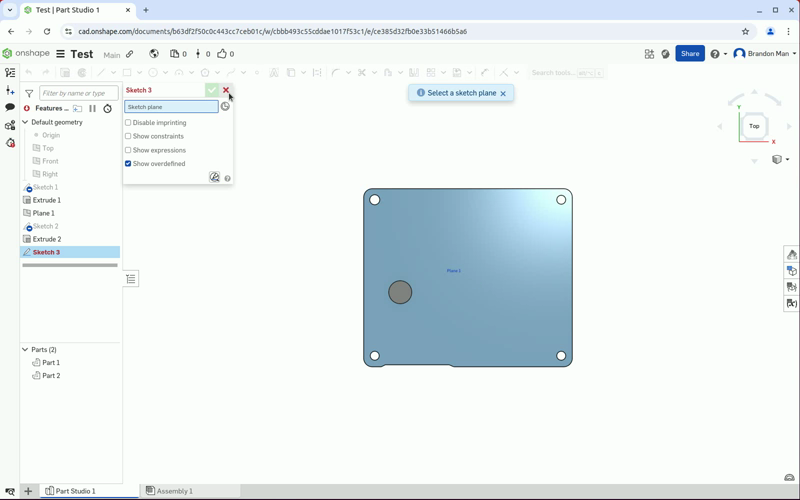
mouse_move(73, 215)
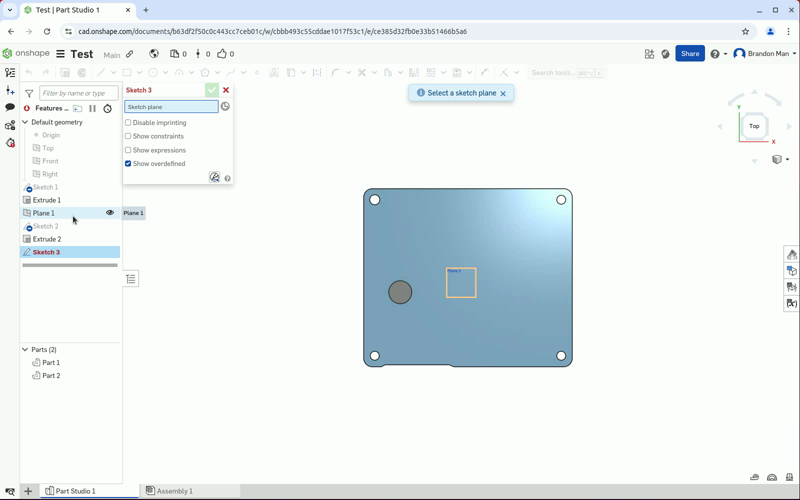
click(73, 215)
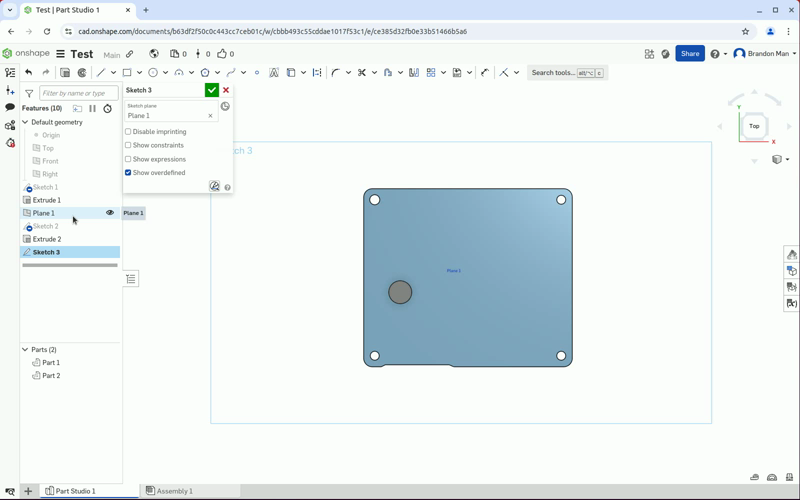
mouse_move(73, 352)
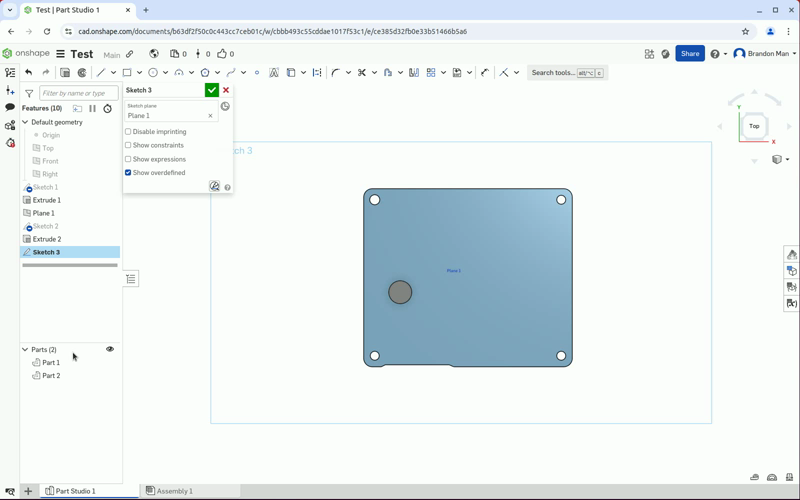
key(y)
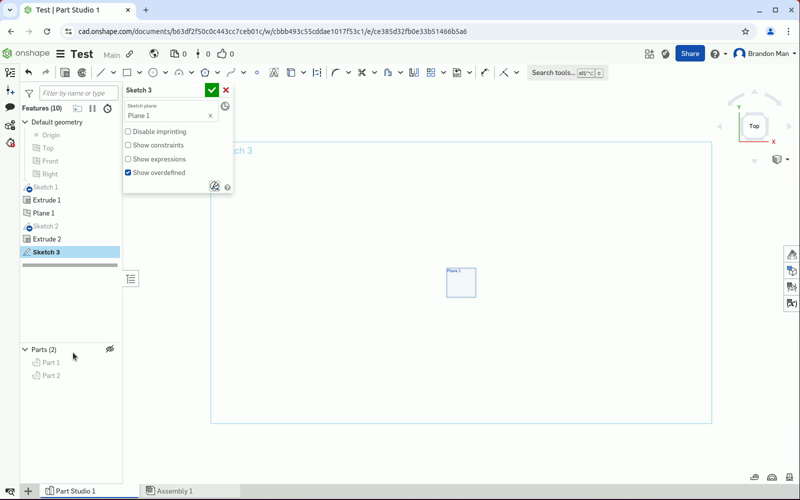
key(c)
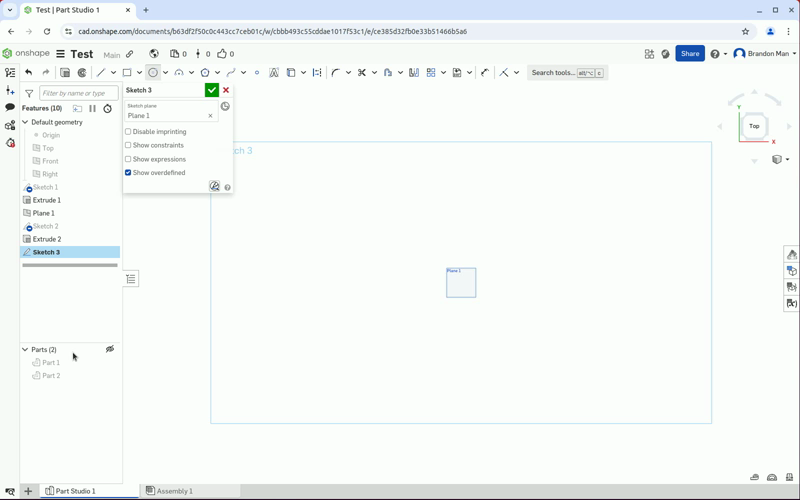
key_down(shift)
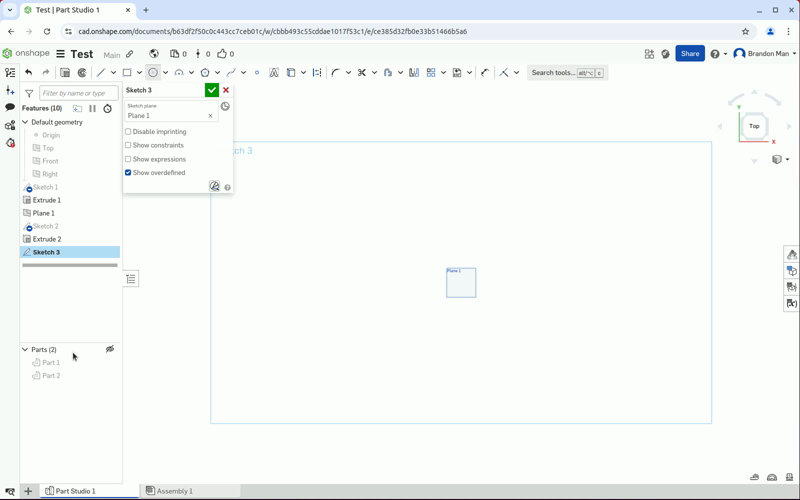
mouse_move(427, 291)
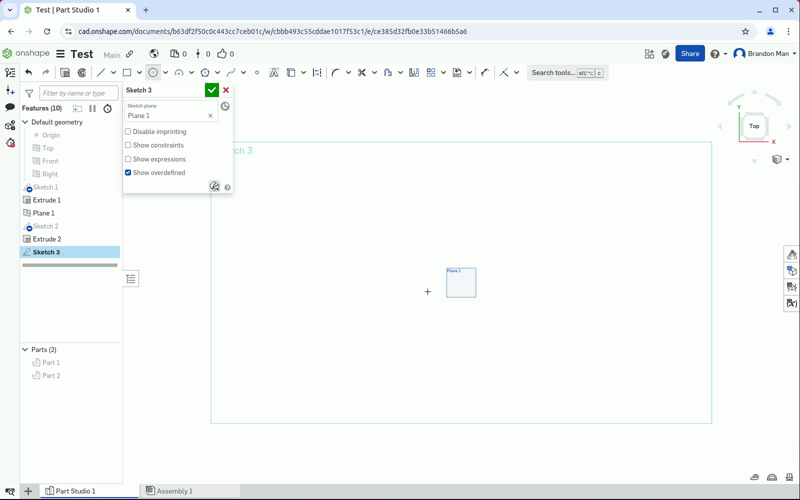
click(427, 291)
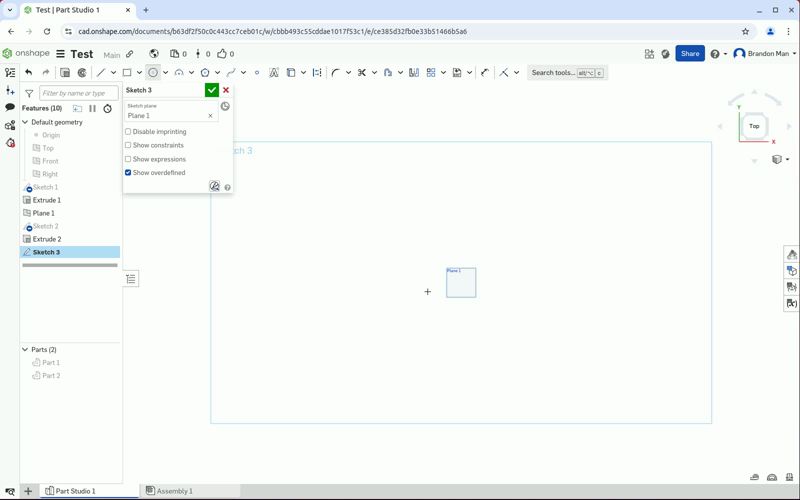
key_up(shift)
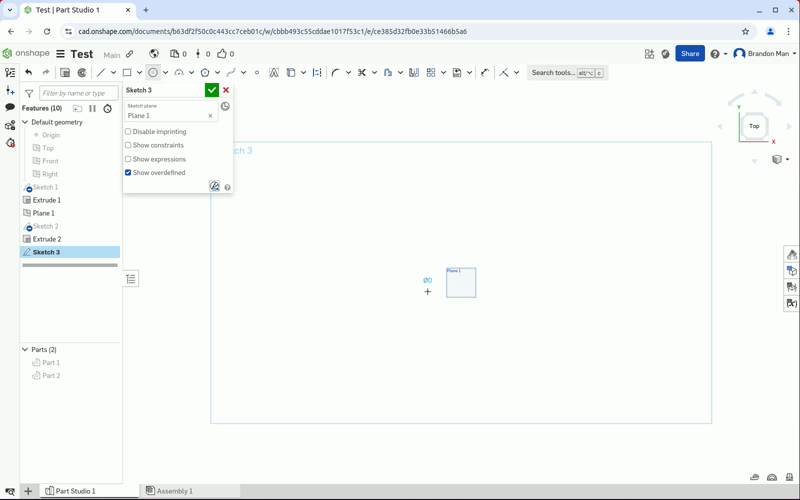
mouse_move(438, 291)
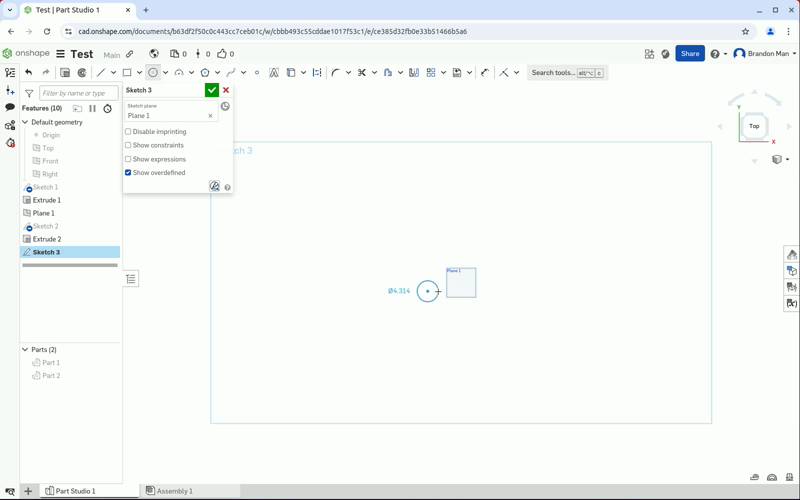
click(438, 291)
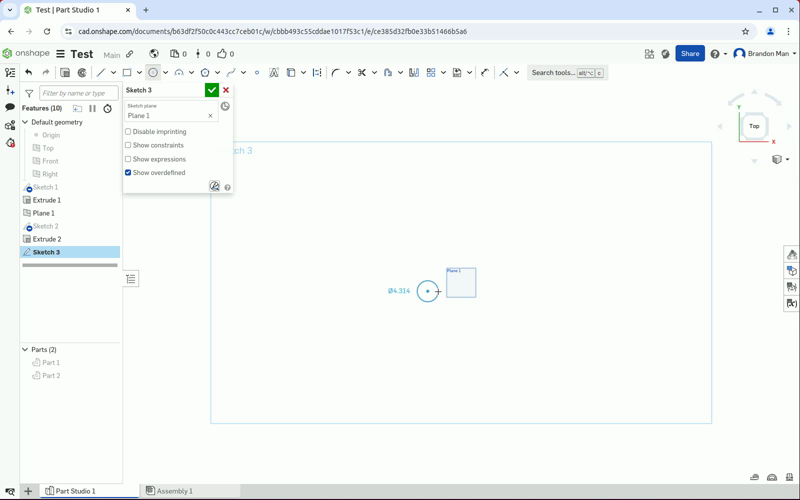
key(esc)
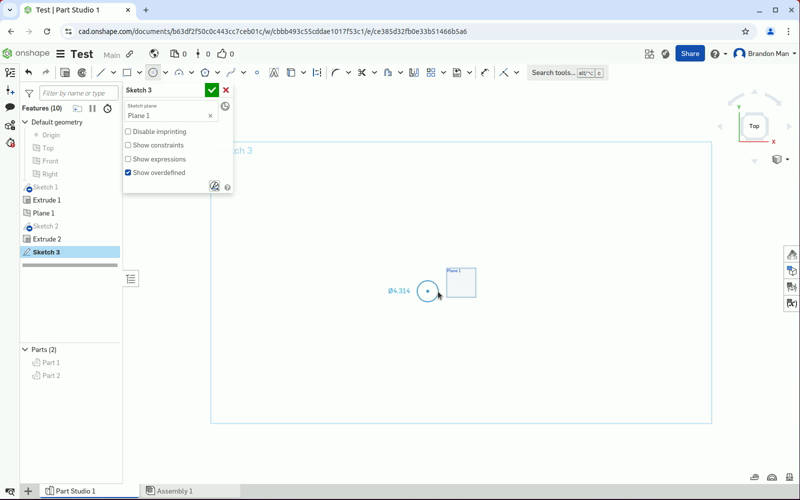
mouse_move(417, 291)
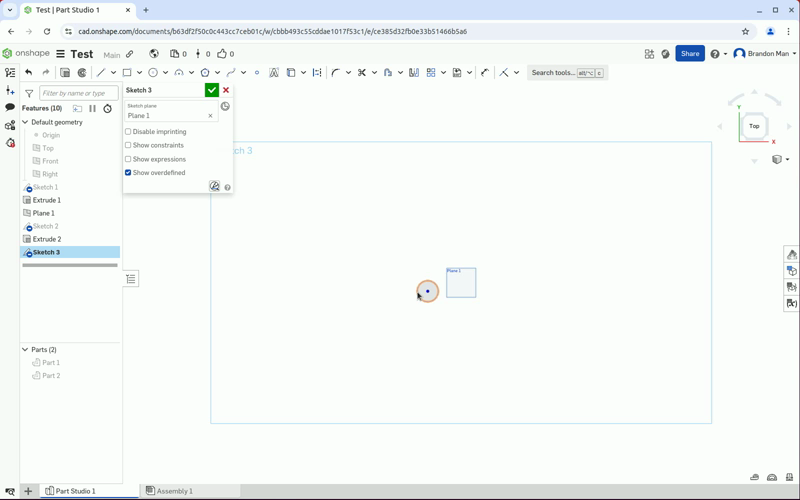
scroll(6)
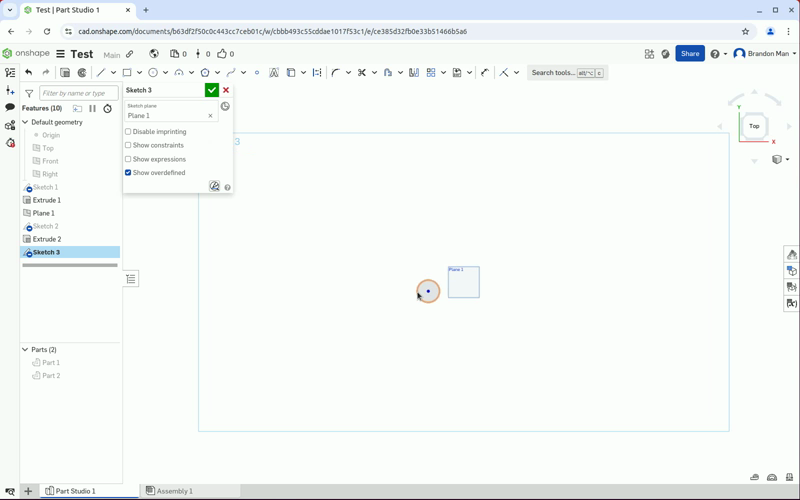
scroll(6)
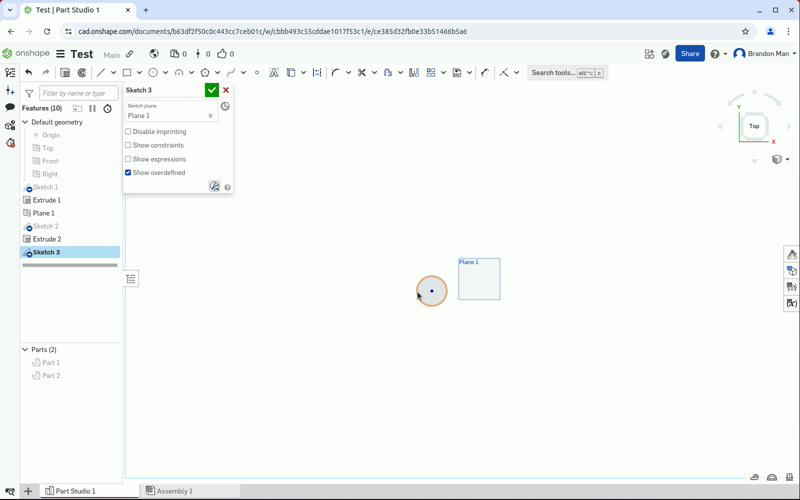
scroll(6)
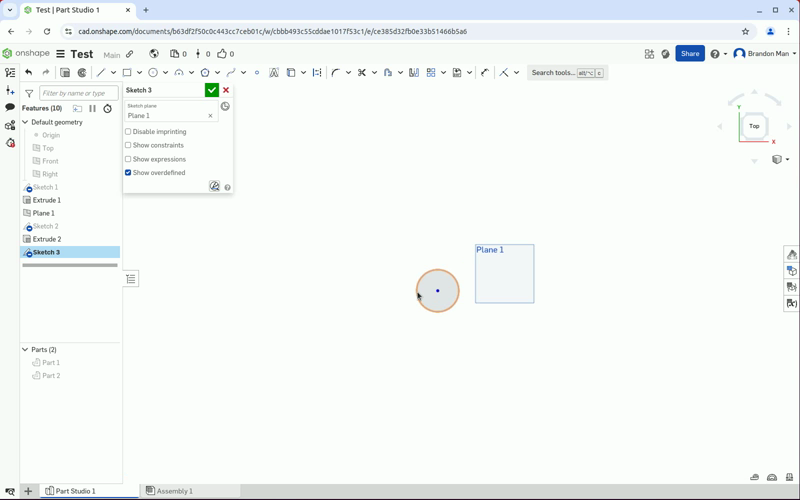
scroll(6)
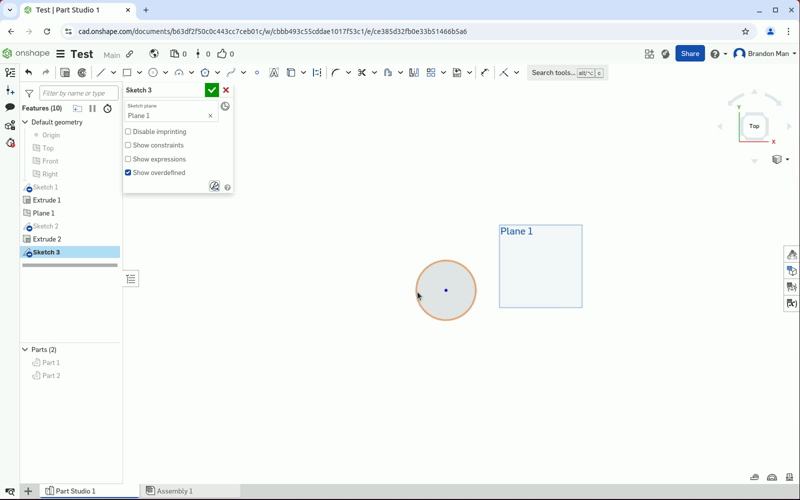
scroll(6)
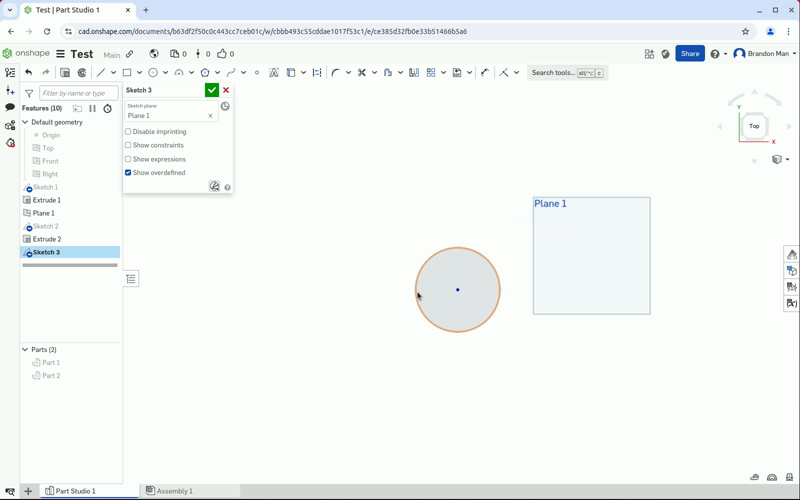
scroll(6)
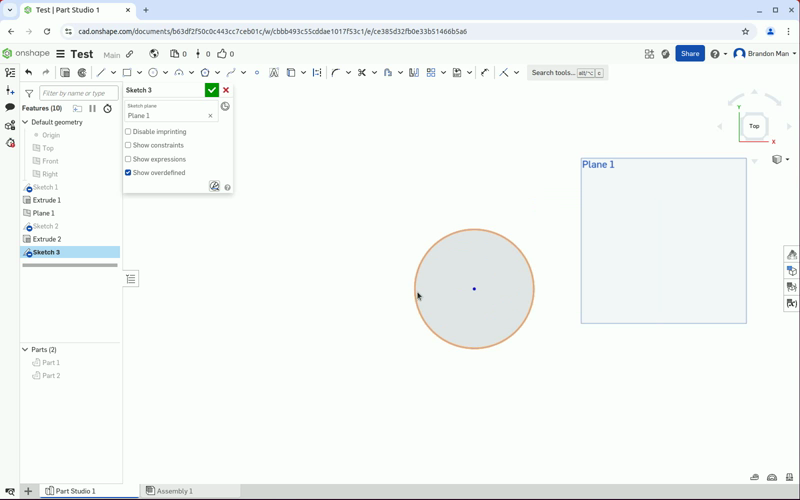
scroll(6)
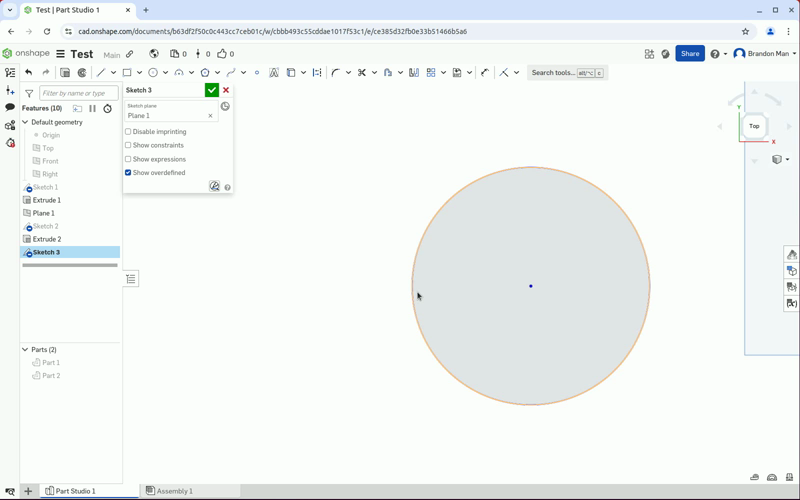
click(417, 291)
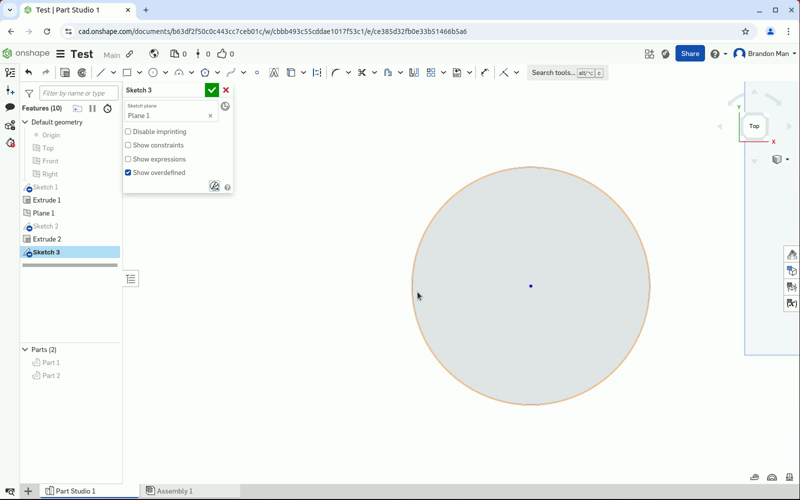
scroll(-6)
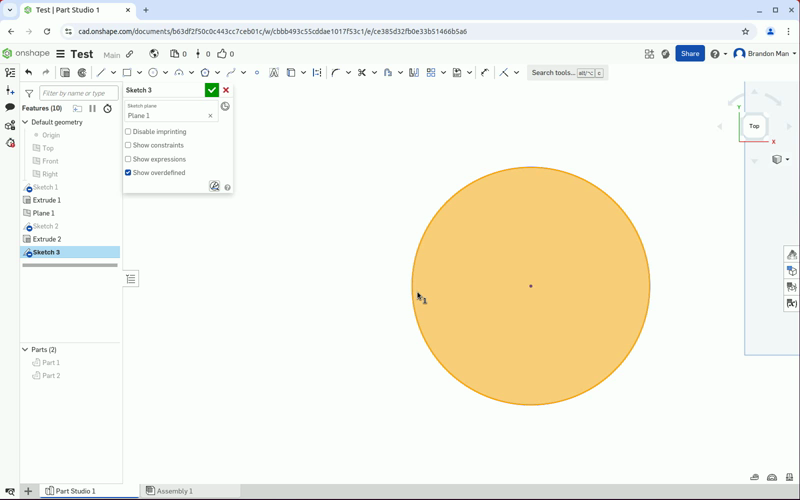
scroll(-6)
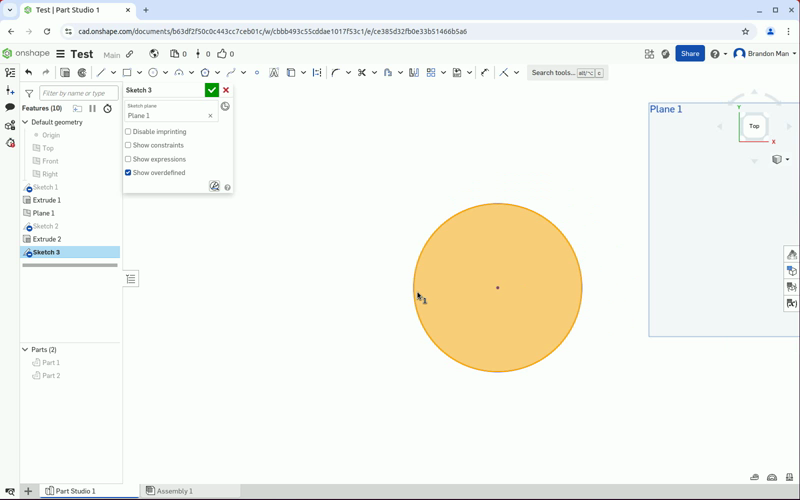
scroll(-6)
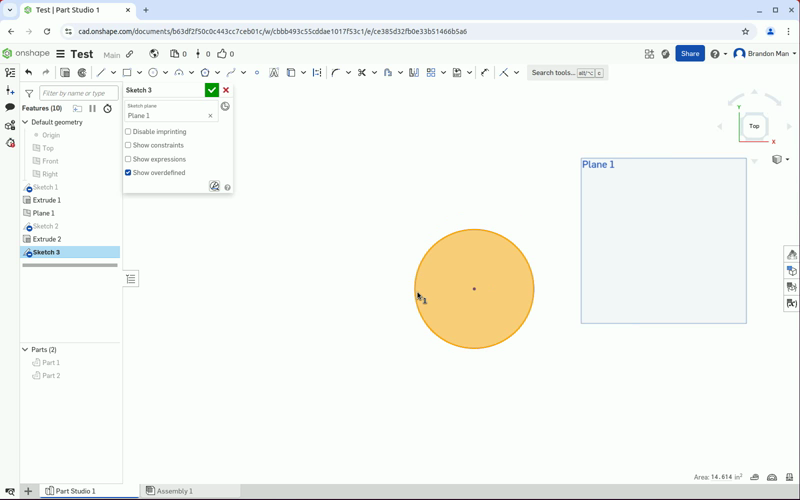
scroll(-6)
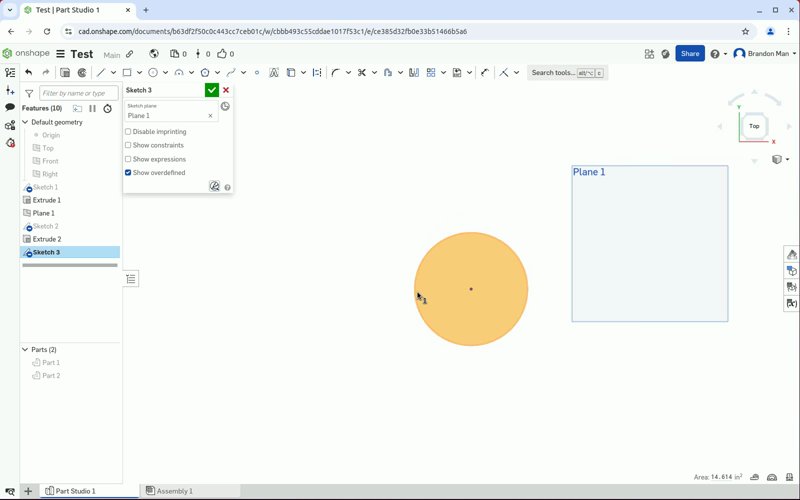
scroll(-6)
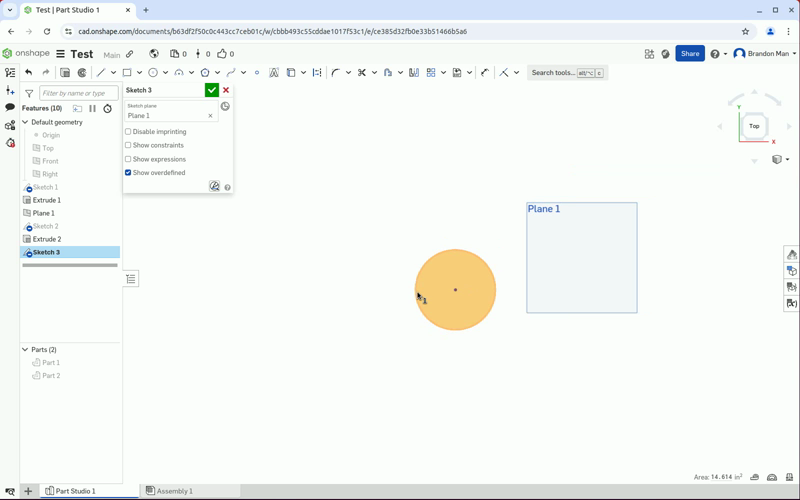
scroll(-6)
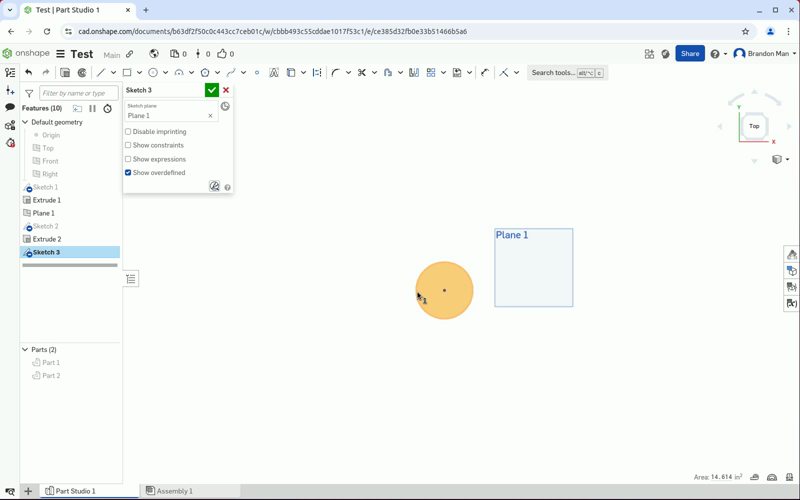
scroll(-6)
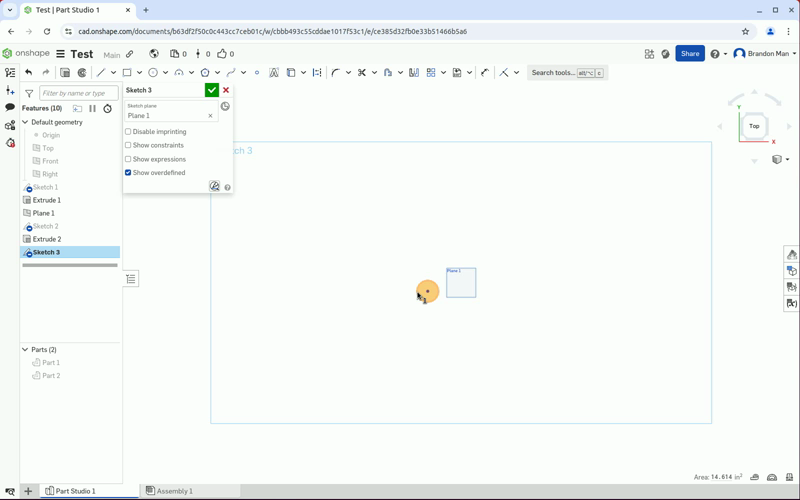
mouse_move(73, 352)
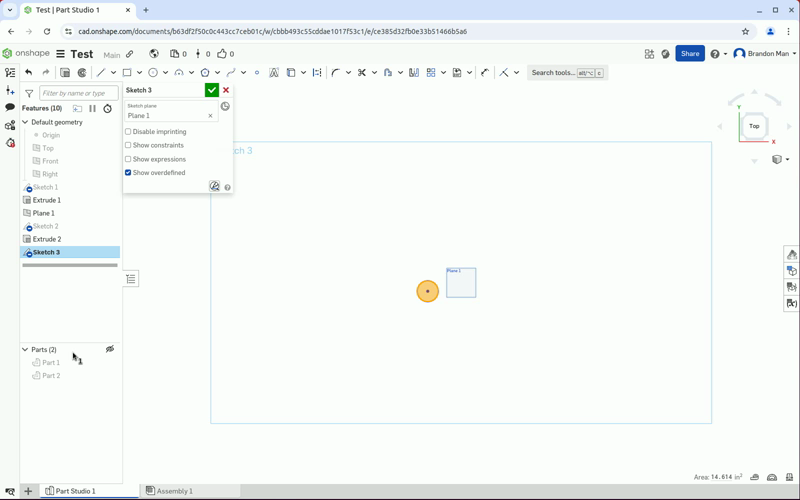
key(shift+y)
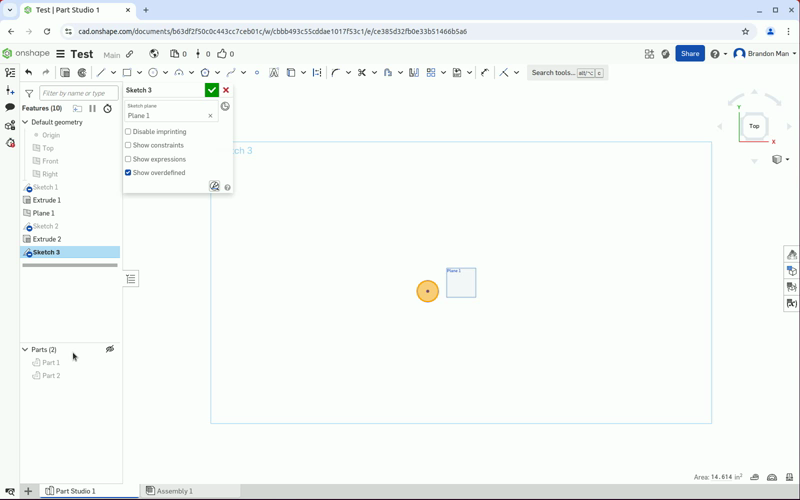
key(shift+e)
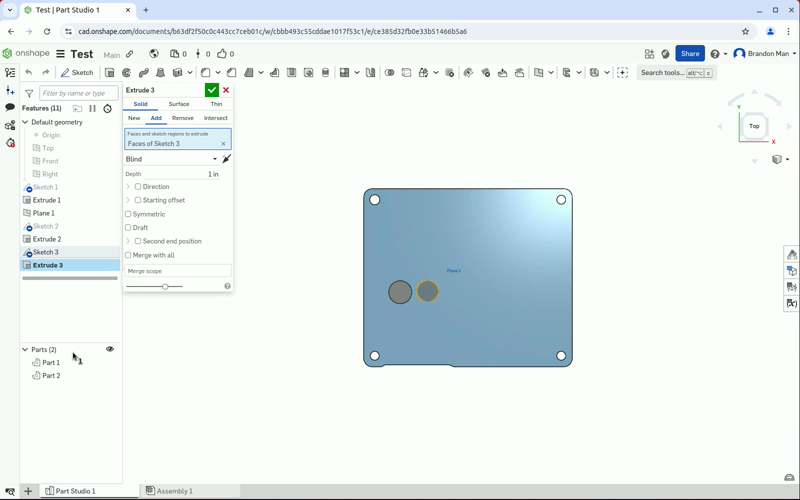
mouse_move(143, 106)
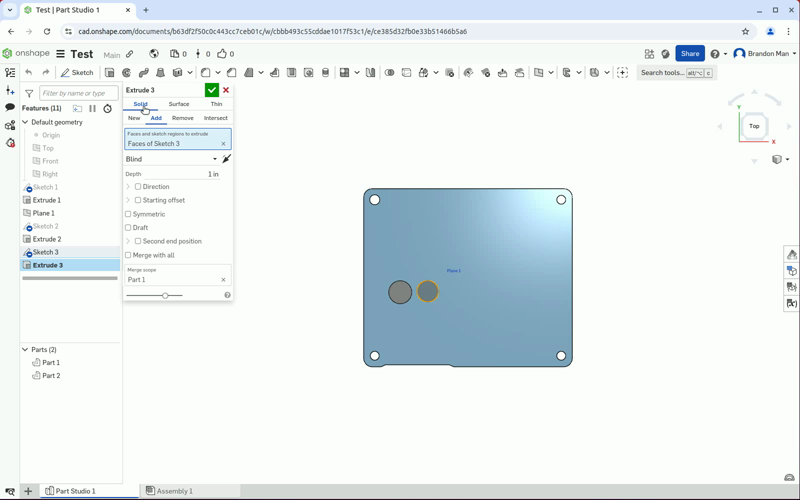
click(143, 106)
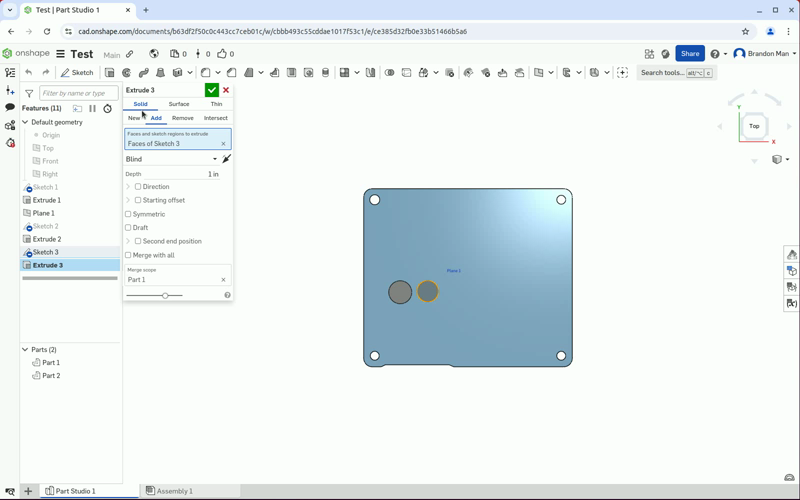
mouse_move(137, 120)
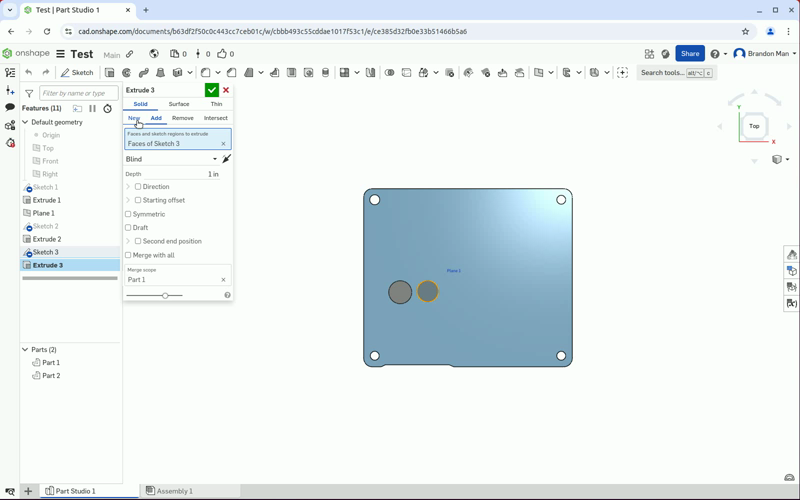
click(137, 120)
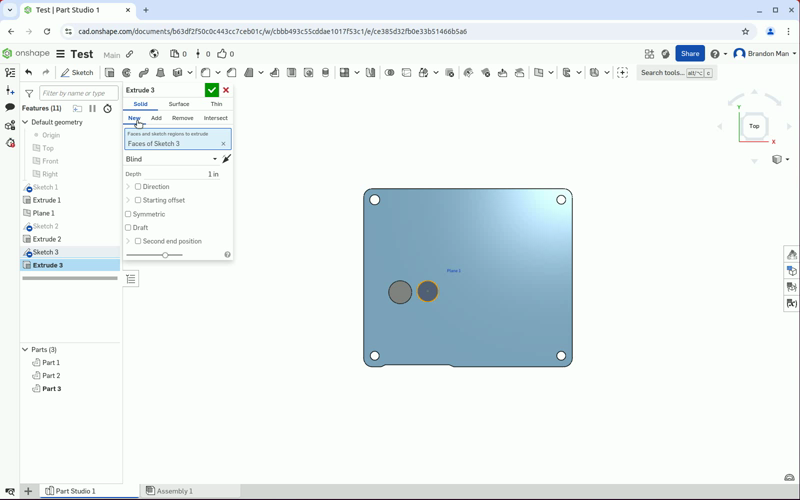
key(tab, 4)
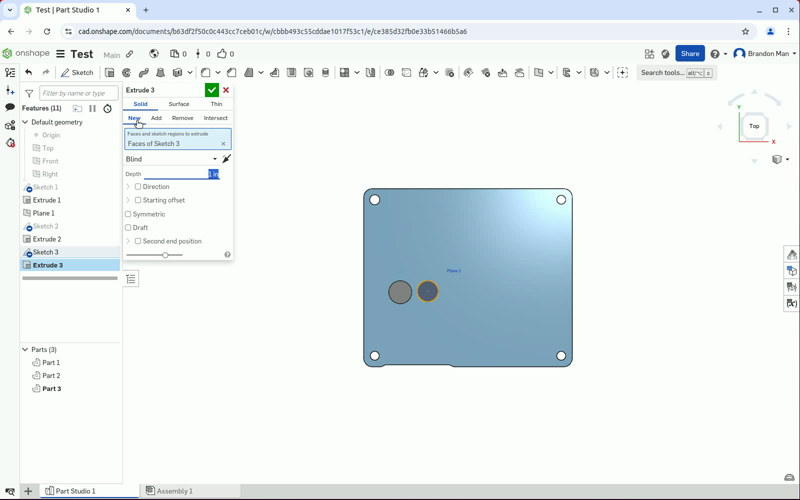
text(5.296)
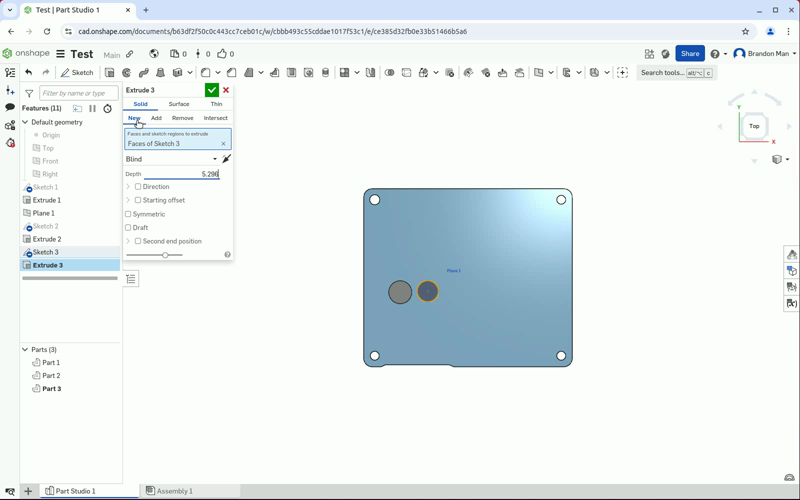
key(enter)
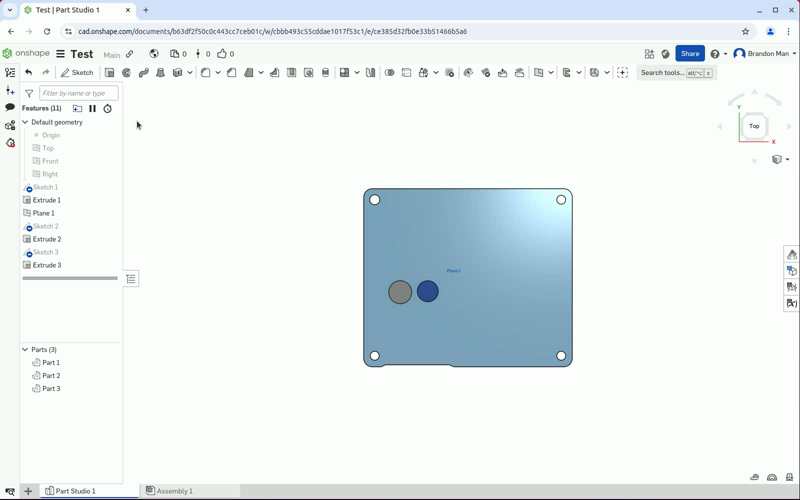
key(shift+h)
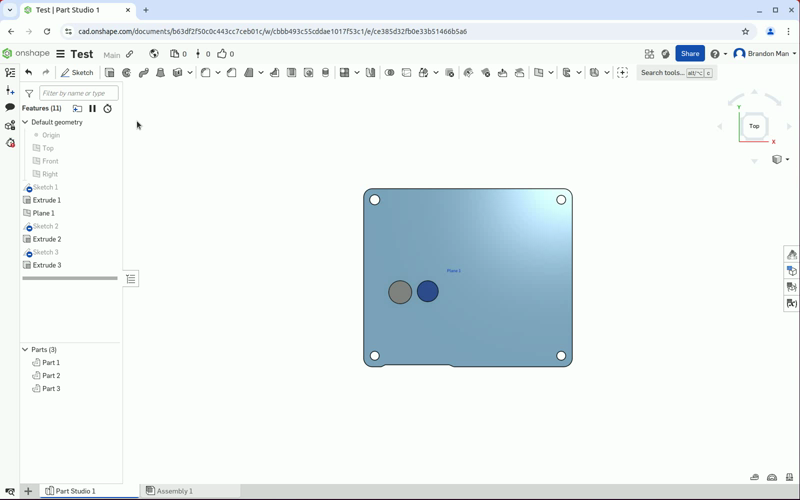
key(shift+h)
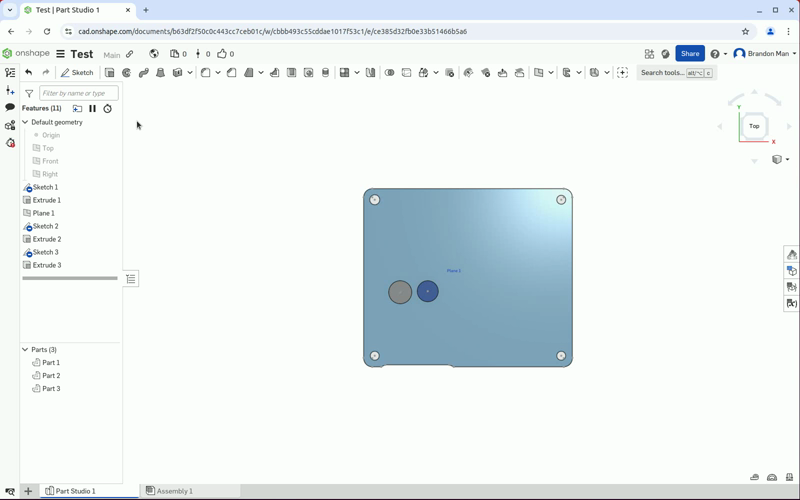
key(shift+7)
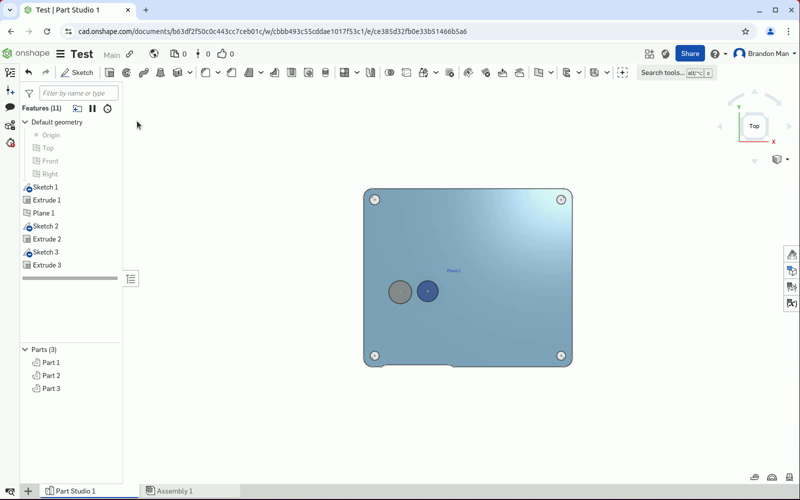
key(up, 3)
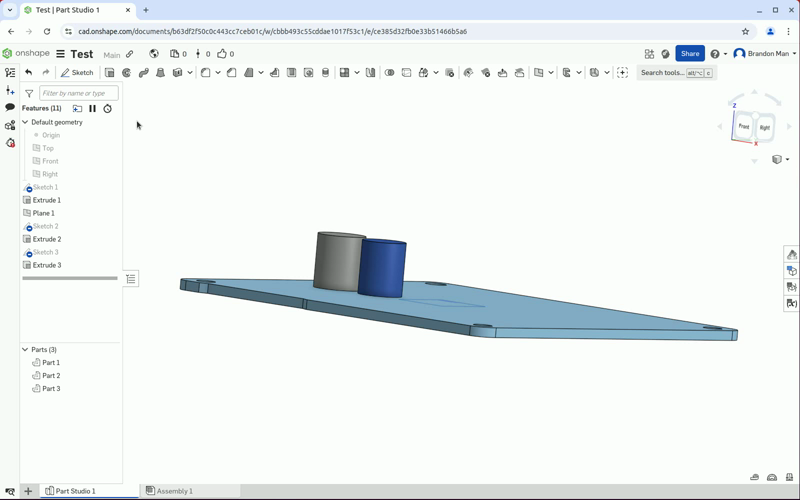
key(left, 3)
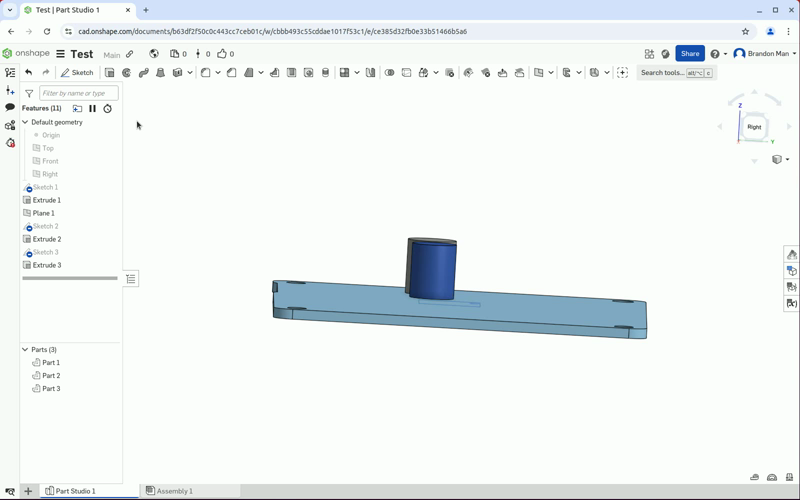
key(right, 3)
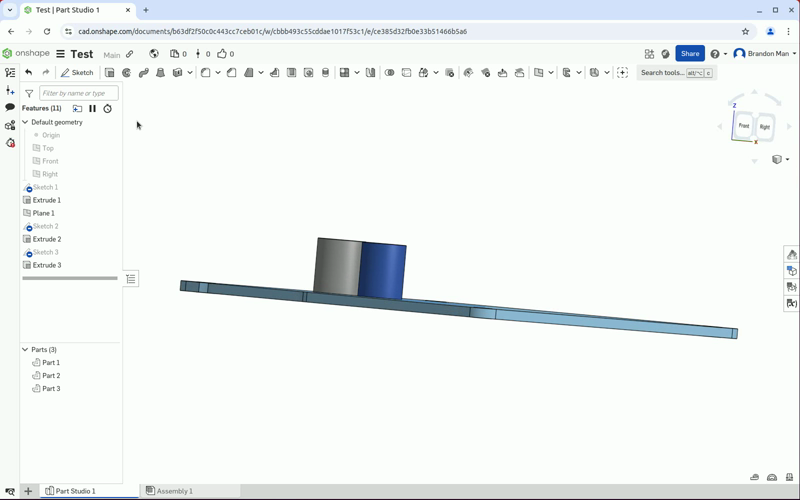
key(down, 3)
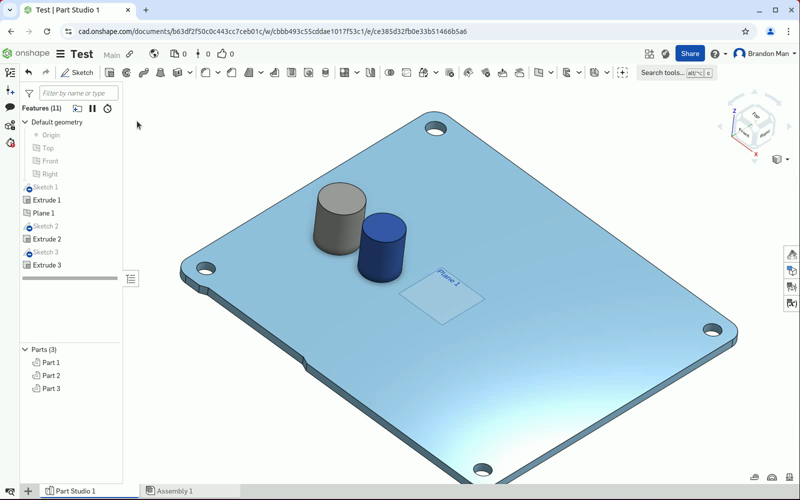
mouse_move(73, 189)
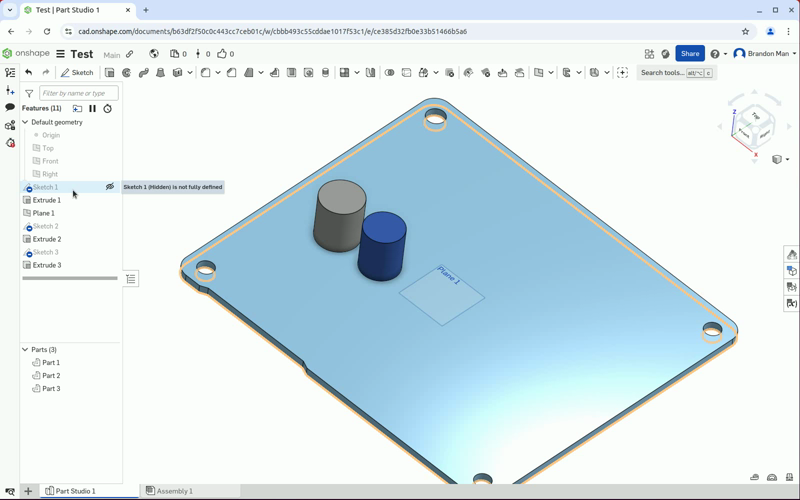
click(73, 189)